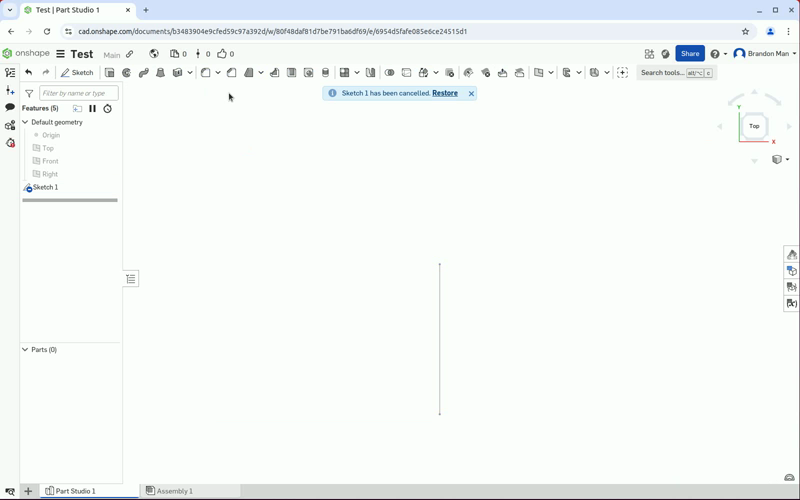
key(shift+h)
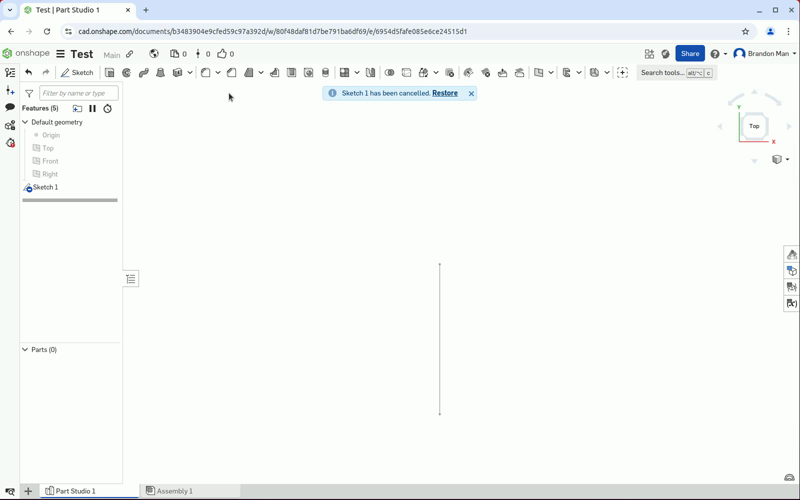
key(shift+s)
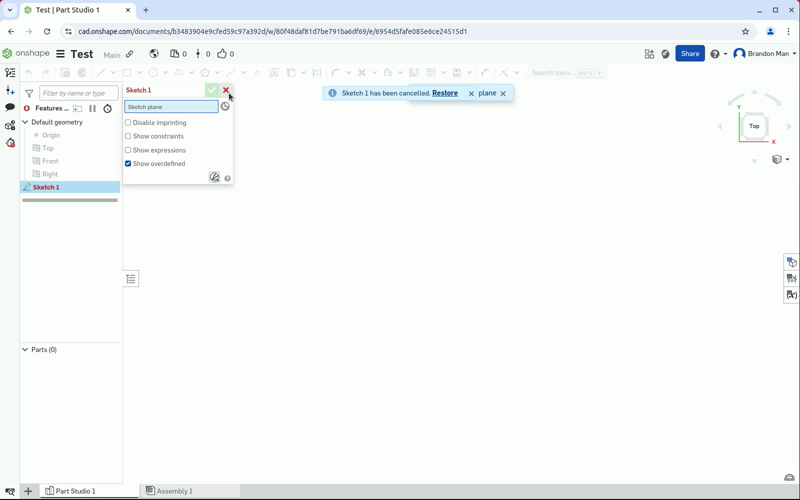
mouse_move(73, 150)
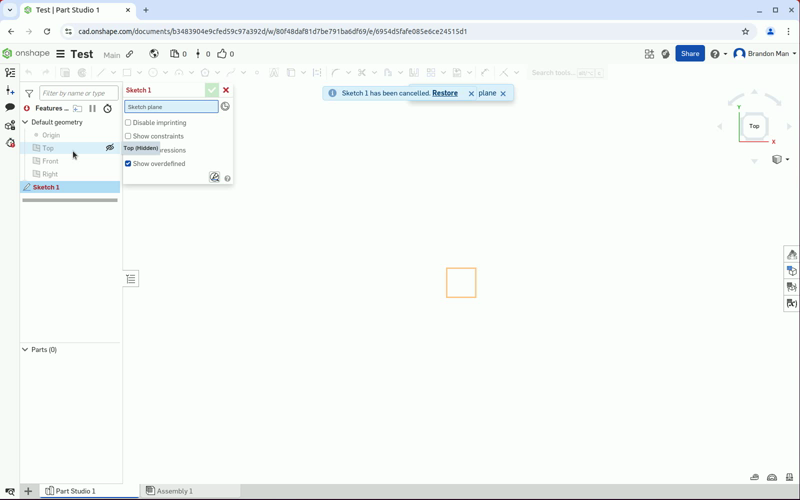
click(73, 150)
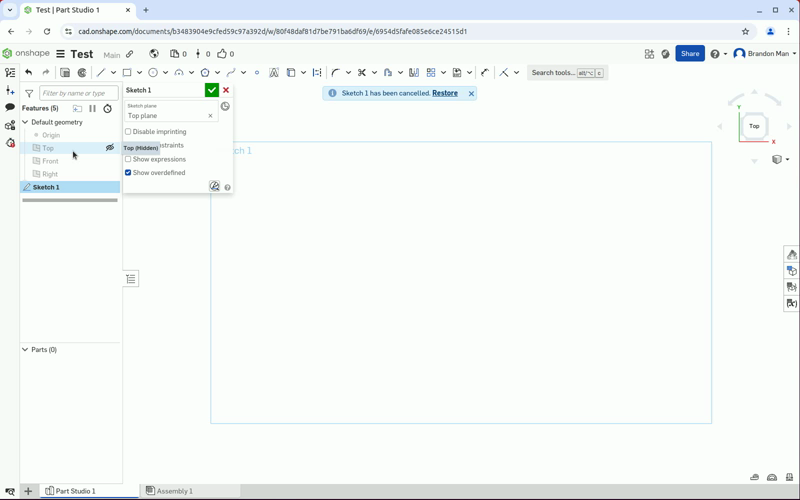
mouse_move(73, 352)
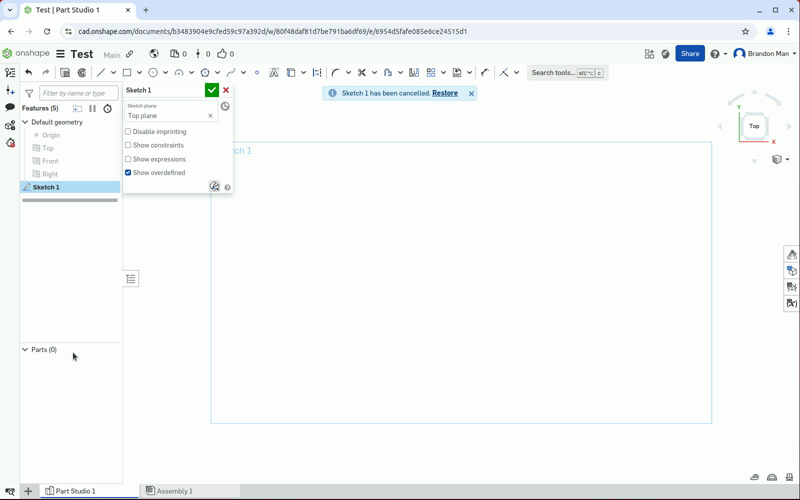
key(y)
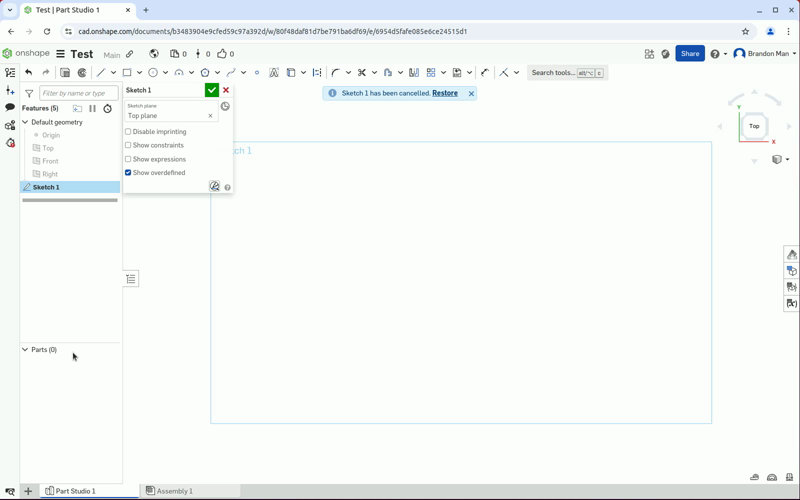
key(l)
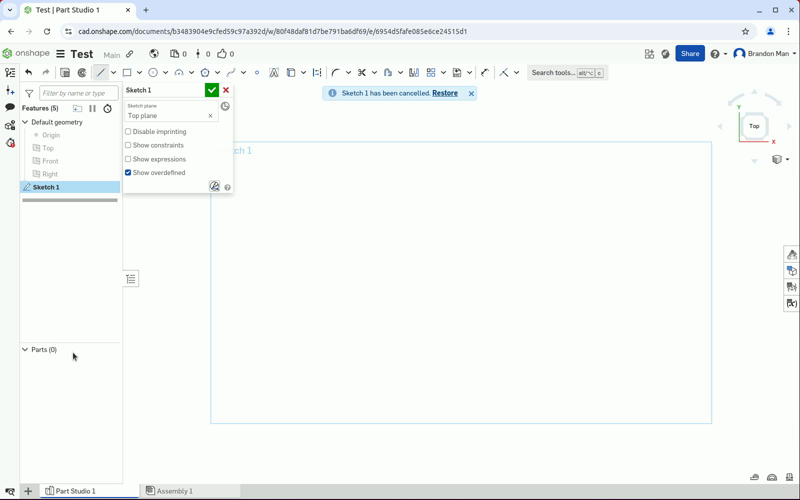
key_down(shift)
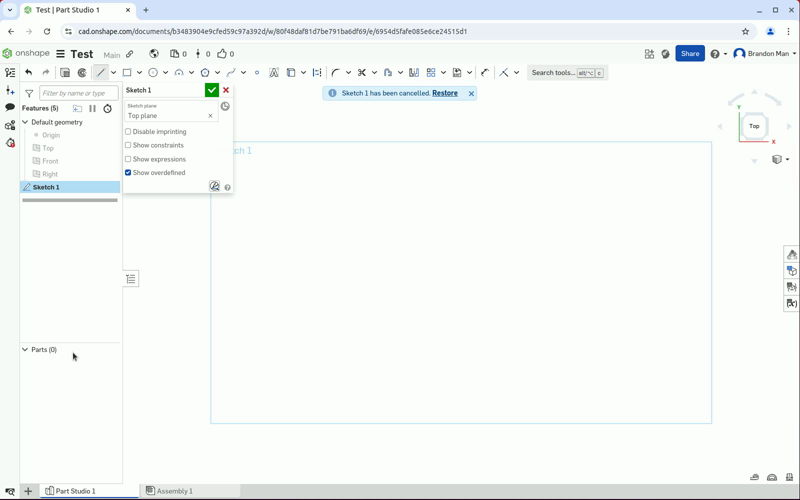
mouse_move(348, 370)
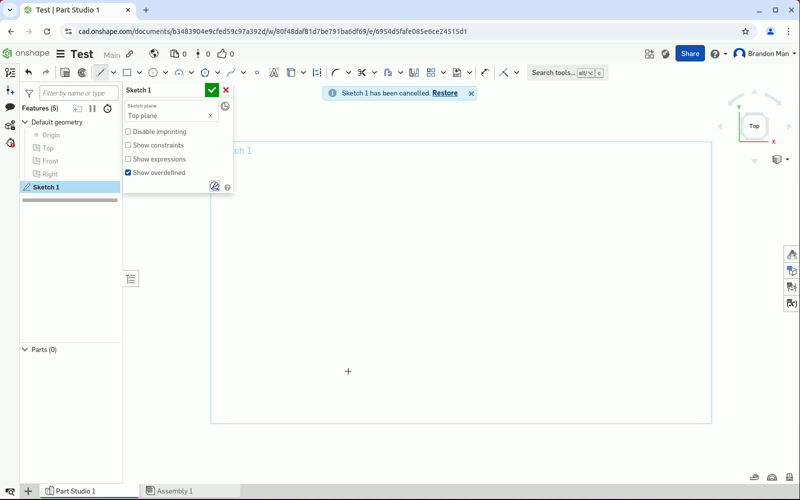
click(348, 370)
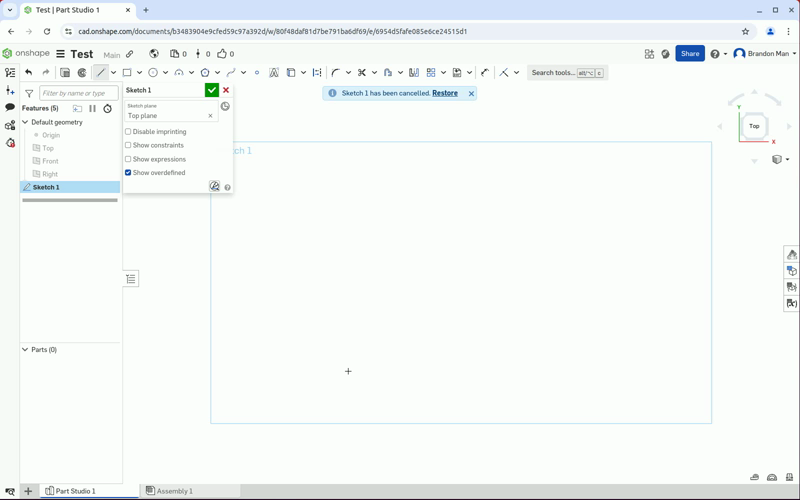
key_up(shift)
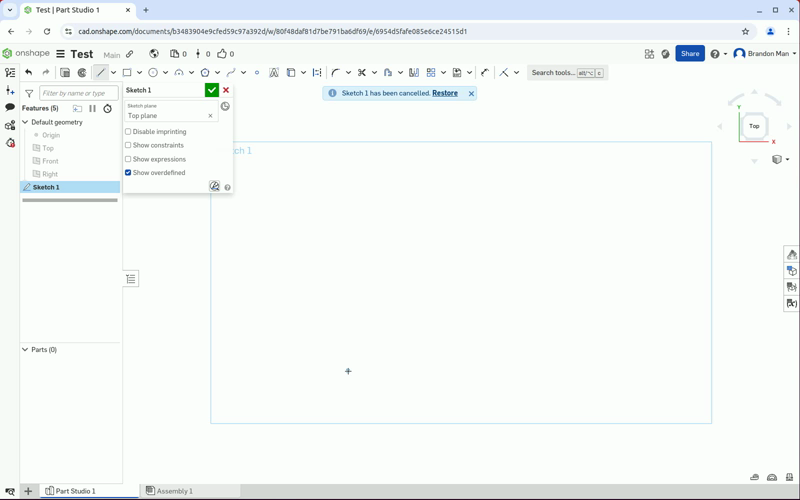
key_down(shift)
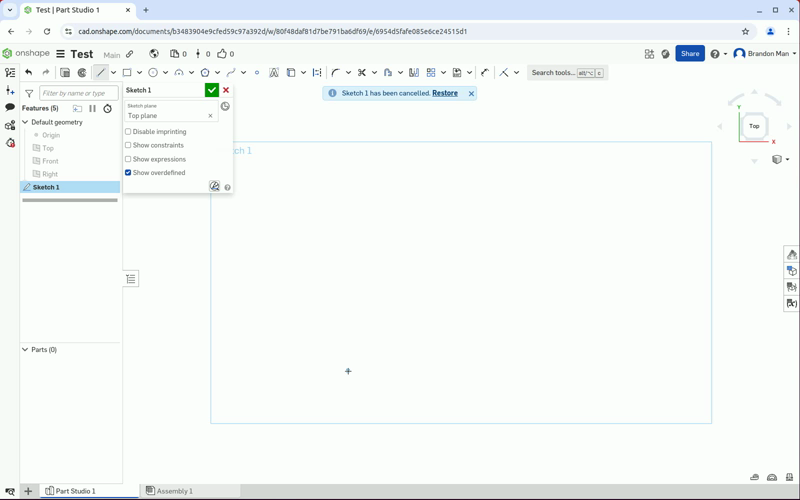
mouse_move(455, 370)
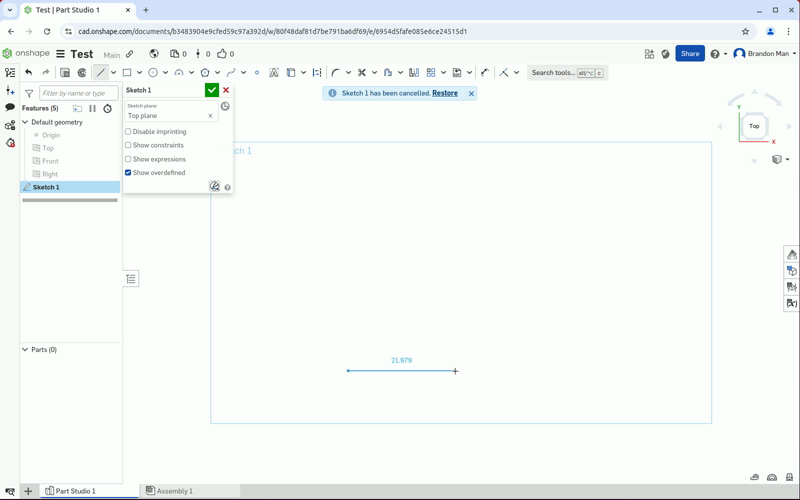
click(455, 370)
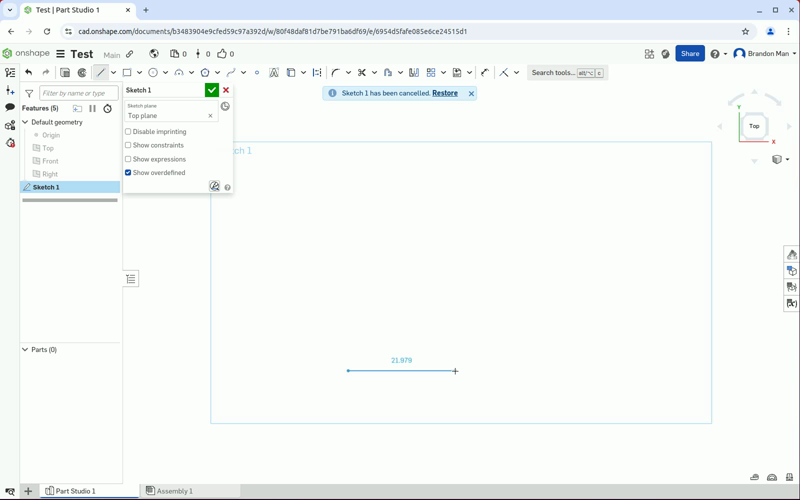
key_up(shift)
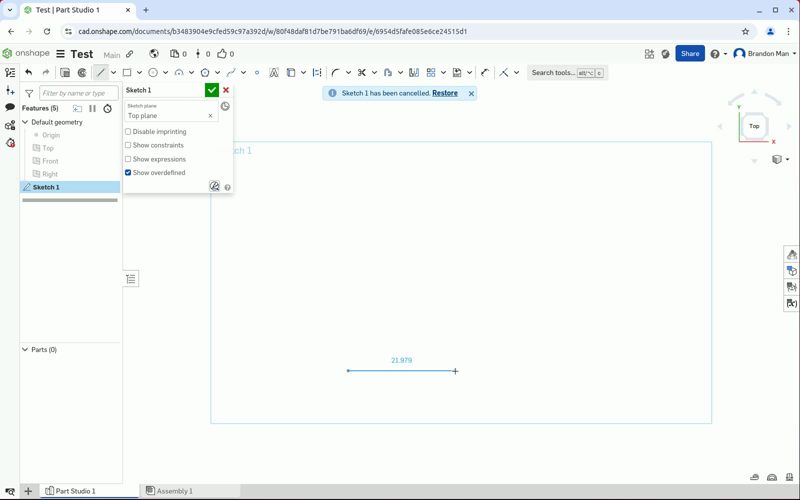
key_down(shift)
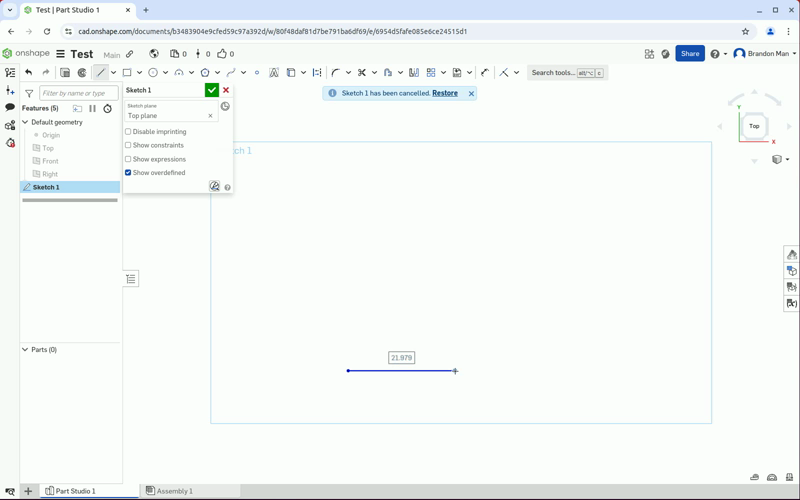
mouse_move(455, 306)
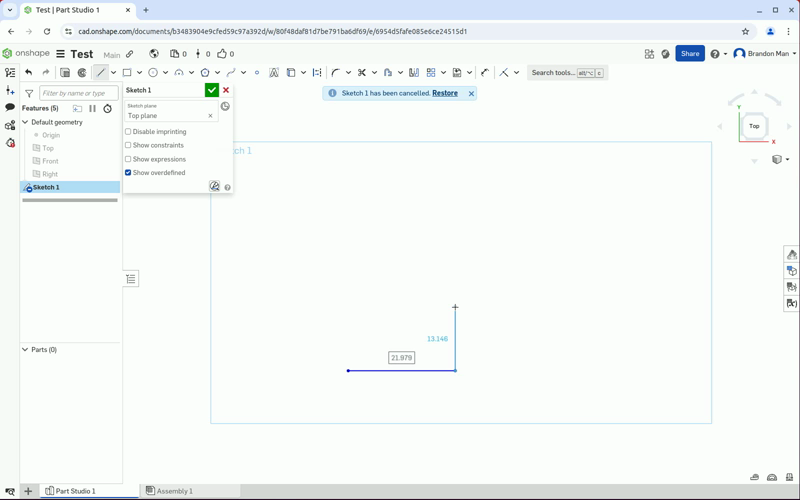
click(455, 306)
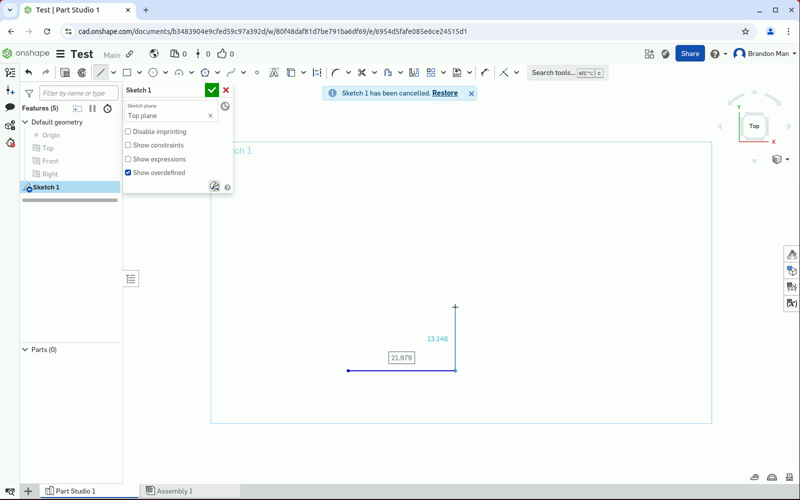
key_up(shift)
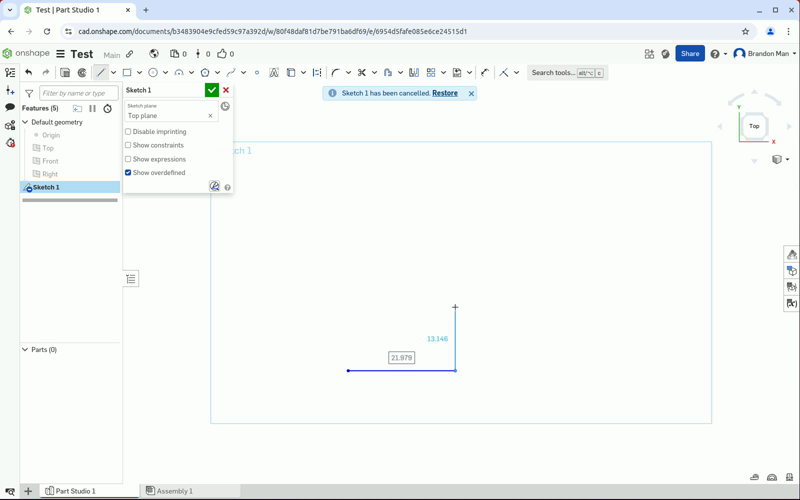
key_down(shift)
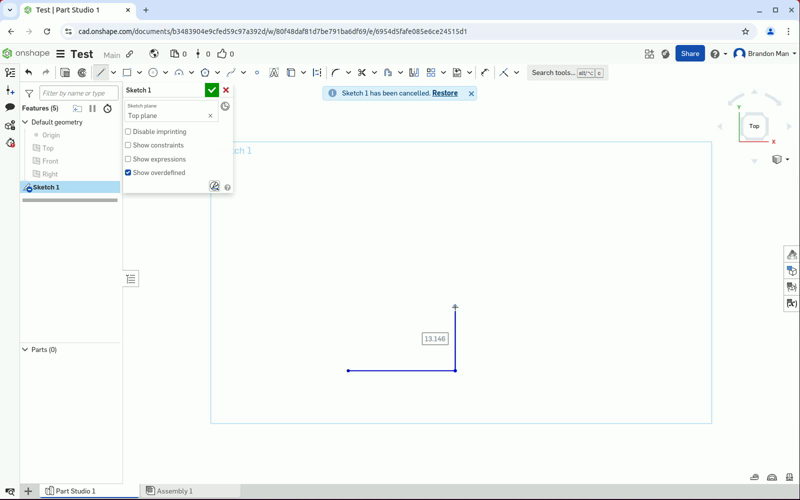
mouse_move(348, 306)
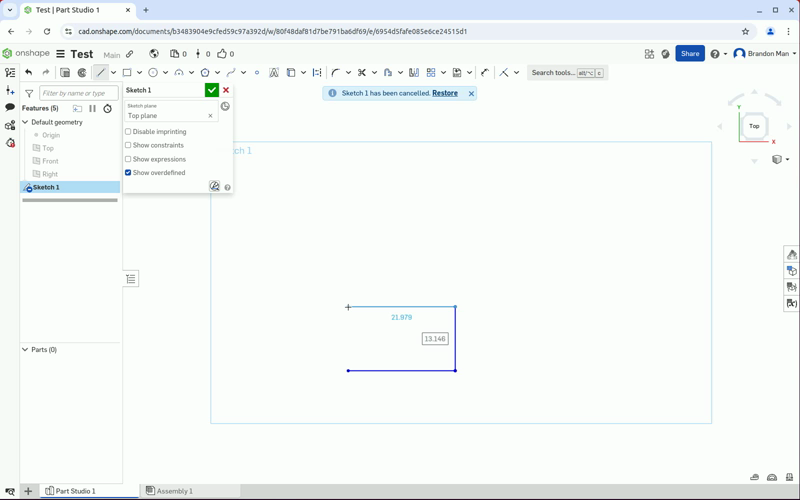
click(348, 306)
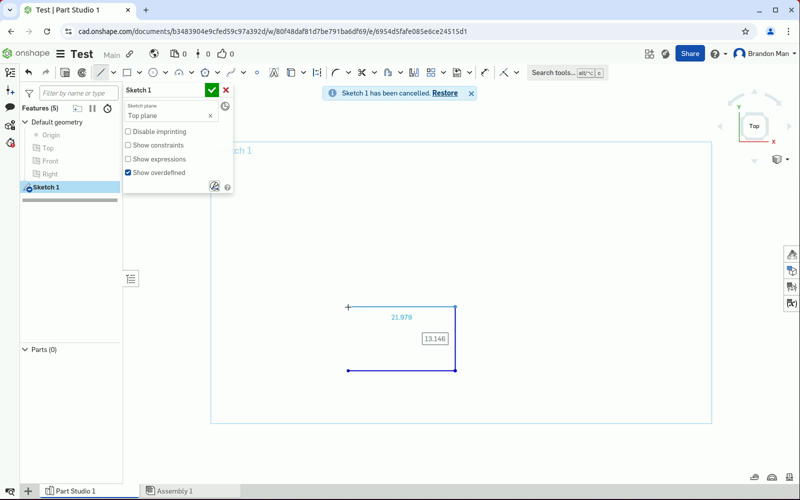
key_up(shift)
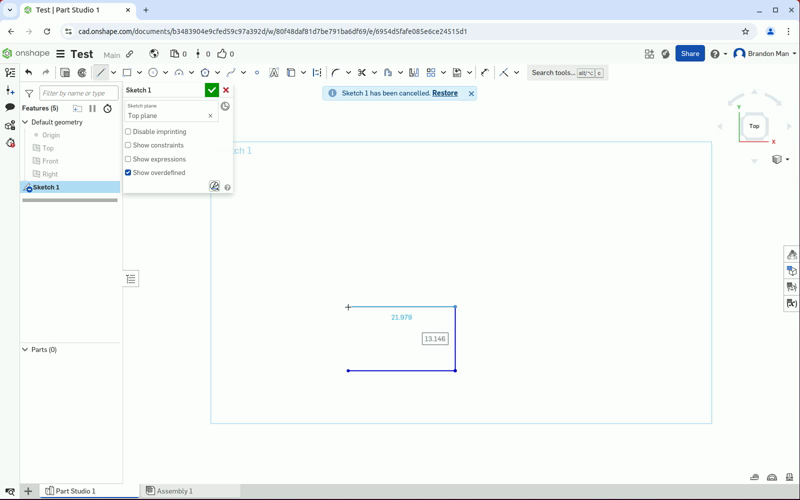
key_down(shift)
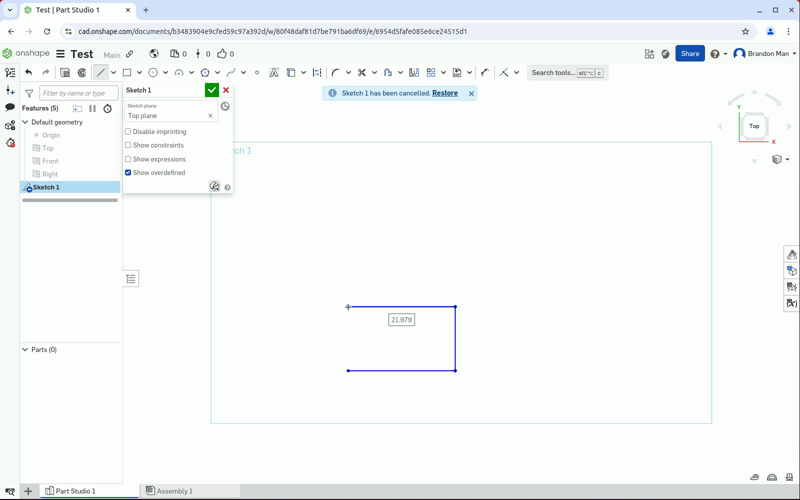
mouse_move(348, 370)
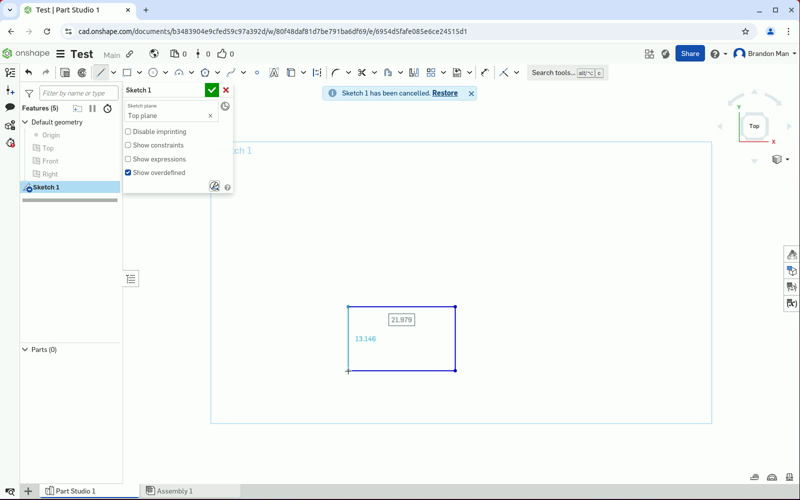
key_up(shift)
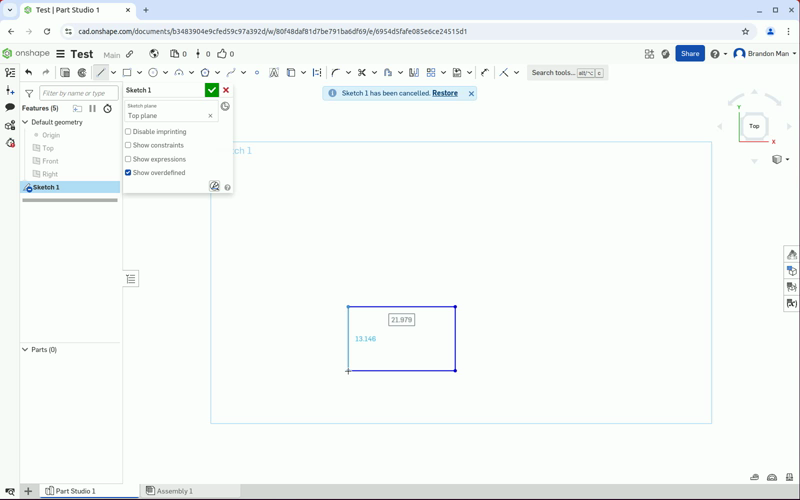
click(348, 370)
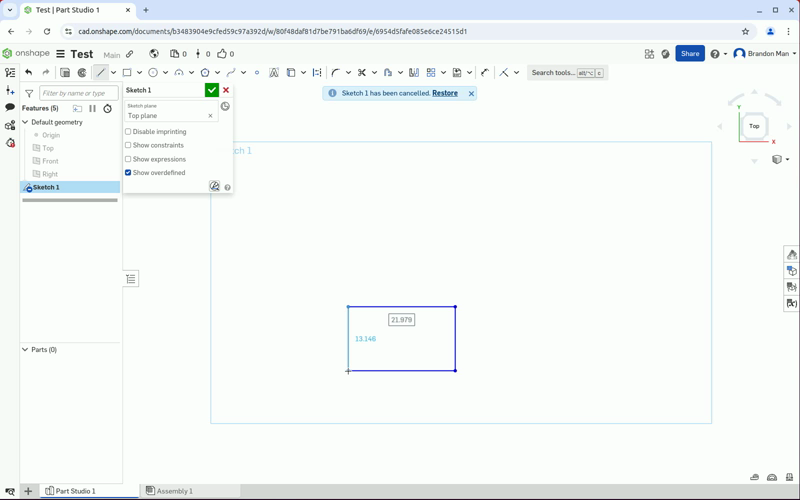
key(esc)
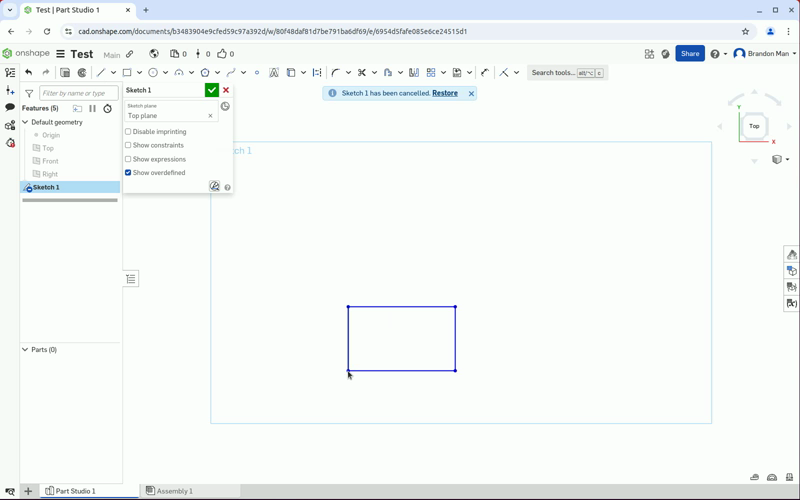
mouse_move(383, 320)
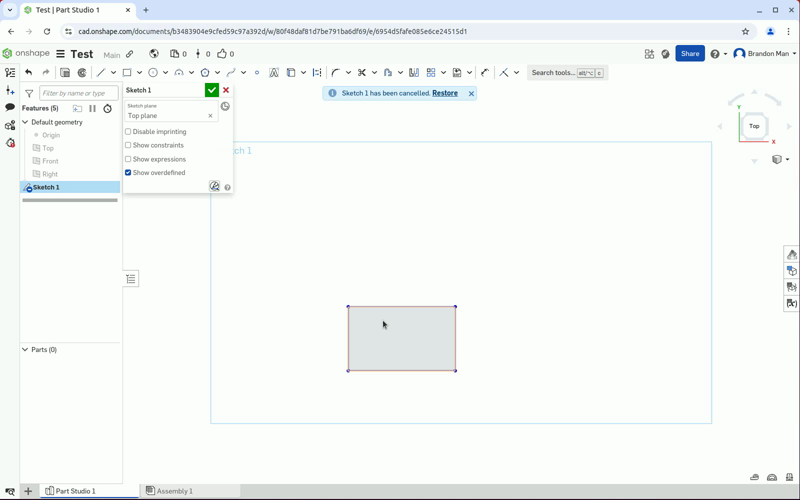
click(383, 320)
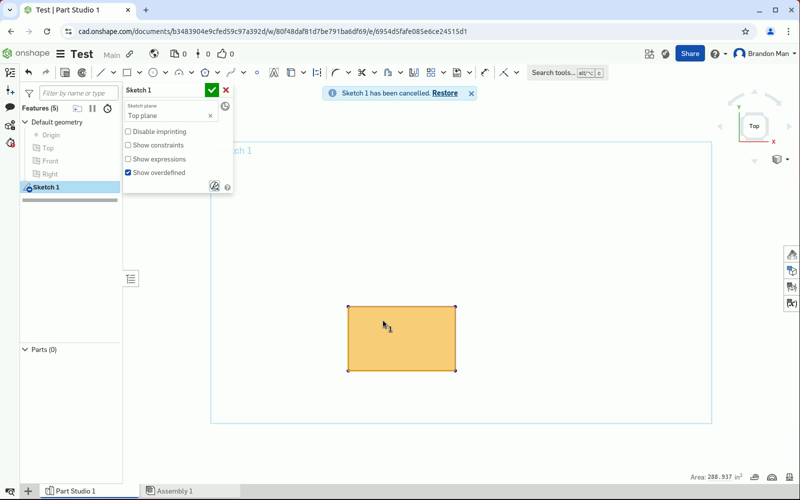
mouse_move(73, 352)
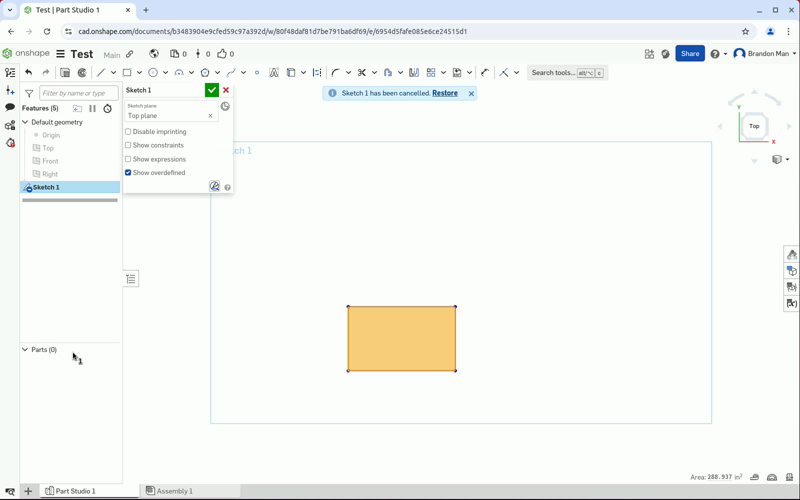
key(shift+y)
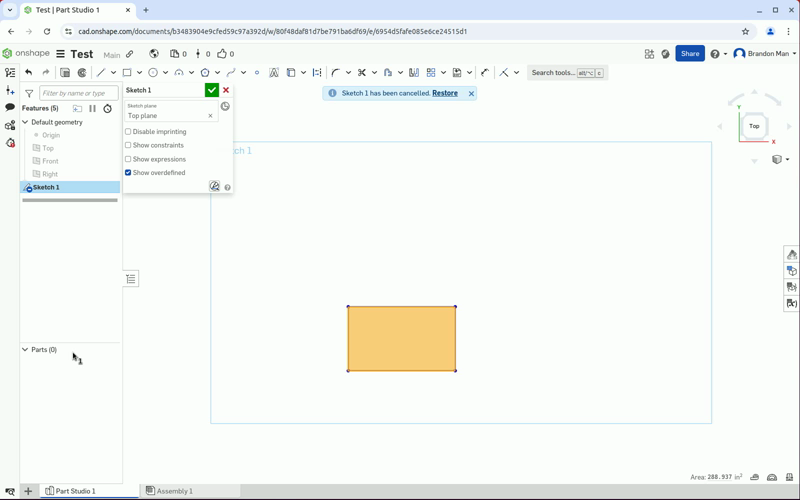
key(shift+e)
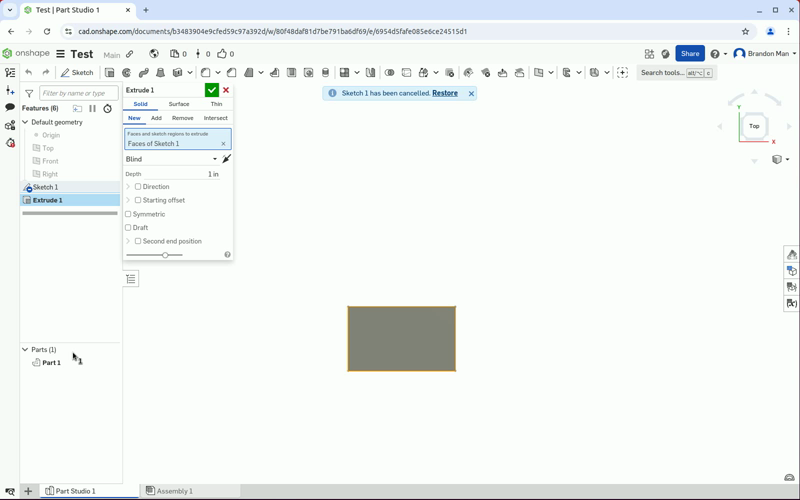
mouse_move(143, 106)
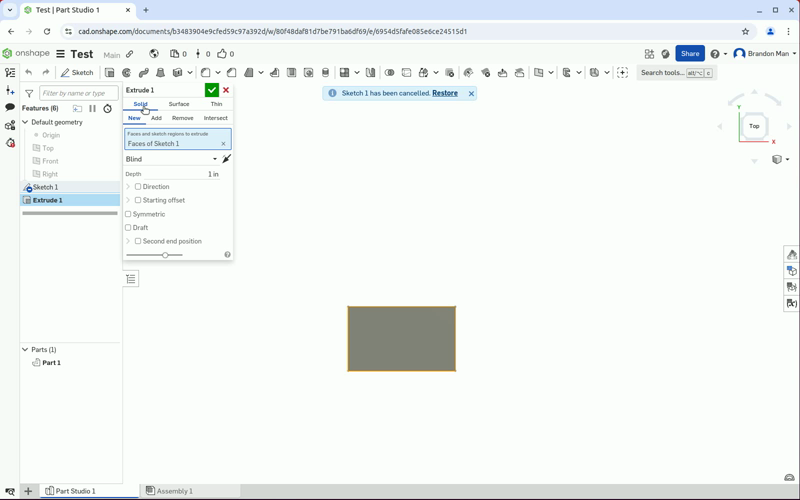
click(143, 106)
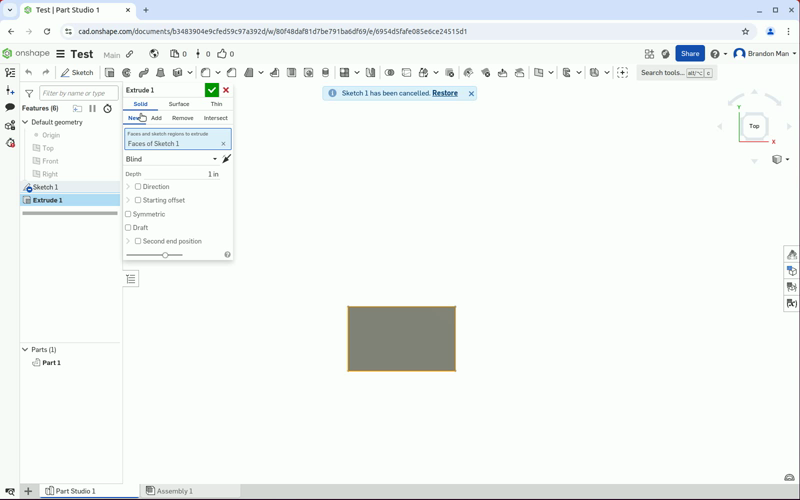
mouse_move(137, 120)
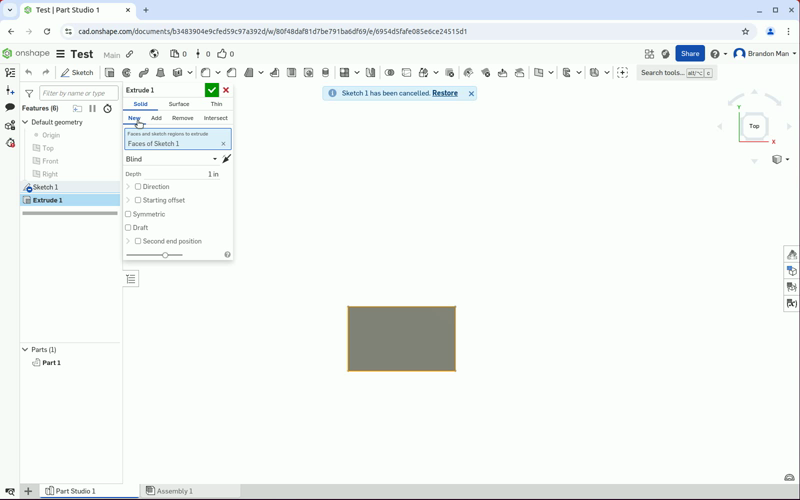
click(137, 120)
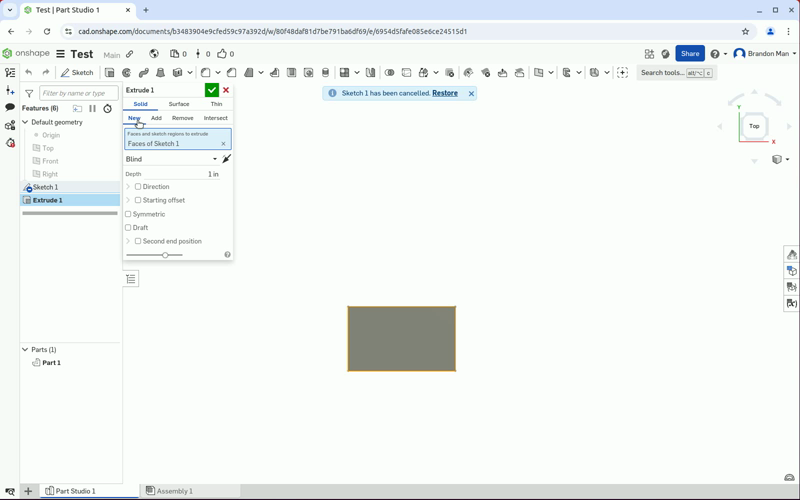
key(tab, 4)
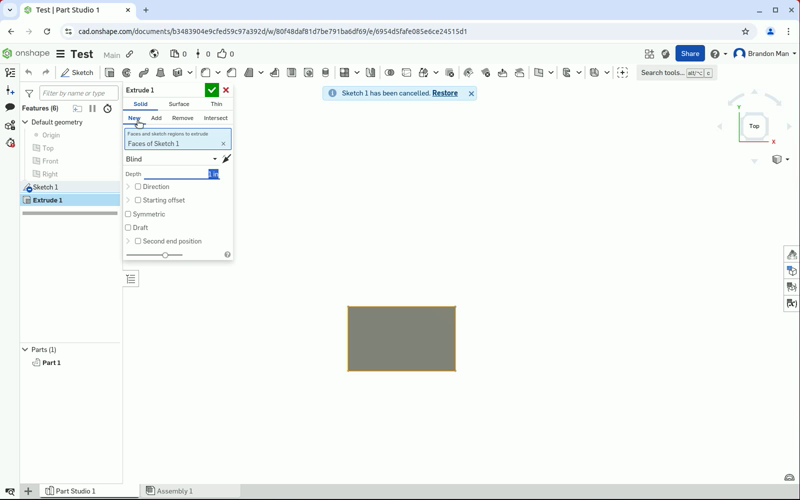
text(1.204)
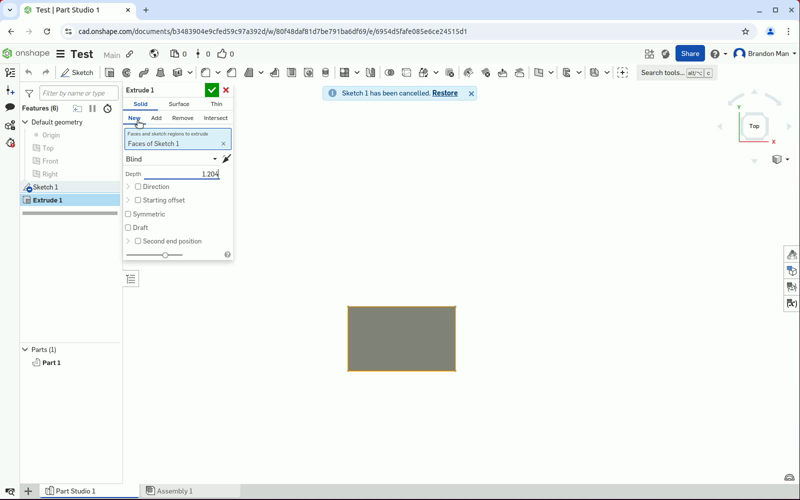
key(enter)
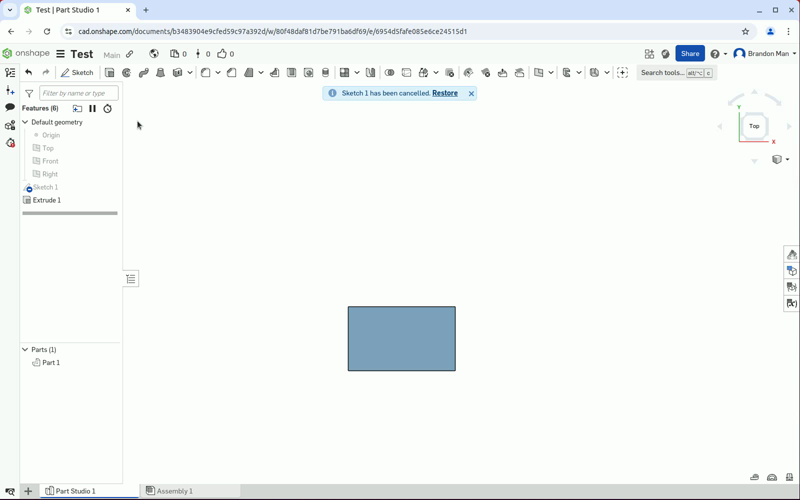
key(shift+h)
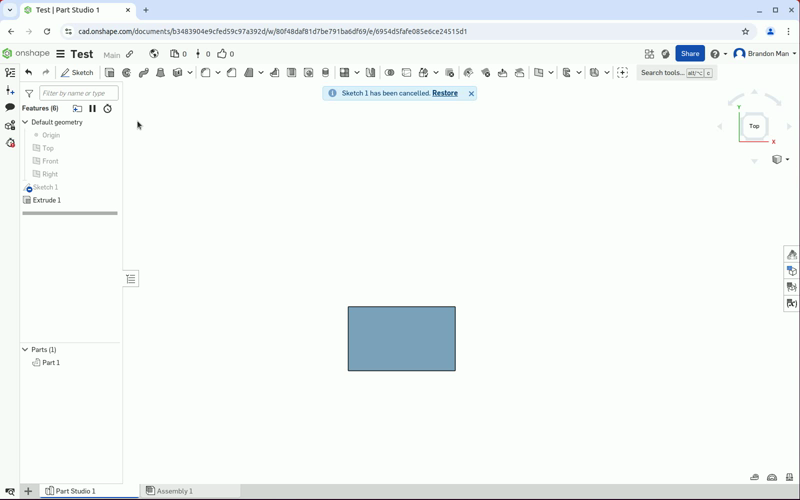
key(shift+h)
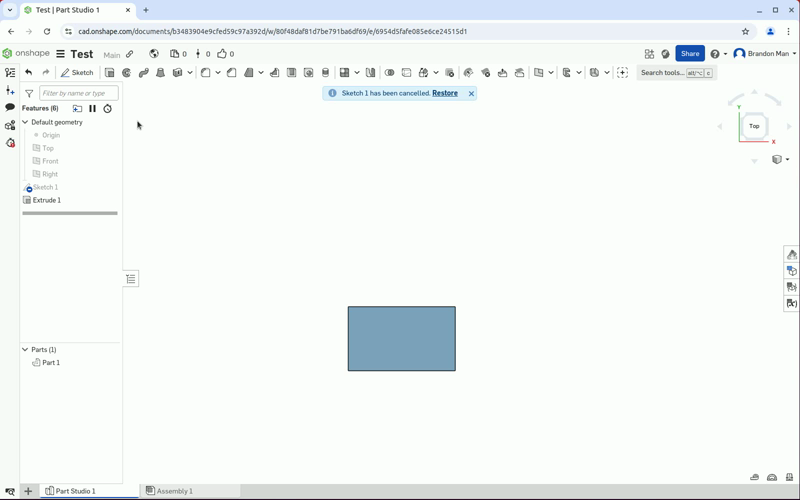
mouse_move(73, 189)
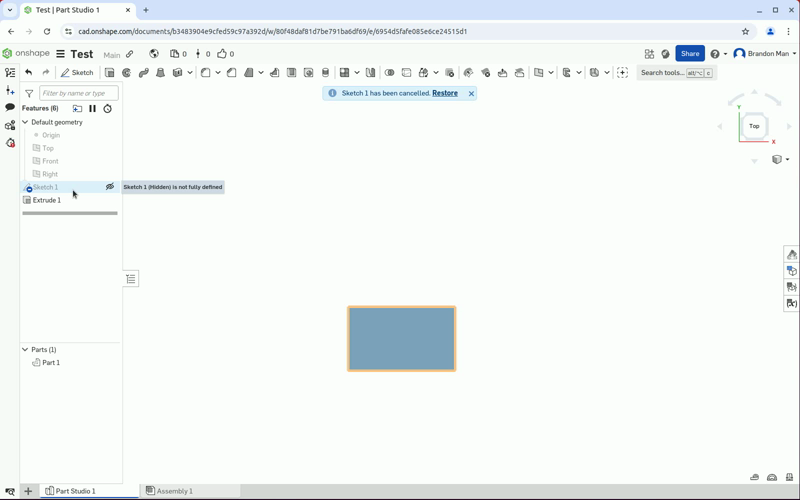
click(73, 189)
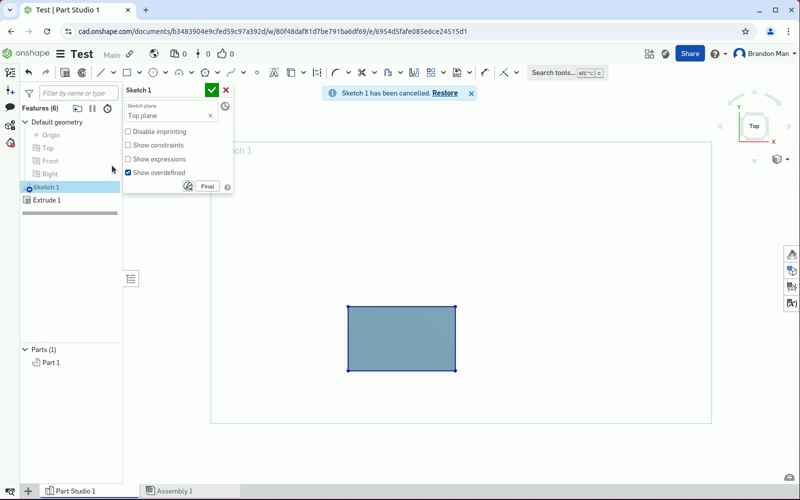
mouse_move(229, 92)
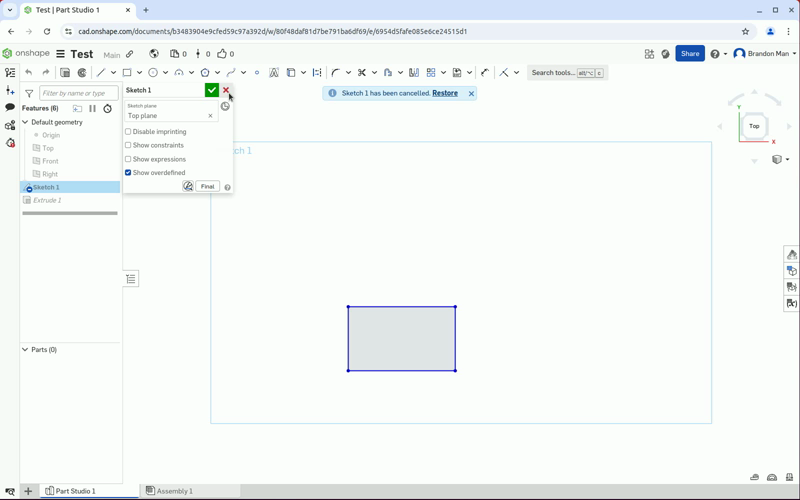
click(229, 92)
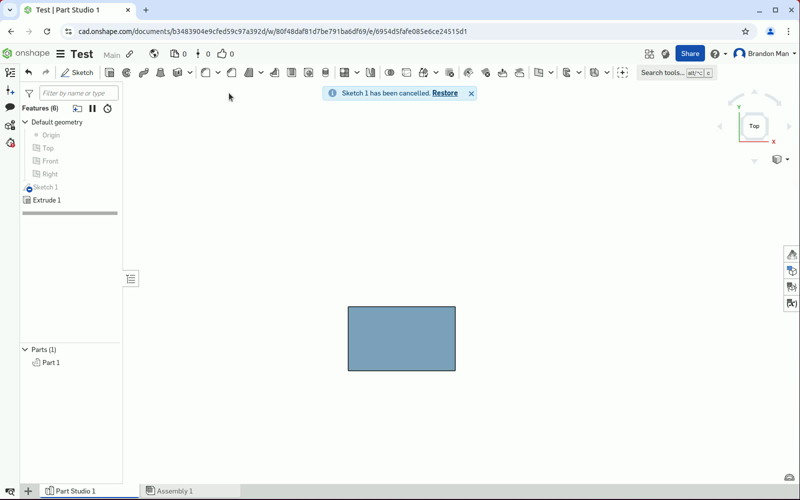
mouse_move(541, 75)
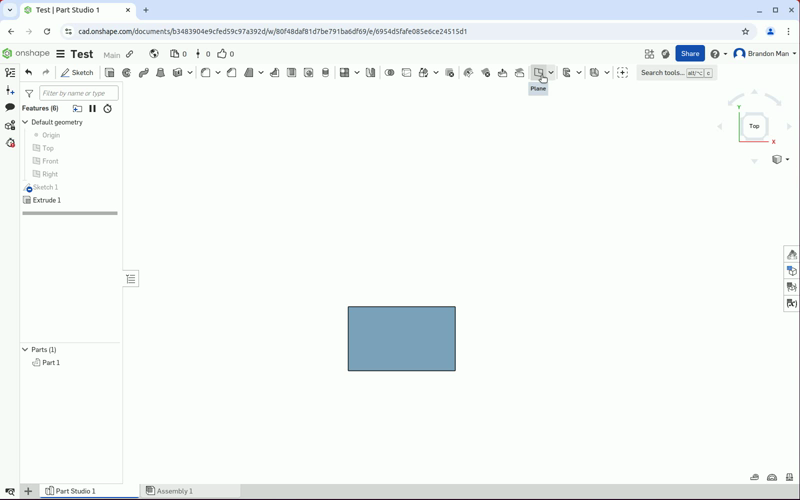
click(541, 75)
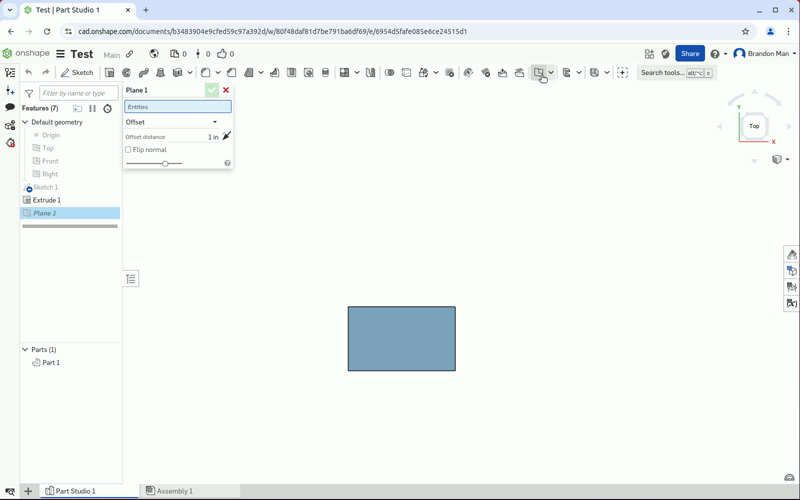
mouse_move(73, 150)
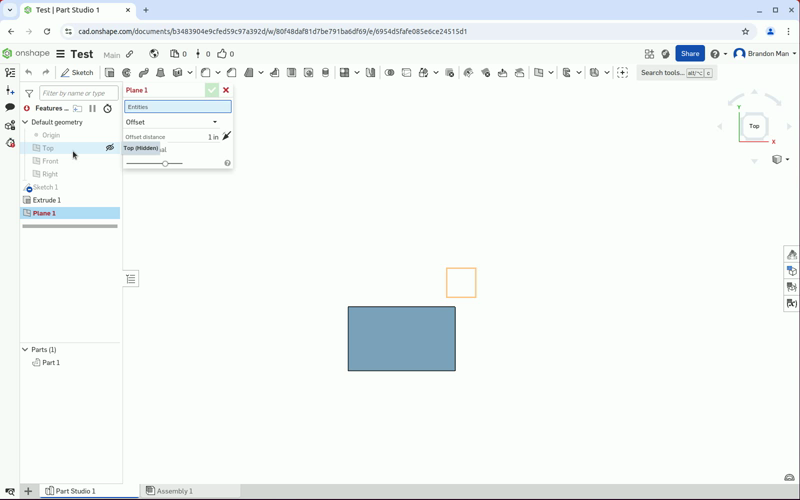
click(73, 150)
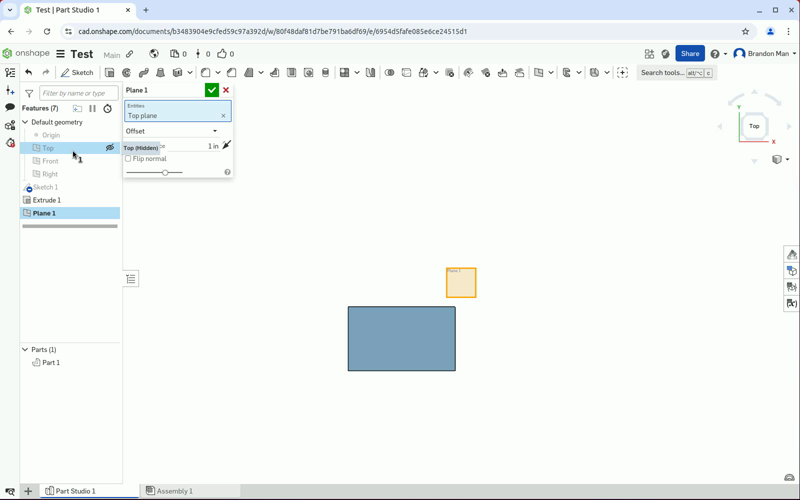
key(tab, 2)
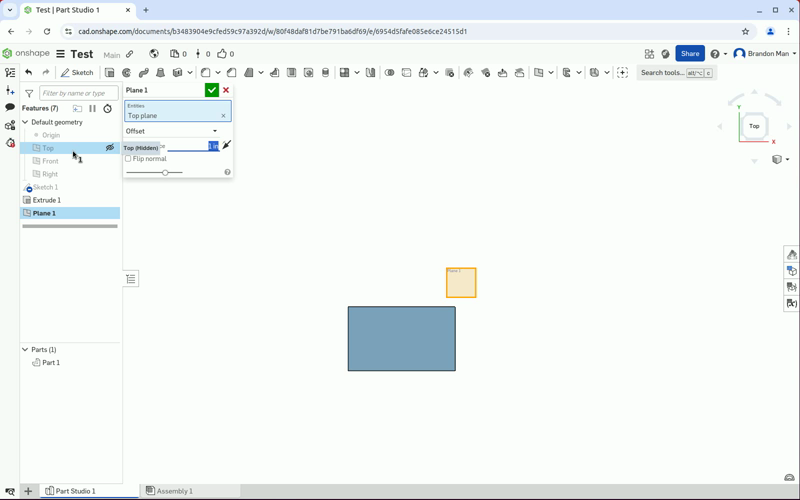
text(1.202)
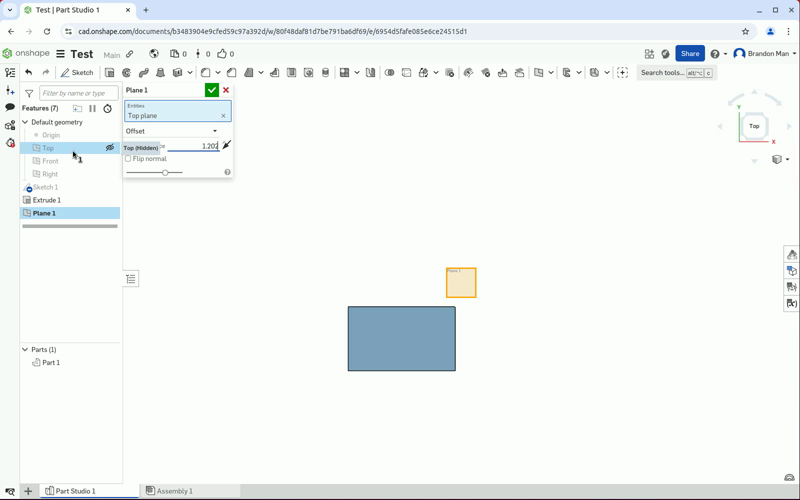
key(enter, 2)
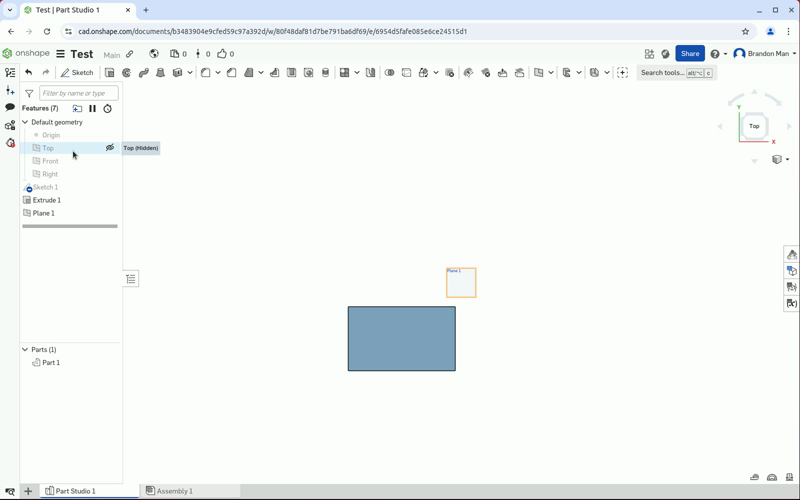
key(shift+s)
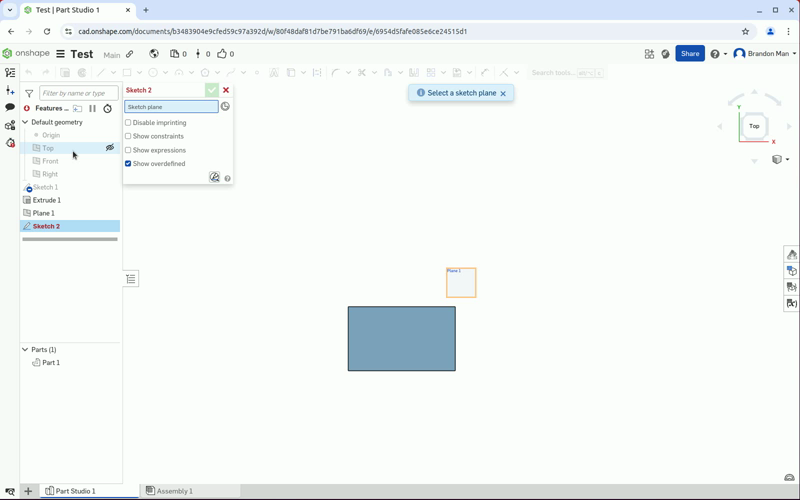
mouse_move(73, 215)
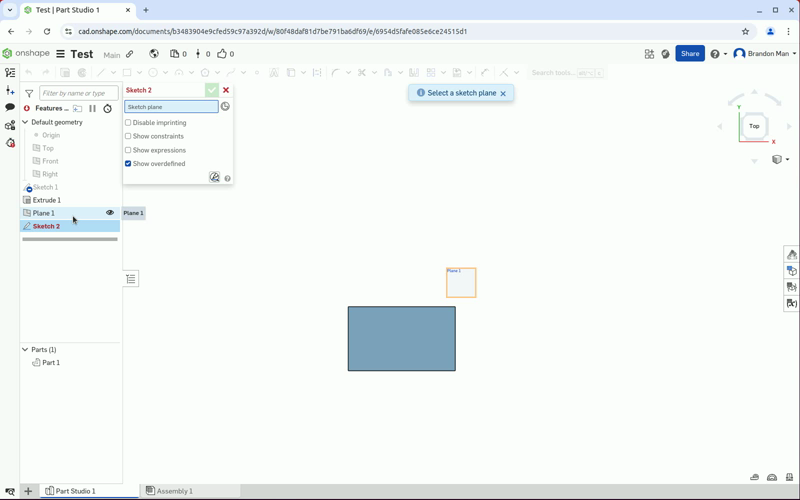
click(73, 215)
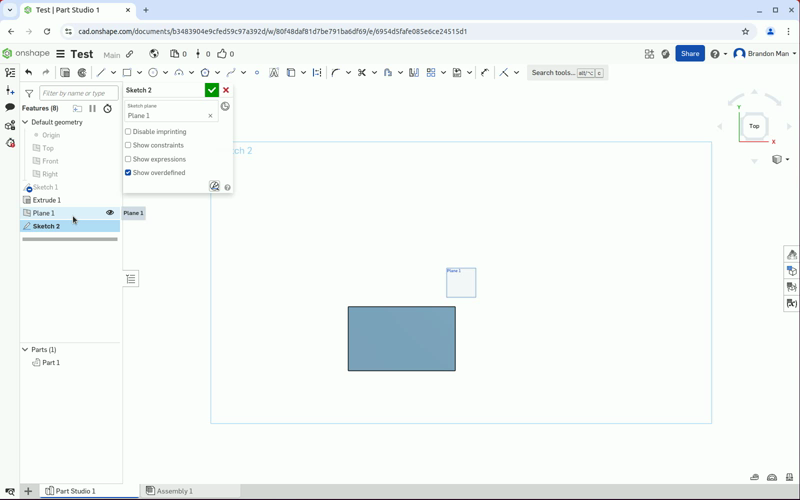
mouse_move(73, 352)
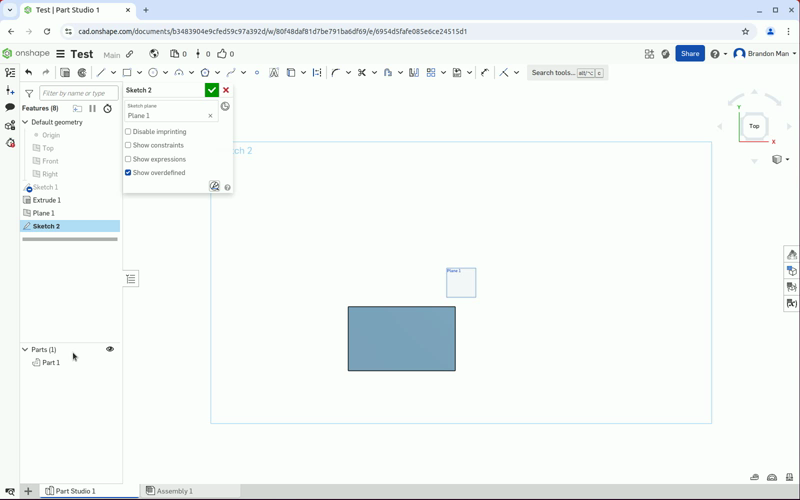
key(y)
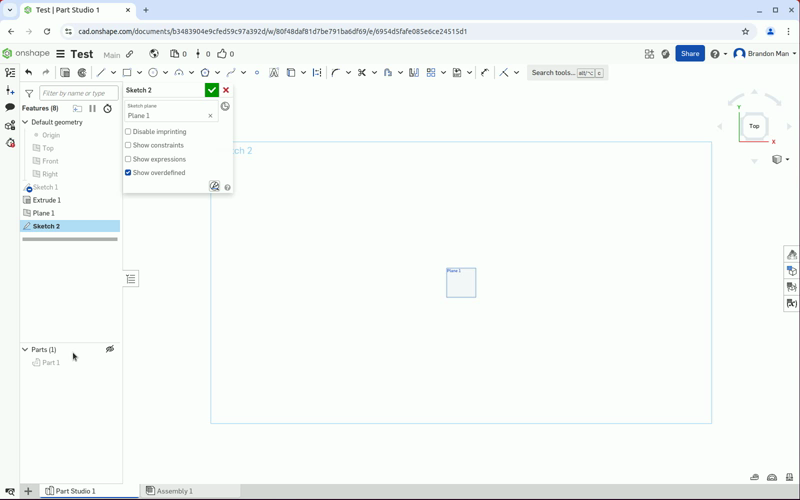
key(l)
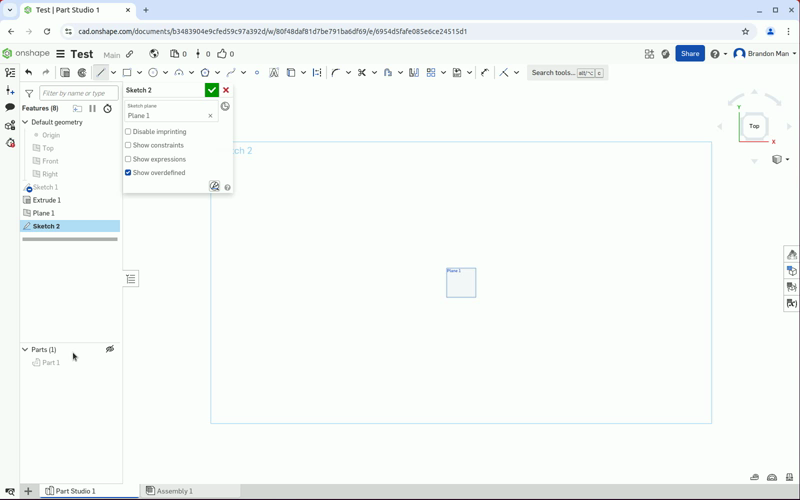
key_down(shift)
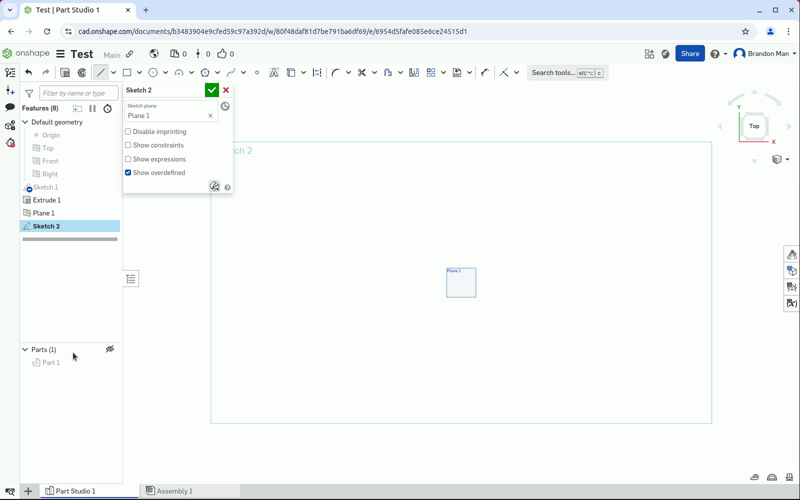
mouse_move(348, 312)
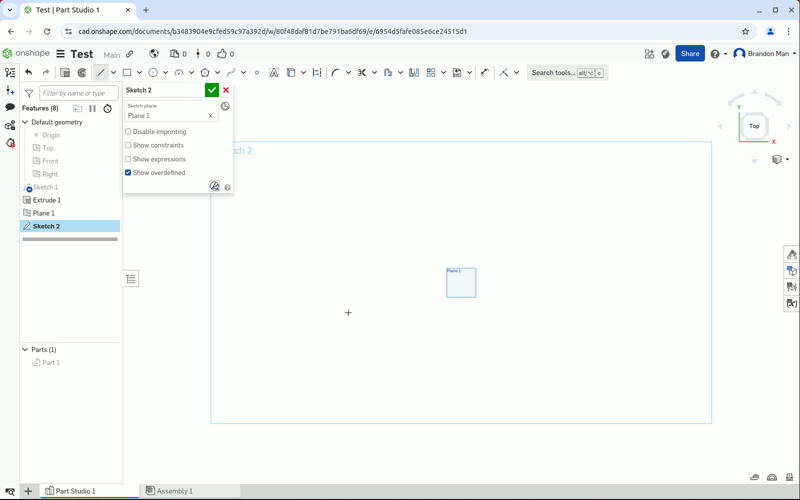
click(348, 312)
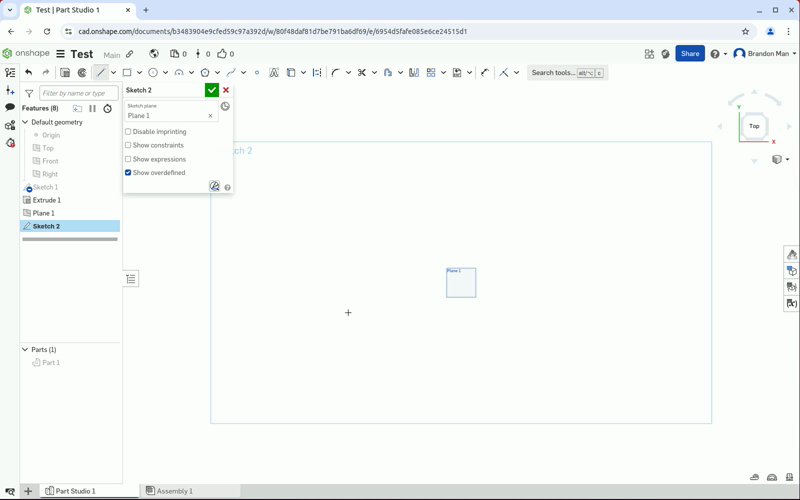
key_up(shift)
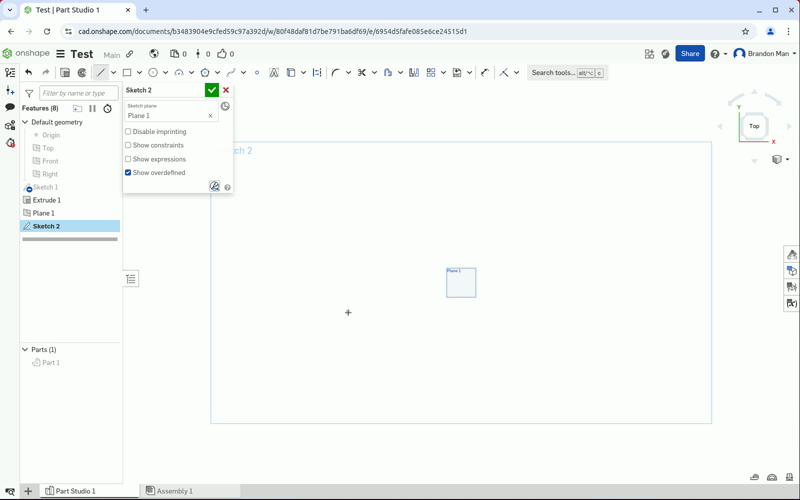
key_down(shift)
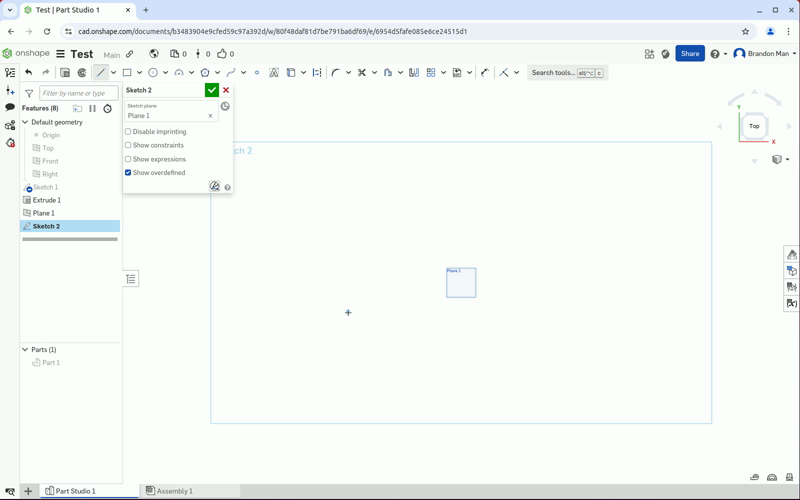
mouse_move(449, 312)
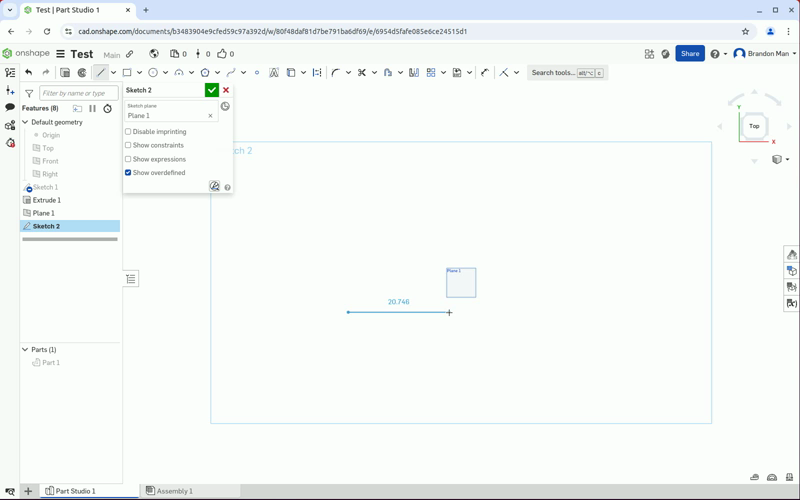
click(449, 312)
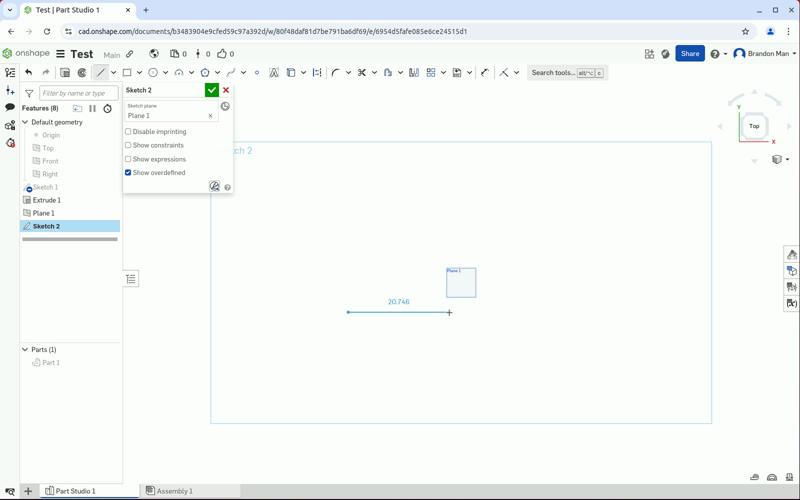
key_up(shift)
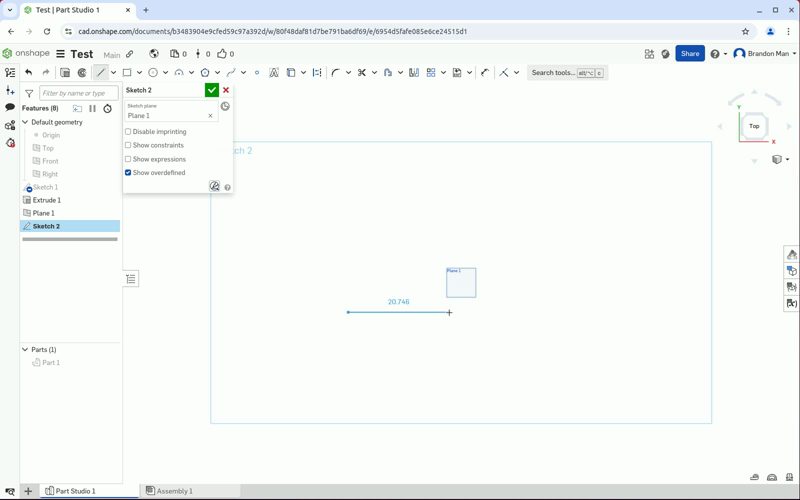
key_down(shift)
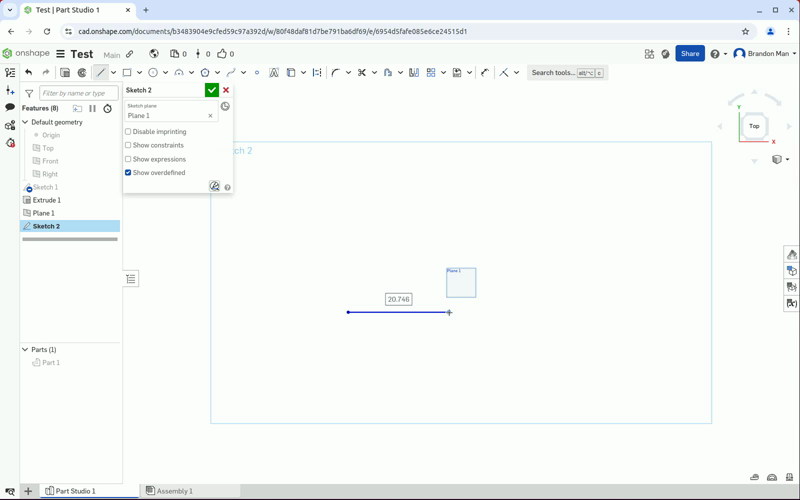
mouse_move(479, 312)
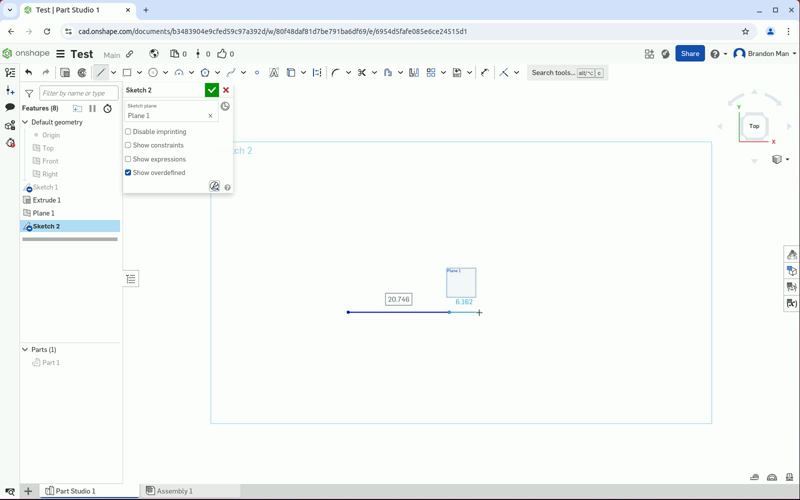
mouse_move(449, 306)
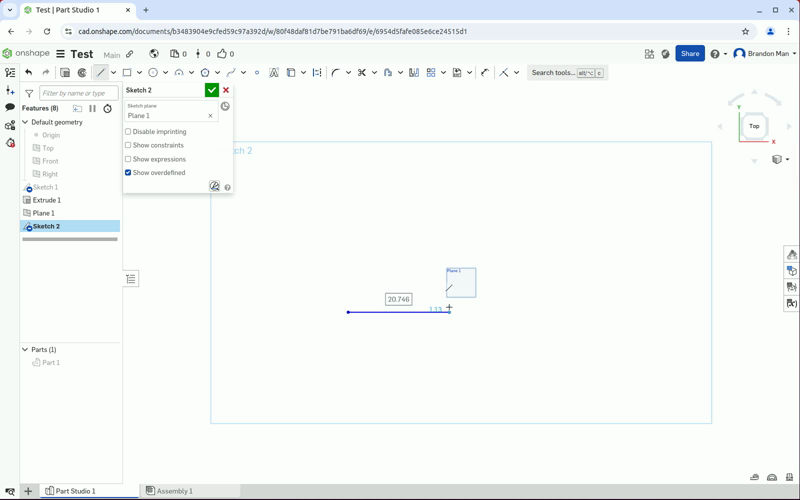
scroll(6)
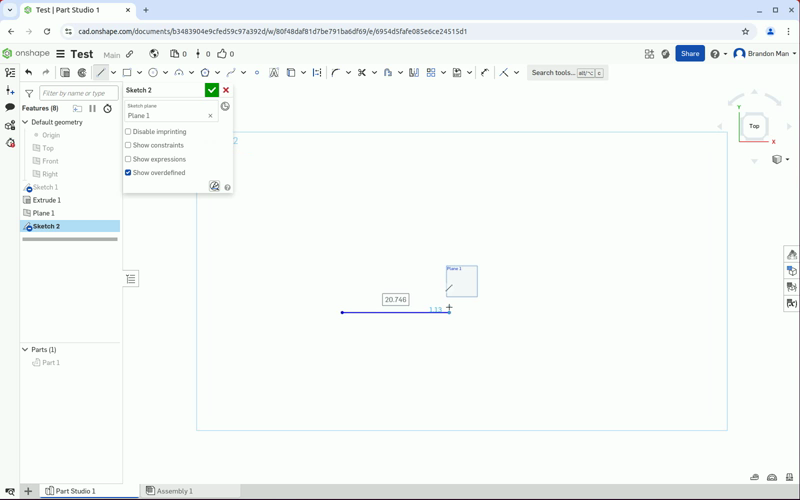
scroll(6)
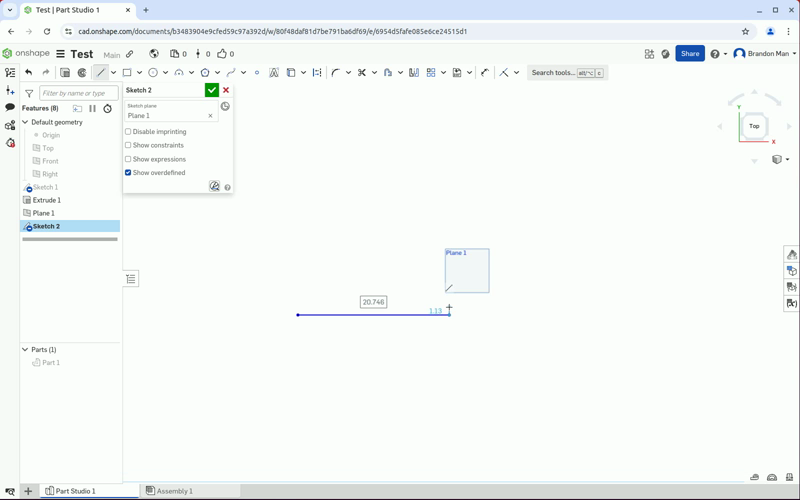
scroll(6)
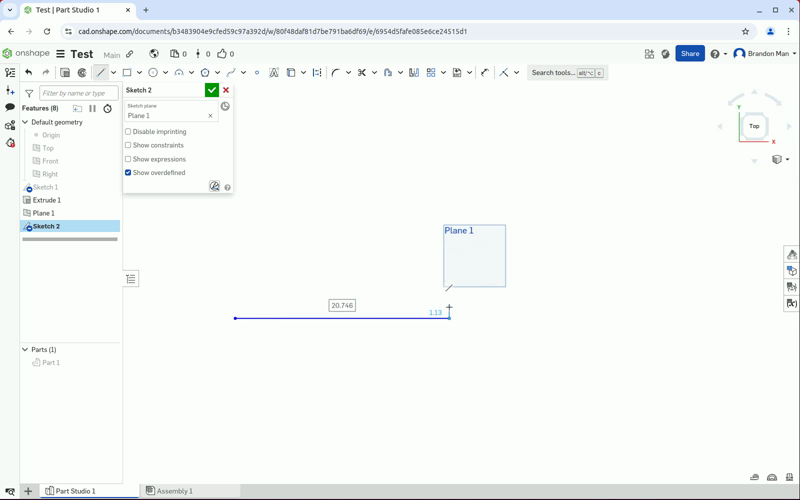
scroll(6)
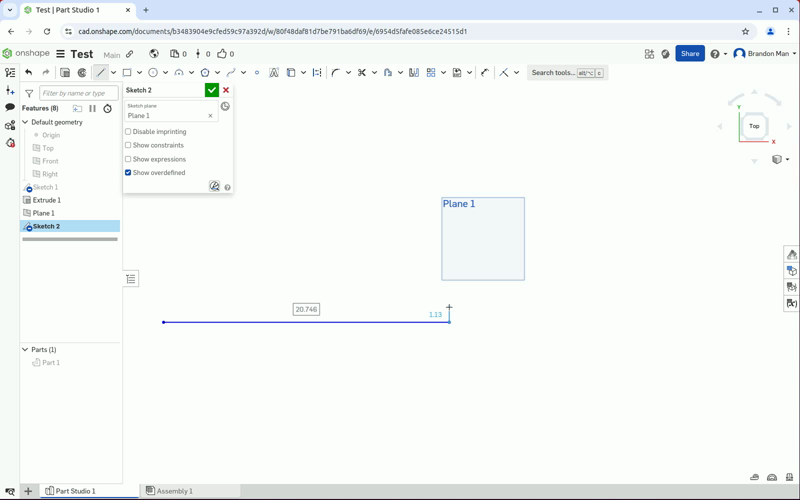
scroll(6)
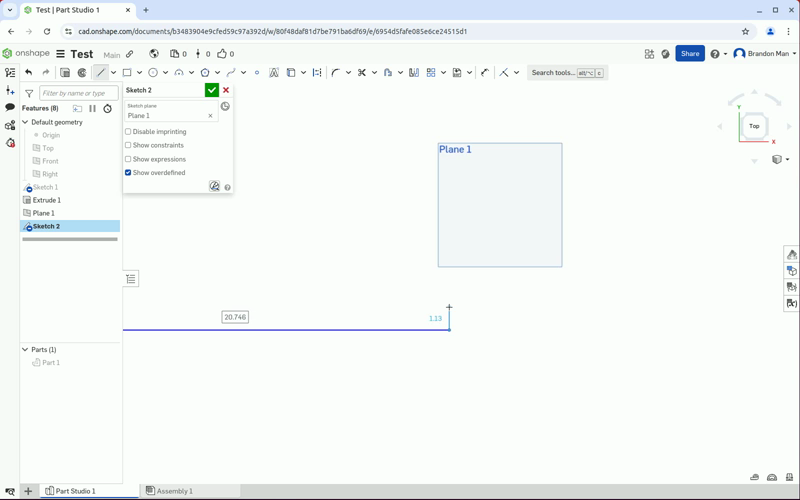
scroll(6)
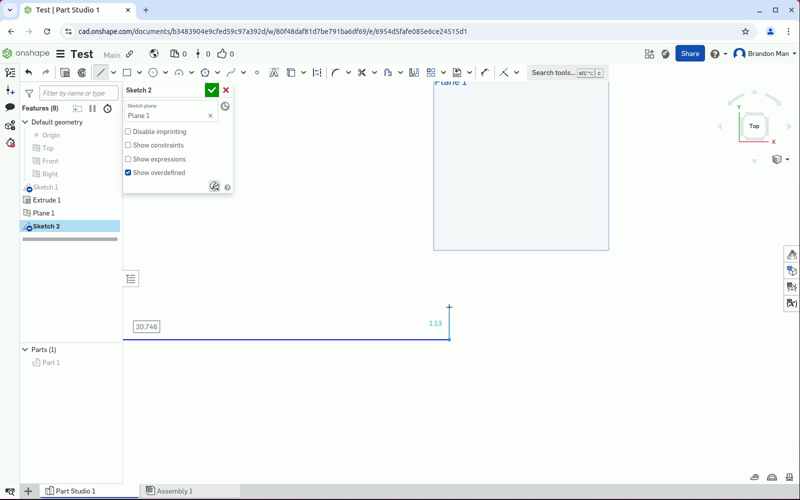
scroll(6)
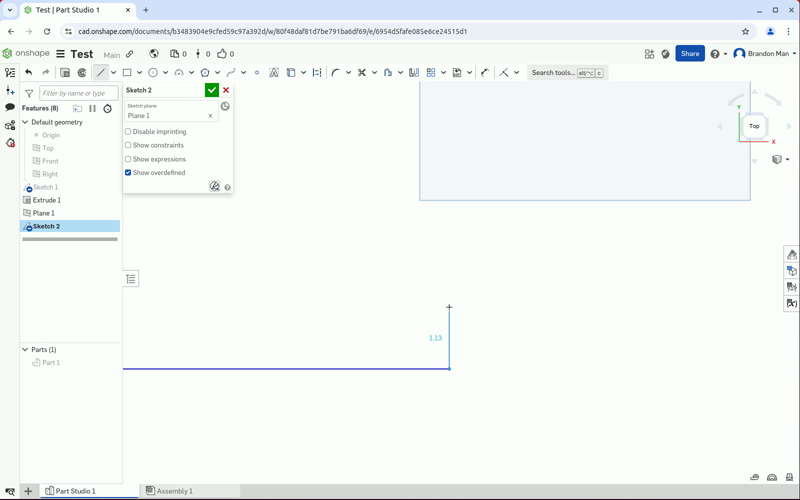
click(449, 306)
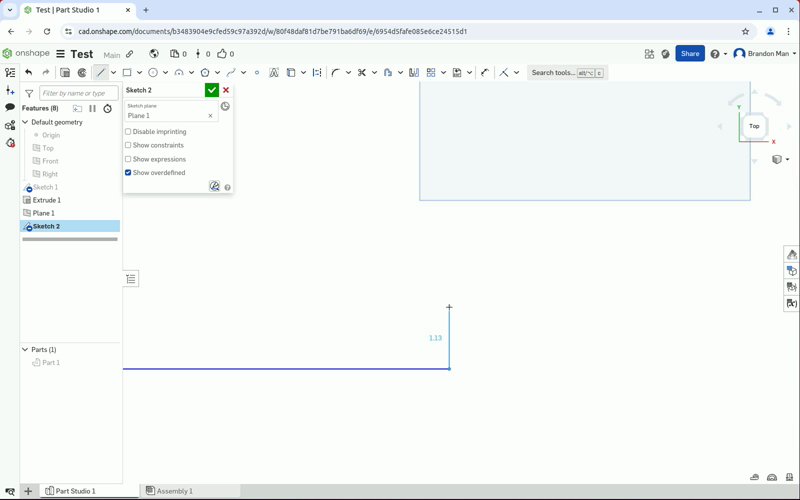
scroll(-6)
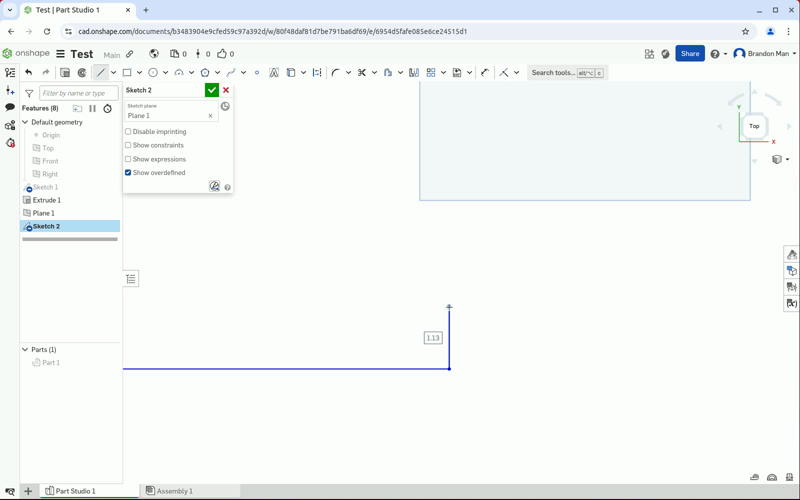
scroll(-6)
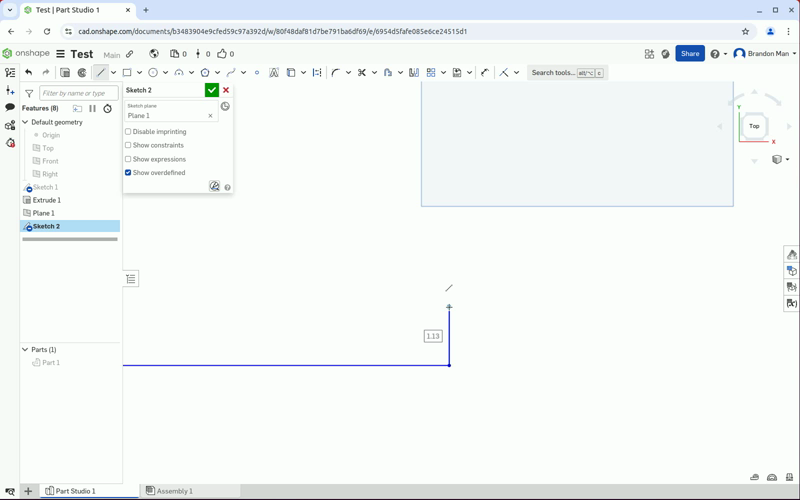
scroll(-6)
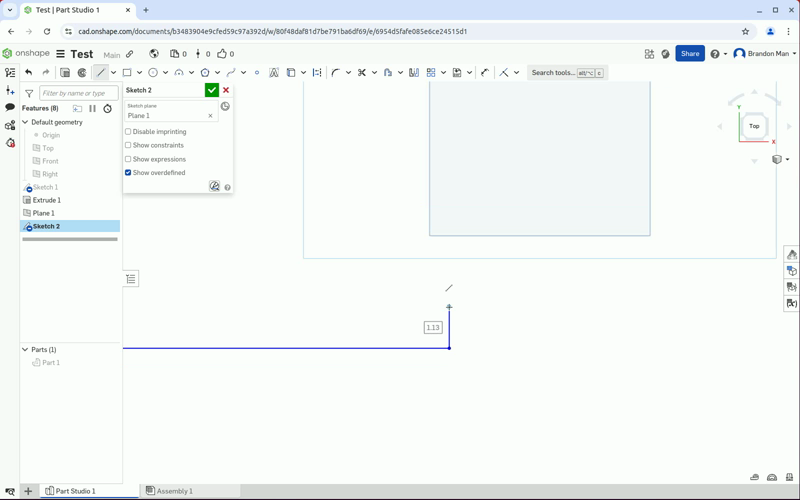
scroll(-6)
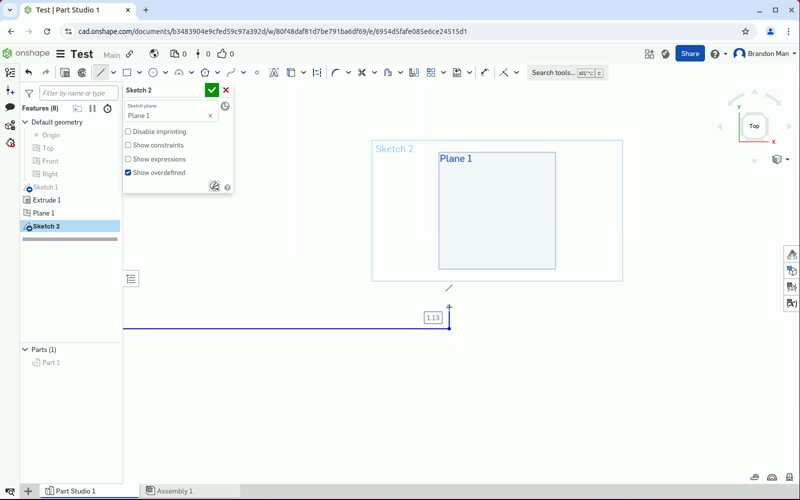
scroll(-6)
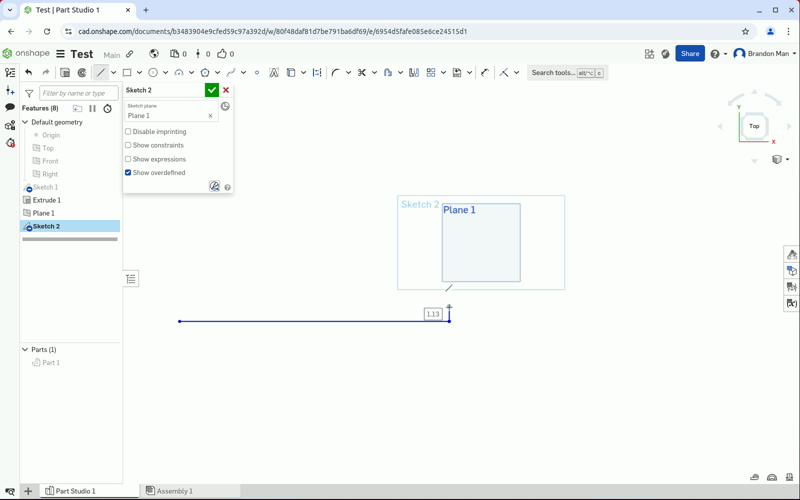
scroll(-6)
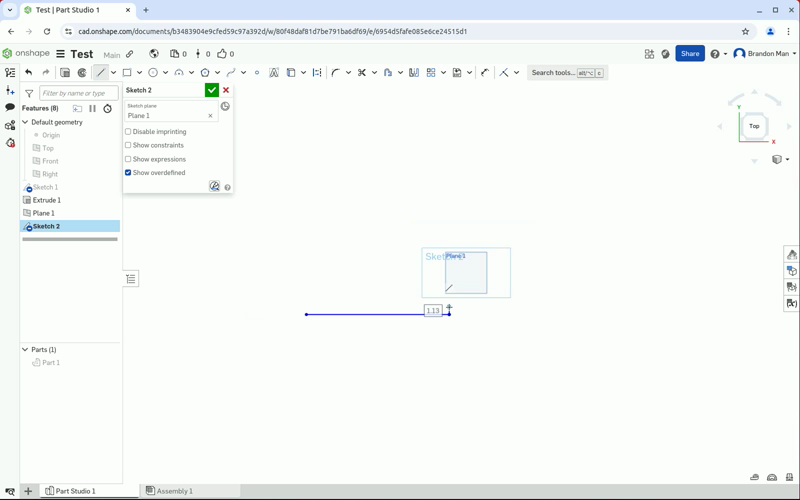
scroll(-6)
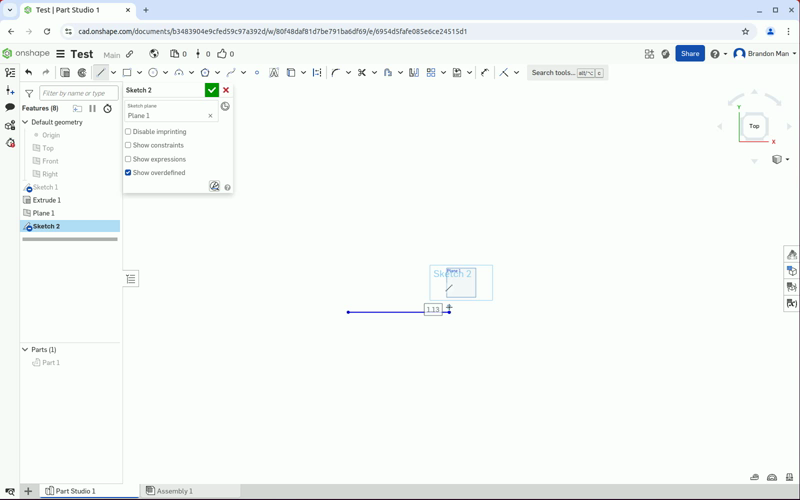
key_up(shift)
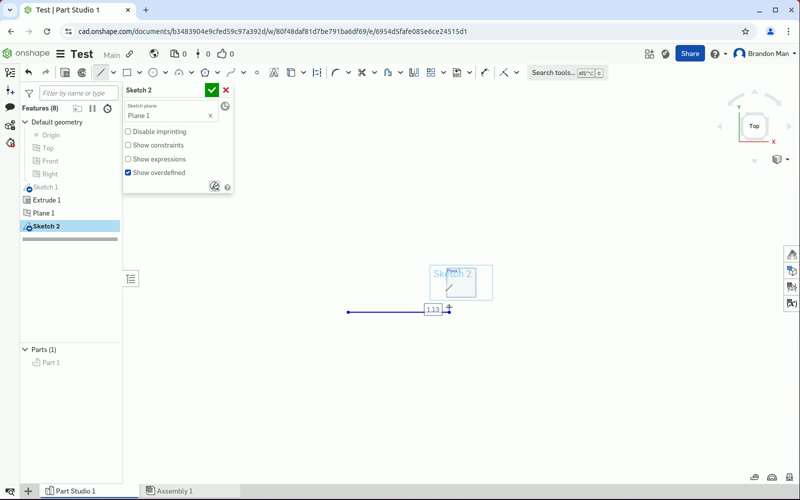
key_down(shift)
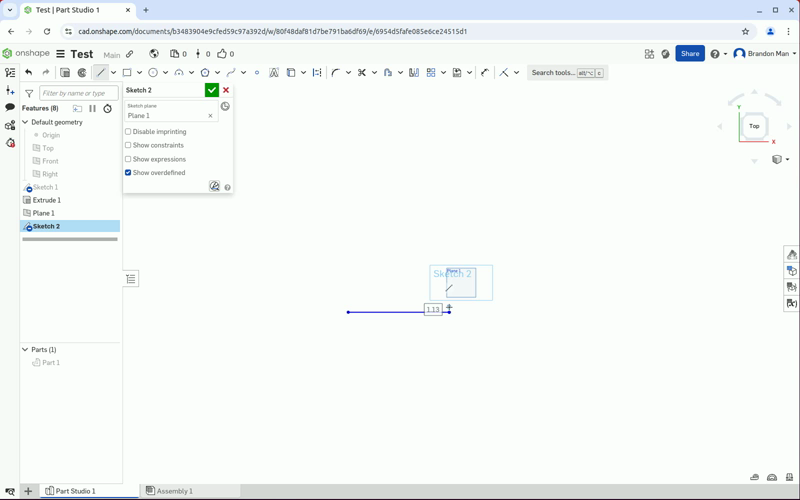
mouse_move(348, 306)
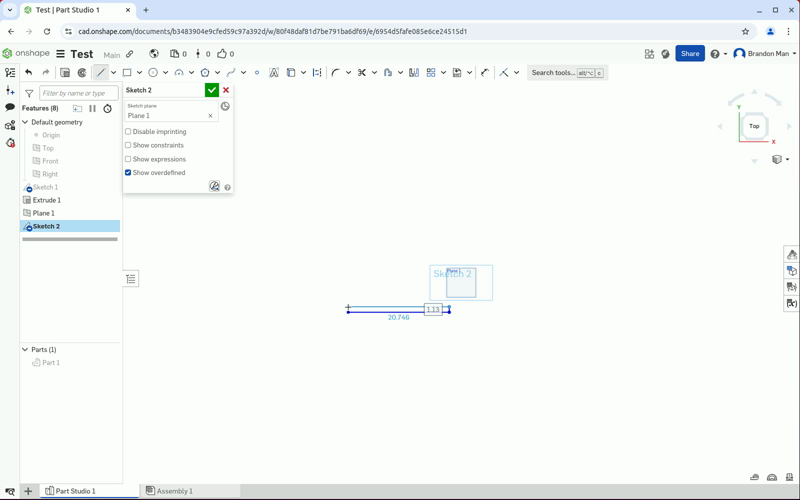
click(348, 306)
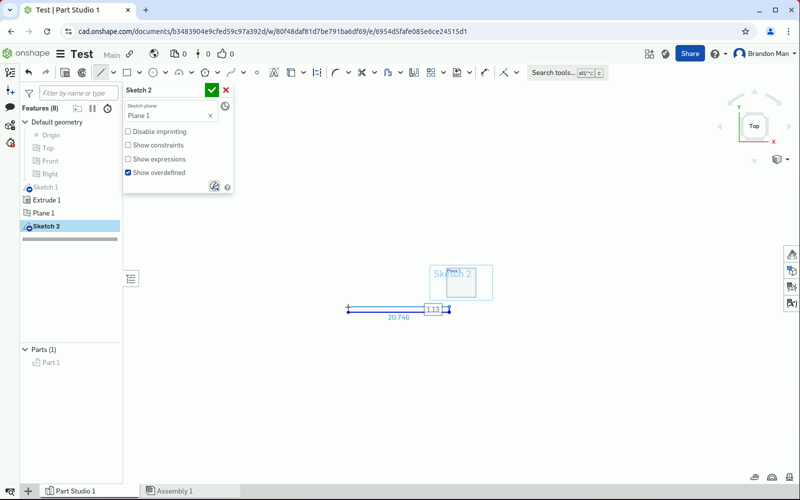
key_up(shift)
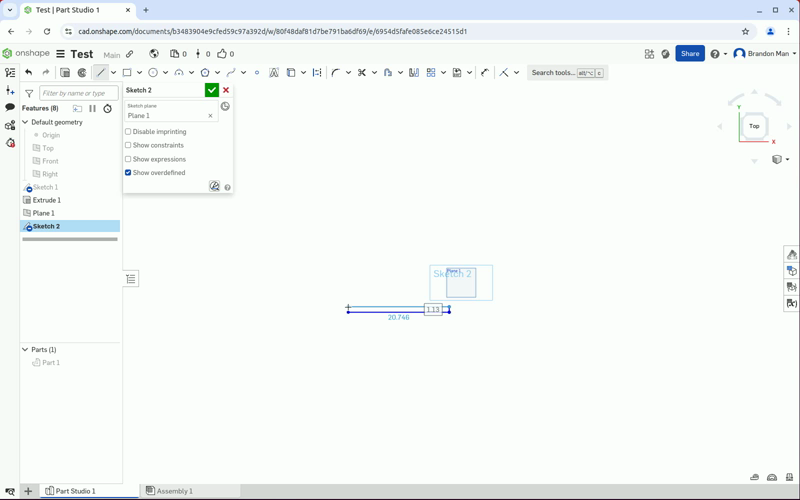
mouse_move(378, 306)
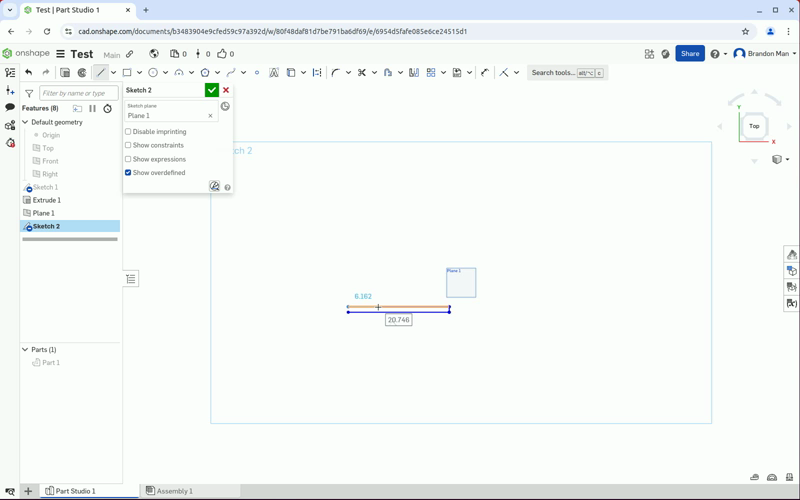
key_down(shift)
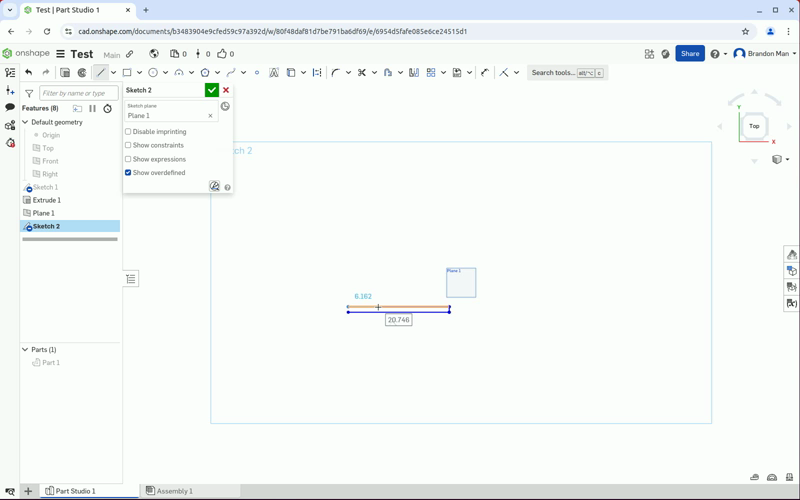
mouse_move(348, 312)
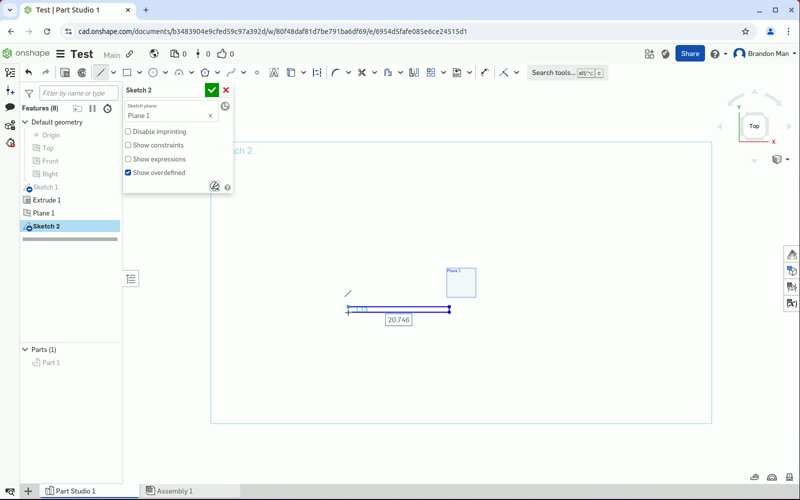
scroll(6)
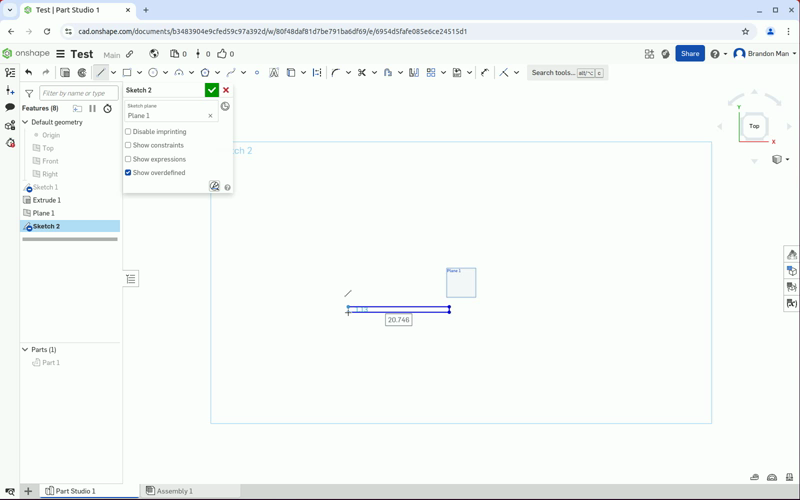
scroll(6)
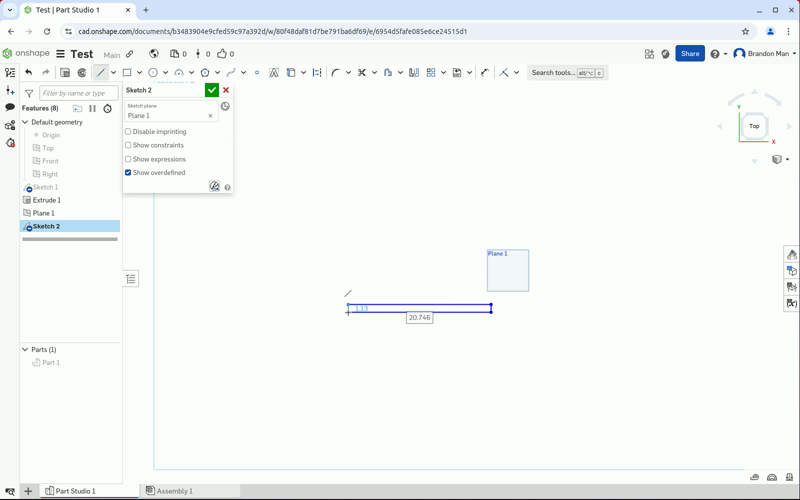
scroll(6)
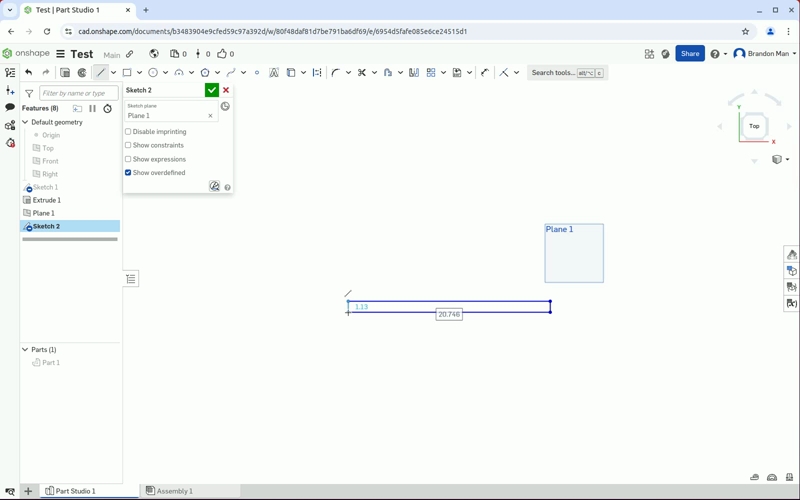
scroll(6)
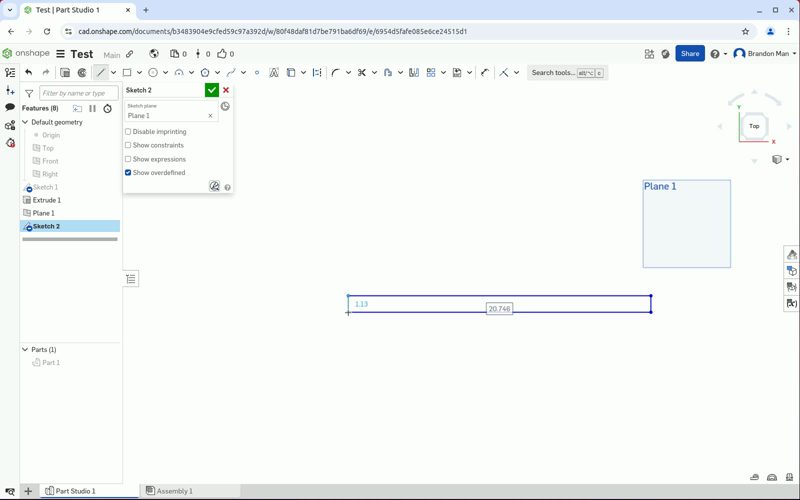
scroll(6)
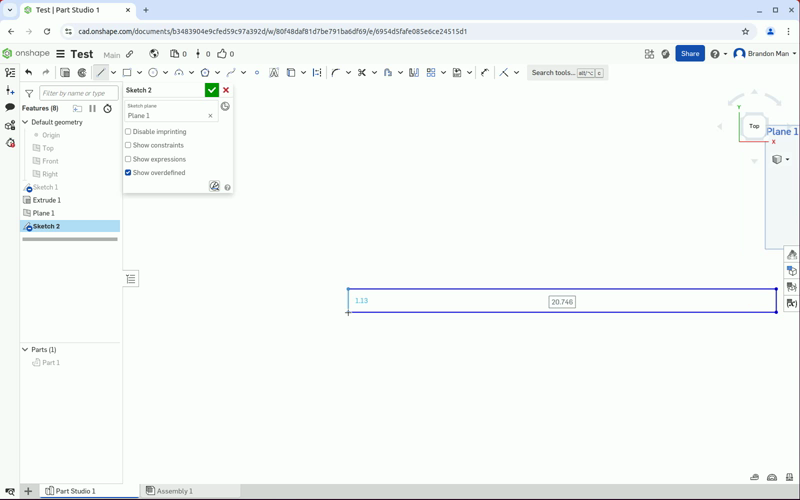
scroll(6)
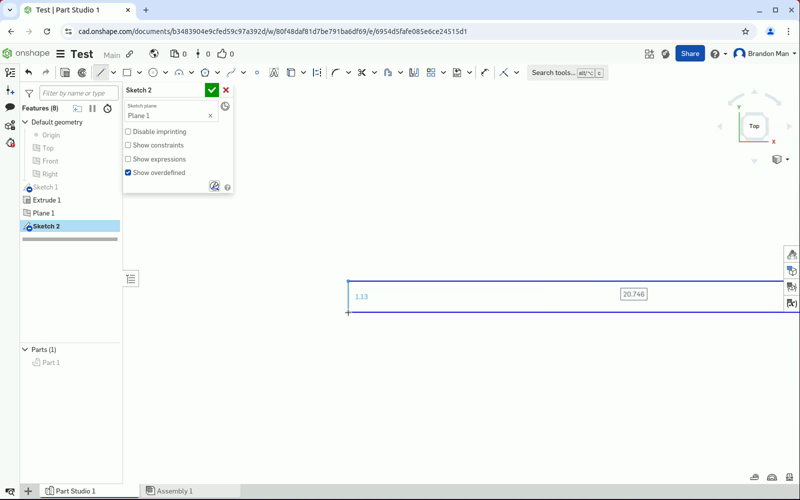
scroll(6)
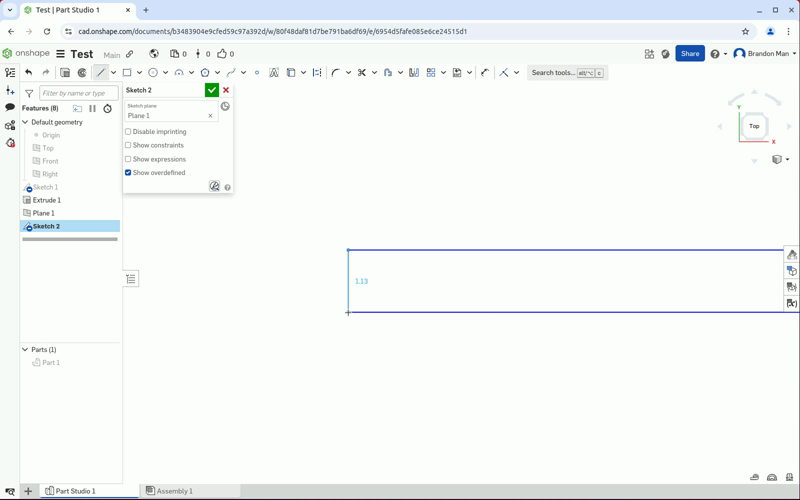
key_up(shift)
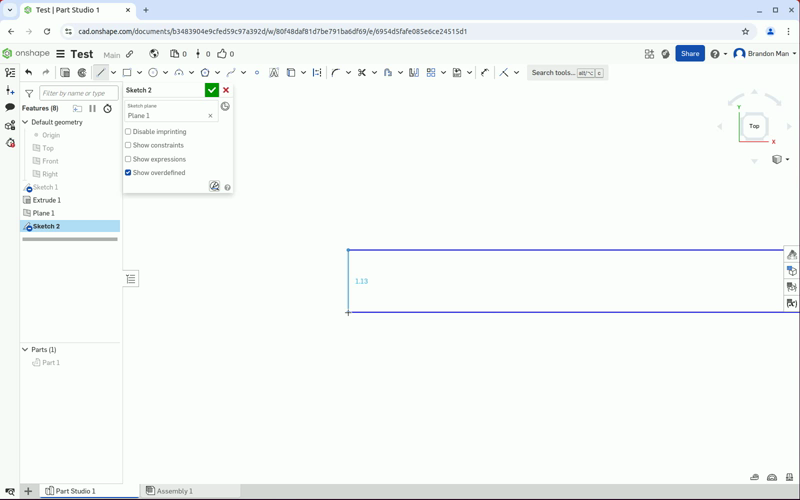
click(348, 312)
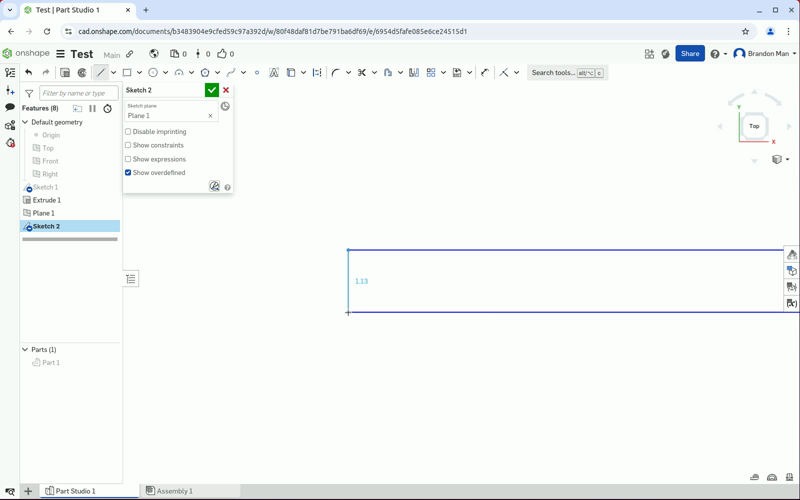
scroll(-6)
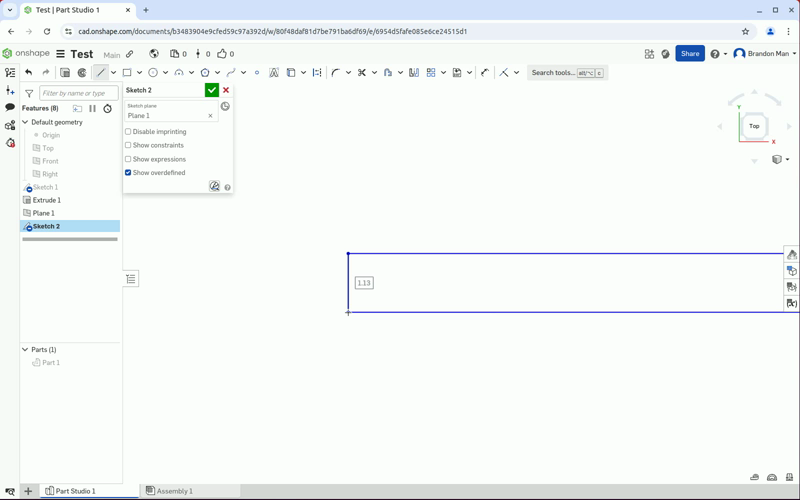
scroll(-6)
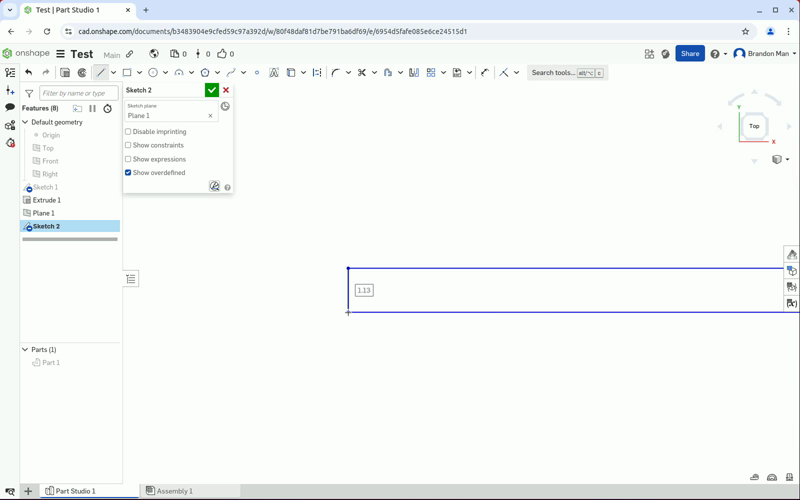
scroll(-6)
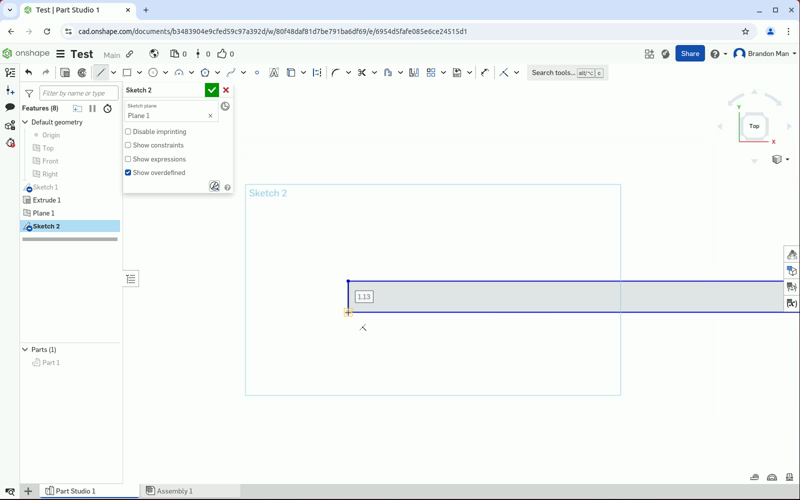
scroll(-6)
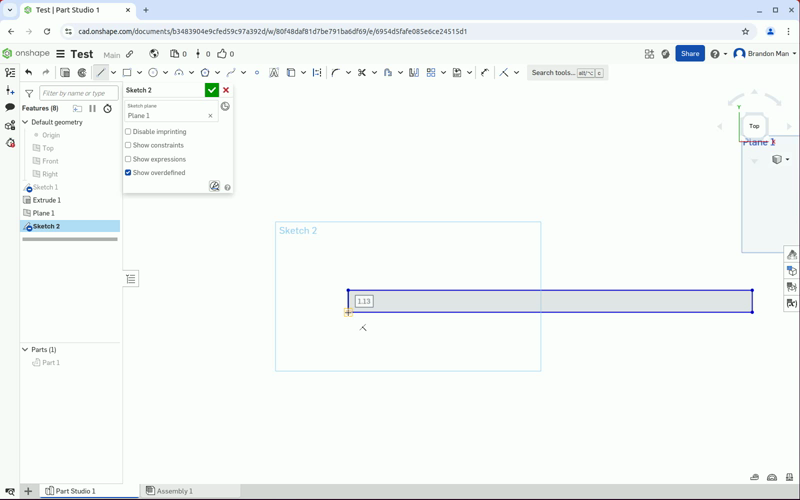
scroll(-6)
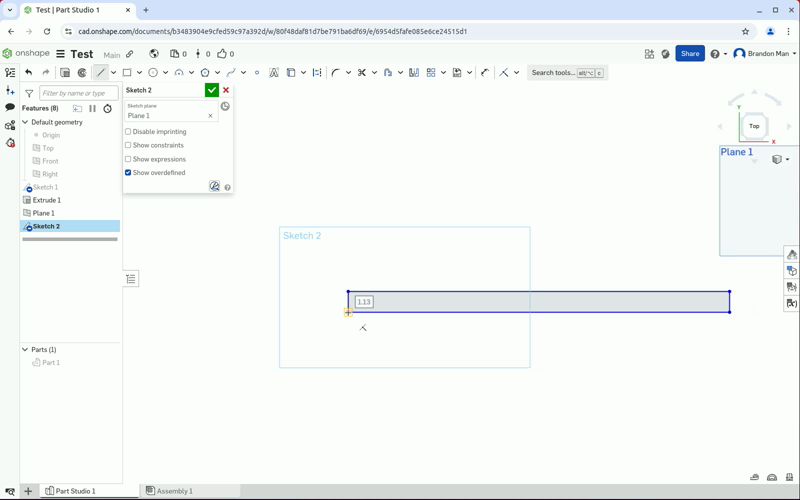
scroll(-6)
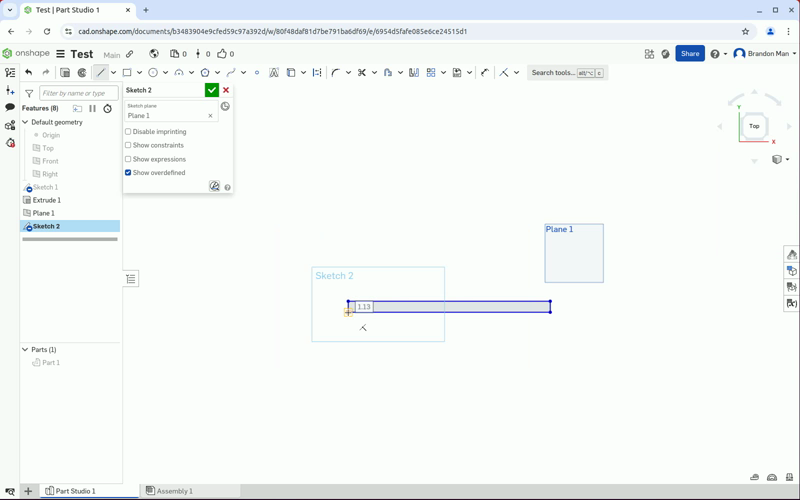
scroll(-6)
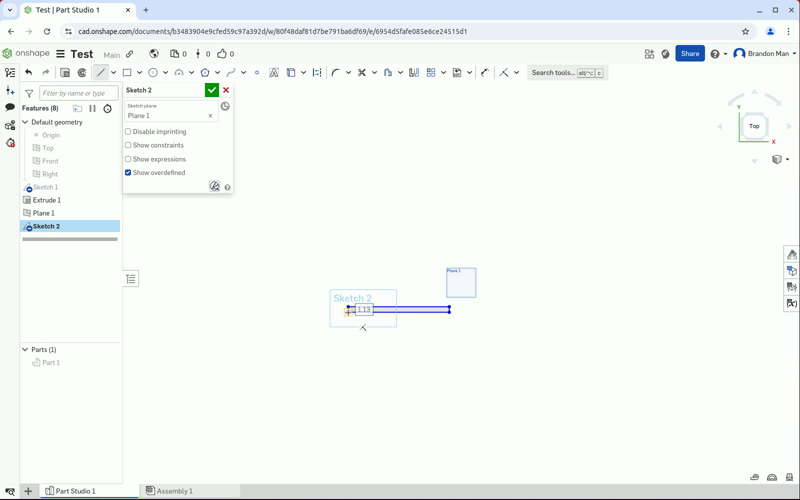
key(esc)
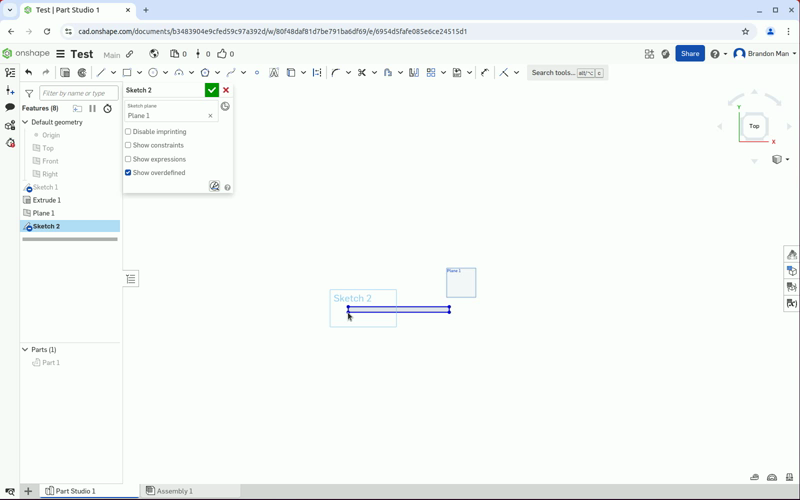
mouse_move(408, 308)
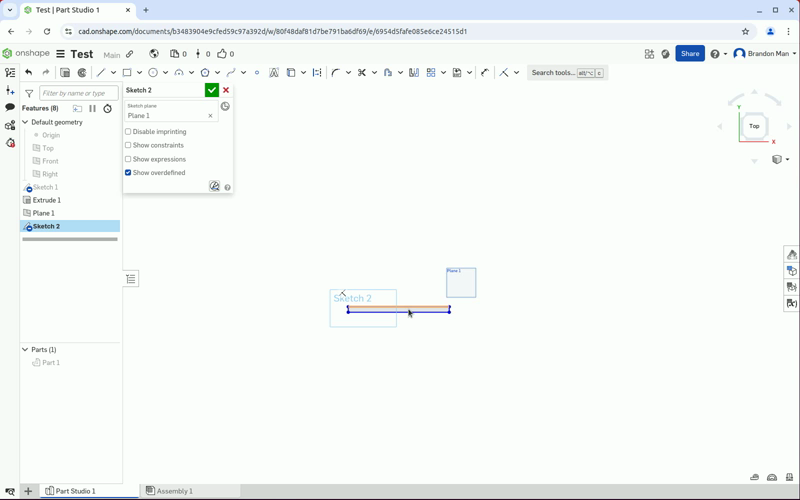
scroll(6)
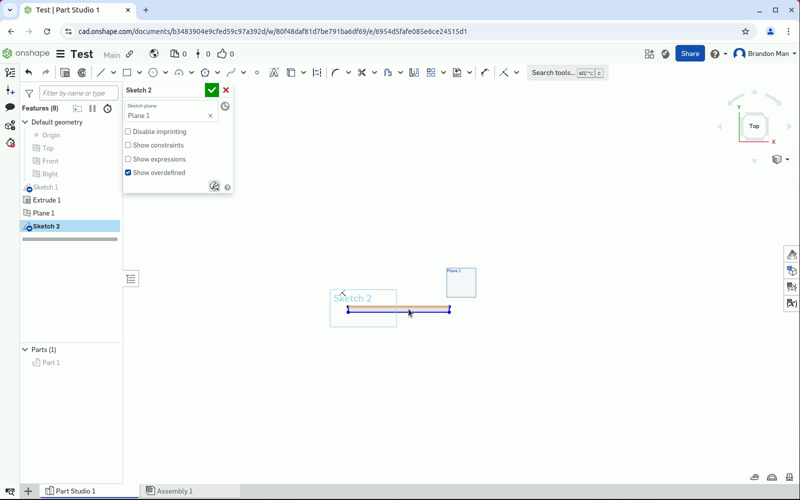
scroll(6)
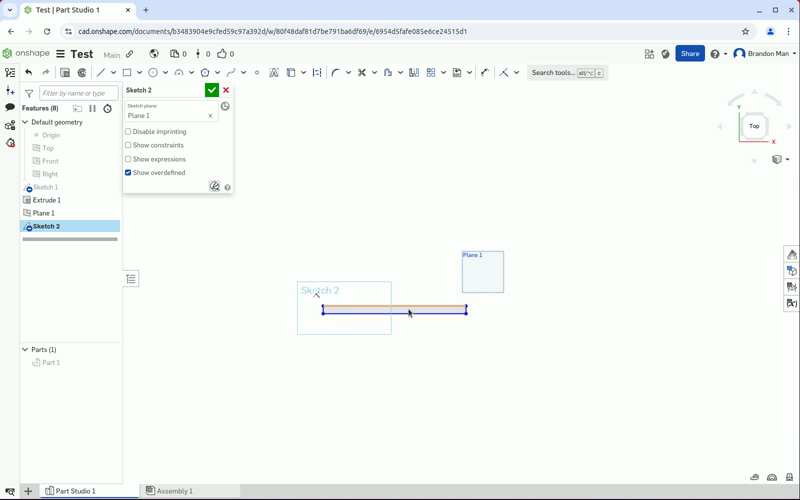
scroll(6)
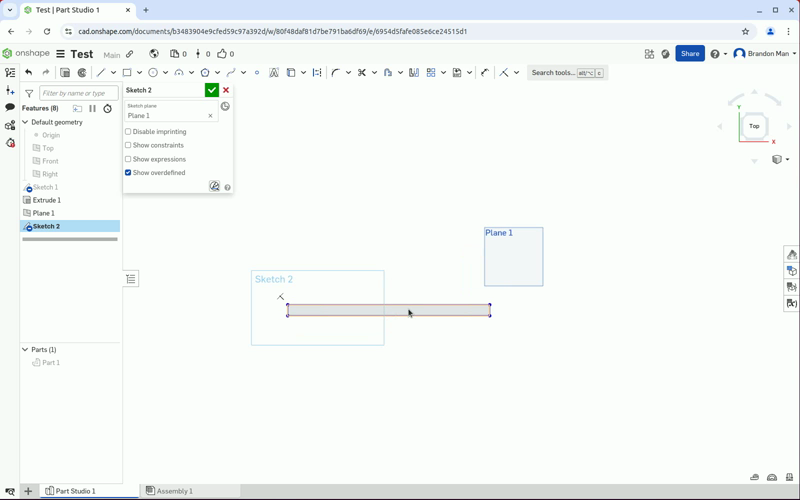
scroll(6)
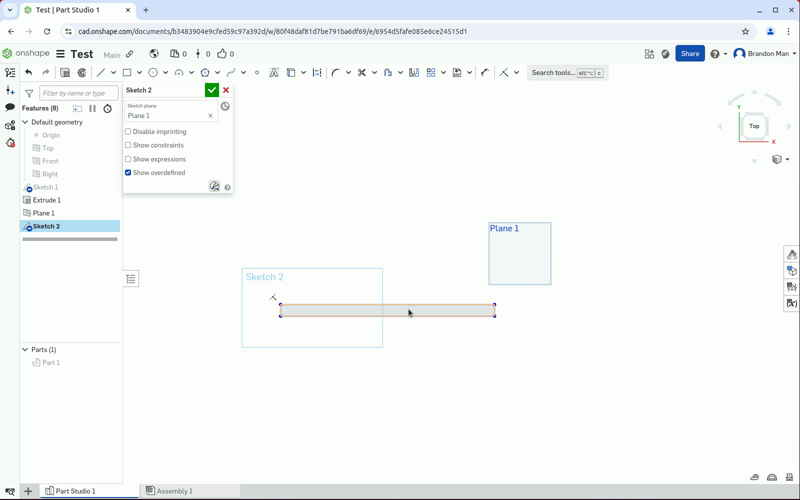
scroll(6)
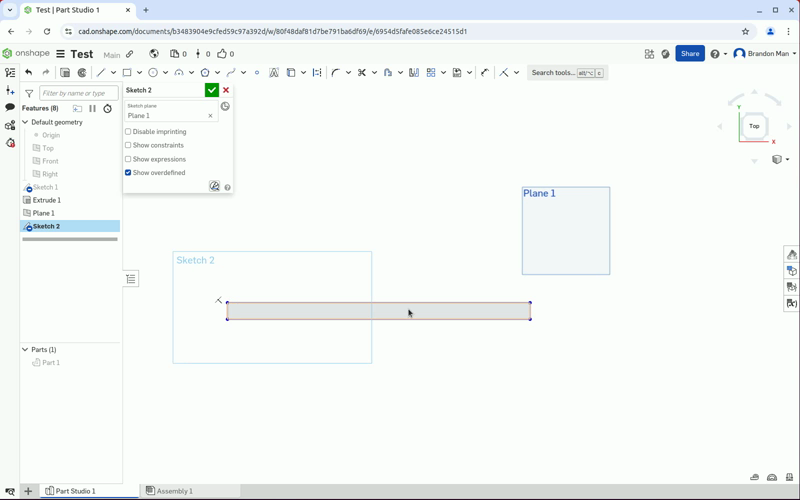
scroll(6)
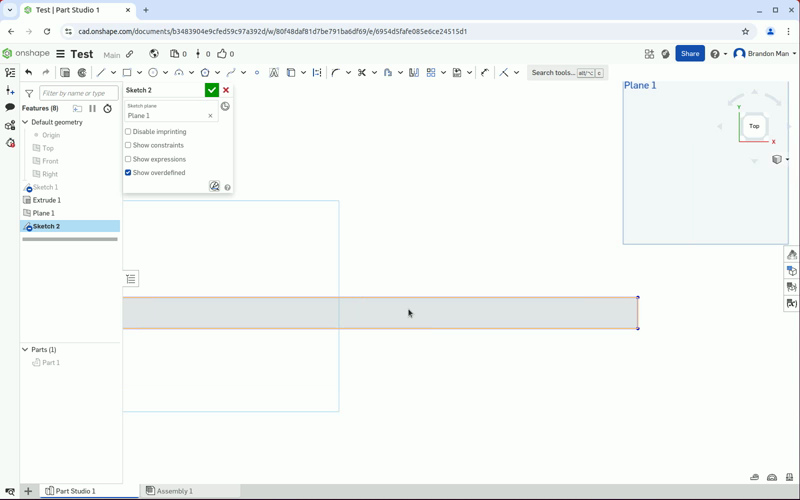
scroll(6)
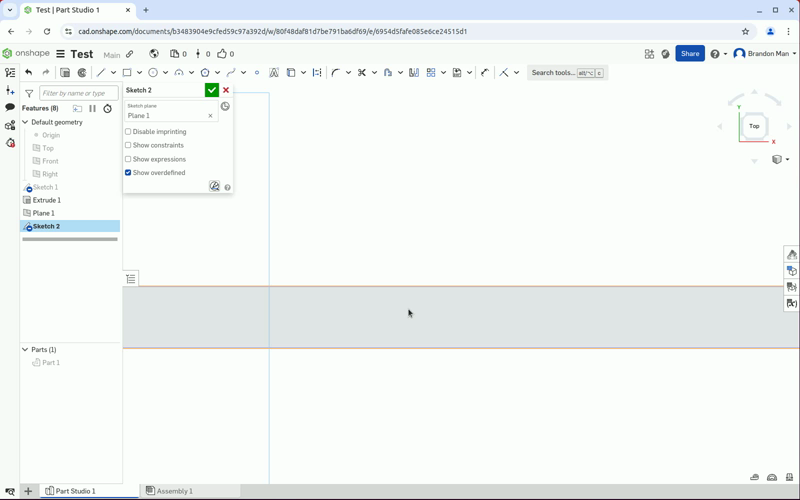
click(408, 308)
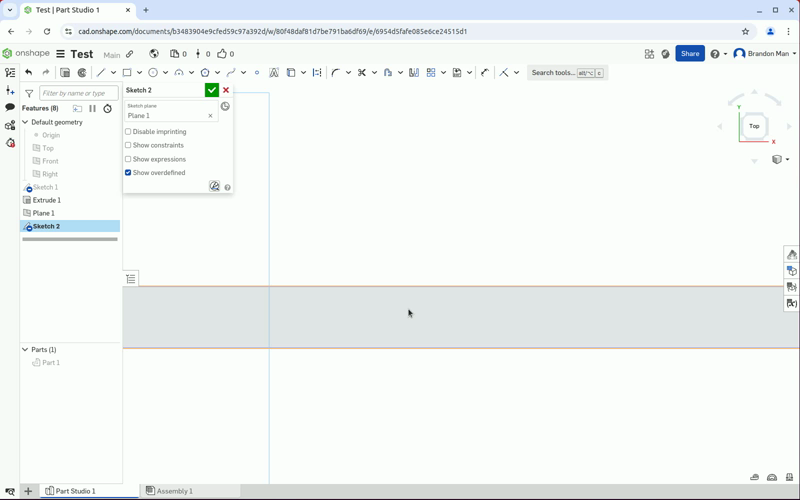
scroll(-6)
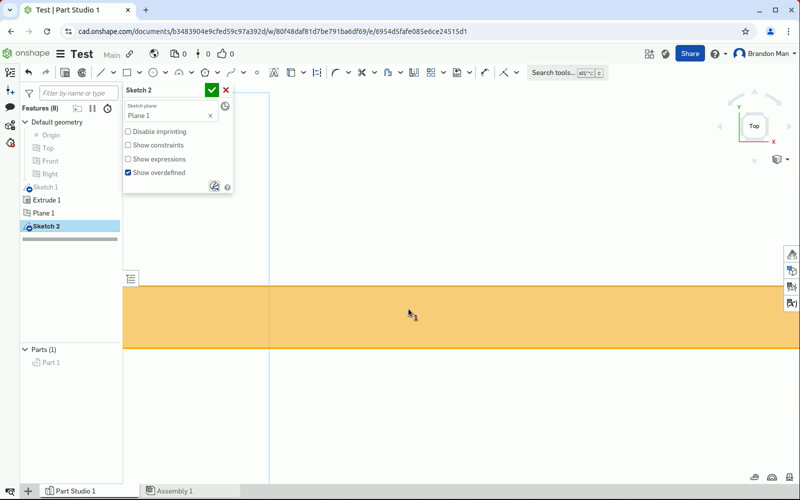
scroll(-6)
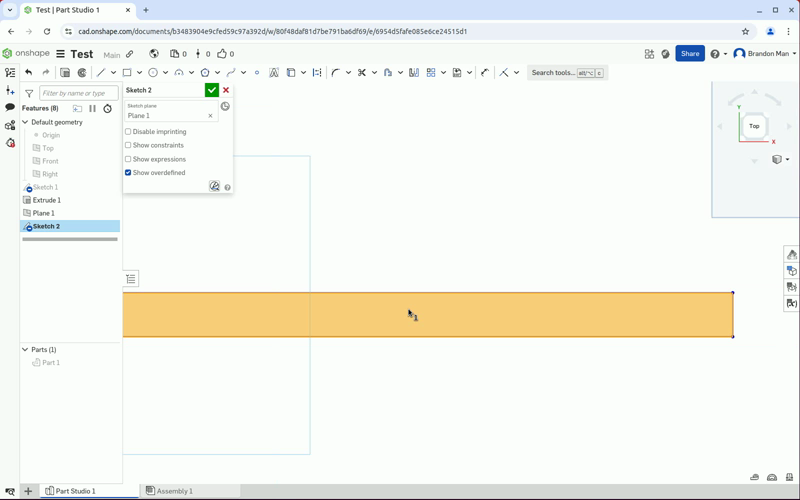
scroll(-6)
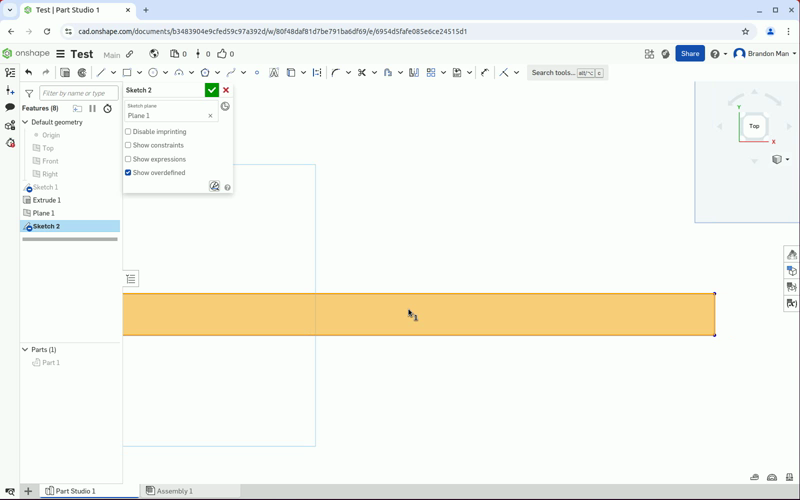
scroll(-6)
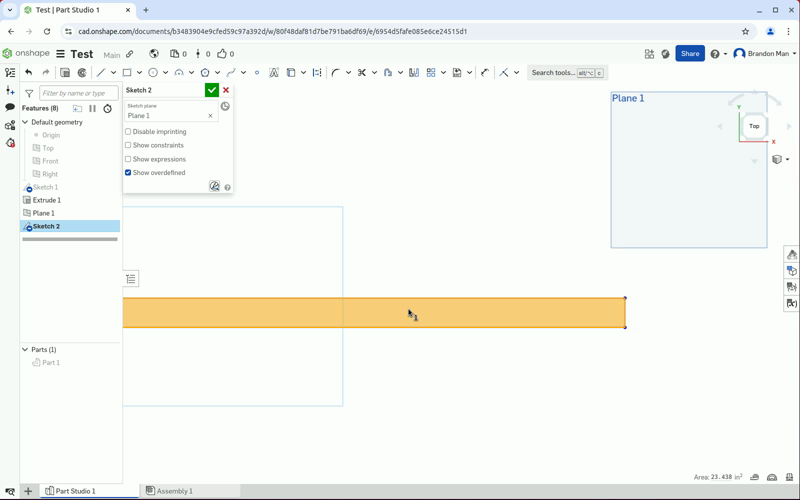
scroll(-6)
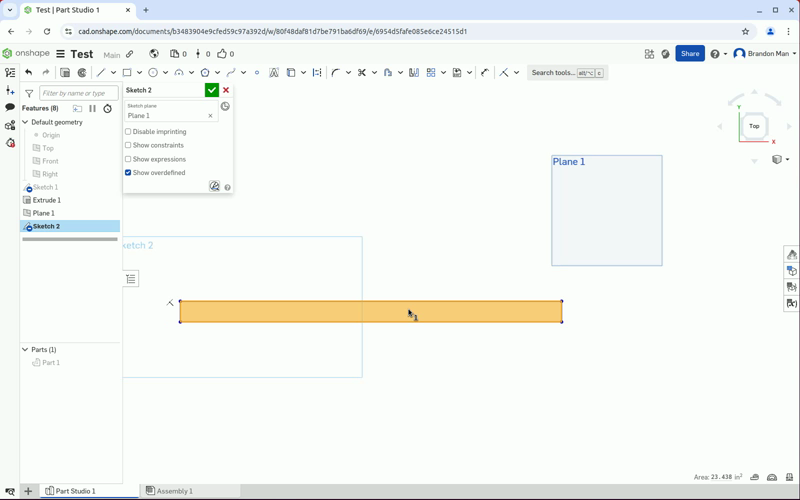
scroll(-6)
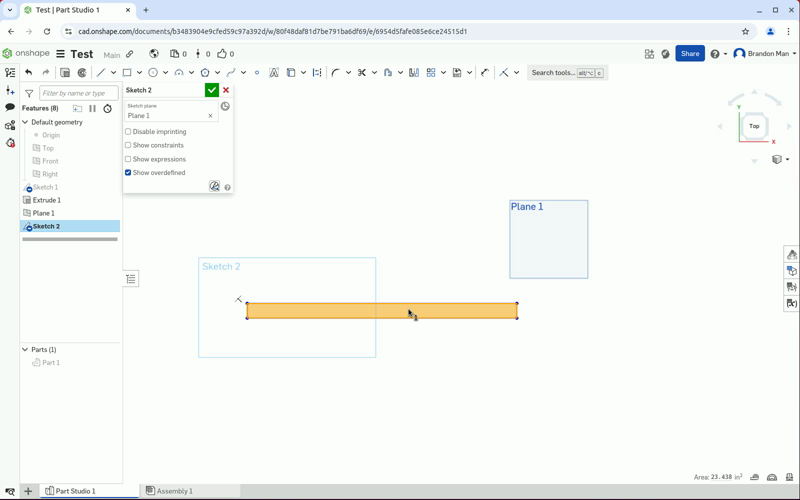
scroll(-6)
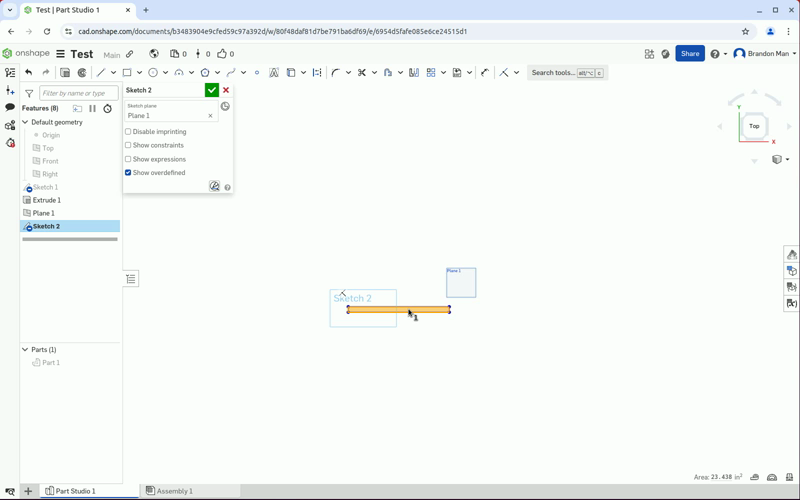
mouse_move(73, 352)
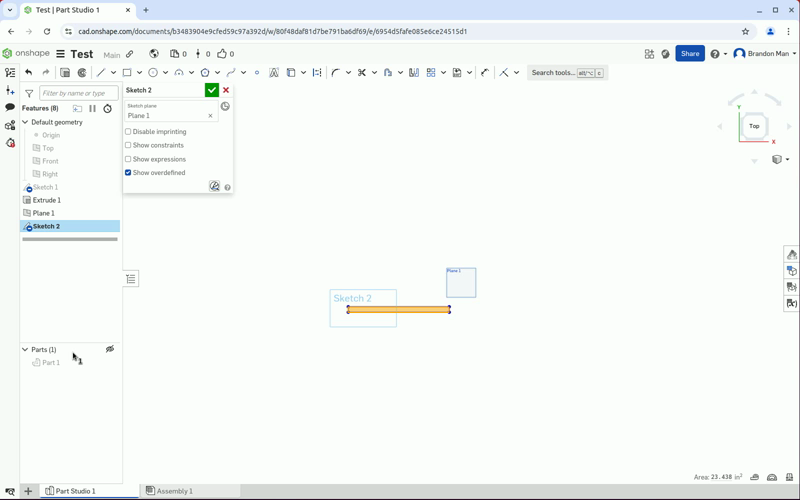
key(shift+y)
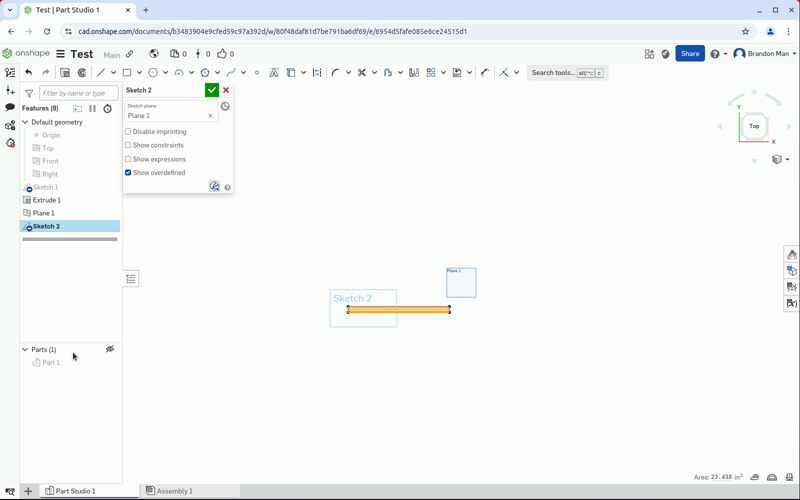
key(shift+e)
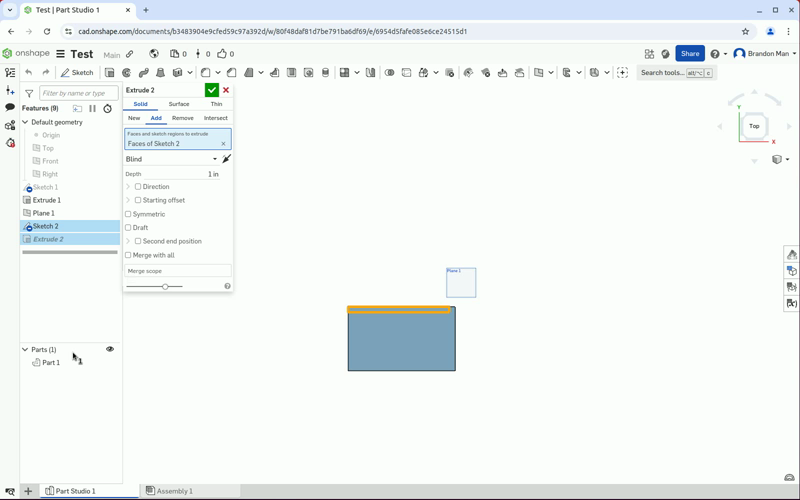
mouse_move(143, 106)
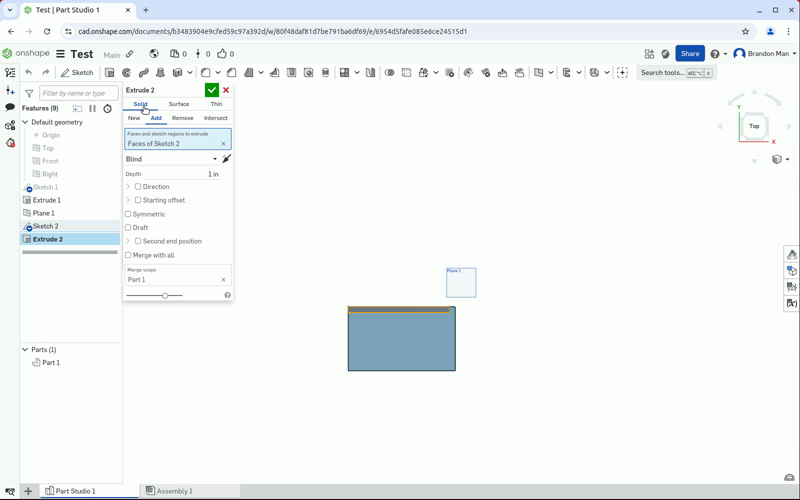
click(143, 106)
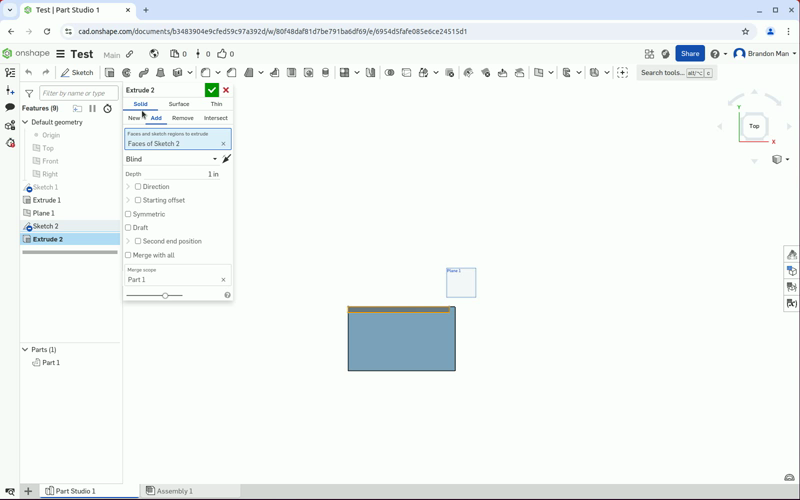
mouse_move(137, 120)
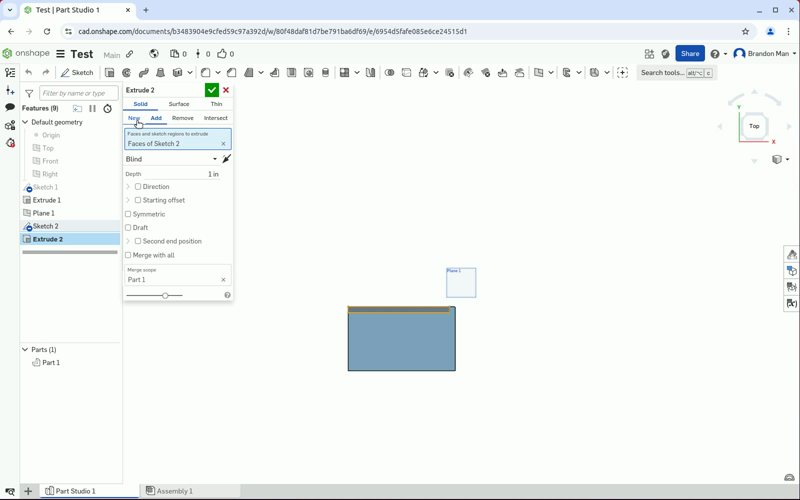
click(137, 120)
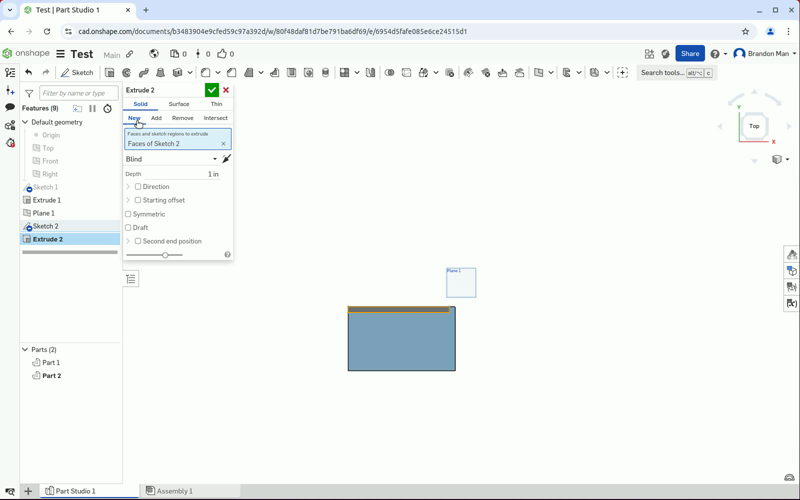
key(tab, 4)
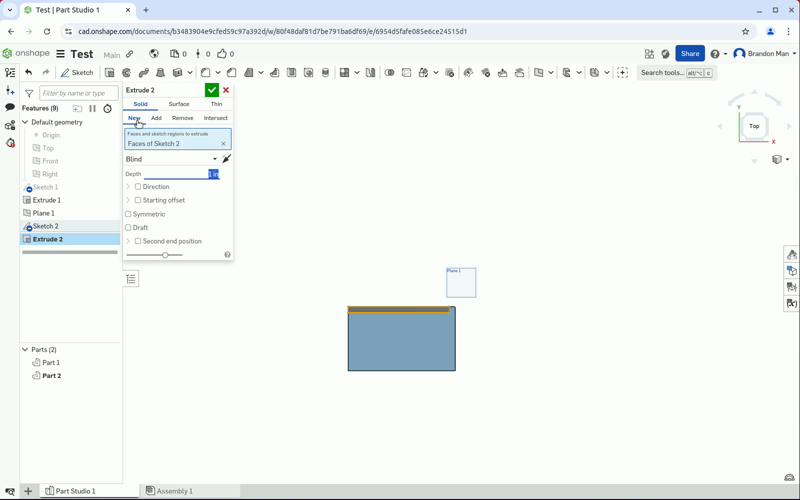
text(7.703)
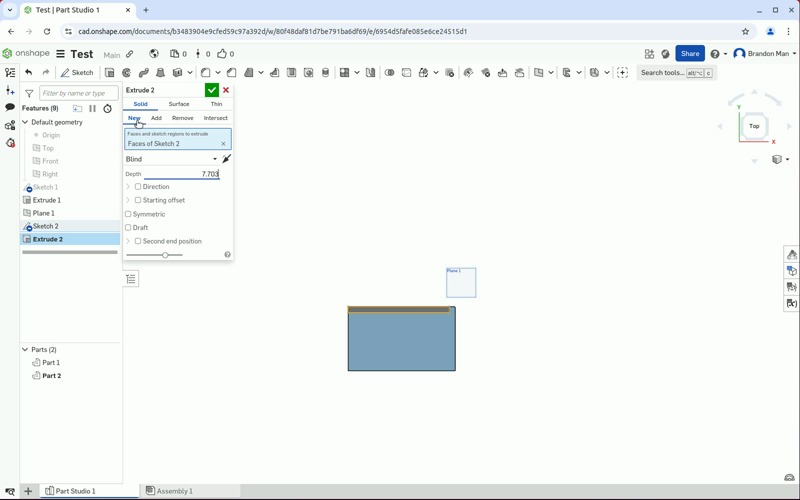
key(enter)
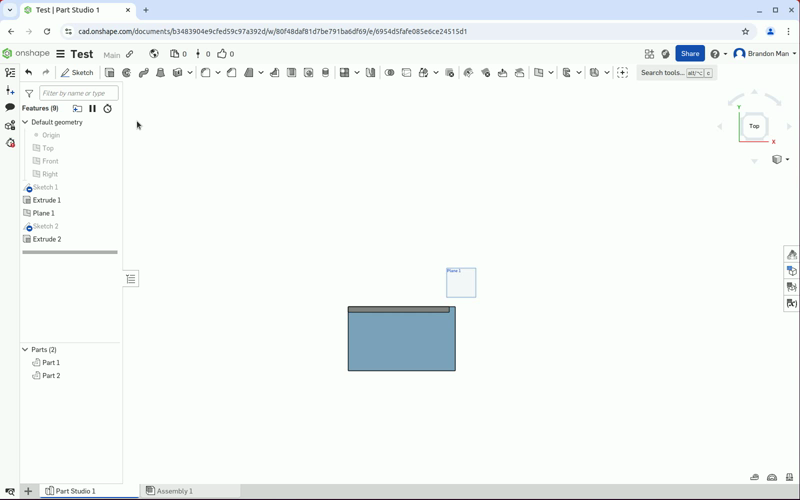
key(shift+h)
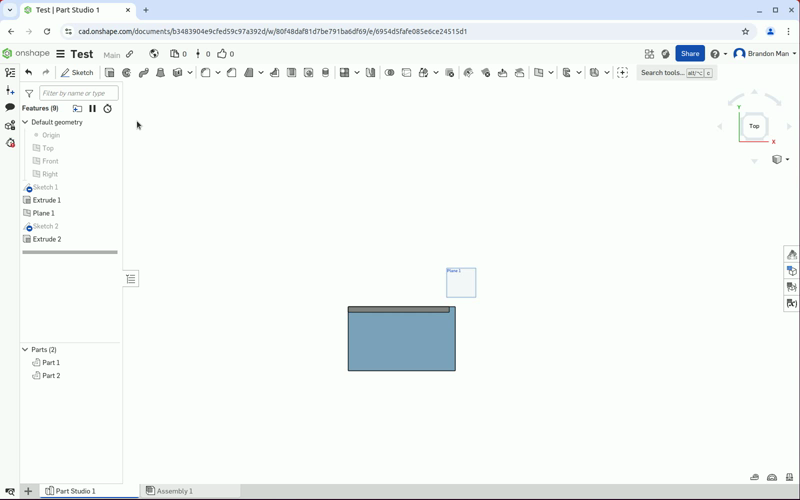
key(shift+h)
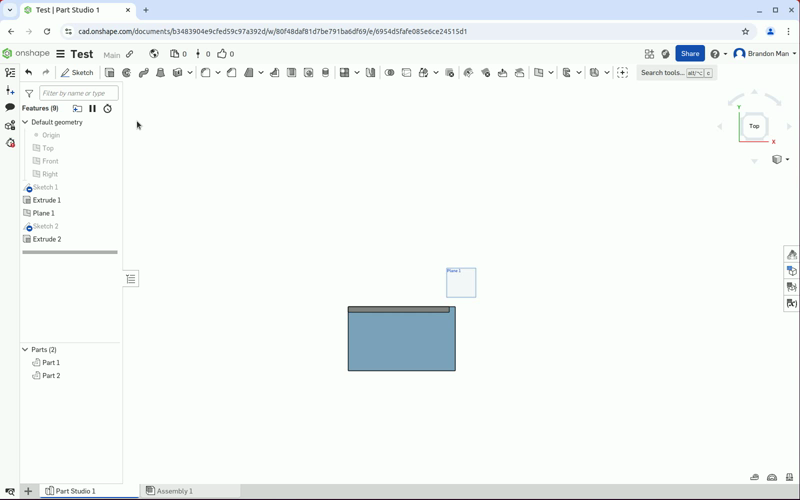
mouse_move(73, 189)
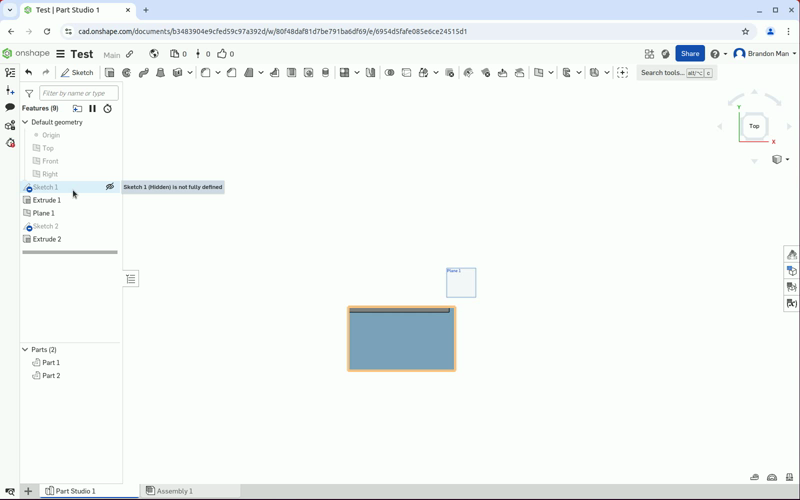
click(73, 189)
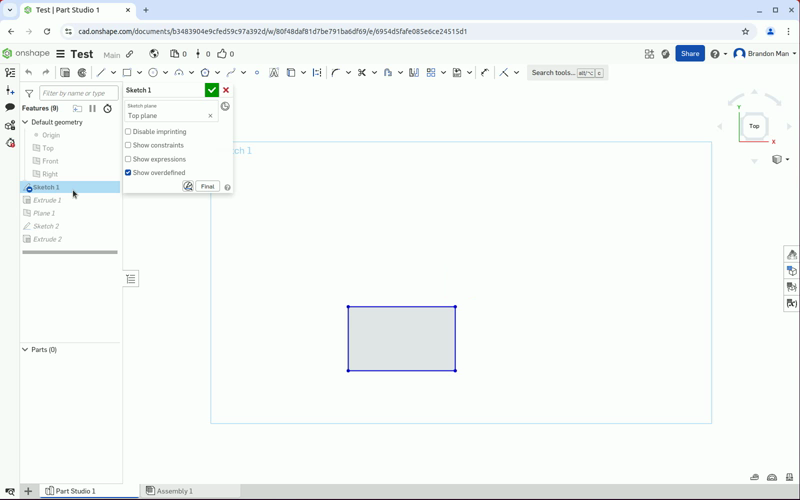
mouse_move(229, 92)
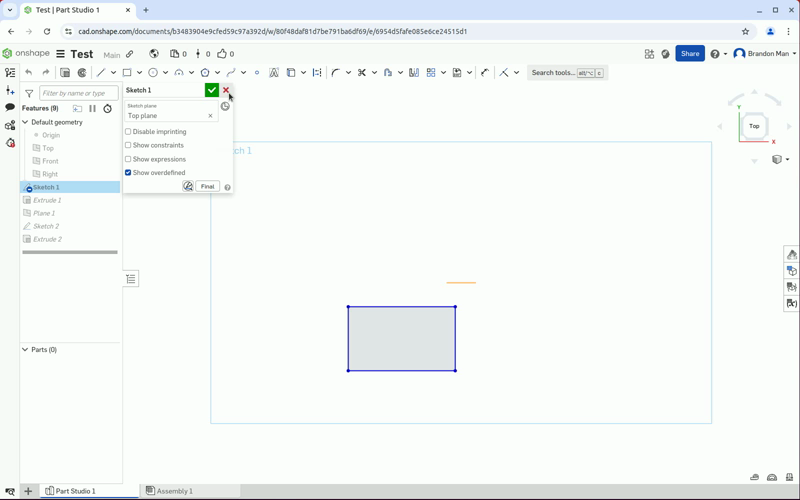
click(229, 92)
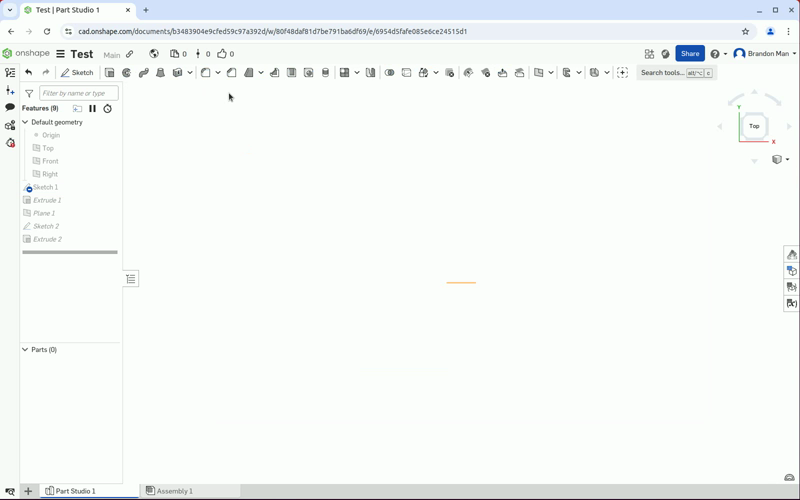
key(shift+s)
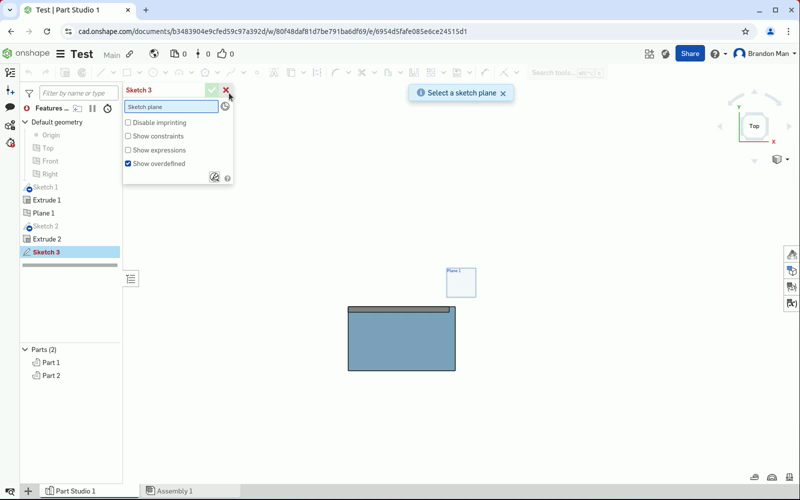
mouse_move(73, 215)
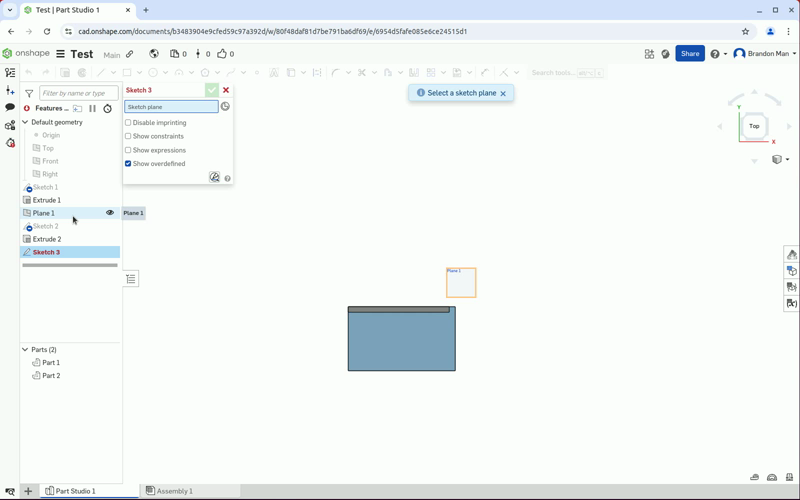
click(73, 215)
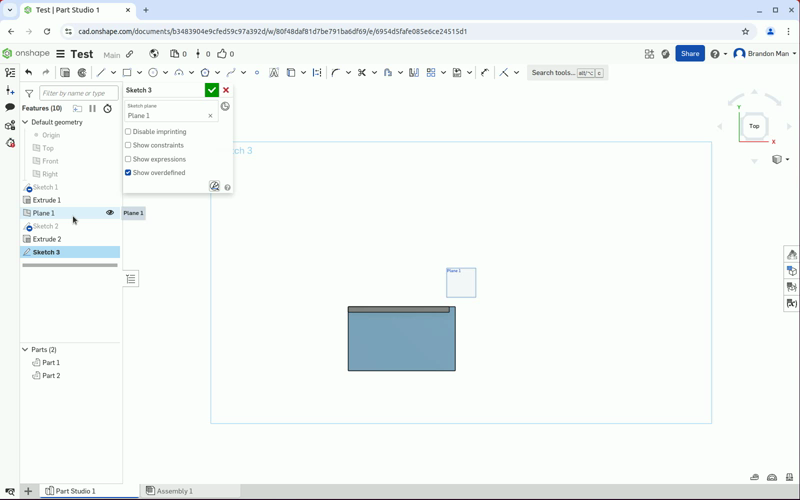
mouse_move(73, 352)
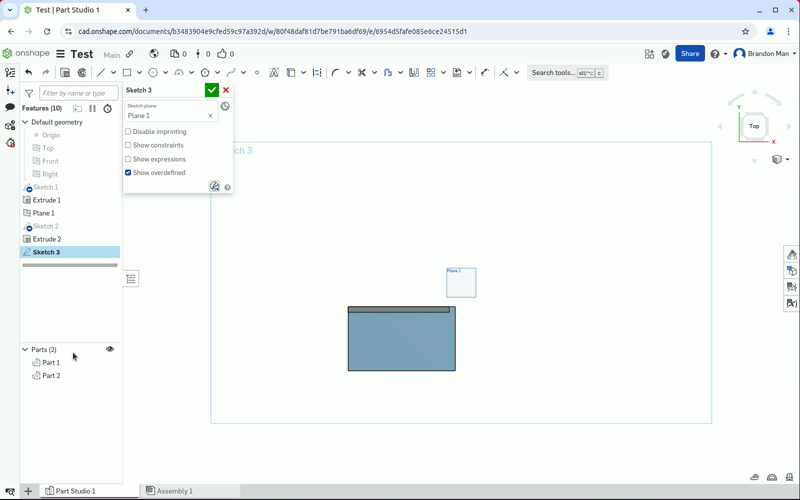
key(y)
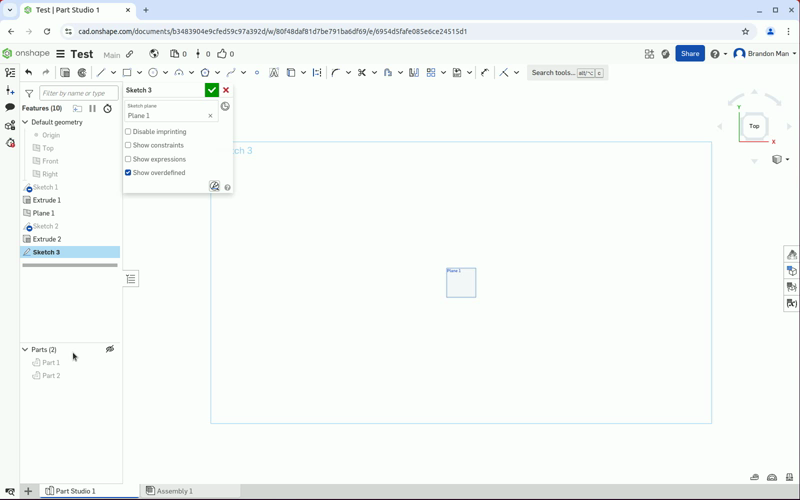
key(l)
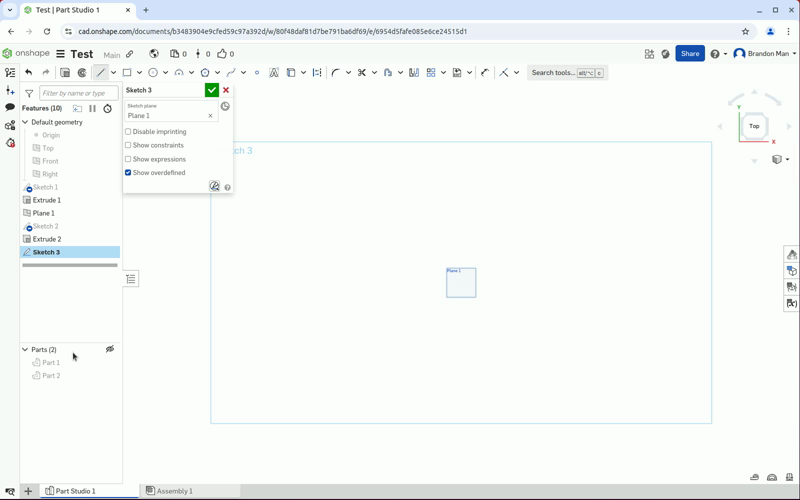
key_down(shift)
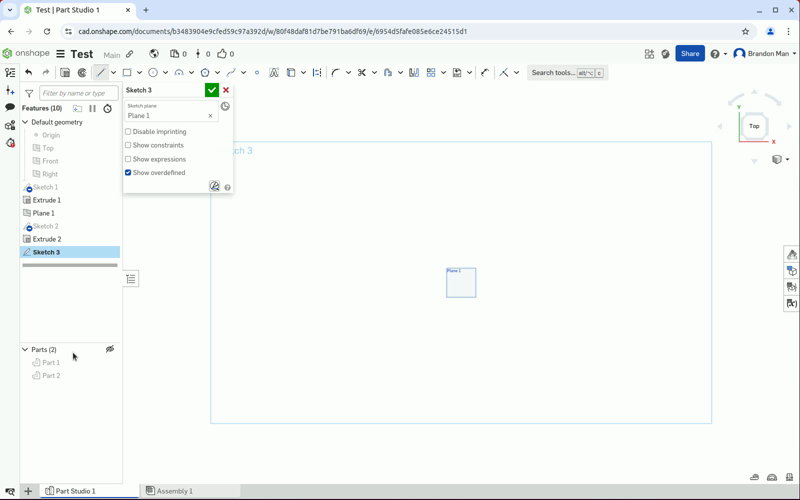
mouse_move(449, 312)
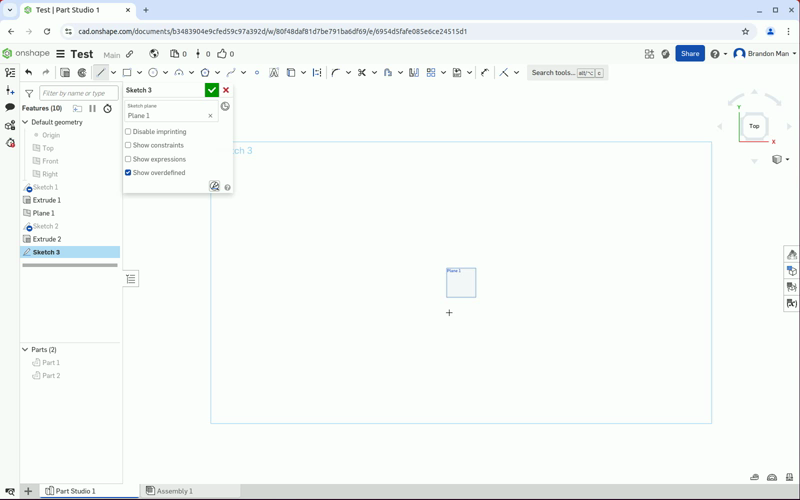
click(449, 312)
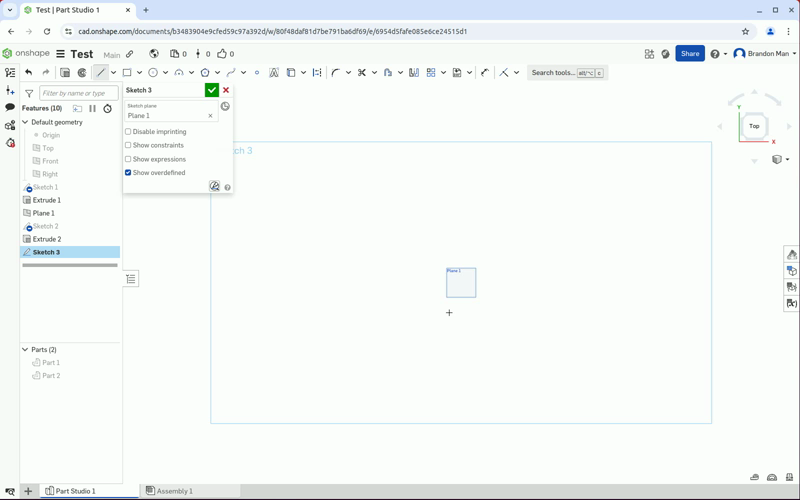
key_up(shift)
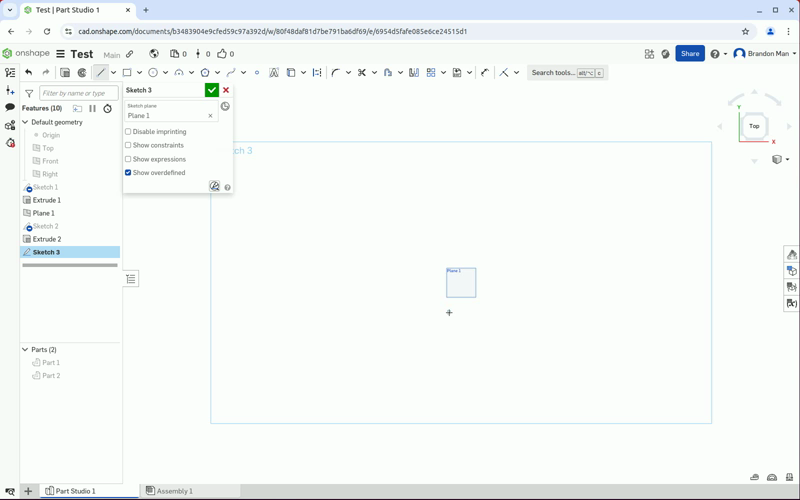
key_down(shift)
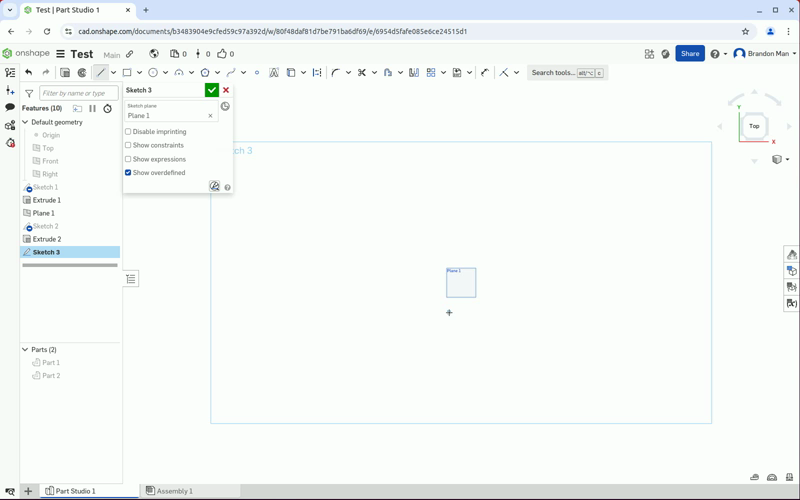
mouse_move(479, 312)
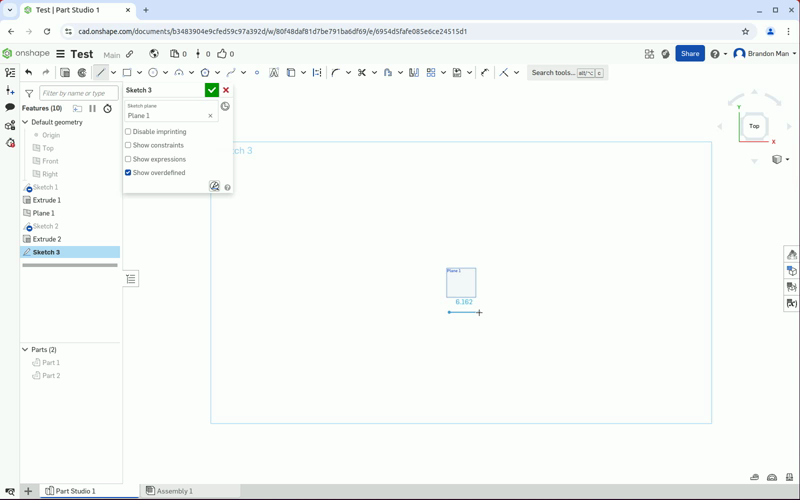
mouse_move(456, 312)
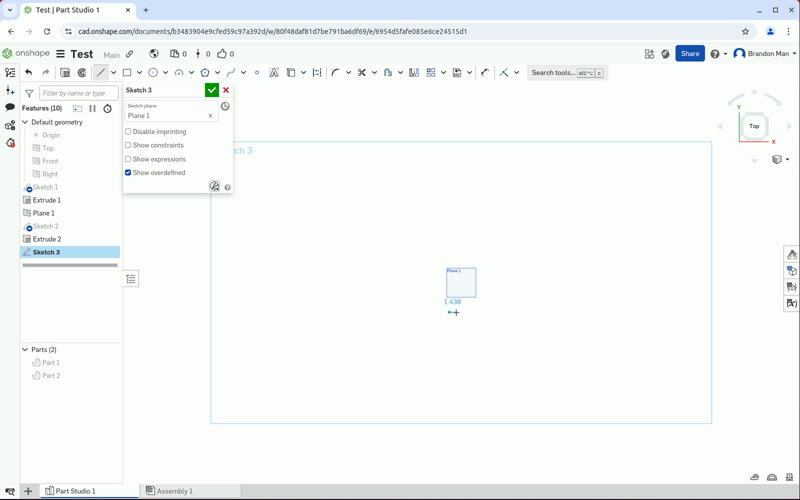
scroll(6)
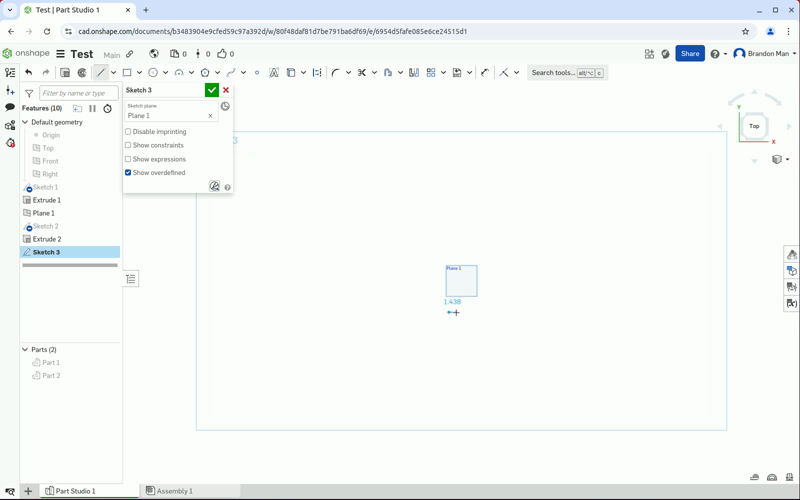
scroll(6)
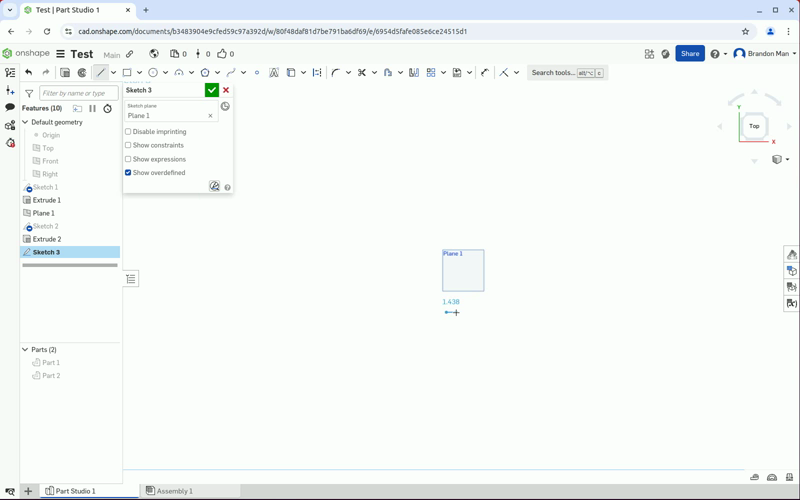
scroll(6)
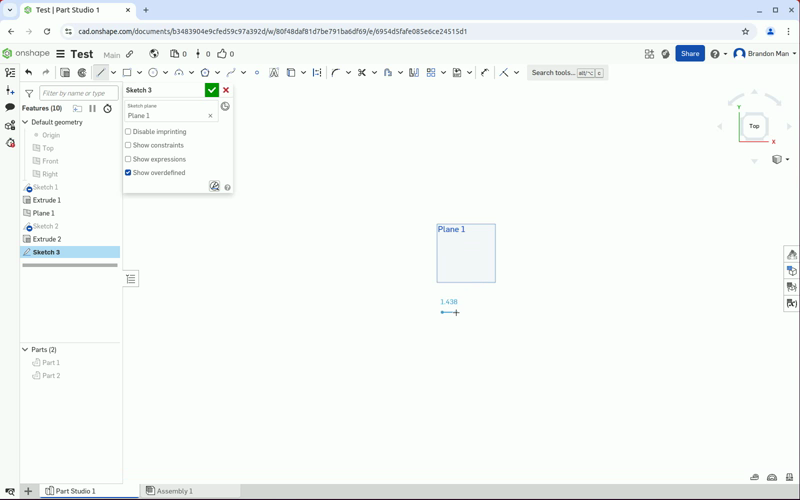
scroll(6)
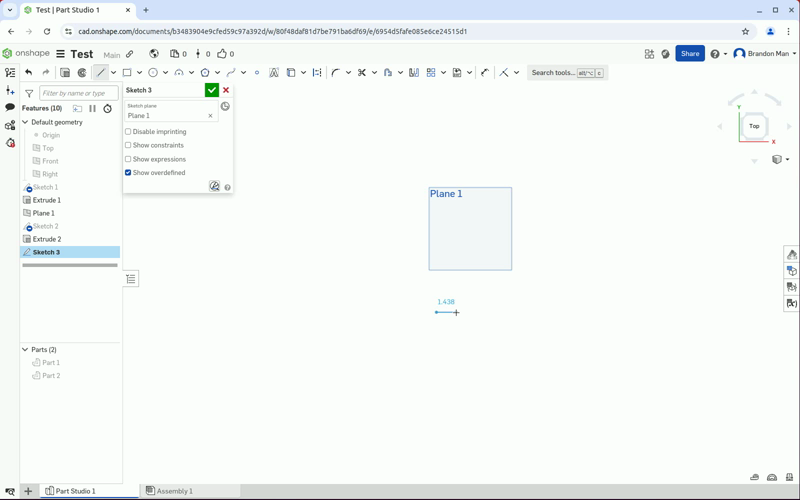
scroll(6)
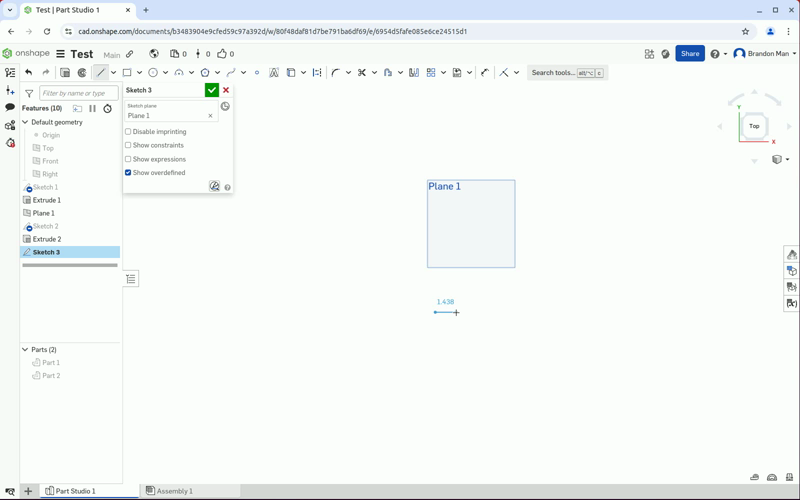
scroll(6)
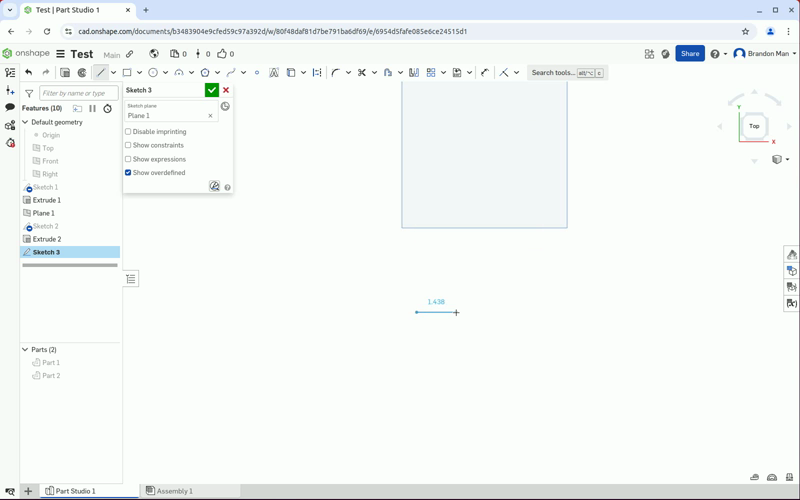
scroll(6)
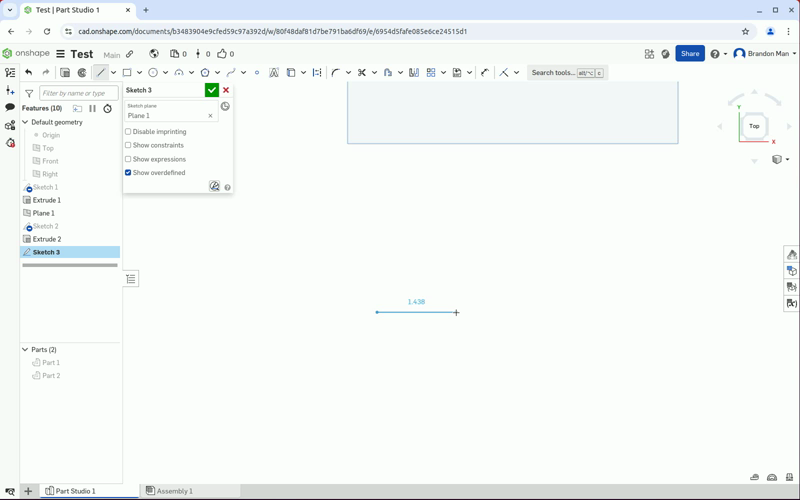
click(456, 312)
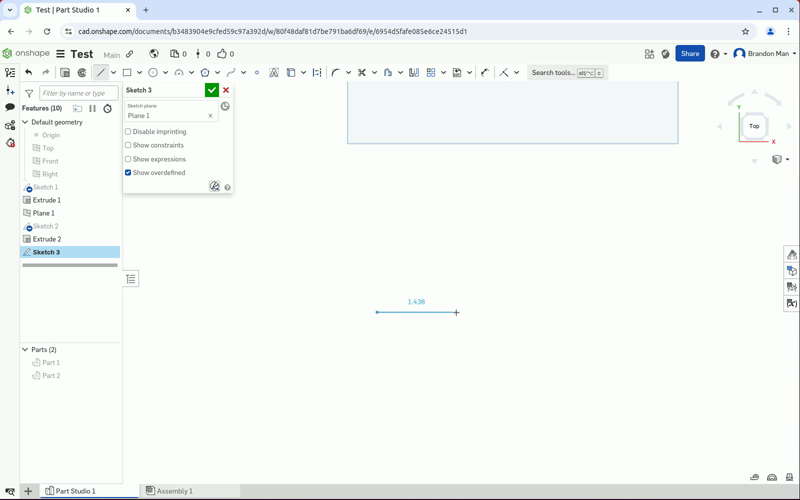
scroll(-6)
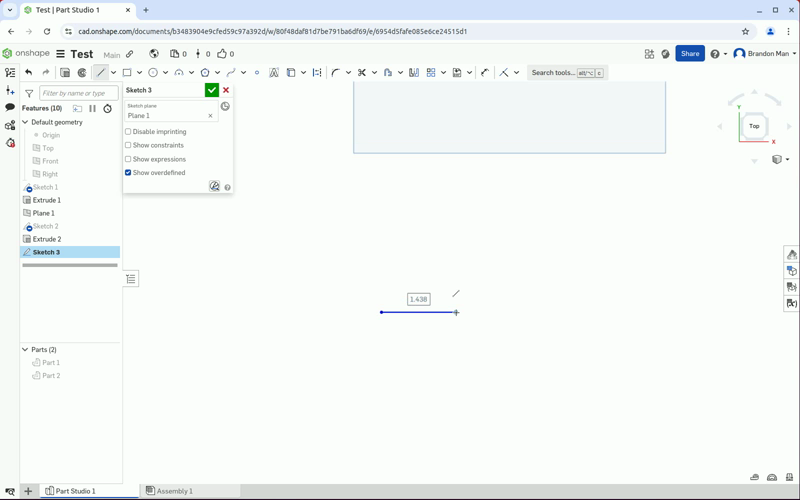
scroll(-6)
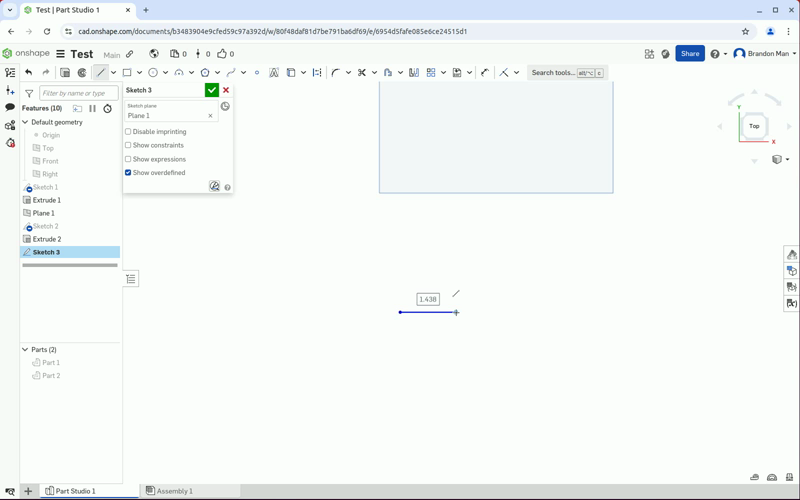
scroll(-6)
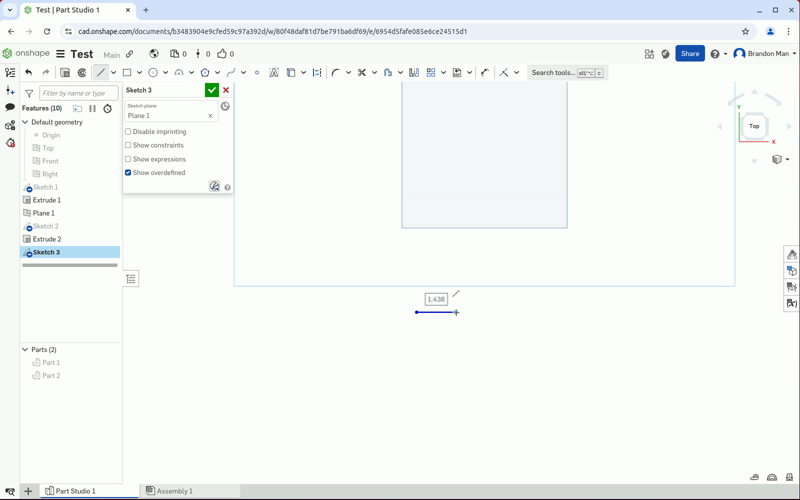
scroll(-6)
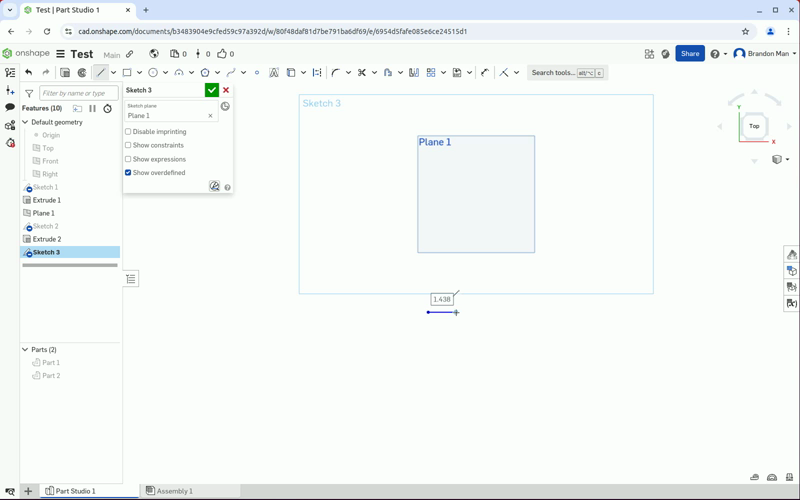
scroll(-6)
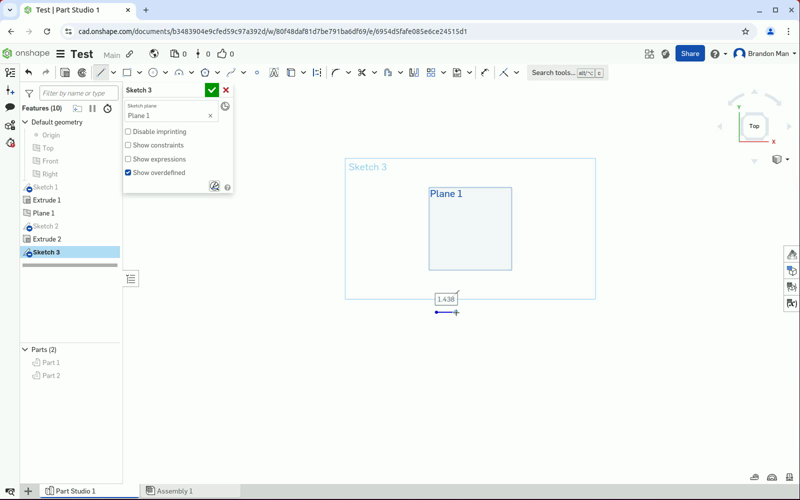
scroll(-6)
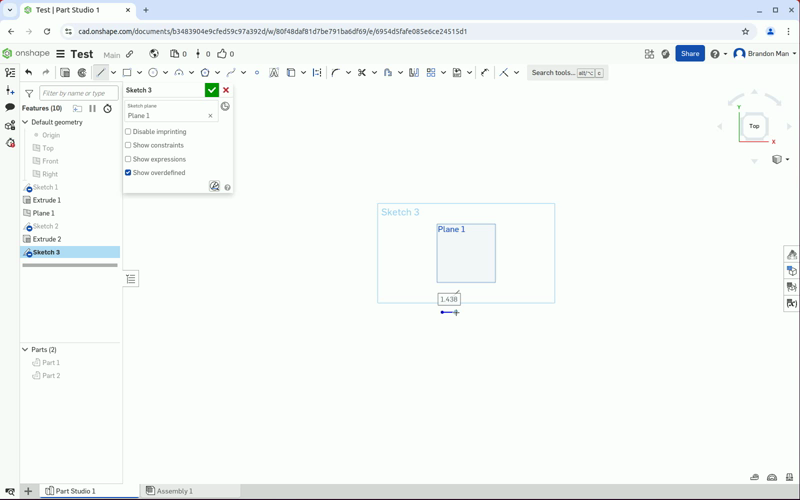
scroll(-6)
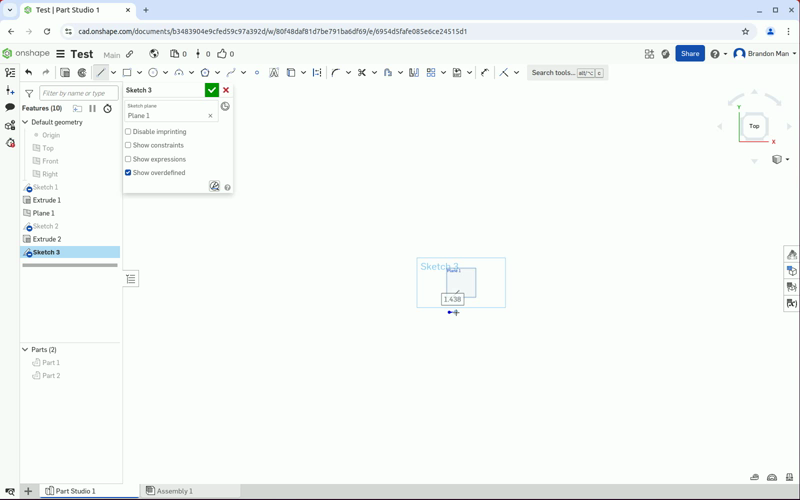
key_up(shift)
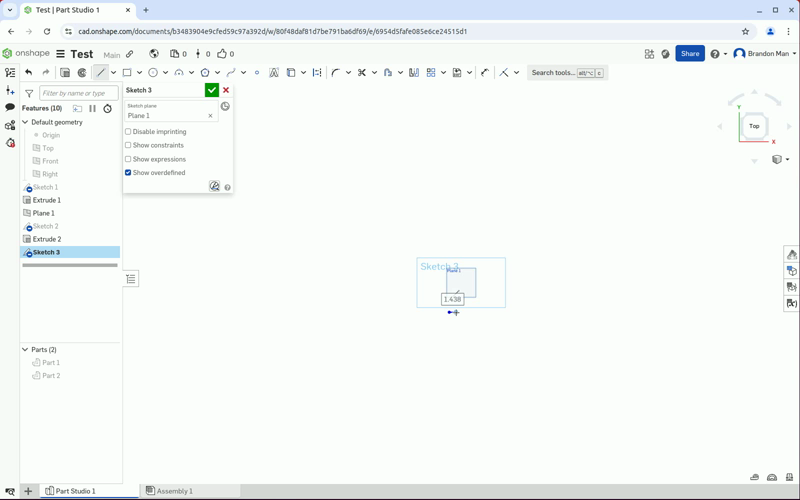
key_down(shift)
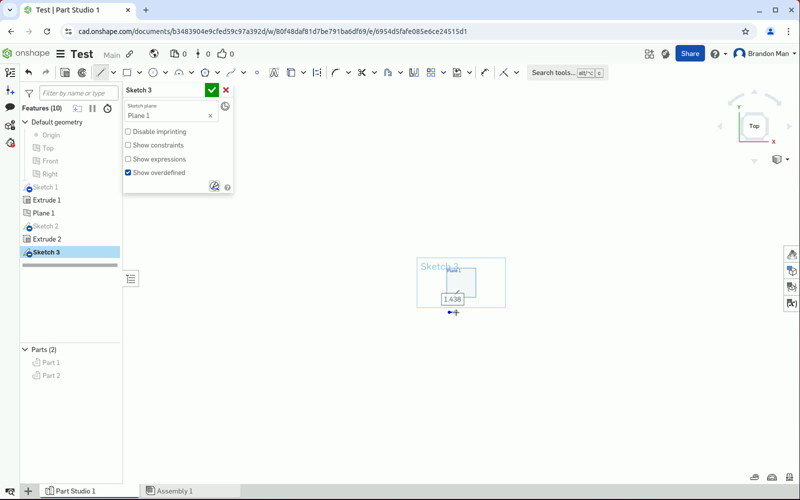
mouse_move(486, 312)
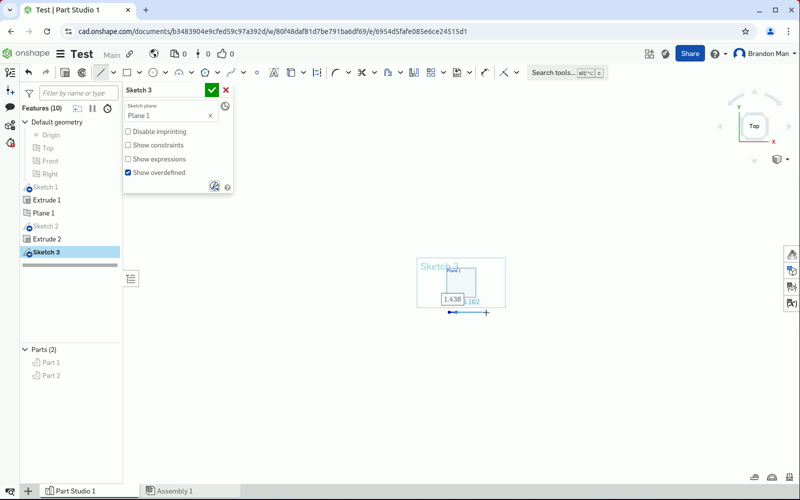
mouse_move(456, 305)
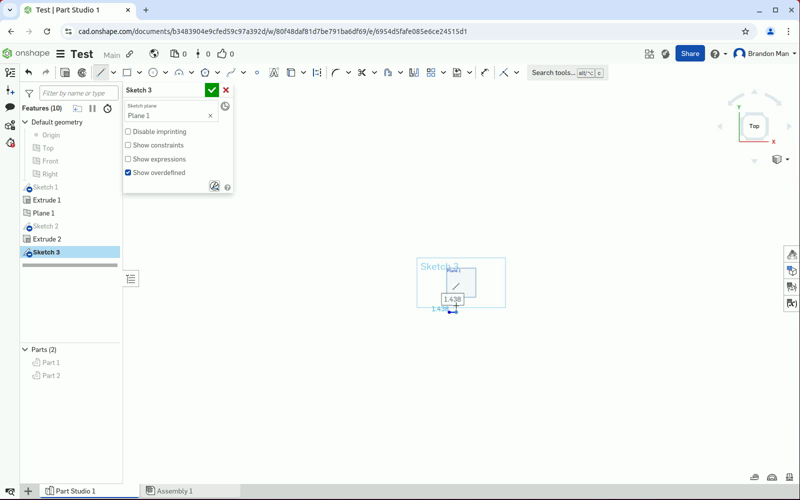
scroll(6)
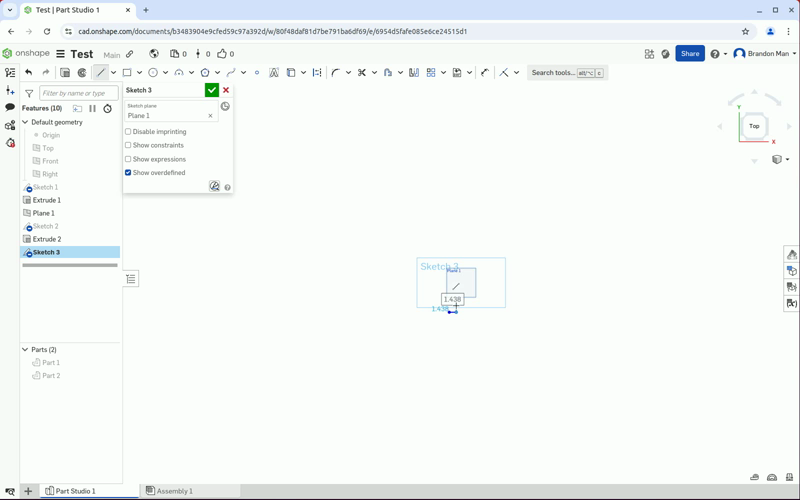
scroll(6)
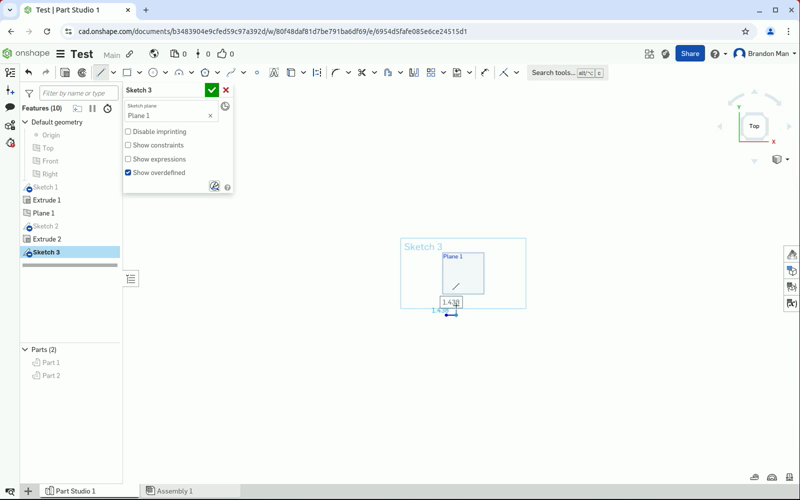
scroll(6)
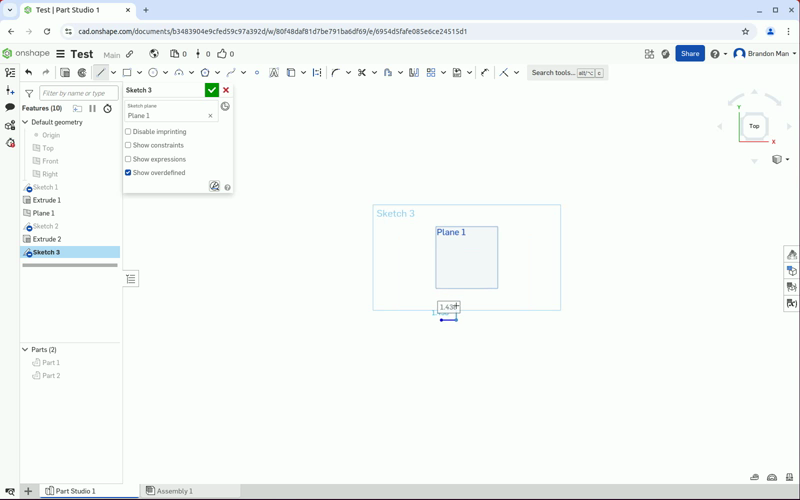
scroll(6)
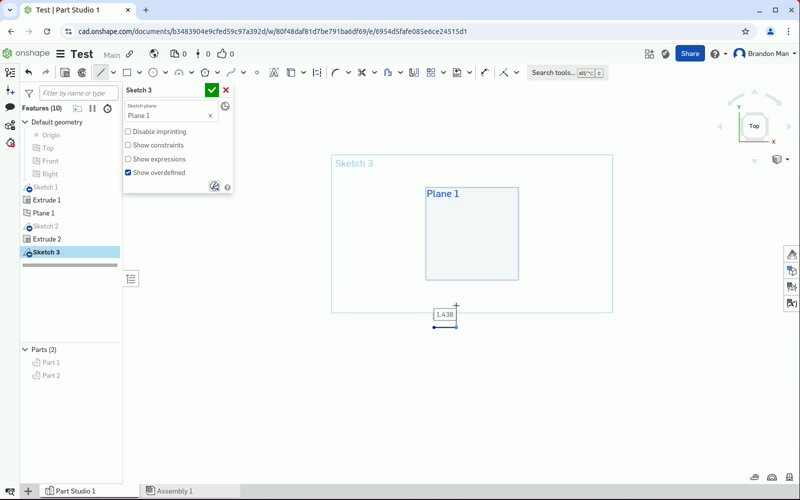
scroll(6)
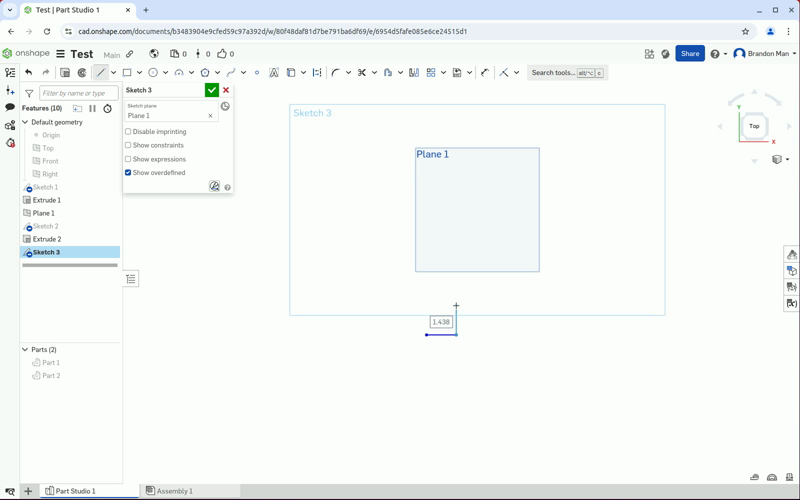
scroll(6)
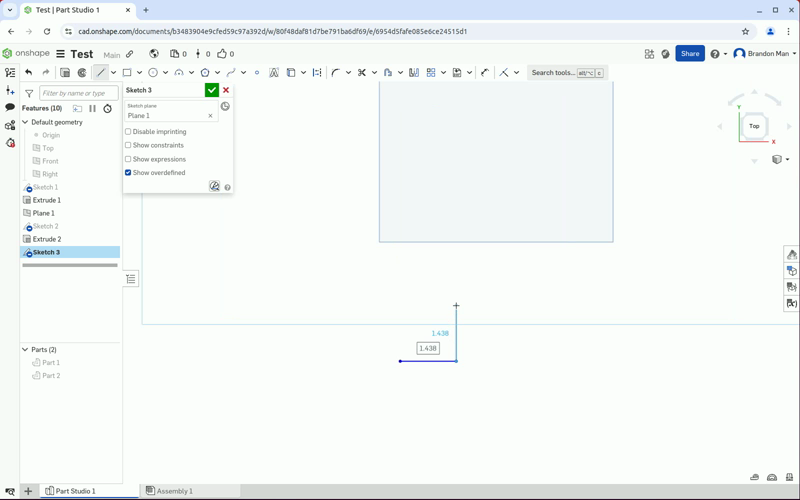
scroll(6)
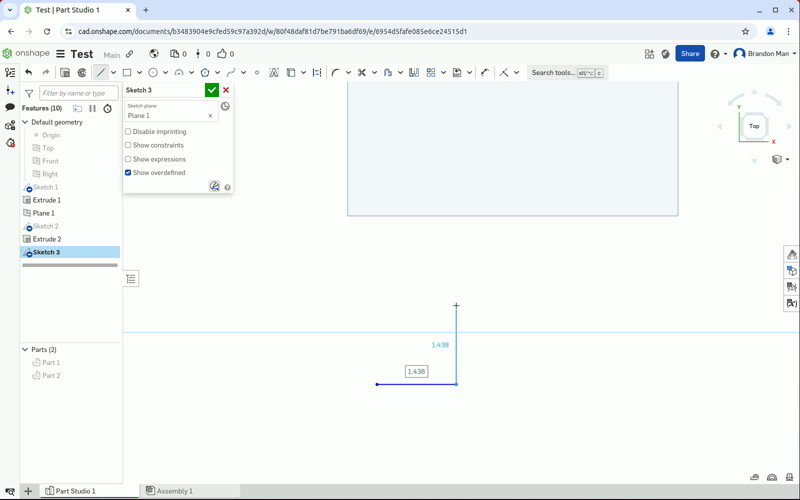
click(456, 305)
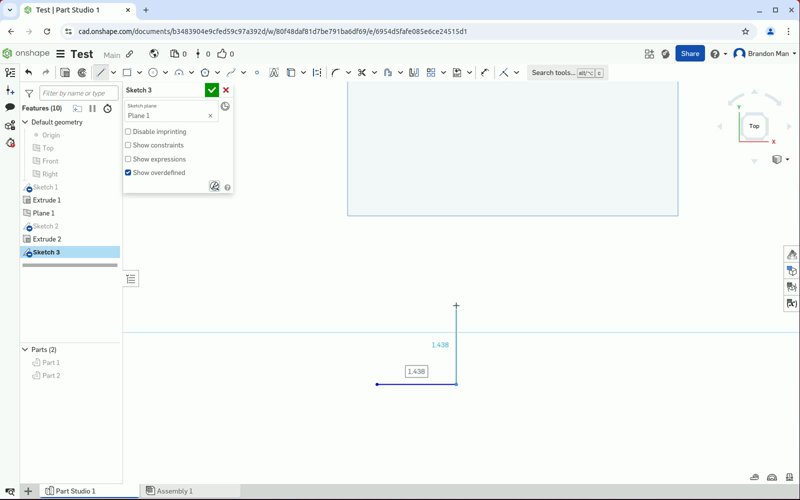
scroll(-6)
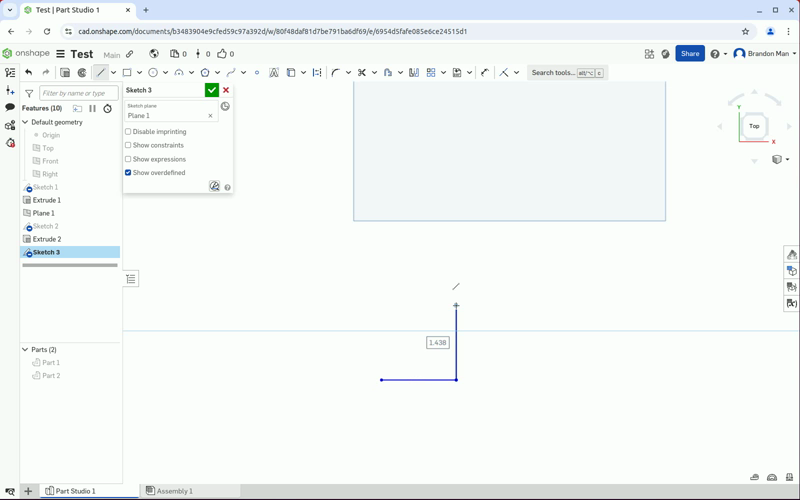
scroll(-6)
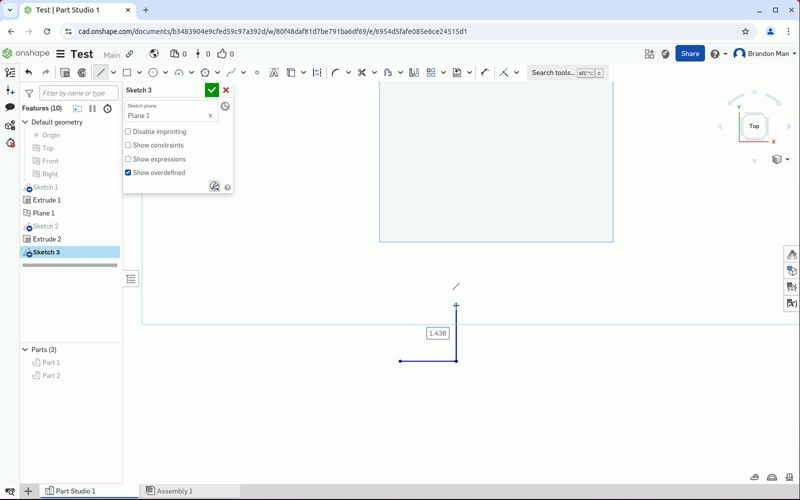
scroll(-6)
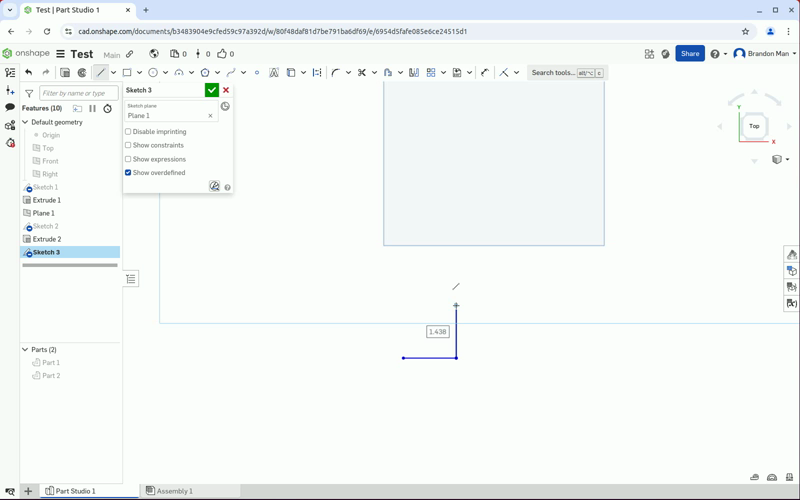
scroll(-6)
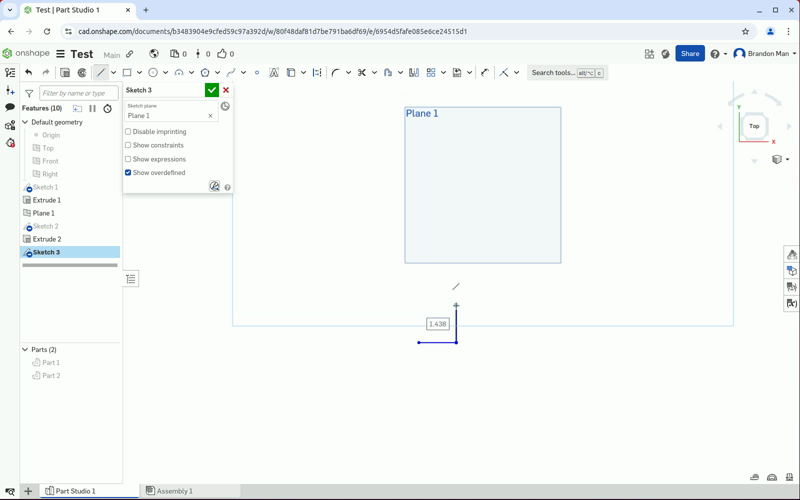
scroll(-6)
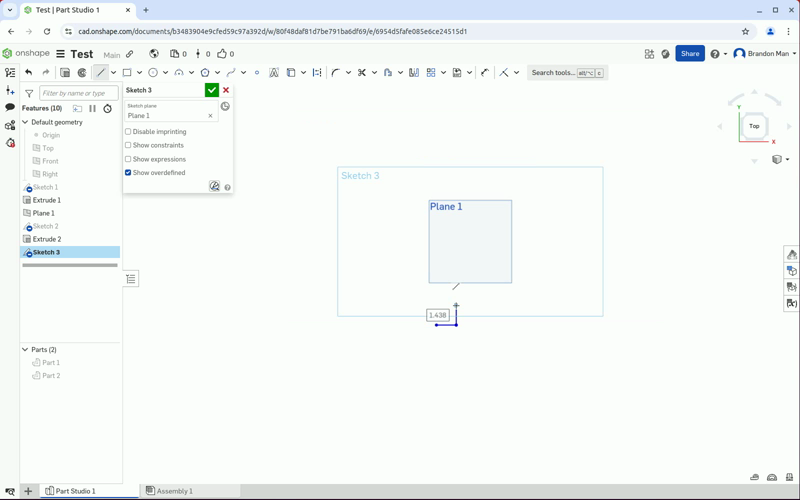
scroll(-6)
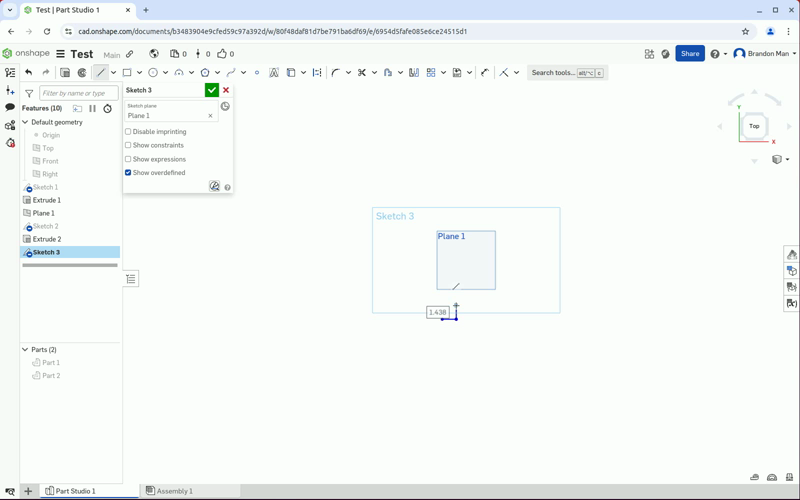
scroll(-6)
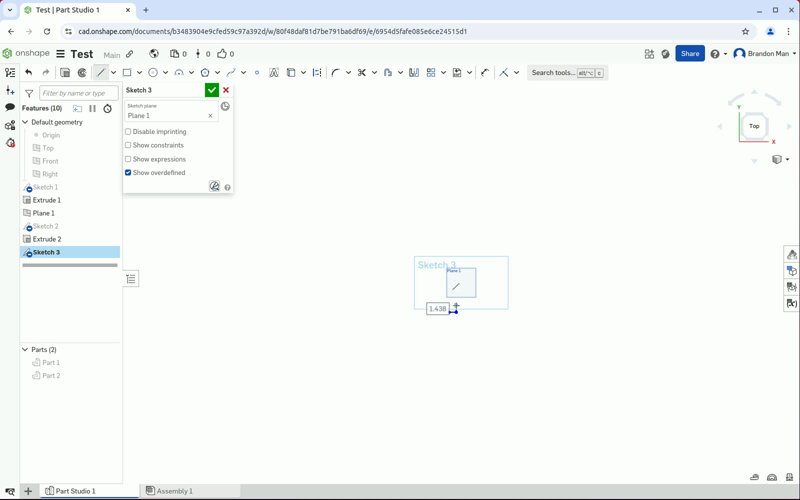
key_up(shift)
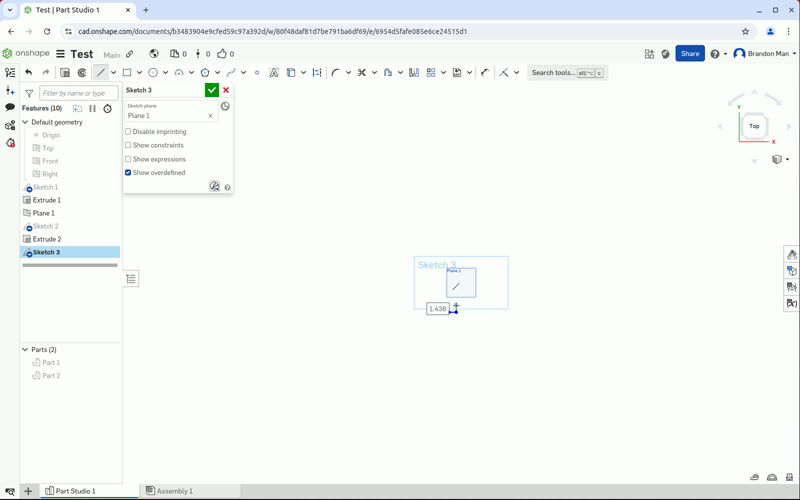
key_down(shift)
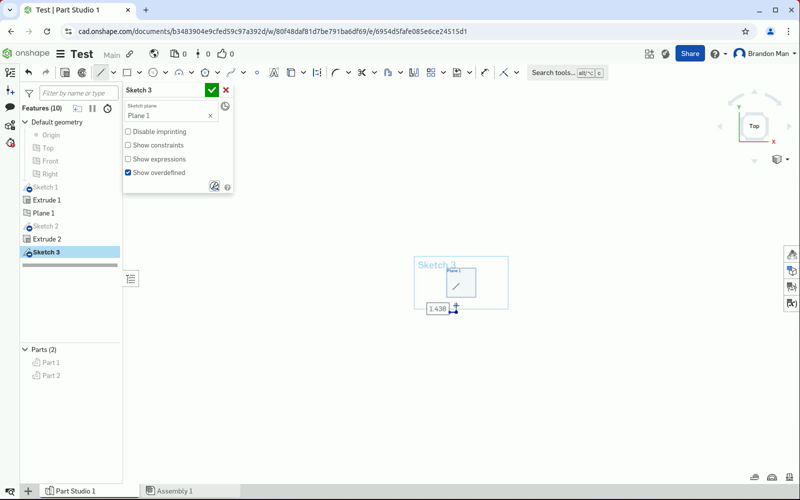
mouse_move(486, 305)
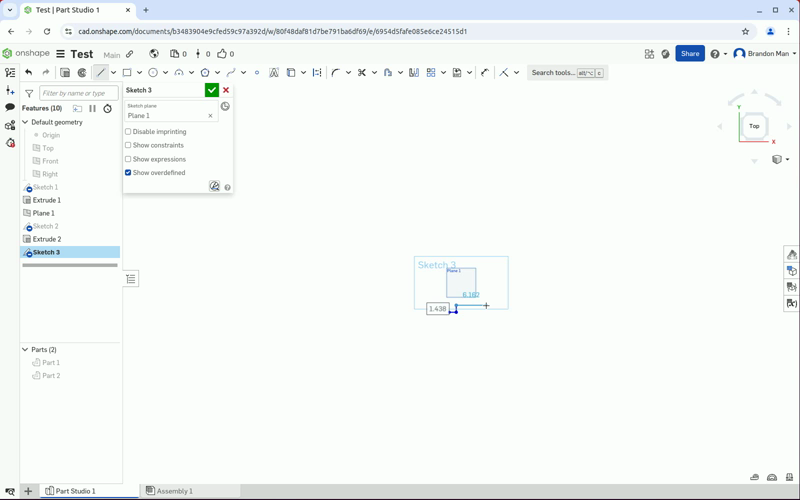
mouse_move(449, 305)
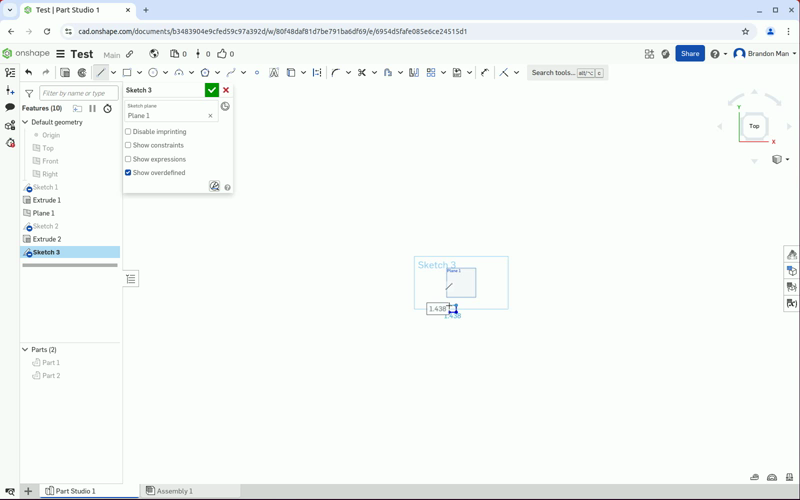
scroll(6)
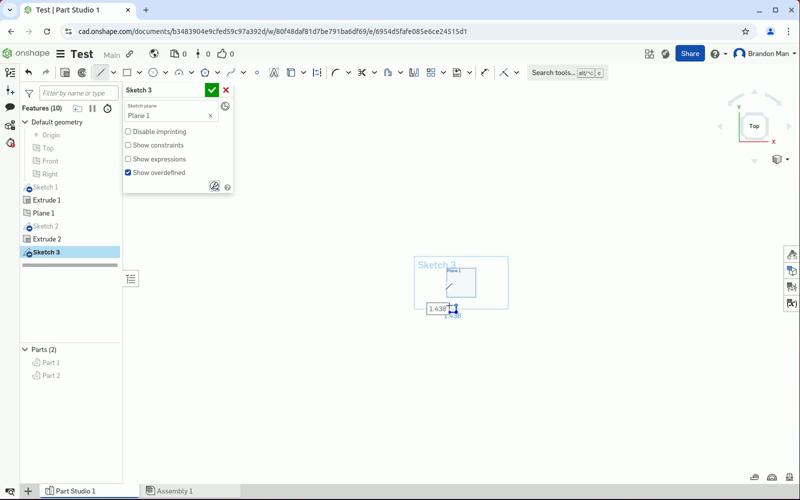
scroll(6)
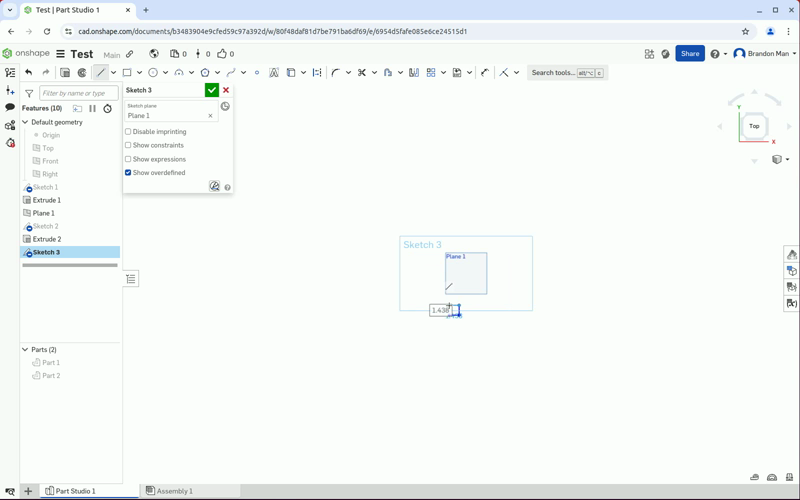
scroll(6)
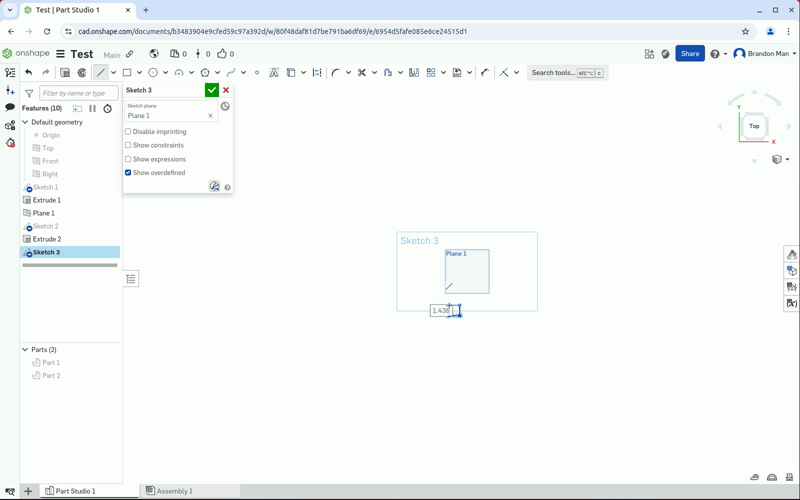
scroll(6)
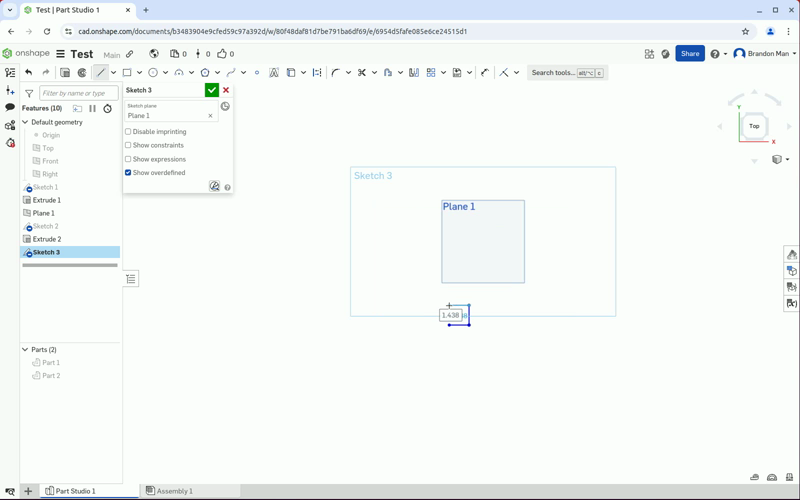
scroll(6)
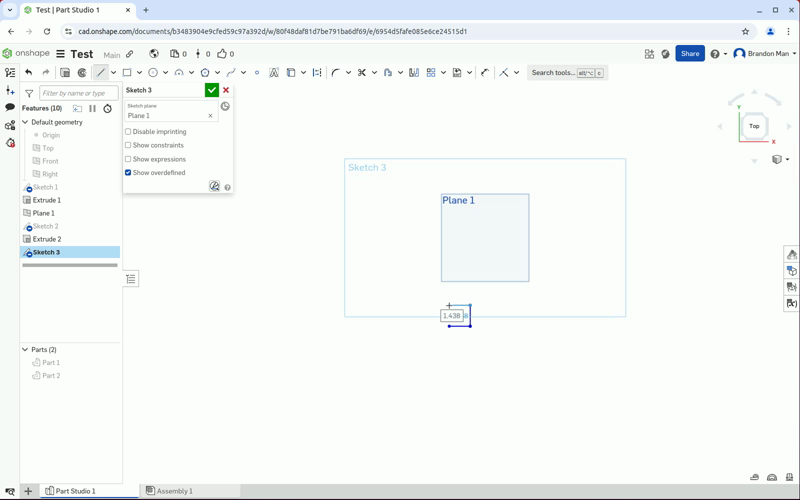
scroll(6)
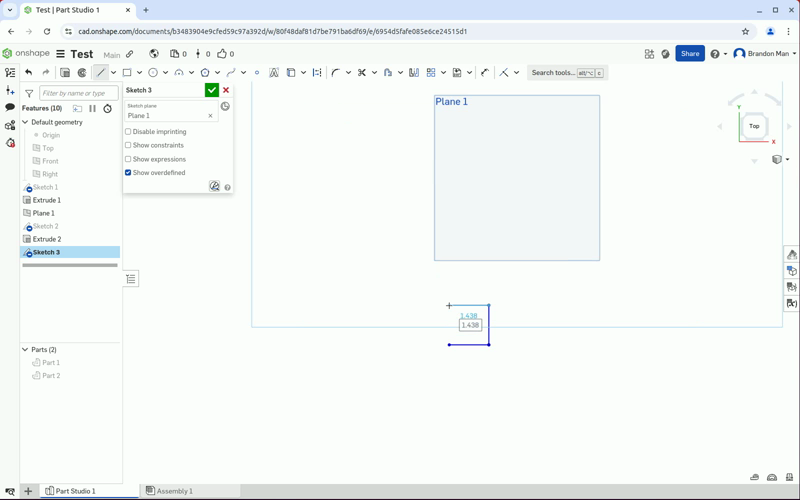
scroll(6)
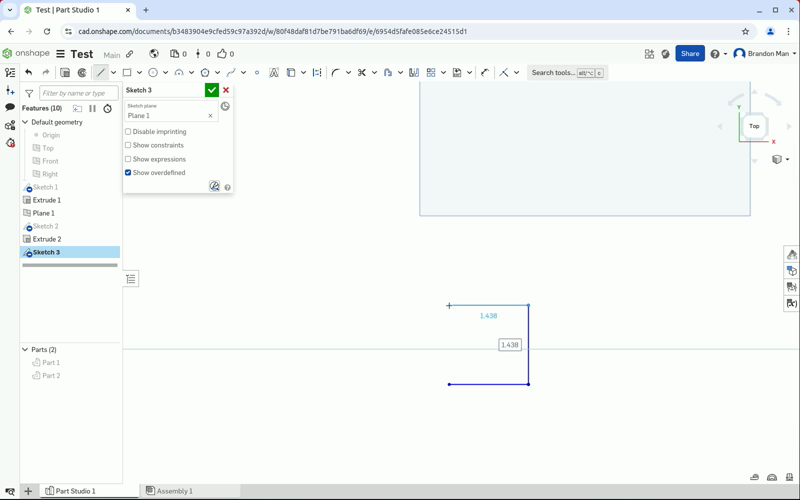
click(449, 305)
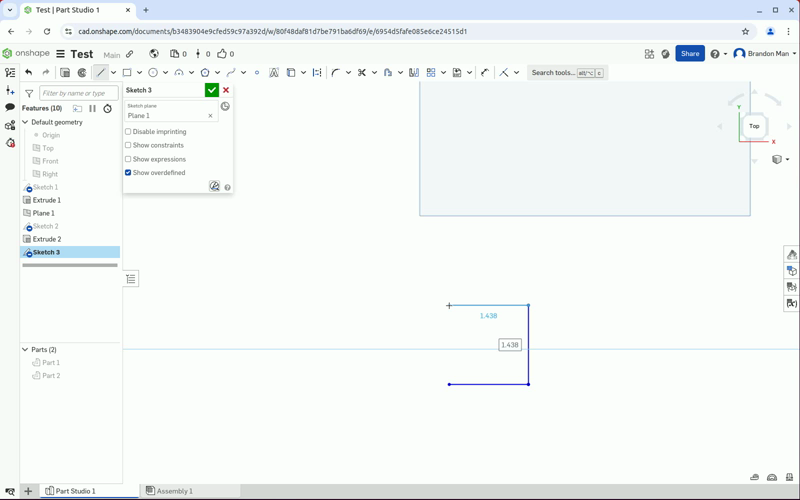
scroll(-6)
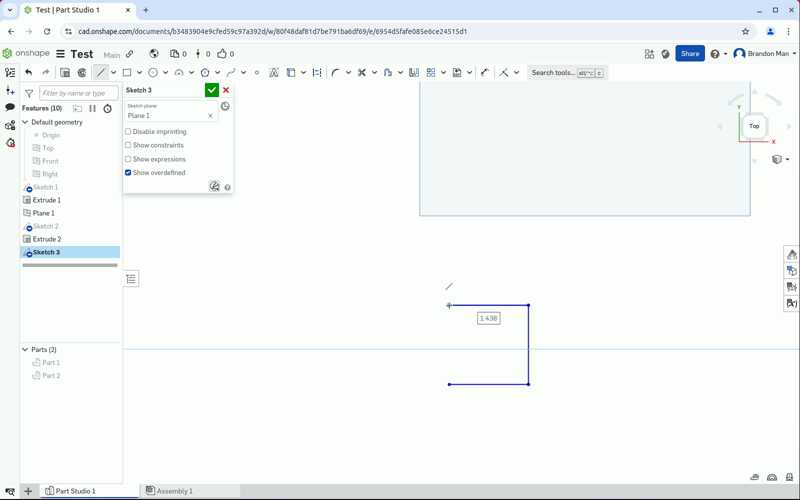
scroll(-6)
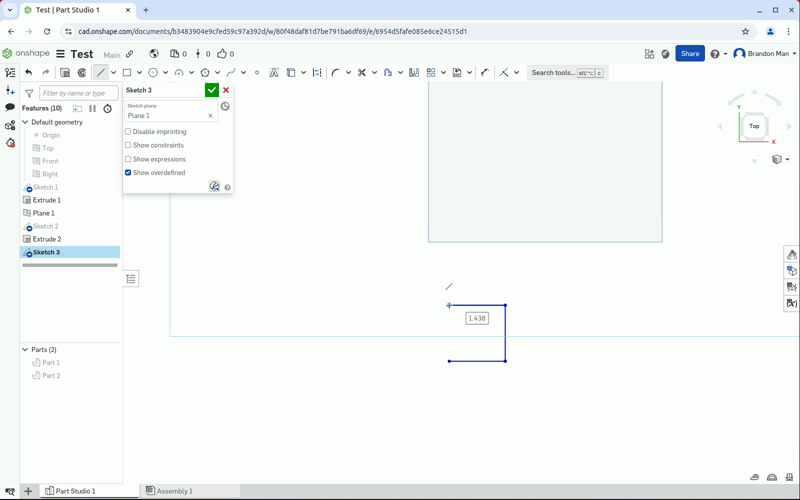
scroll(-6)
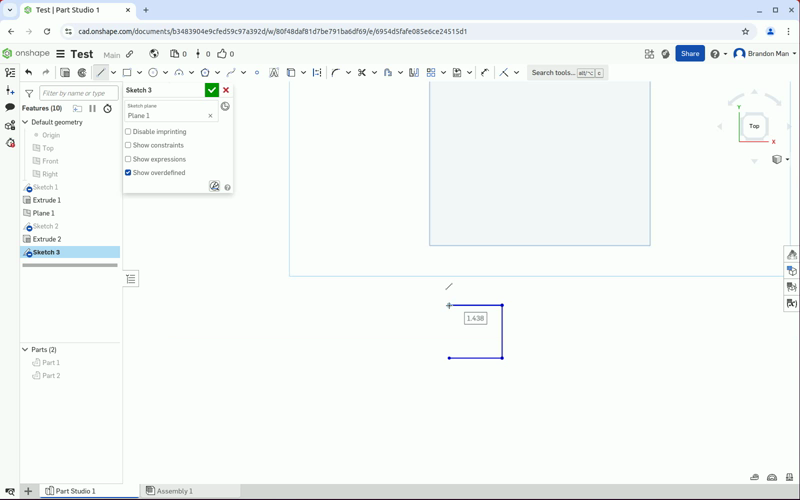
scroll(-6)
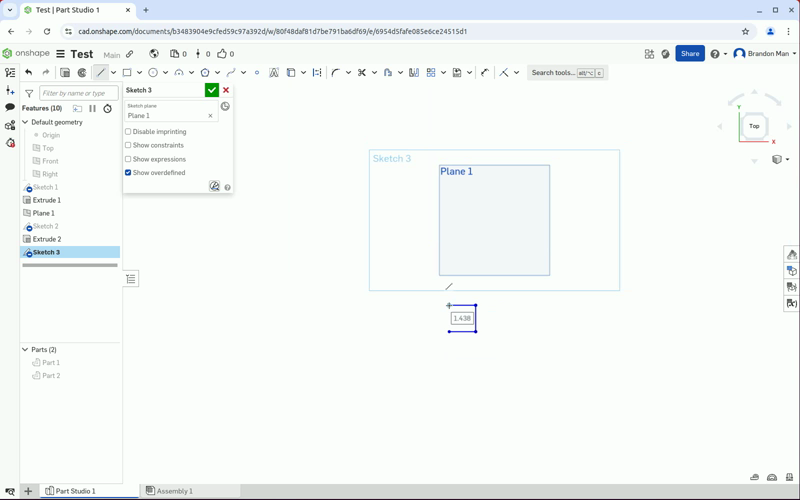
scroll(-6)
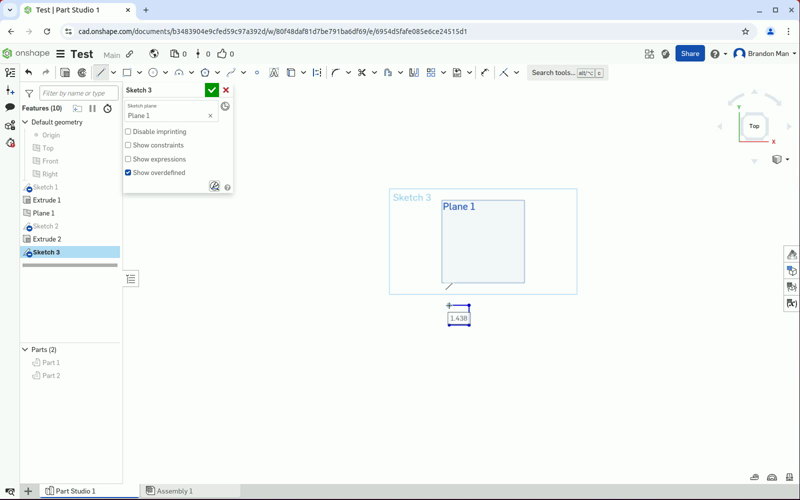
scroll(-6)
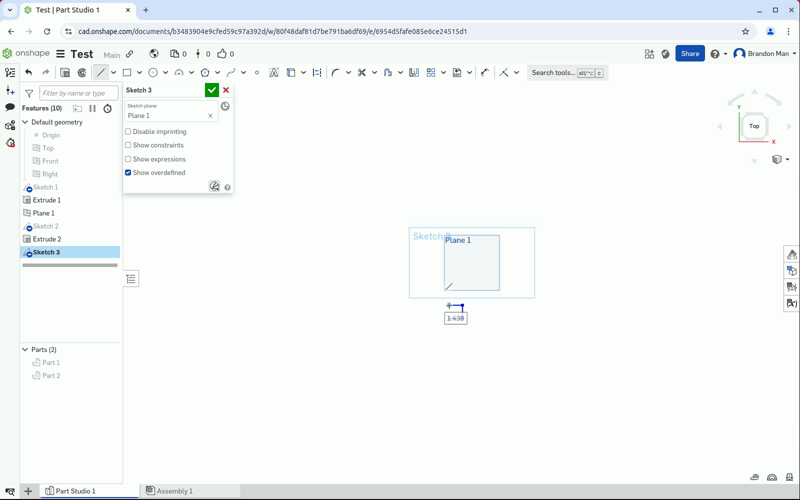
scroll(-6)
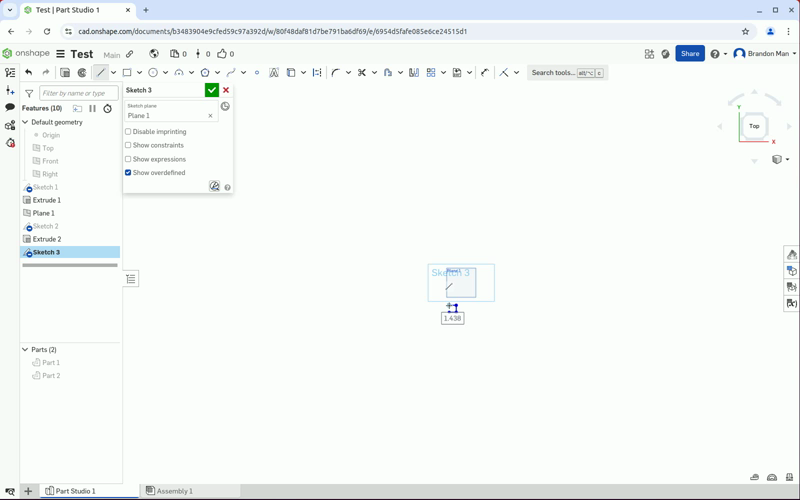
key_up(shift)
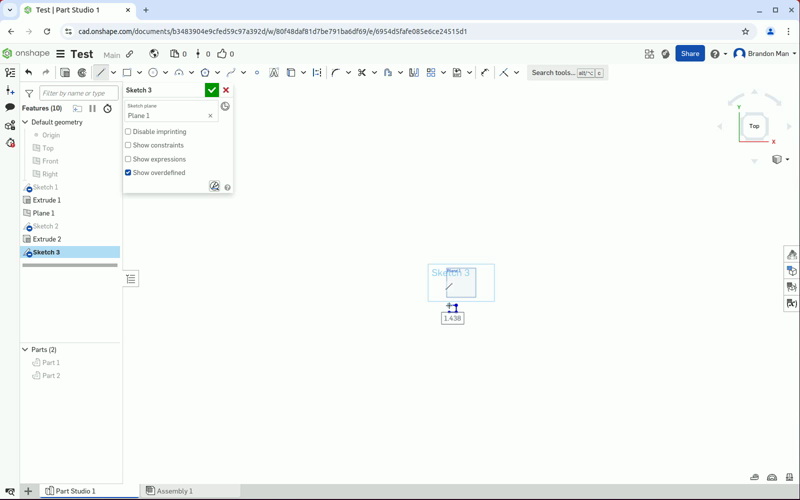
mouse_move(479, 305)
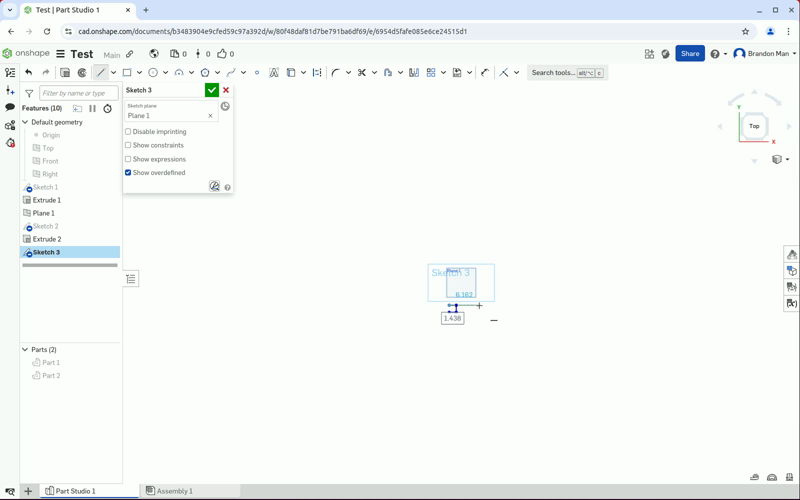
key_down(shift)
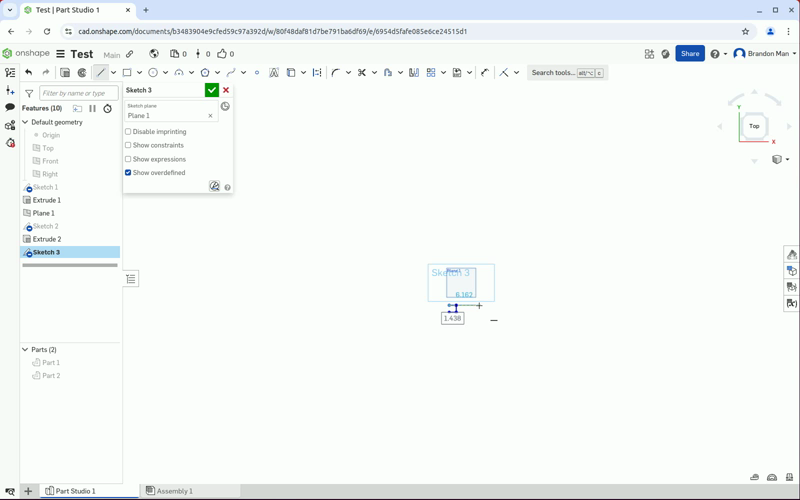
mouse_move(449, 312)
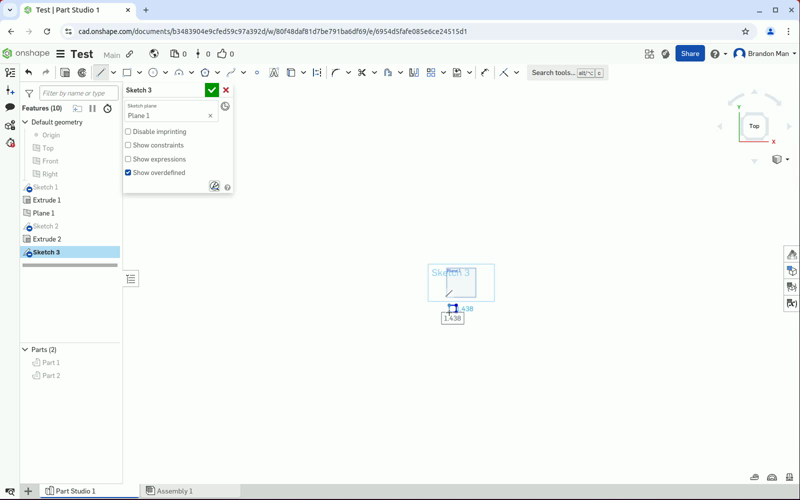
scroll(6)
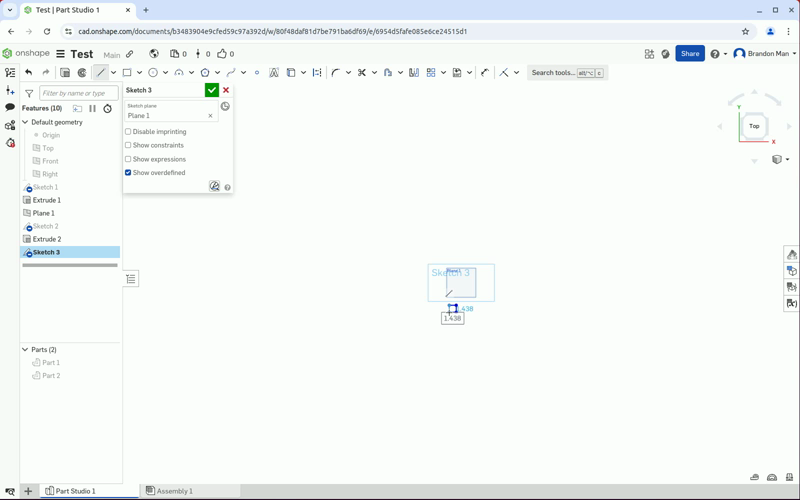
scroll(6)
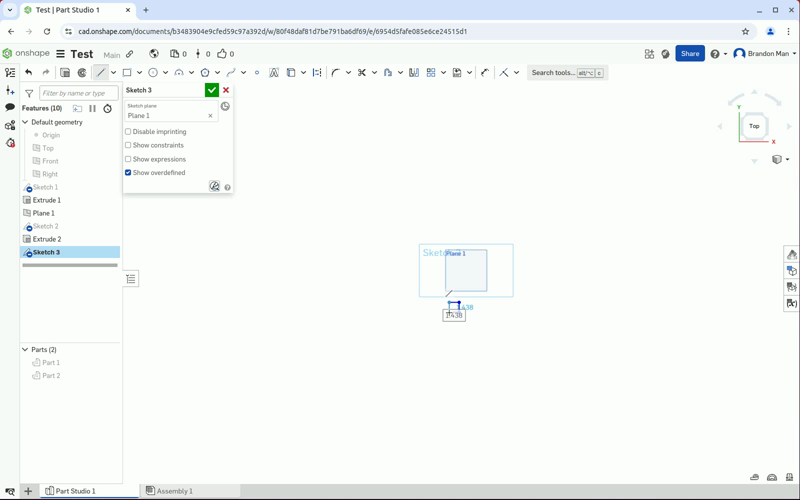
scroll(6)
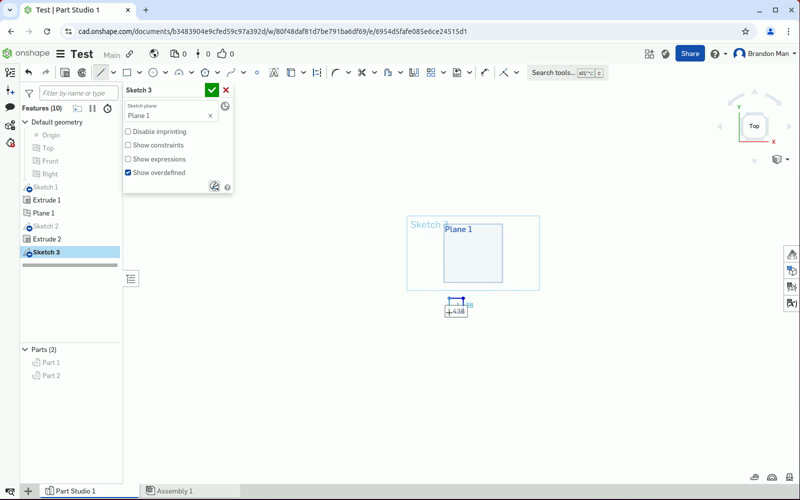
scroll(6)
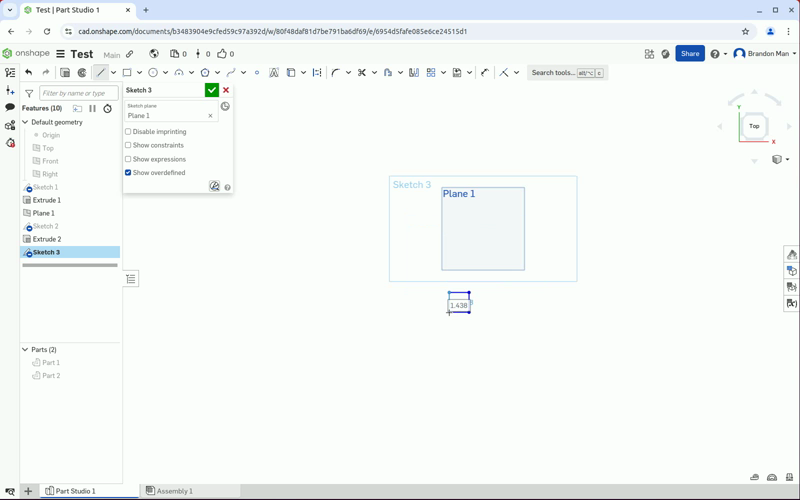
scroll(6)
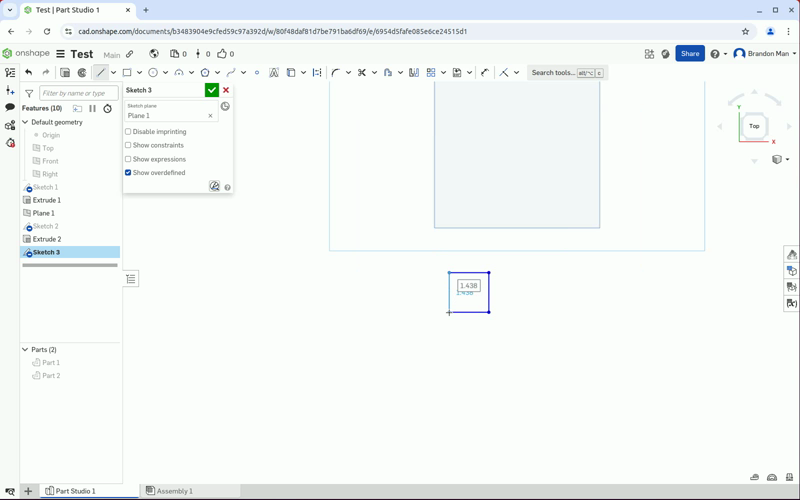
scroll(6)
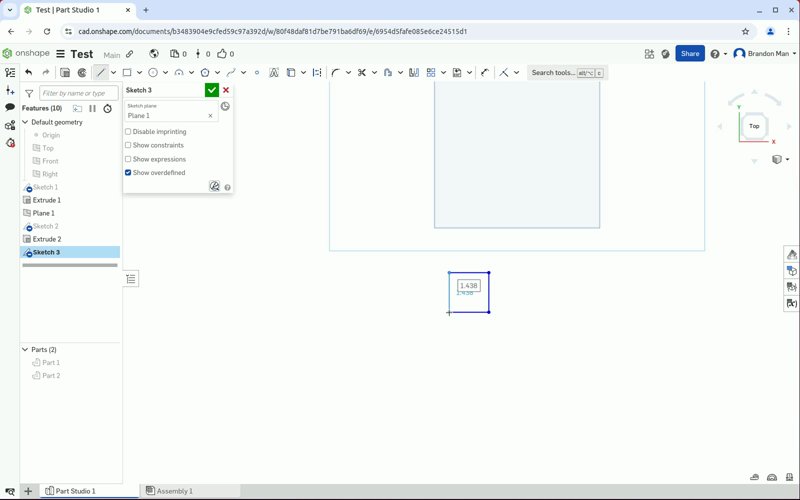
scroll(6)
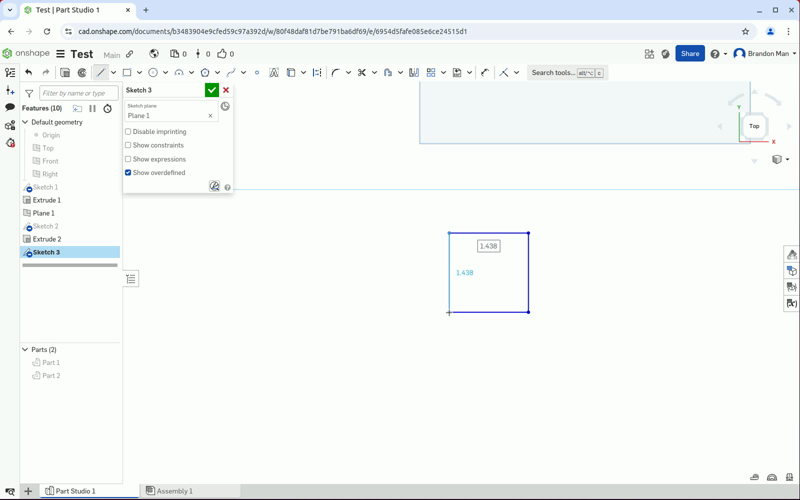
key_up(shift)
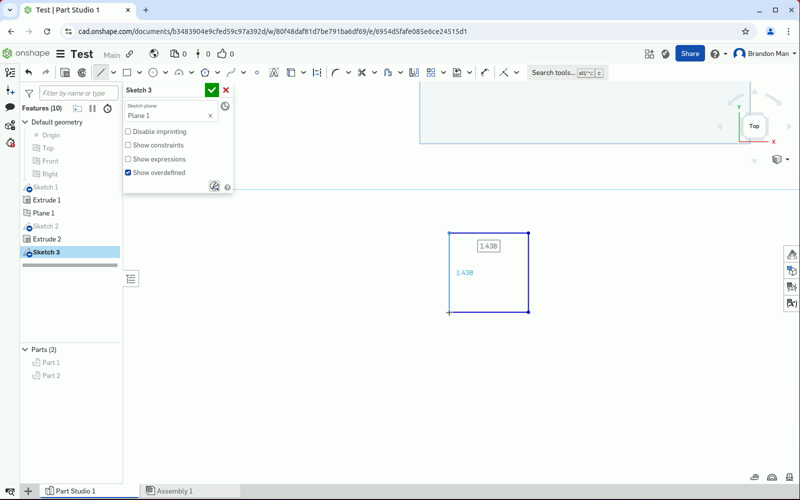
click(449, 312)
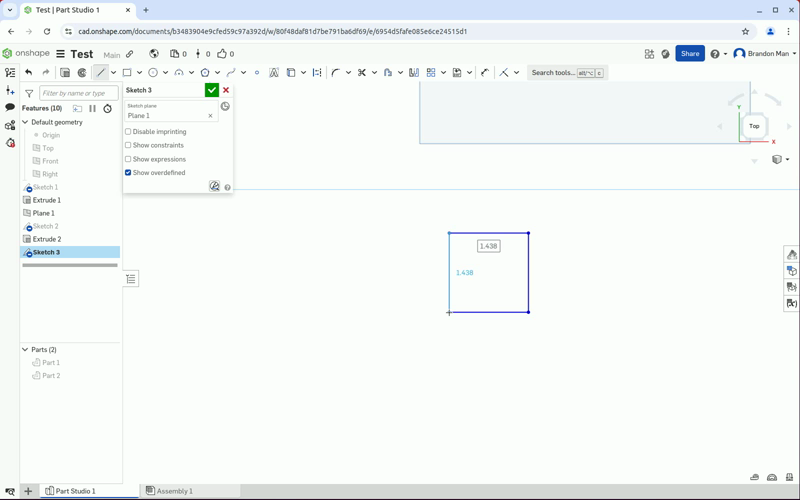
scroll(-6)
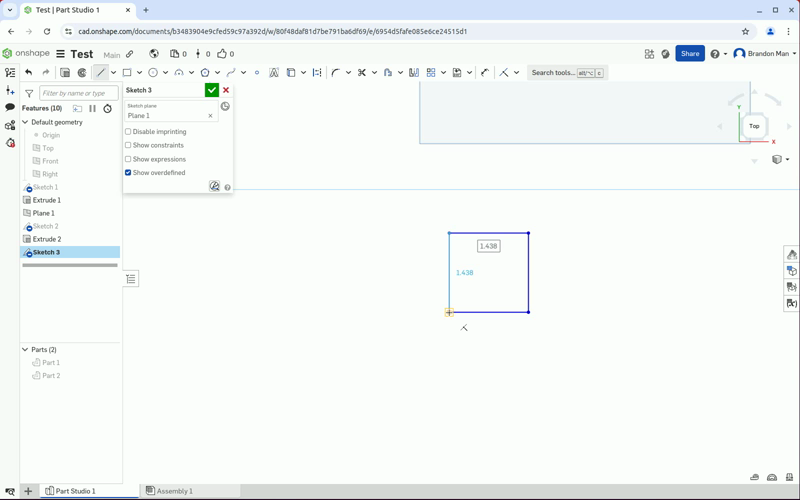
scroll(-6)
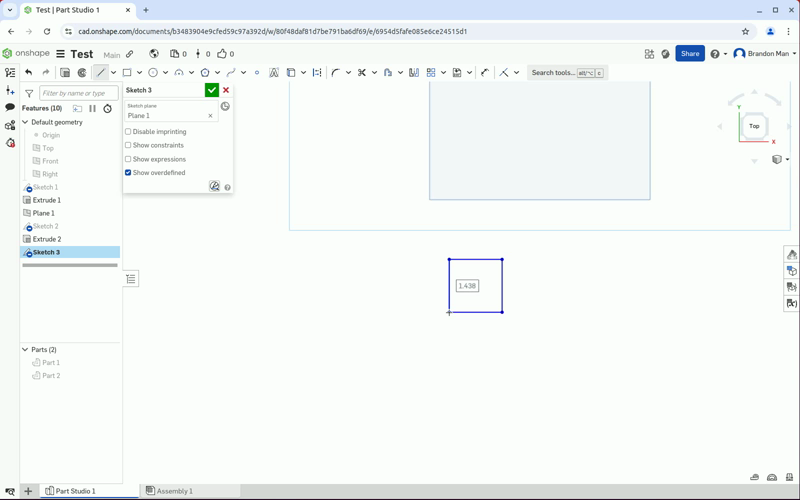
scroll(-6)
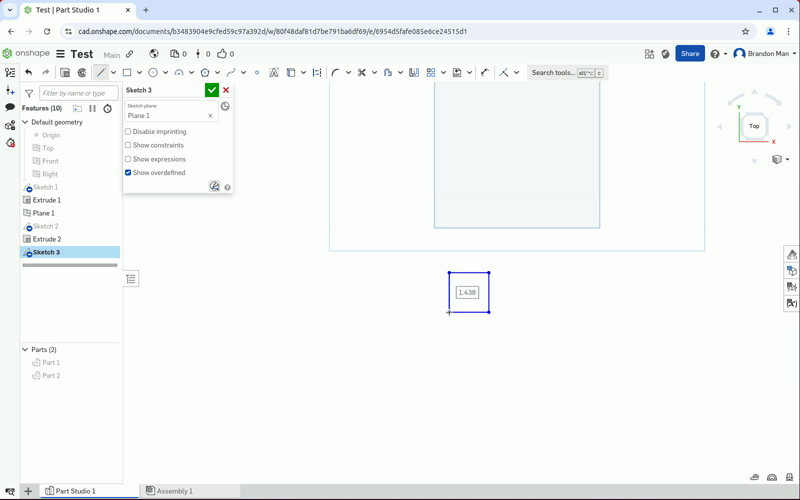
scroll(-6)
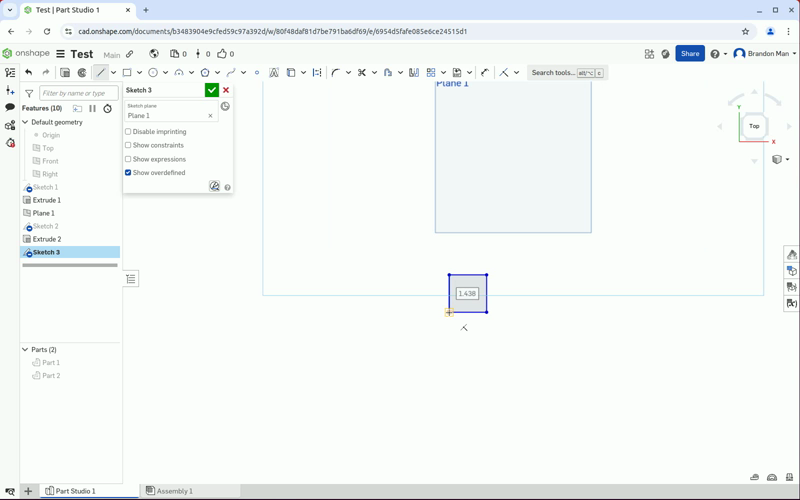
scroll(-6)
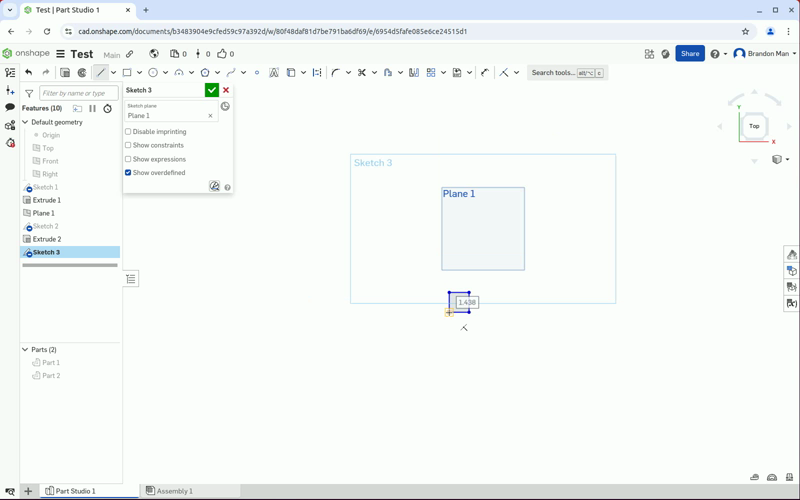
scroll(-6)
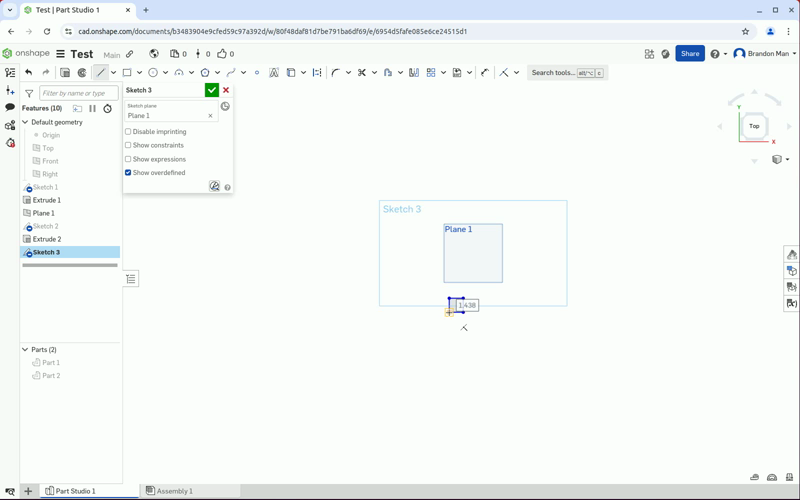
scroll(-6)
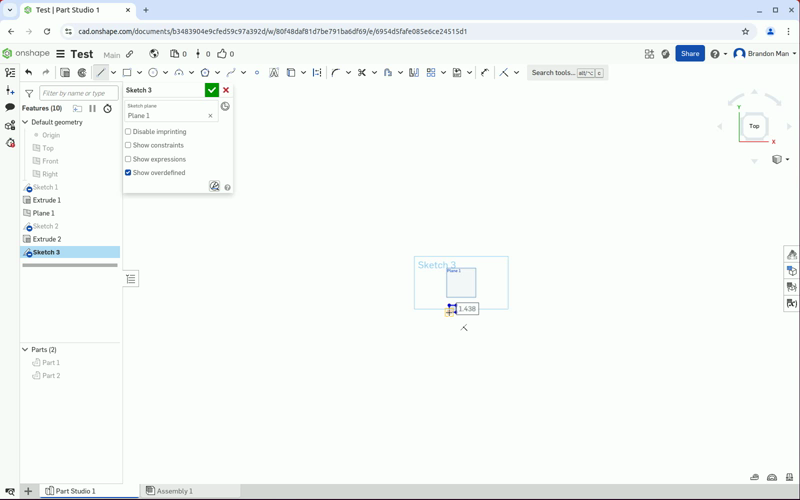
key(esc)
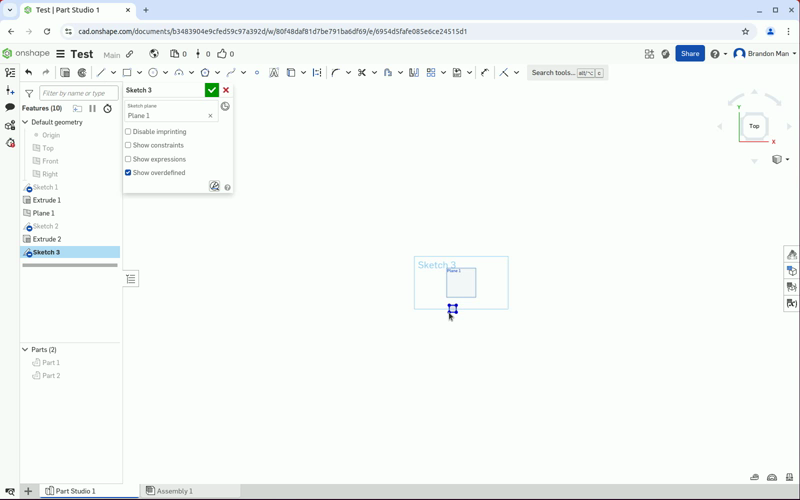
mouse_move(451, 305)
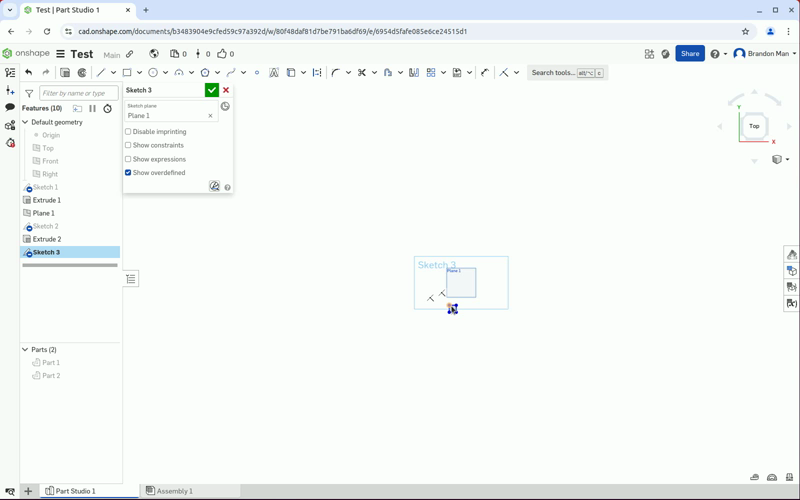
scroll(6)
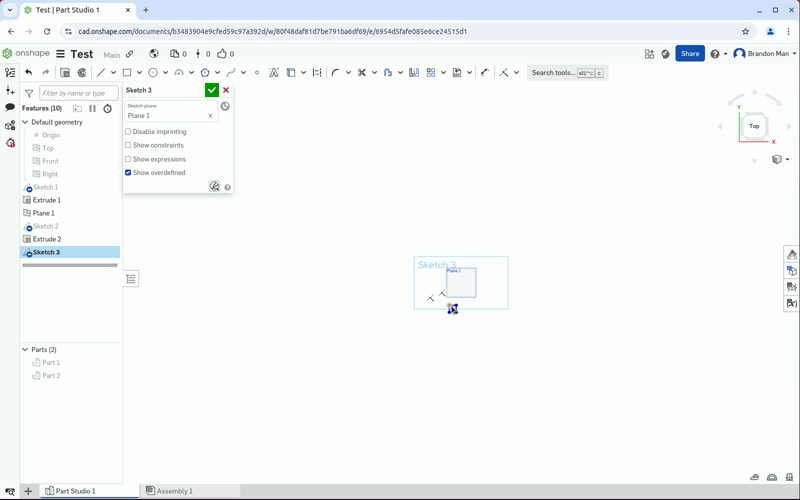
scroll(6)
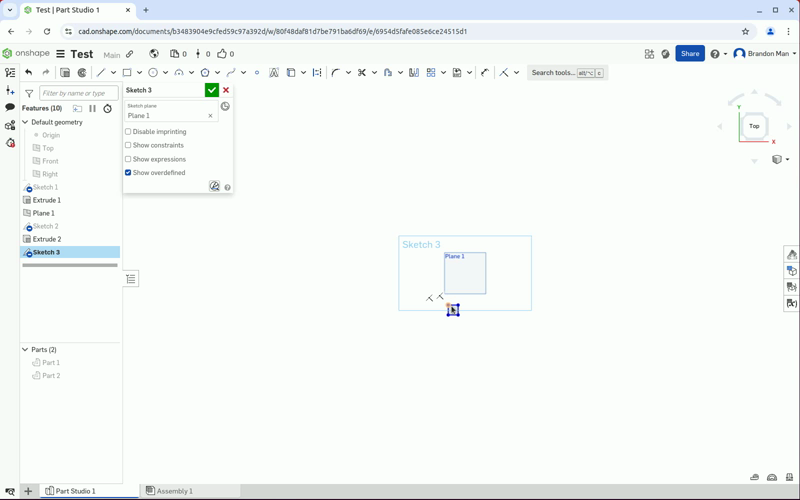
scroll(6)
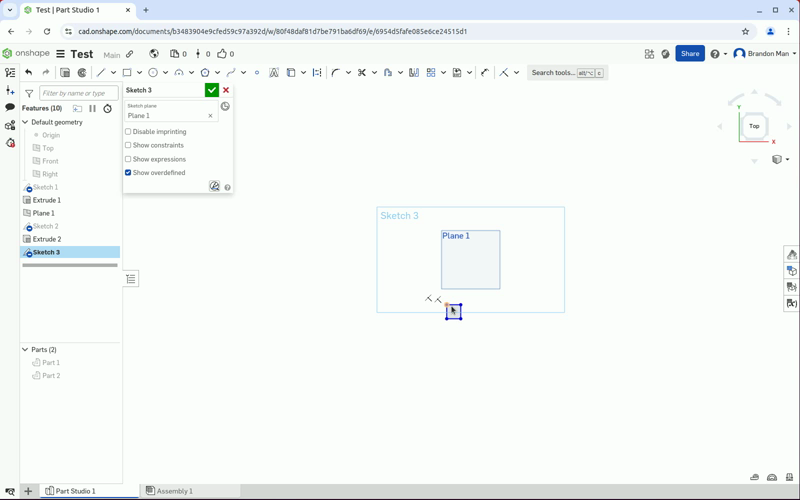
scroll(6)
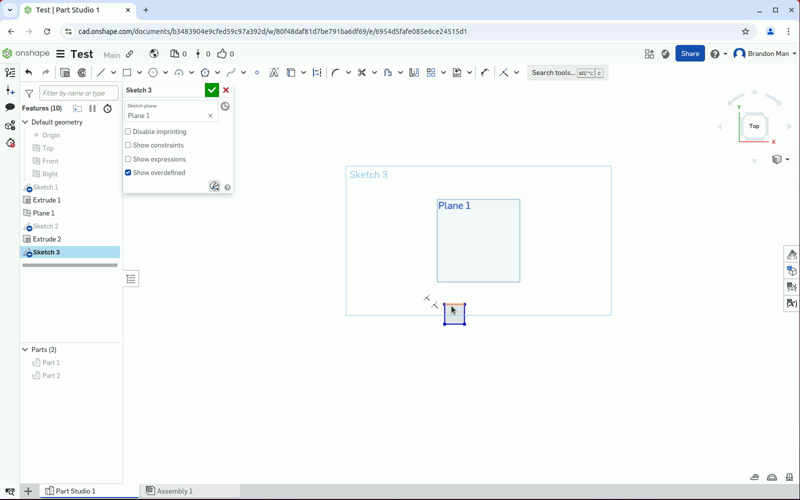
scroll(6)
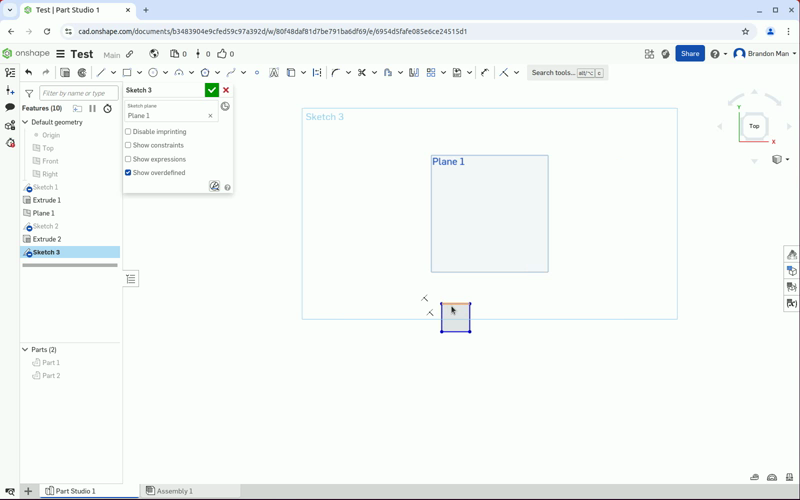
scroll(6)
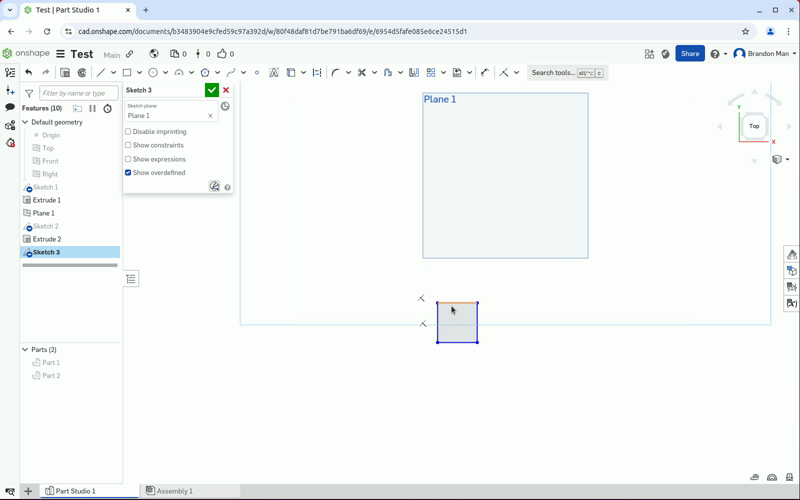
scroll(6)
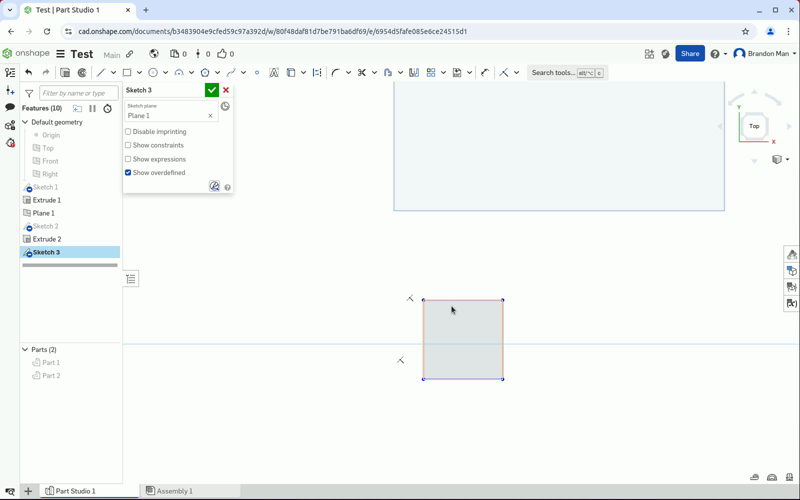
click(451, 305)
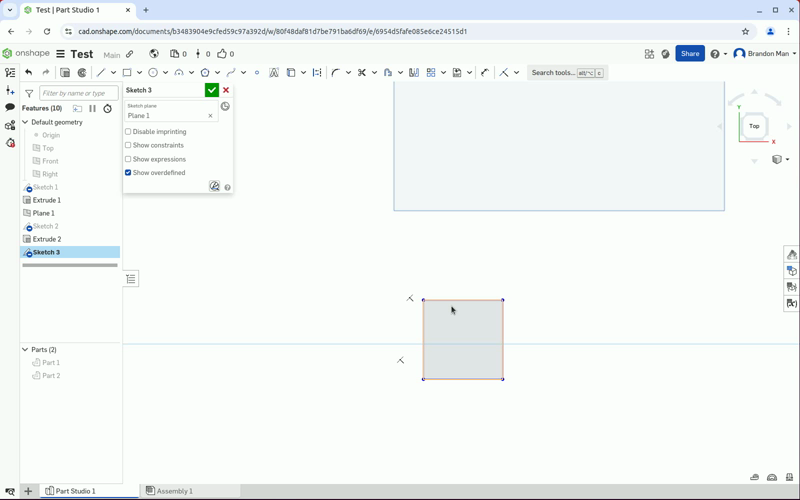
scroll(-6)
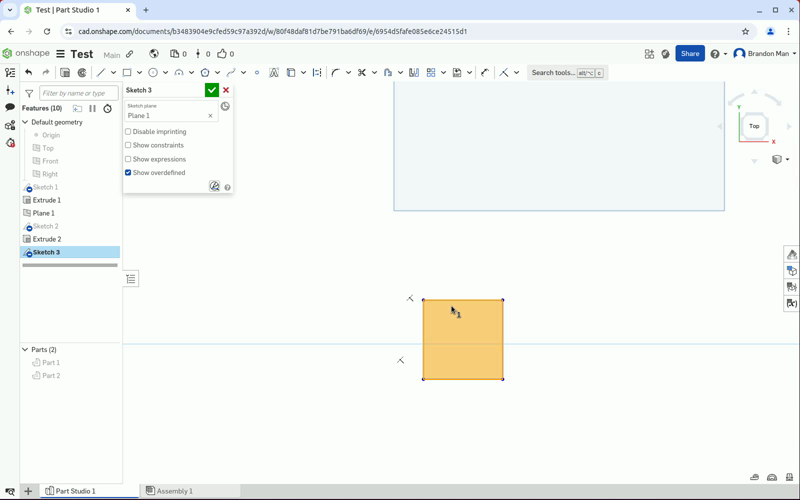
scroll(-6)
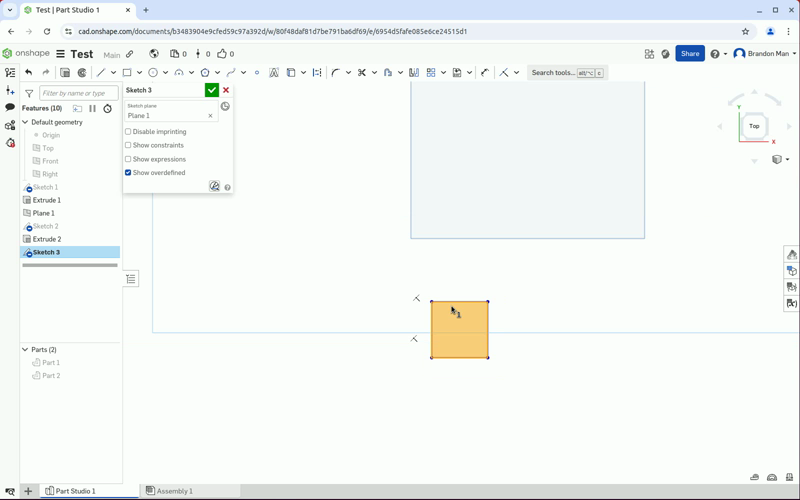
scroll(-6)
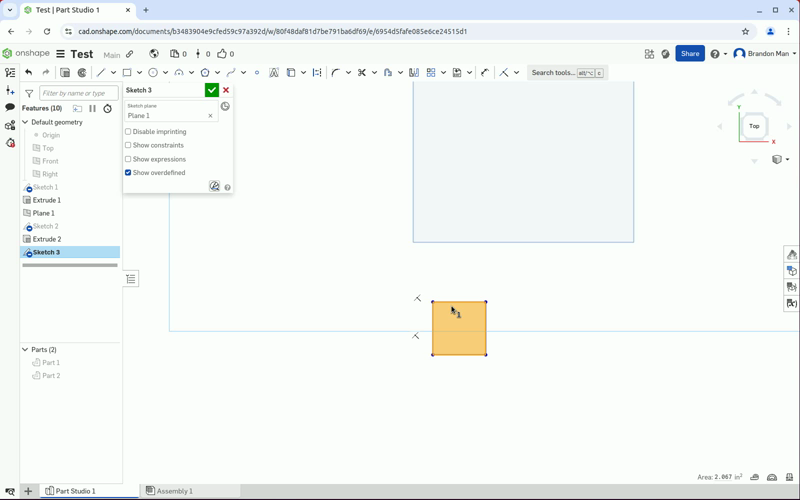
scroll(-6)
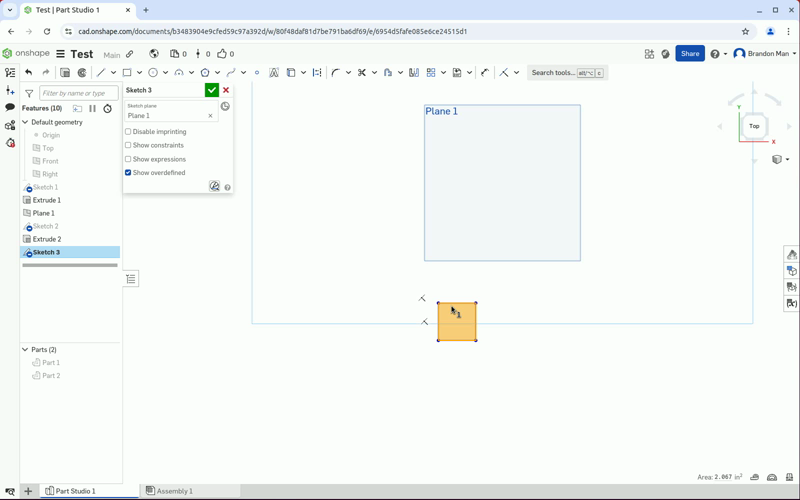
scroll(-6)
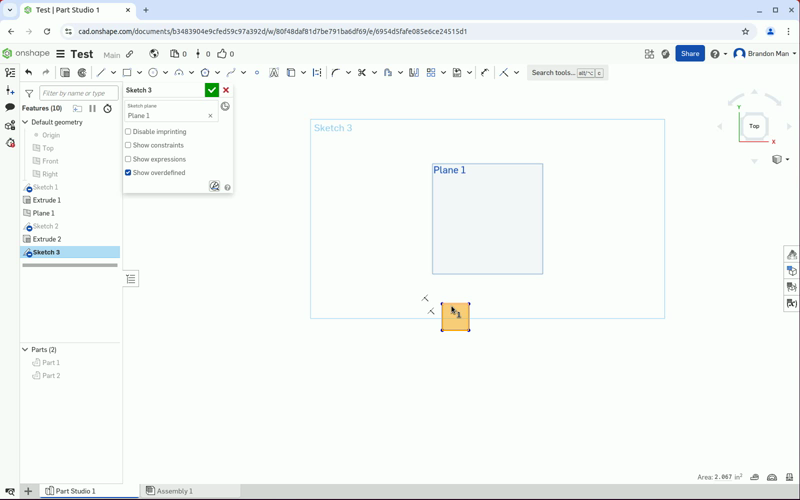
scroll(-6)
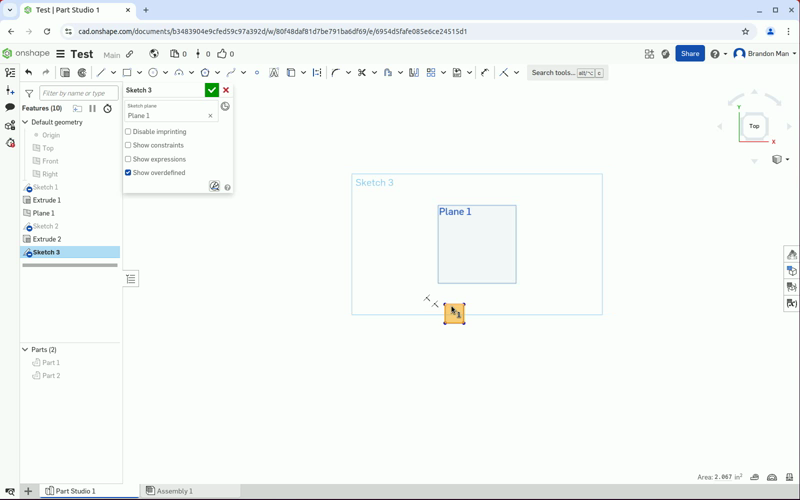
scroll(-6)
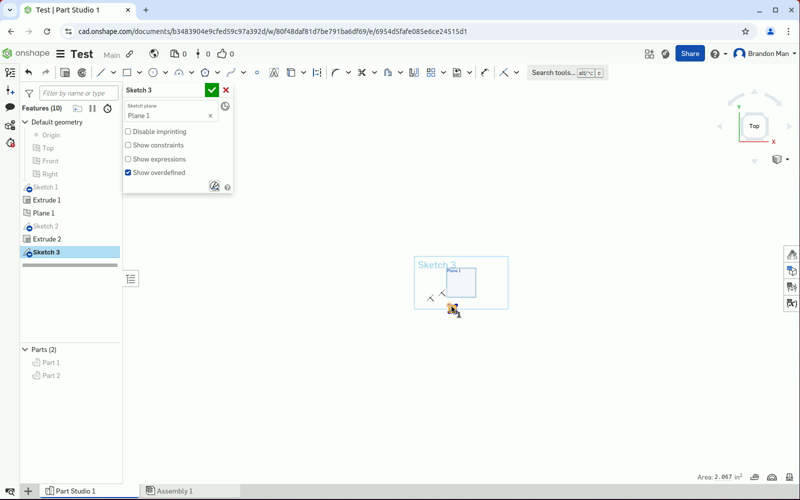
mouse_move(73, 352)
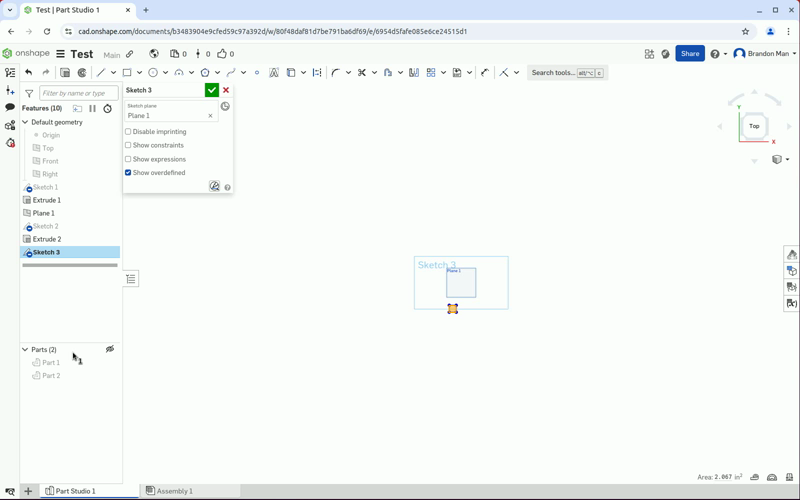
key(shift+y)
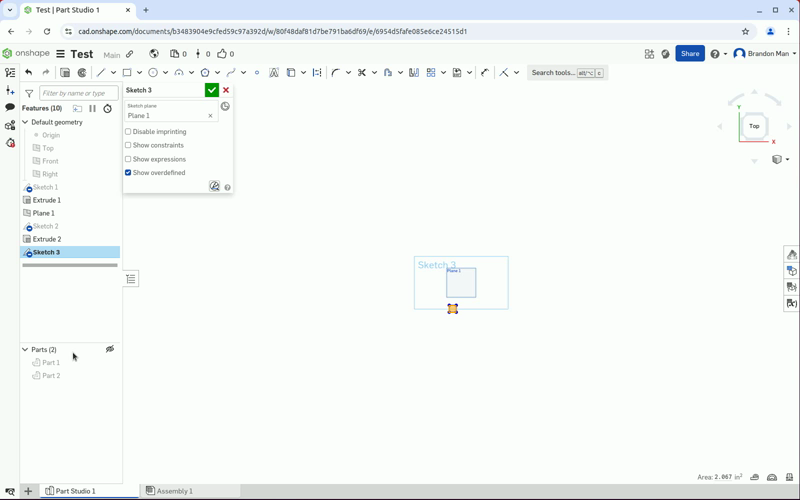
key(shift+e)
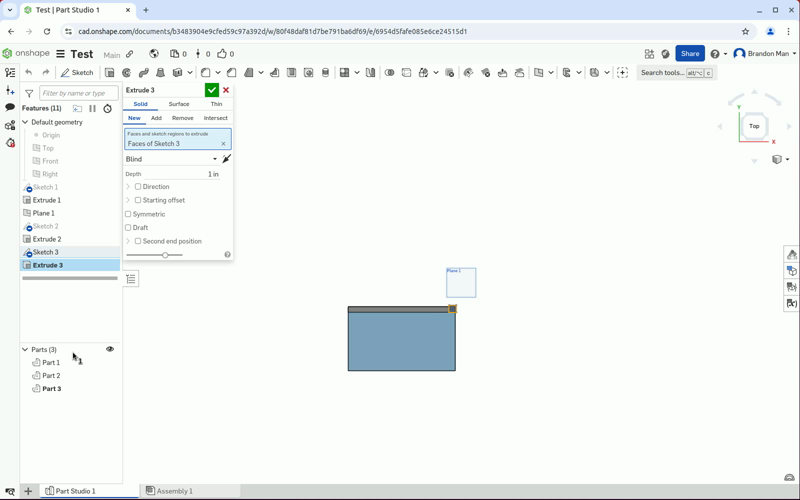
mouse_move(143, 106)
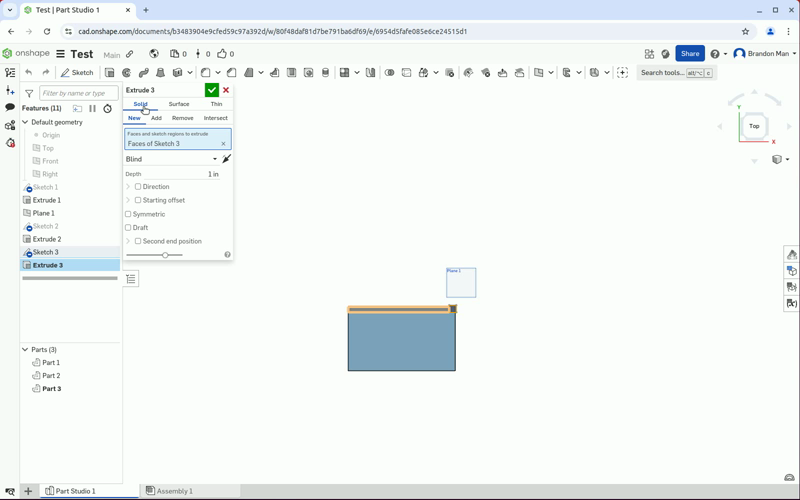
click(143, 106)
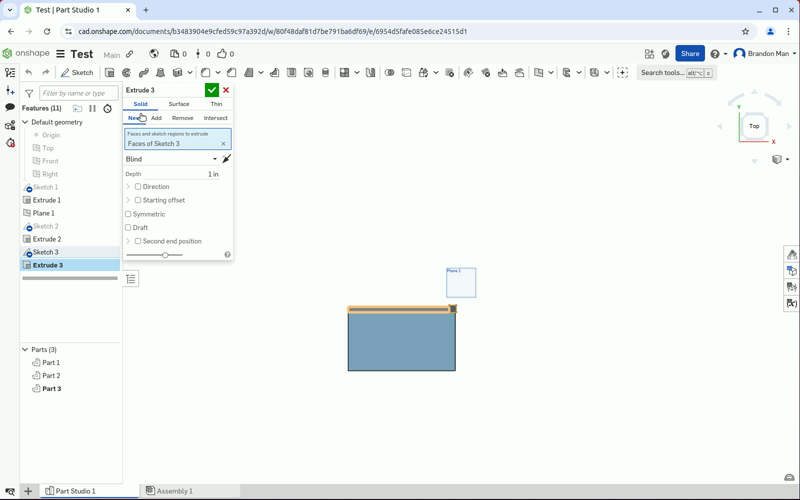
mouse_move(137, 120)
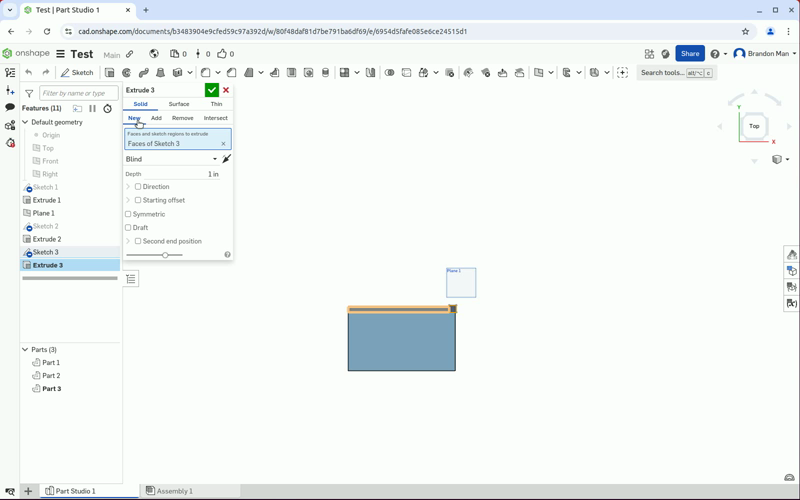
click(137, 120)
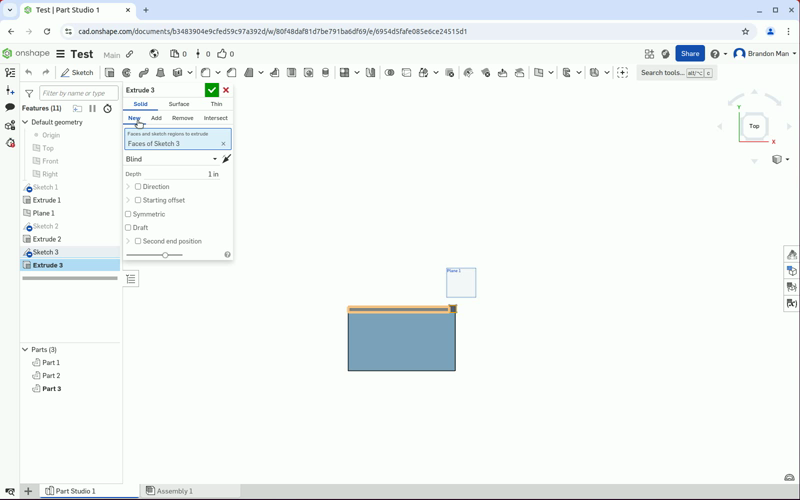
key(tab, 4)
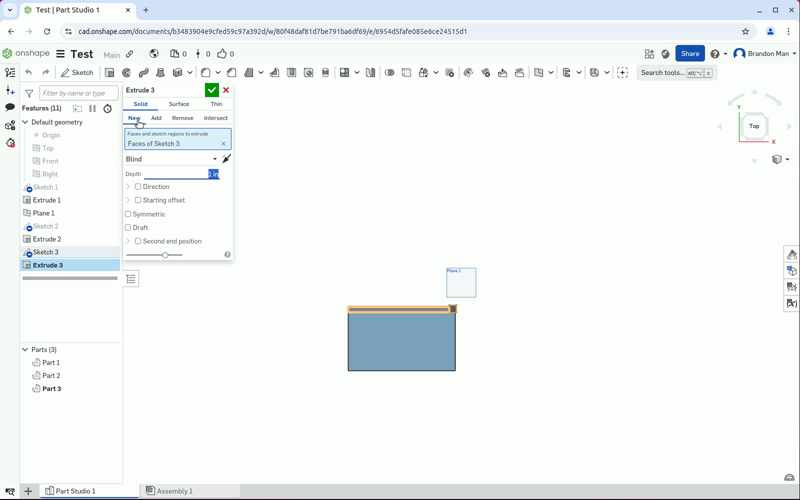
text(7.703)
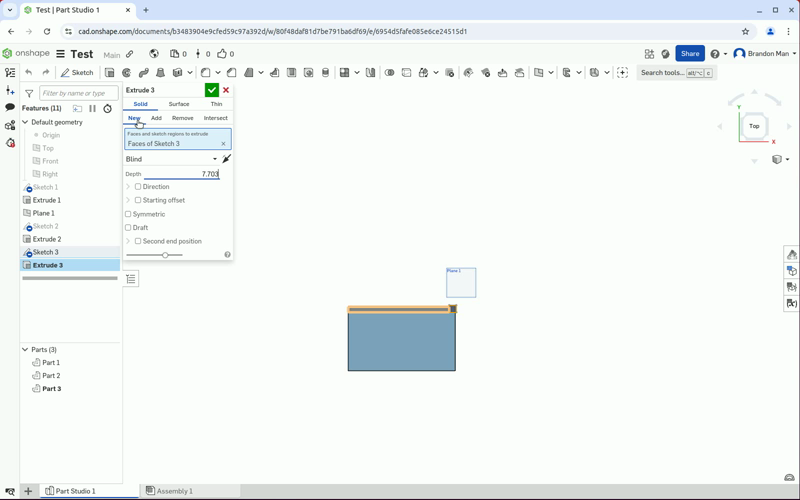
key(enter)
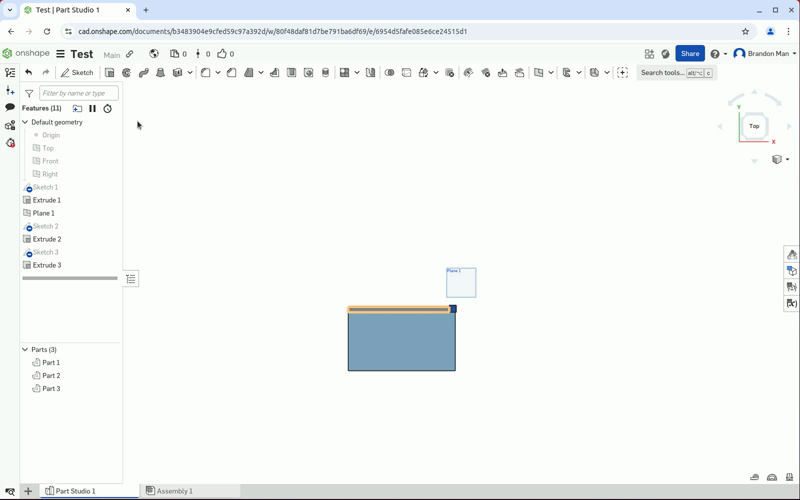
key(shift+h)
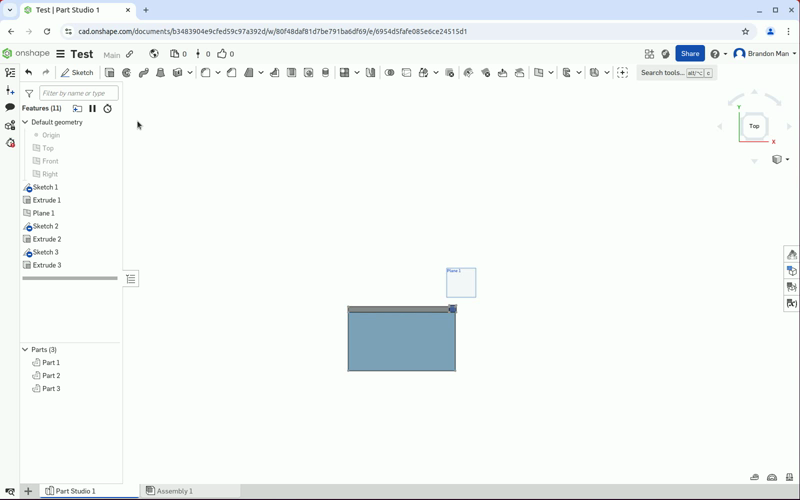
key(shift+h)
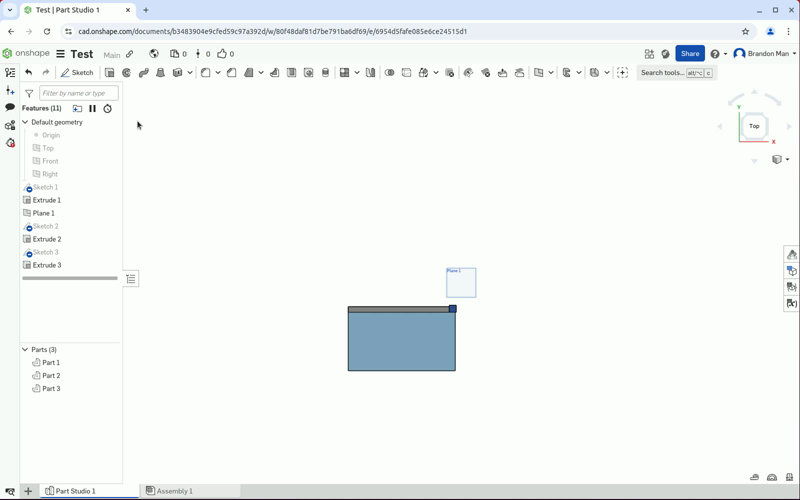
mouse_move(73, 189)
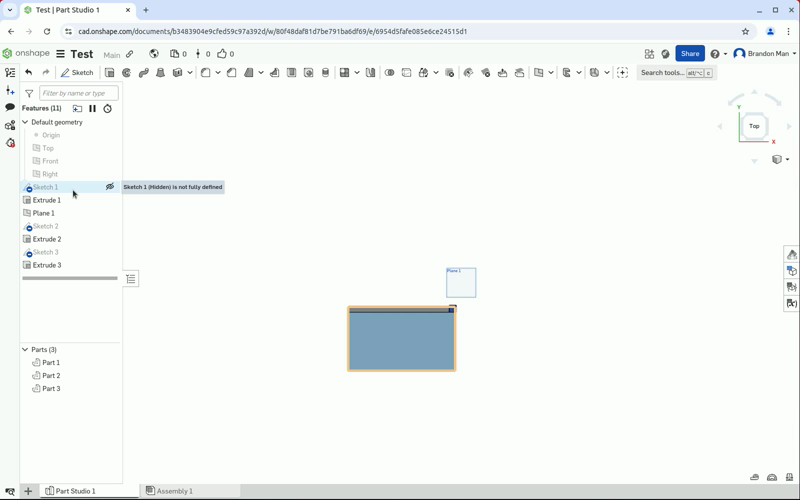
click(73, 189)
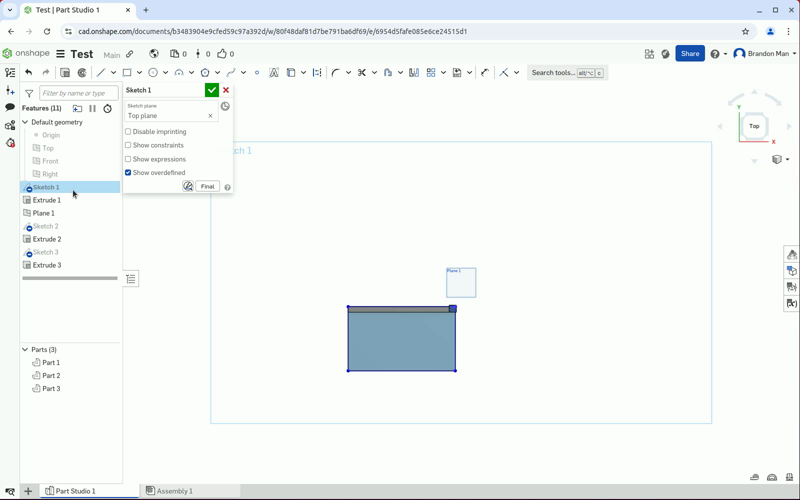
mouse_move(229, 92)
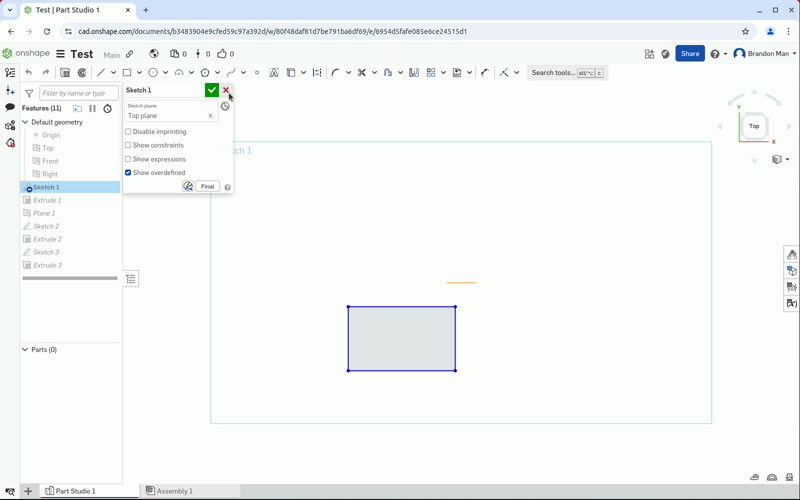
click(229, 92)
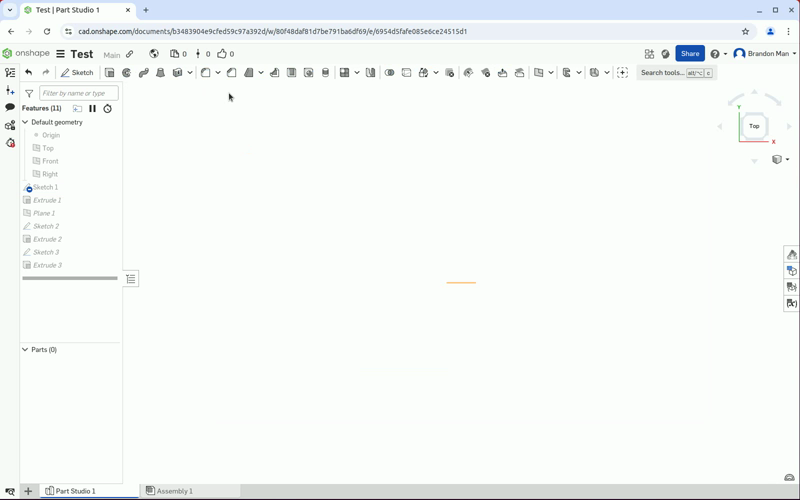
key(shift+s)
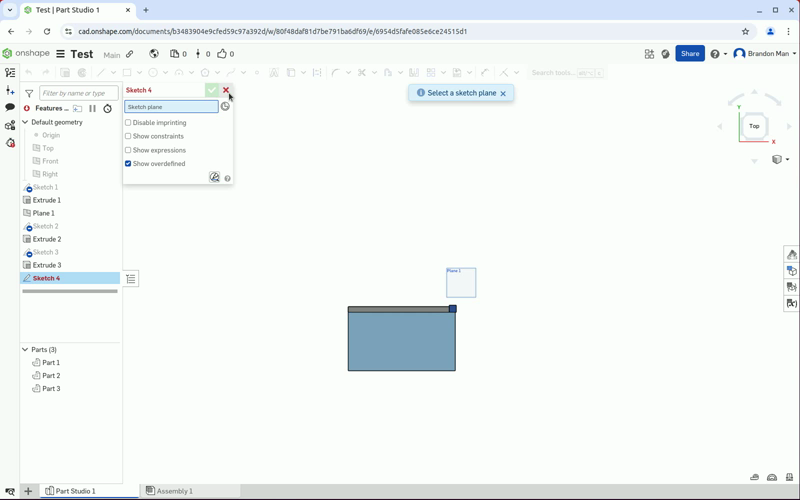
mouse_move(73, 215)
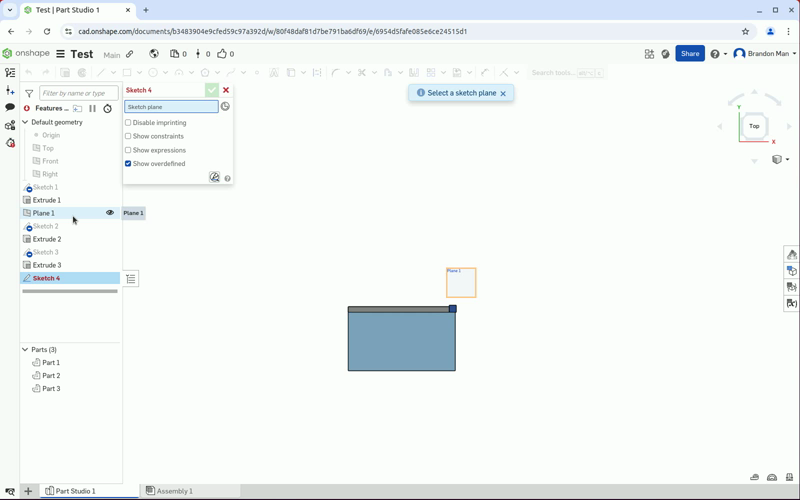
click(73, 215)
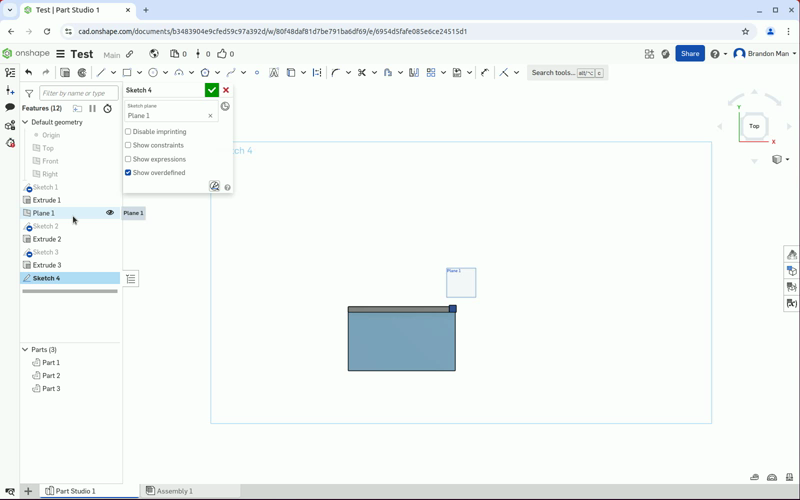
mouse_move(73, 352)
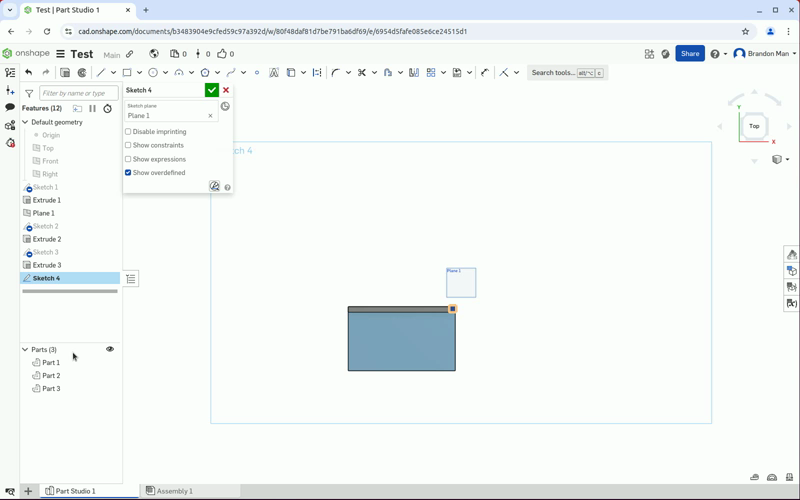
key(y)
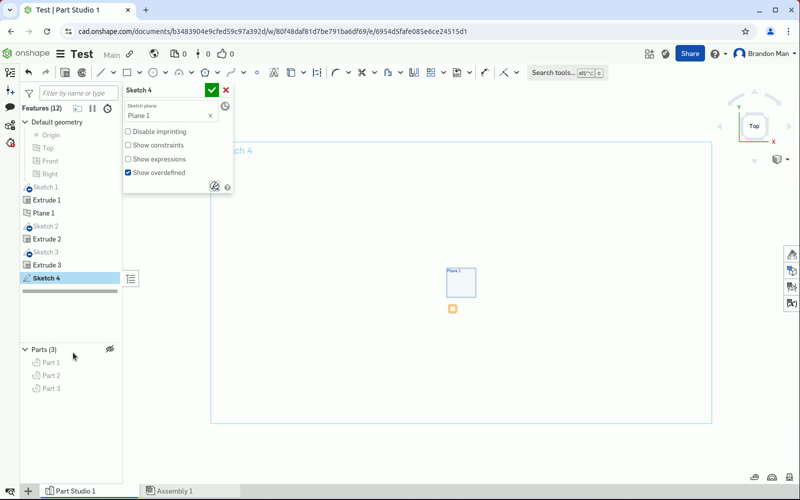
key(l)
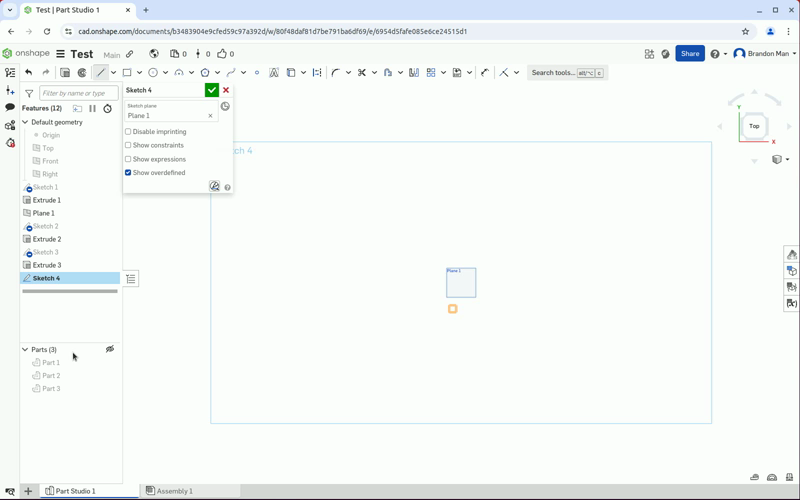
key_down(shift)
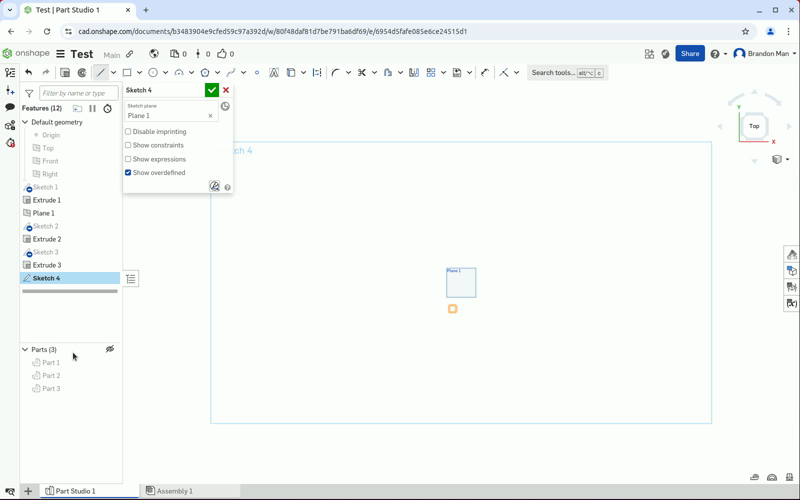
mouse_move(449, 370)
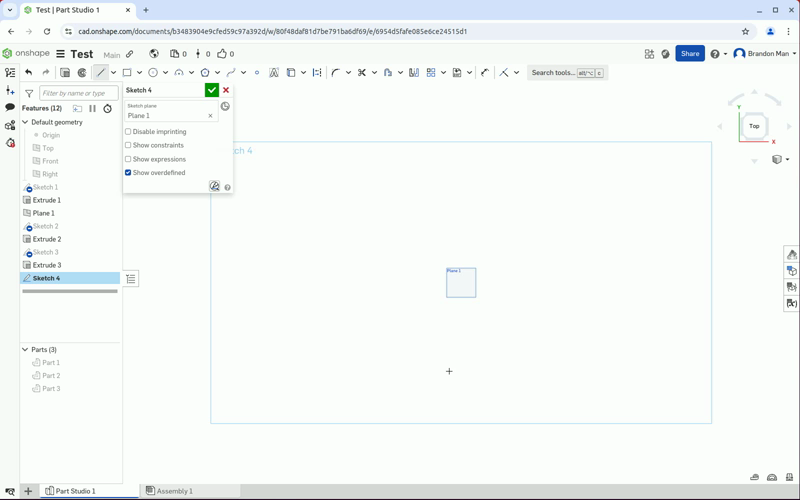
click(449, 370)
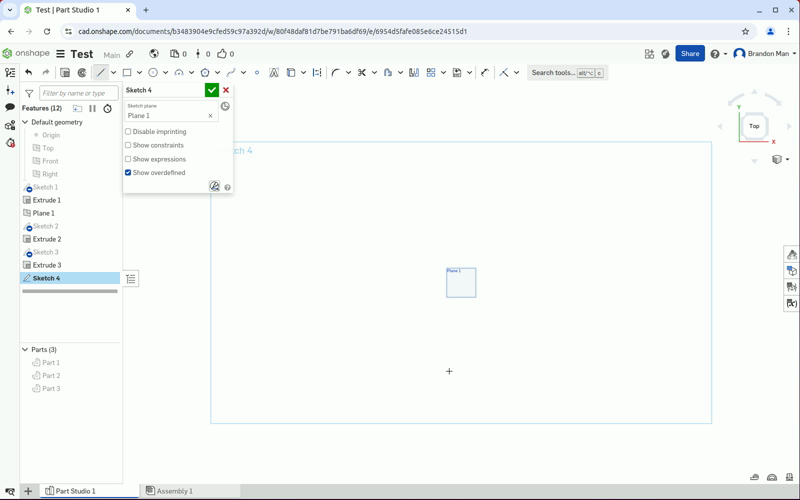
key_up(shift)
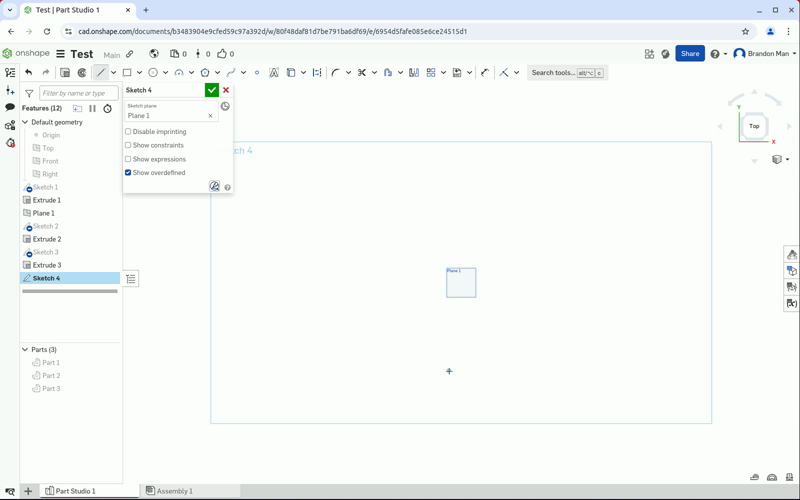
key_down(shift)
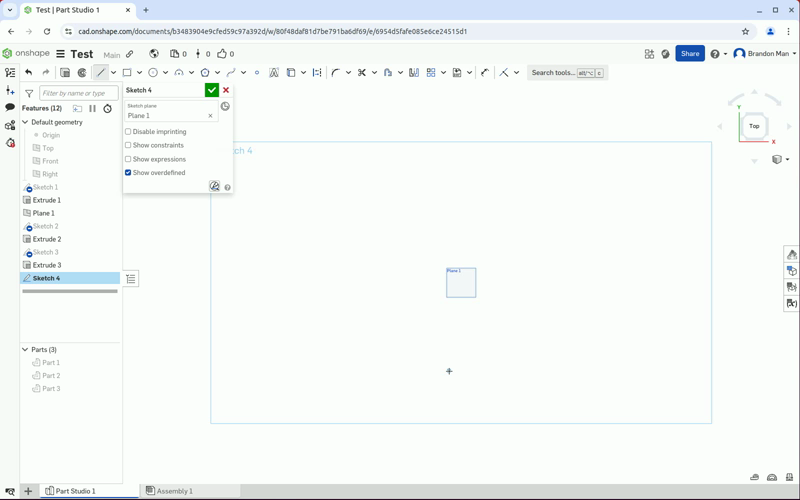
mouse_move(479, 370)
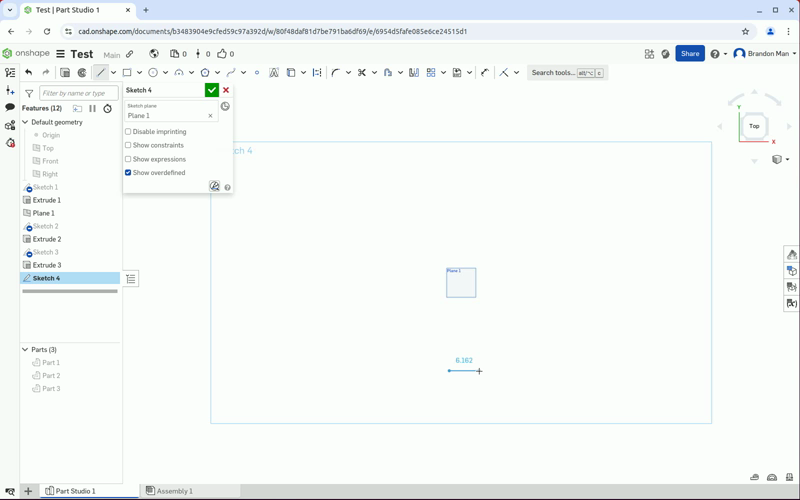
mouse_move(454, 370)
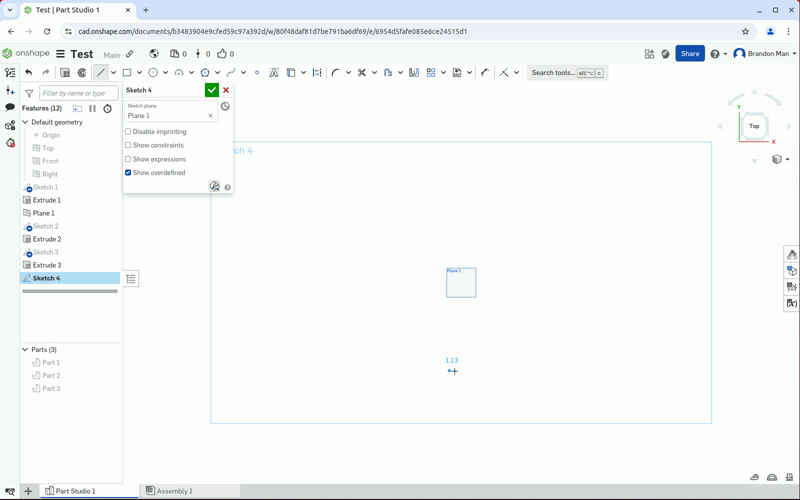
scroll(6)
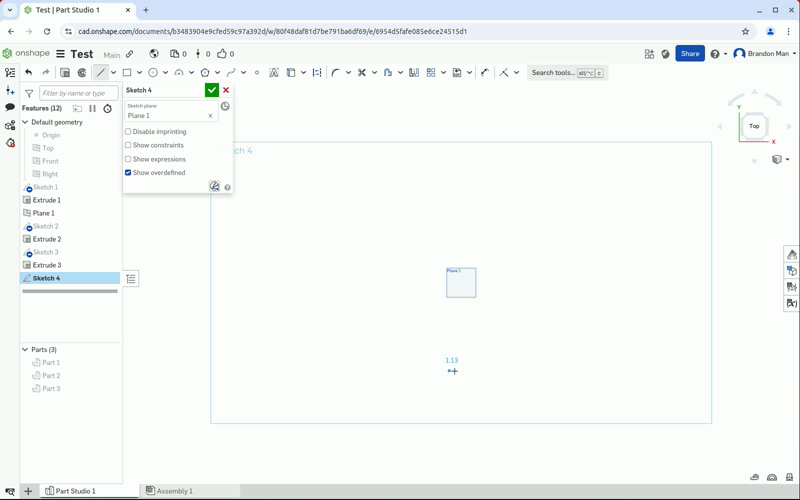
scroll(6)
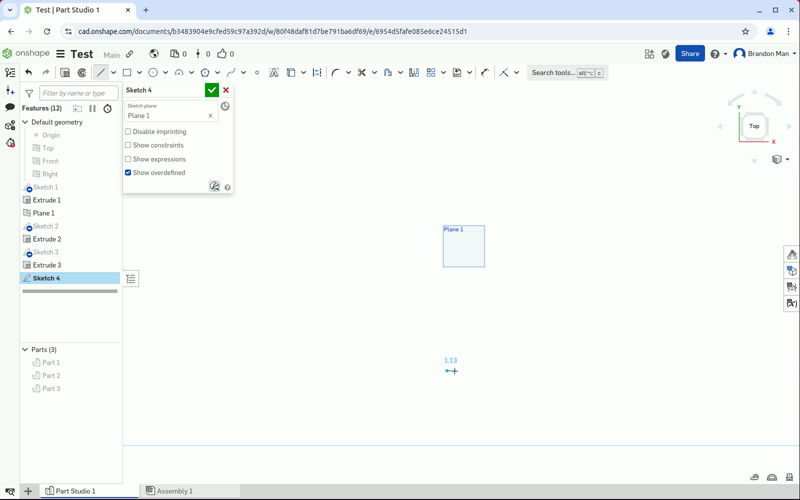
scroll(6)
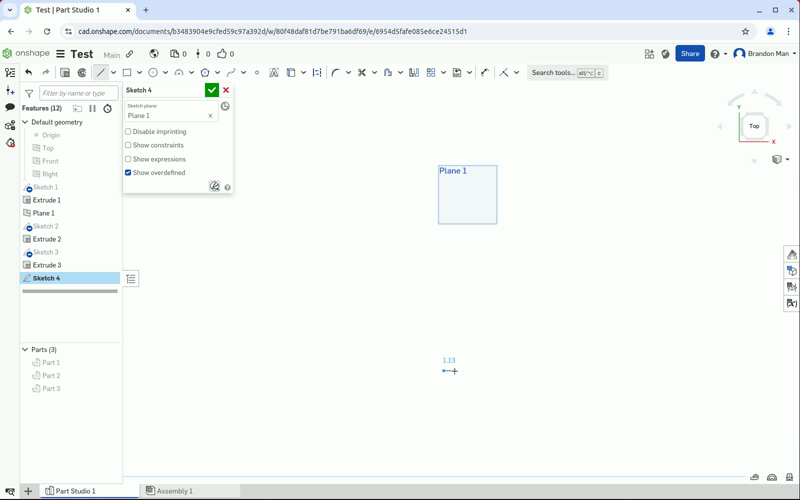
scroll(6)
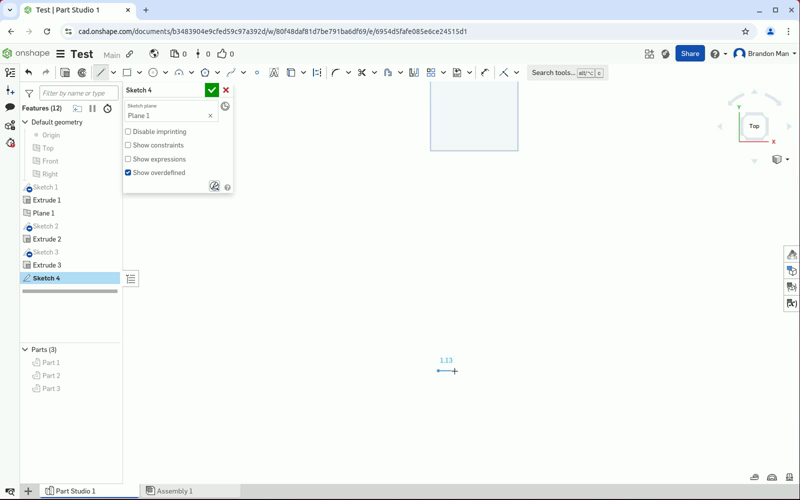
scroll(6)
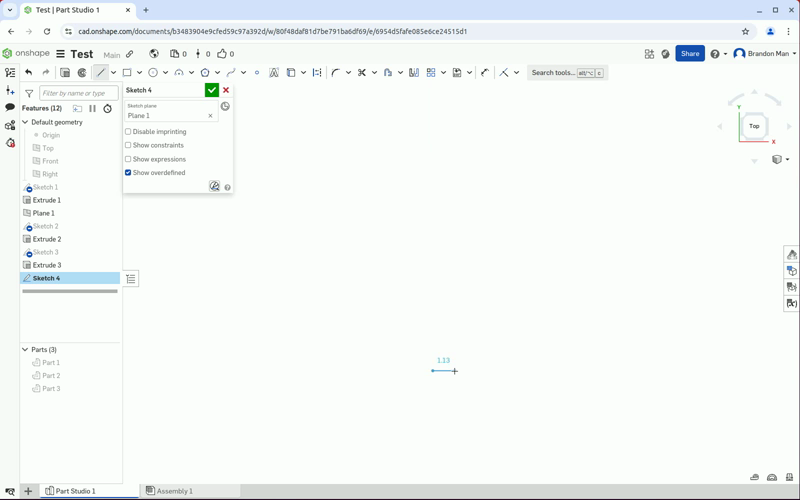
scroll(6)
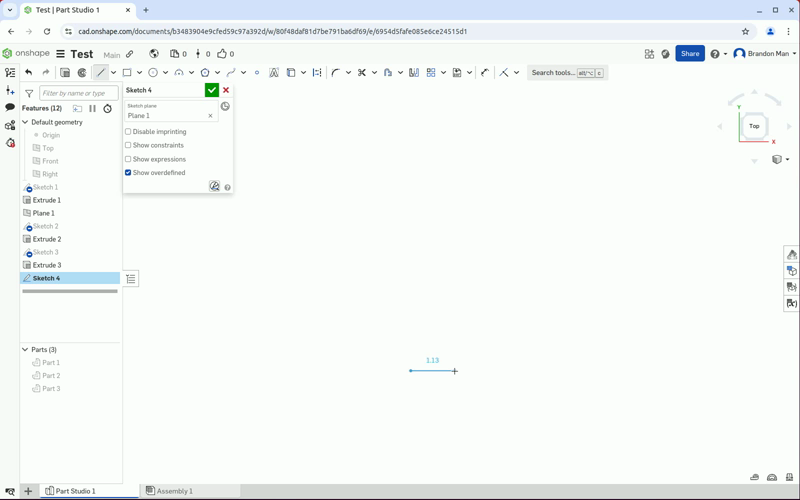
scroll(6)
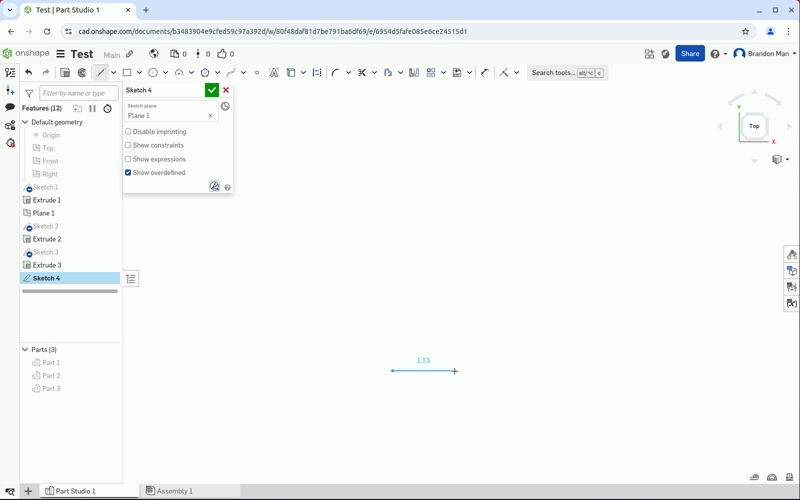
click(454, 370)
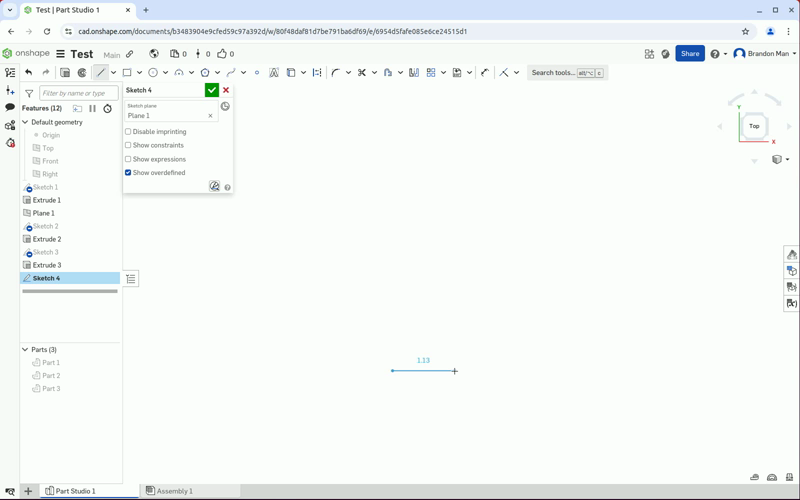
scroll(-6)
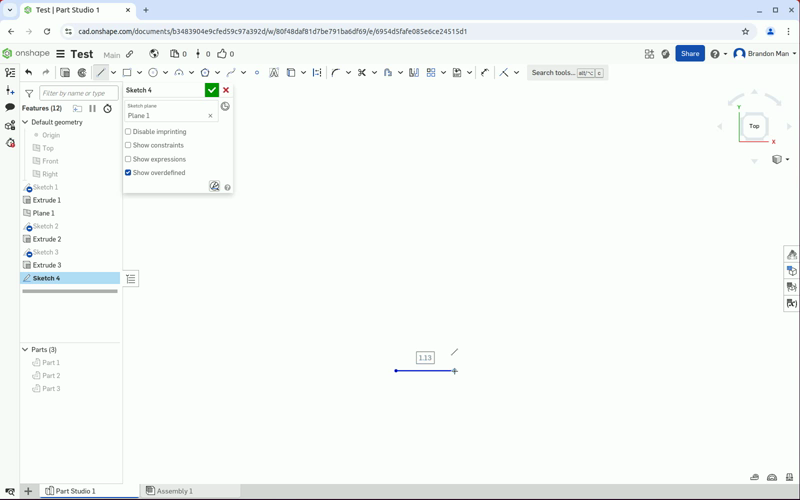
scroll(-6)
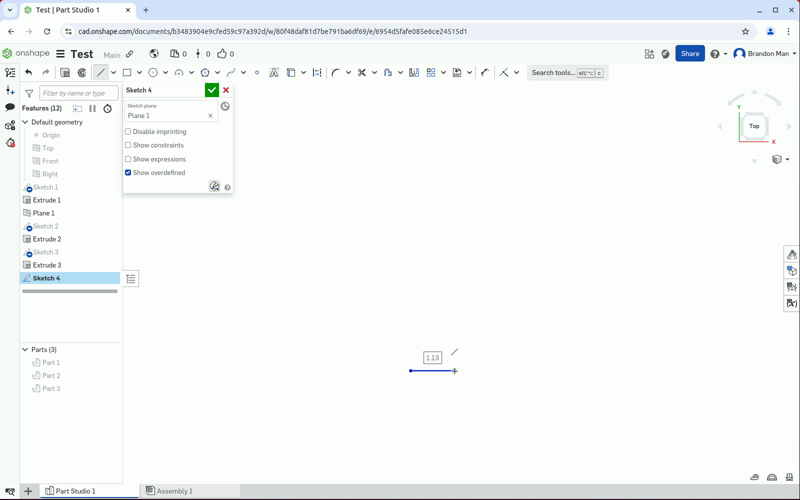
scroll(-6)
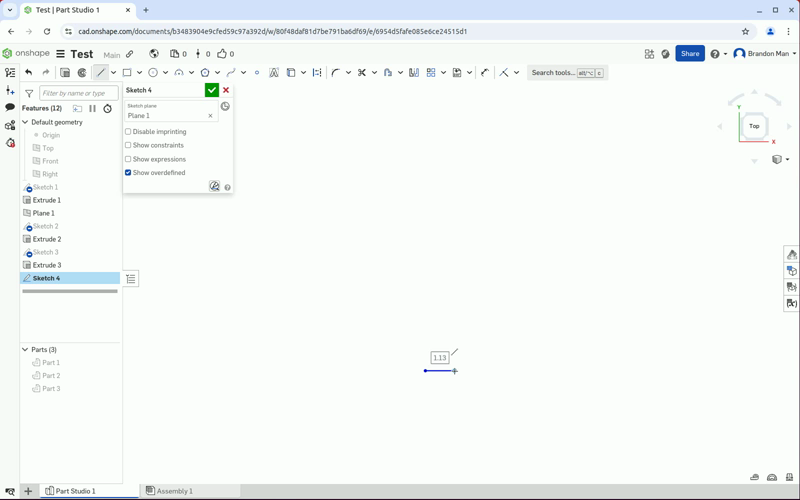
scroll(-6)
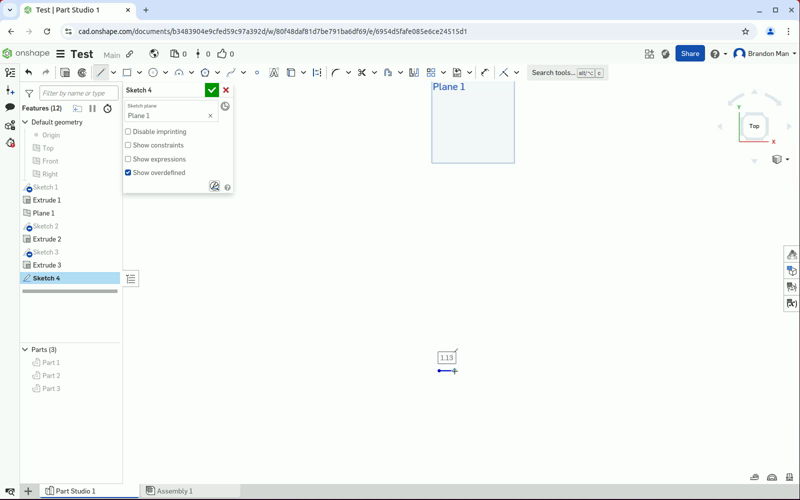
scroll(-6)
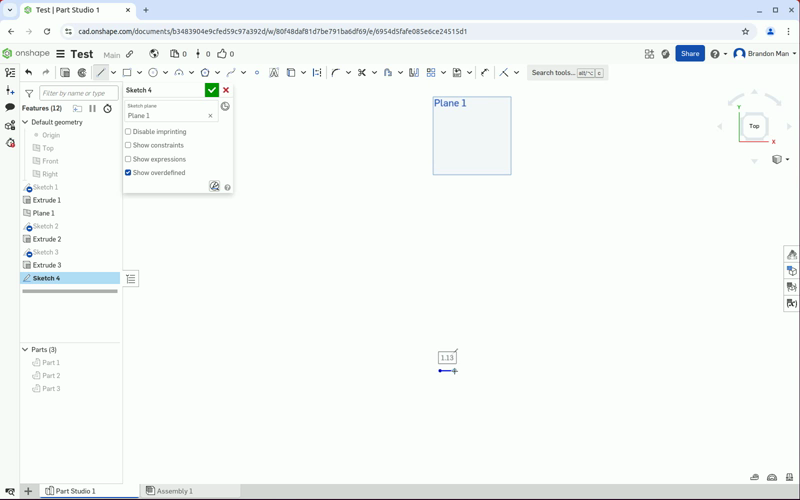
scroll(-6)
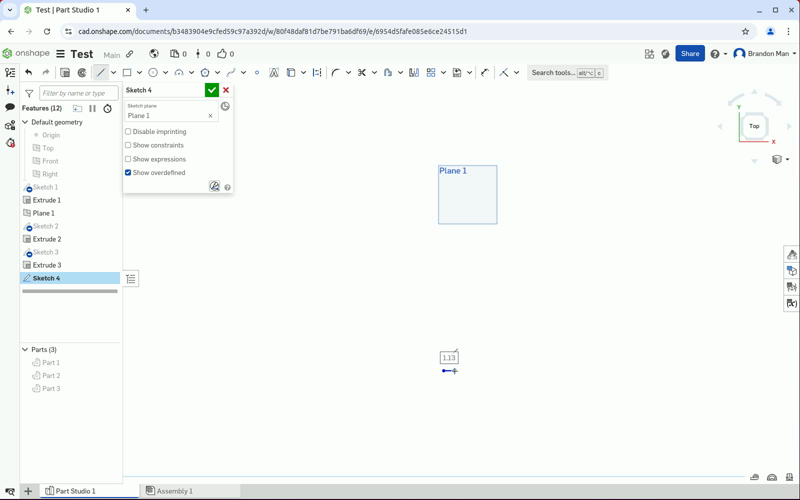
scroll(-6)
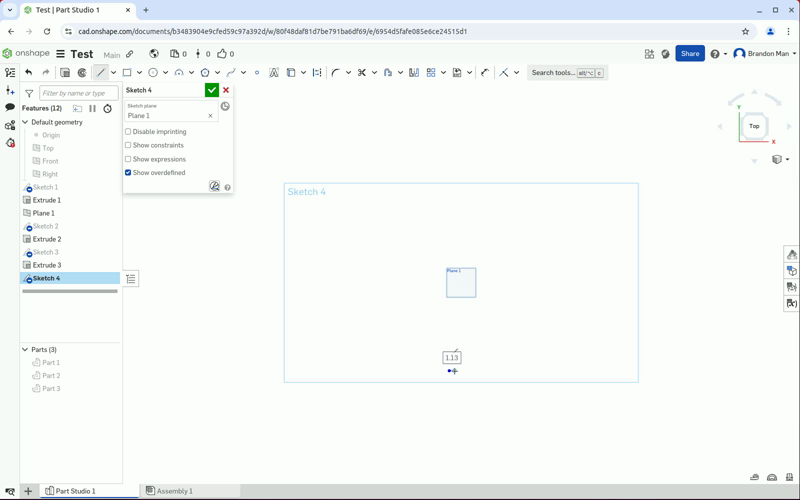
key_up(shift)
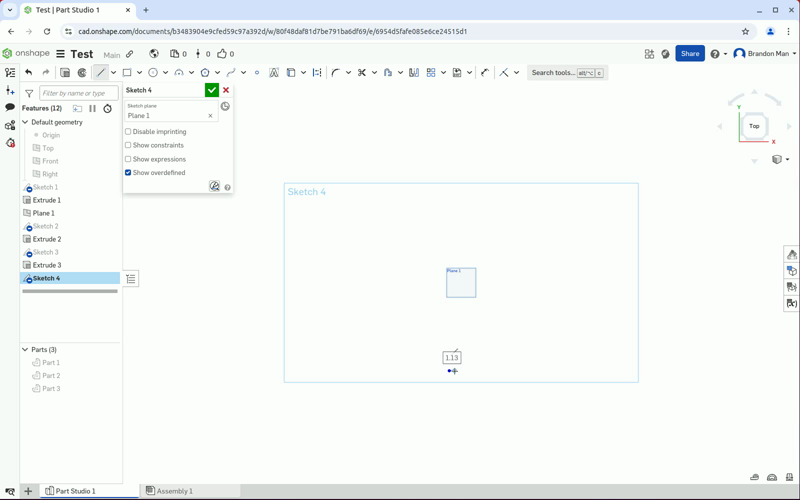
key_down(shift)
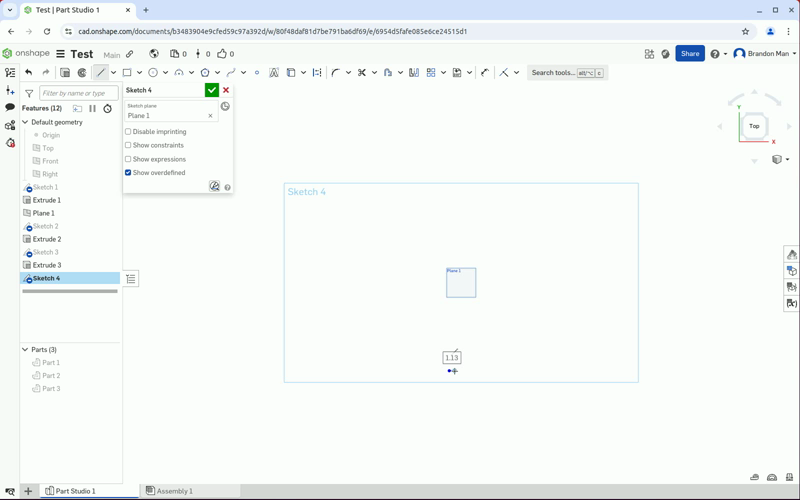
mouse_move(484, 370)
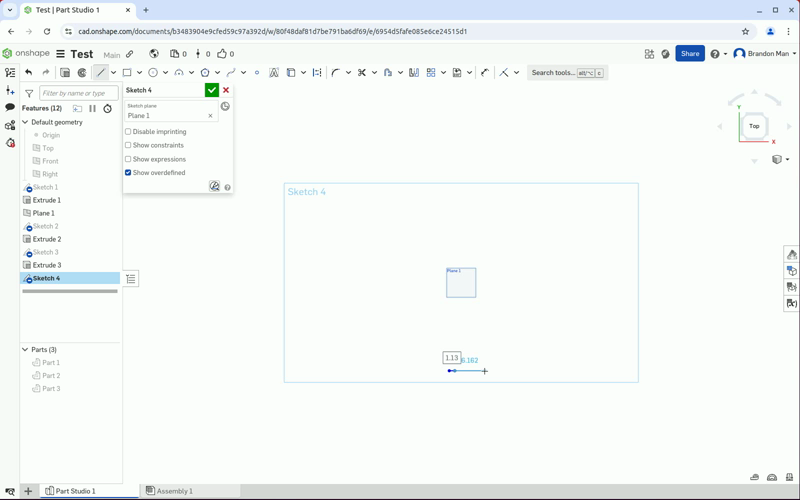
mouse_move(454, 311)
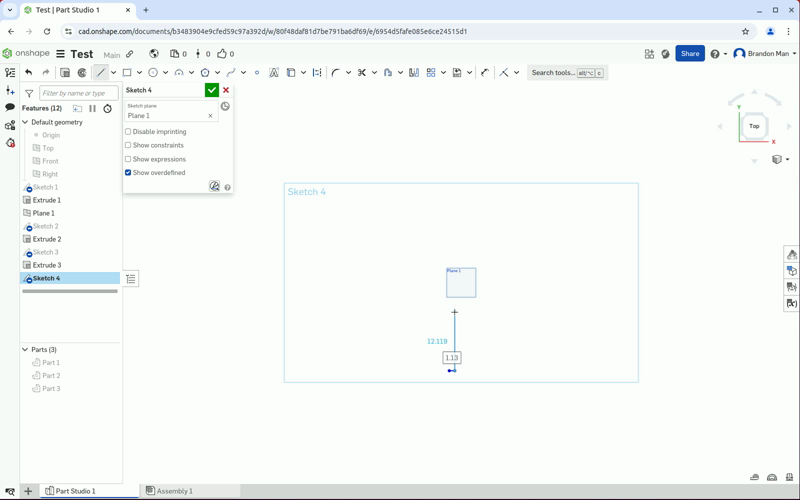
click(454, 311)
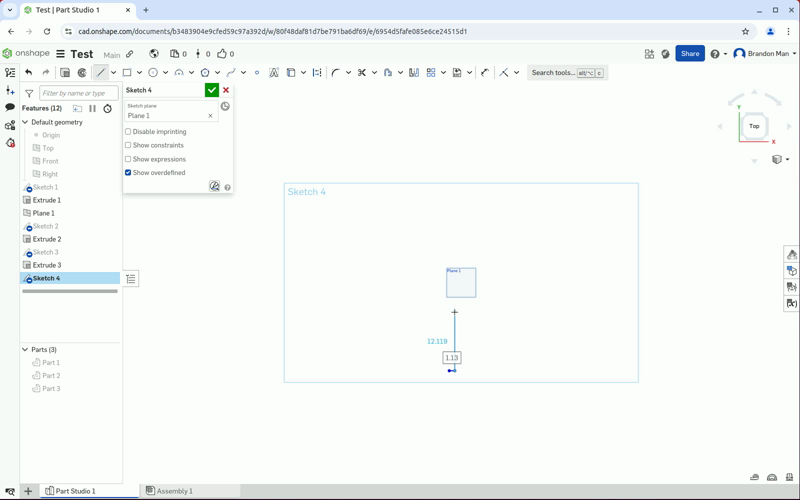
key_up(shift)
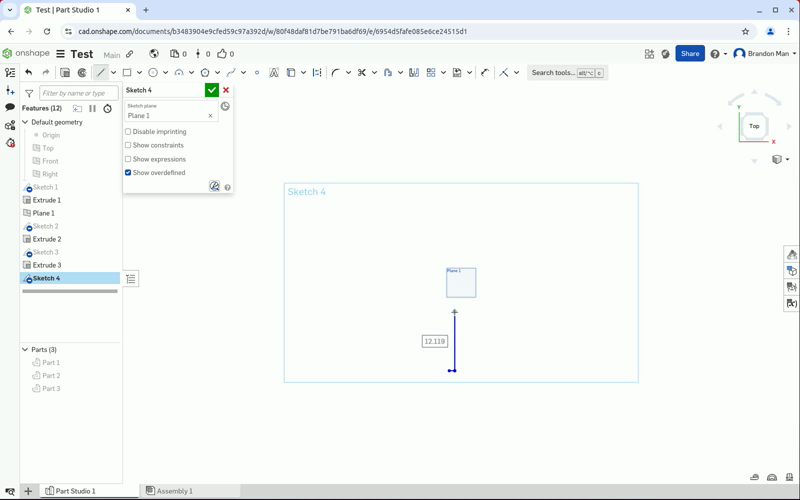
key_down(shift)
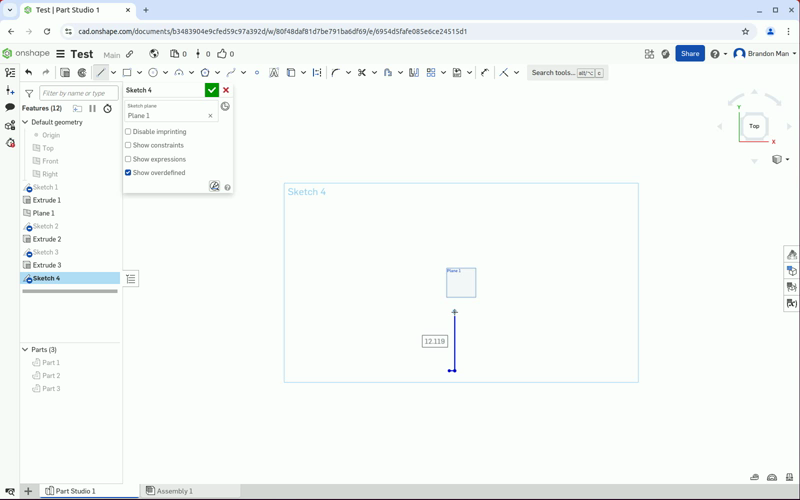
mouse_move(484, 311)
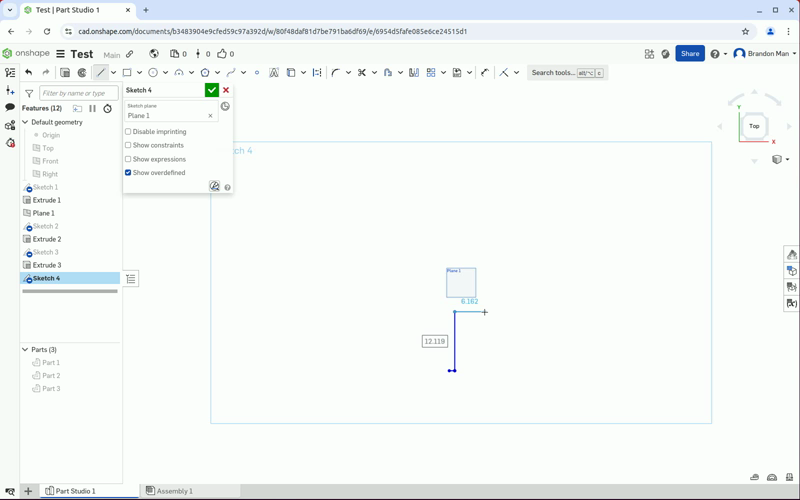
mouse_move(449, 311)
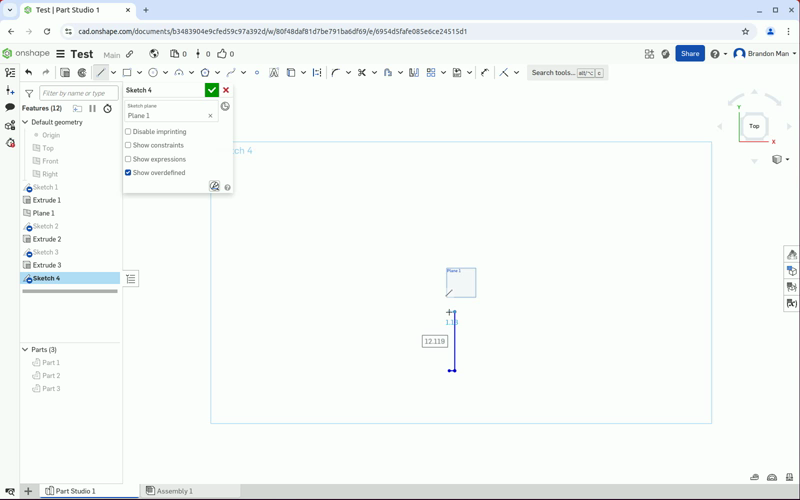
scroll(6)
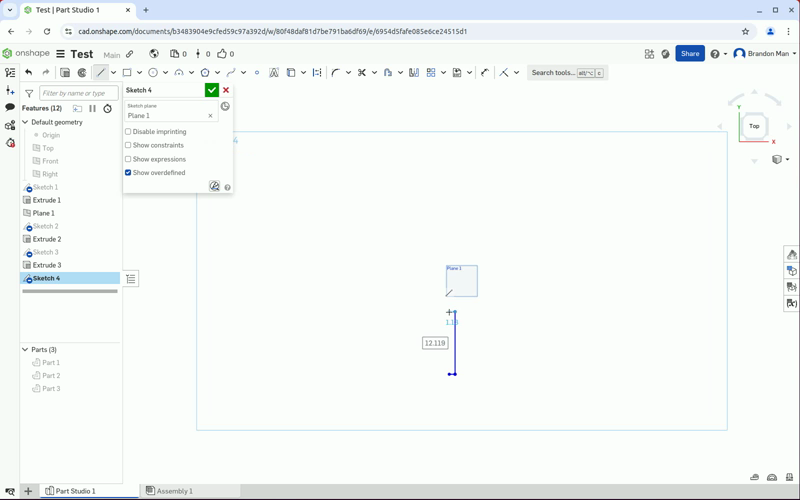
scroll(6)
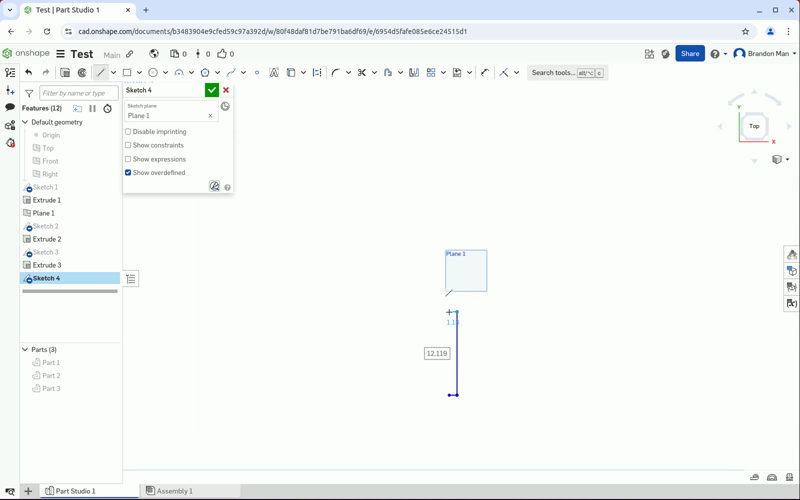
scroll(6)
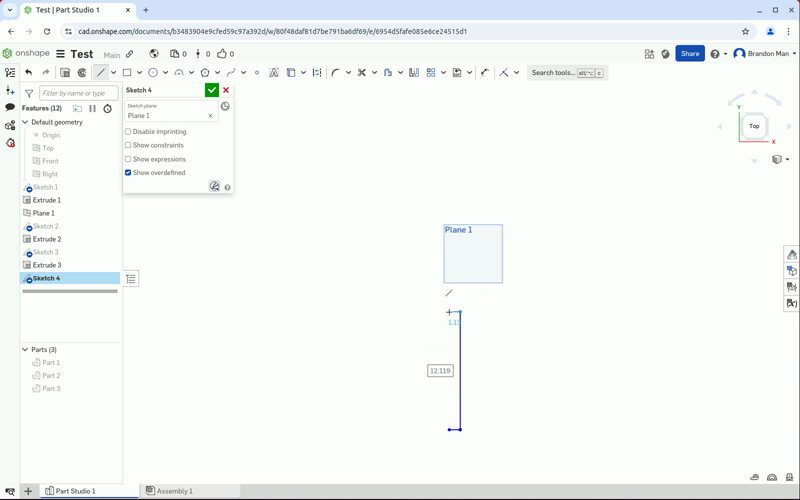
scroll(6)
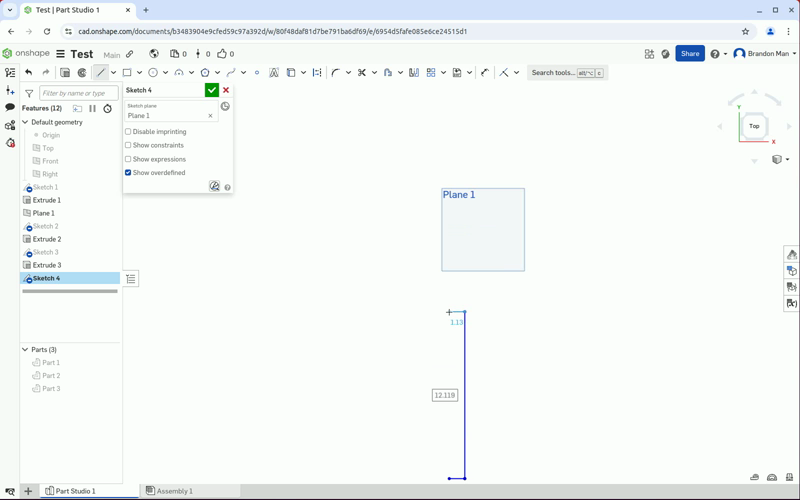
scroll(6)
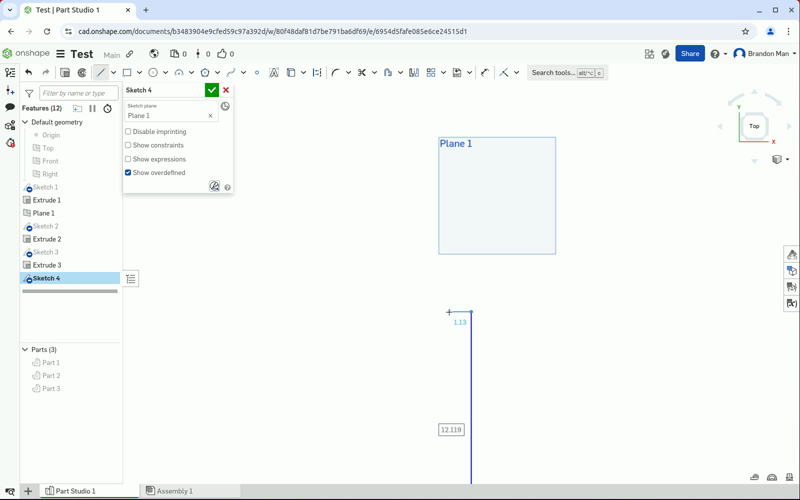
scroll(6)
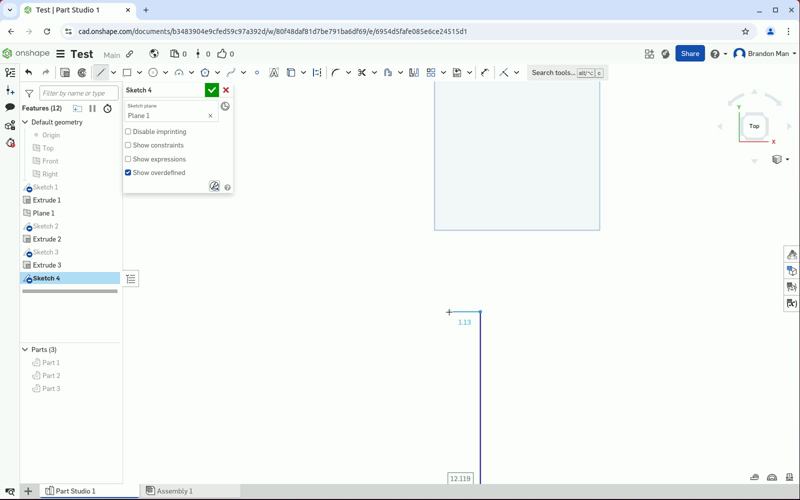
scroll(6)
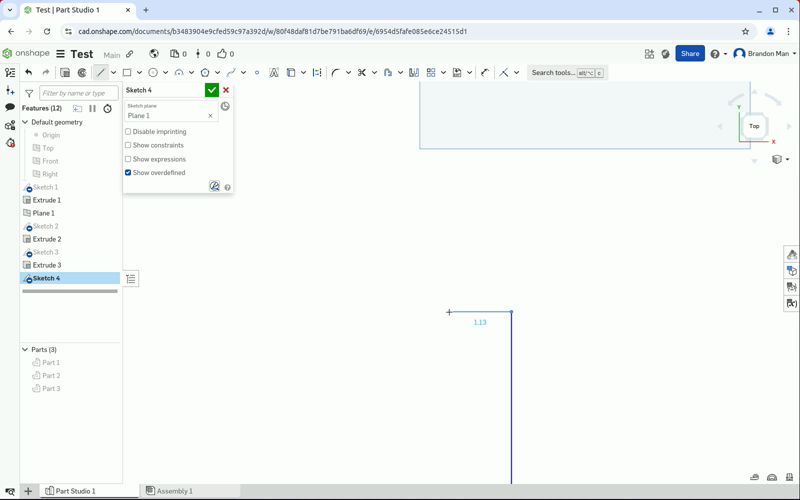
click(449, 311)
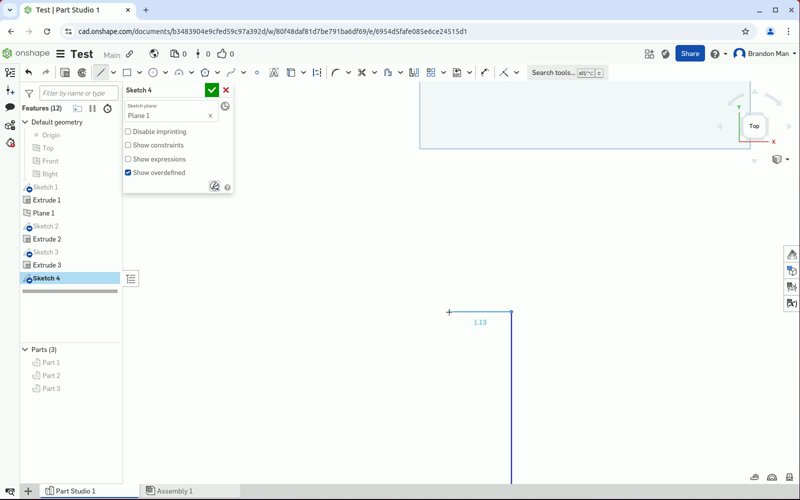
scroll(-6)
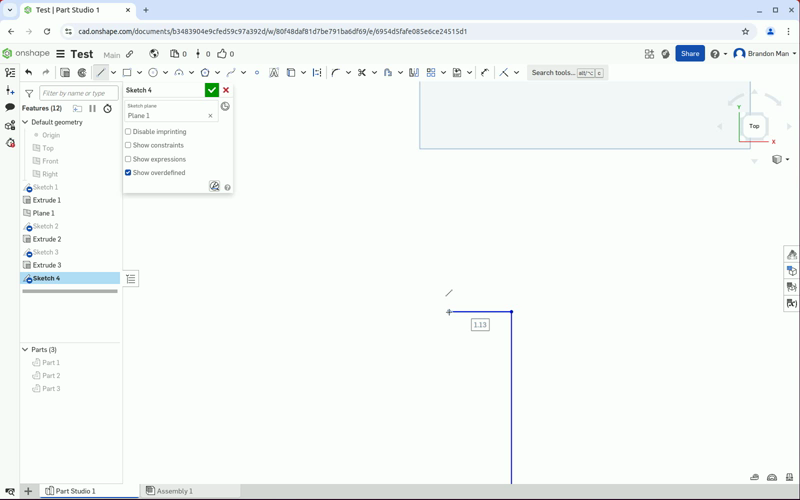
scroll(-6)
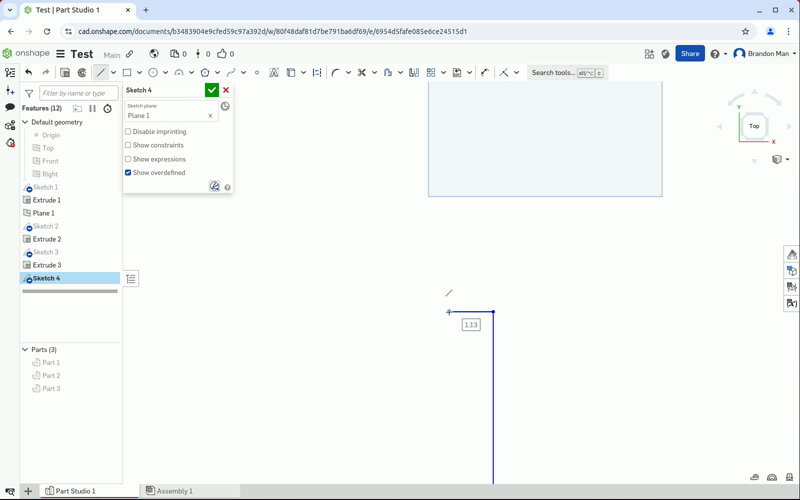
scroll(-6)
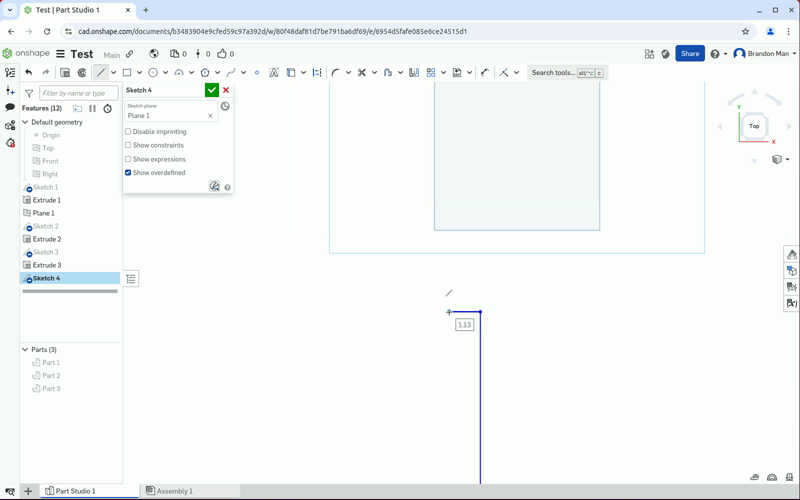
scroll(-6)
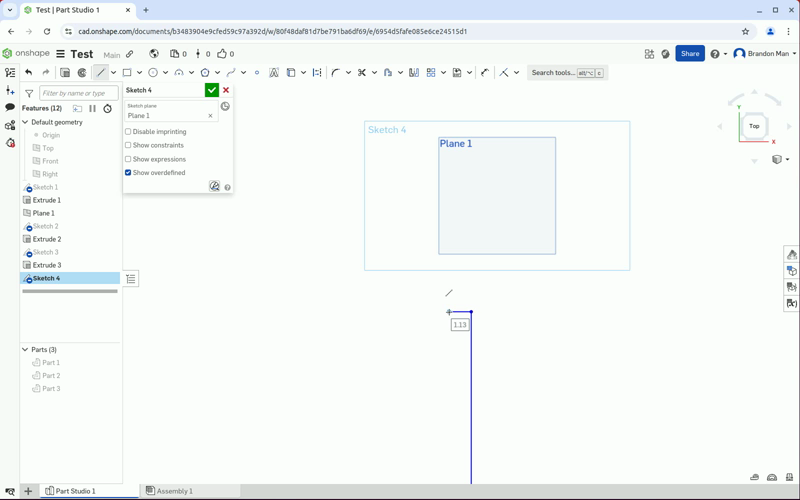
scroll(-6)
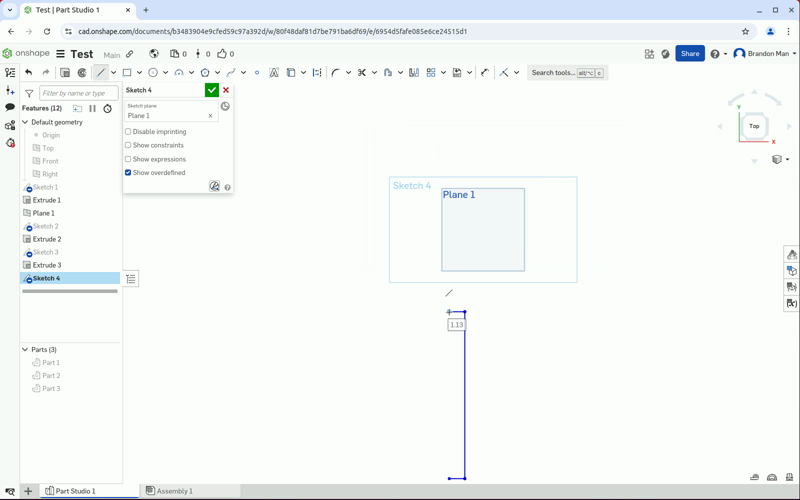
scroll(-6)
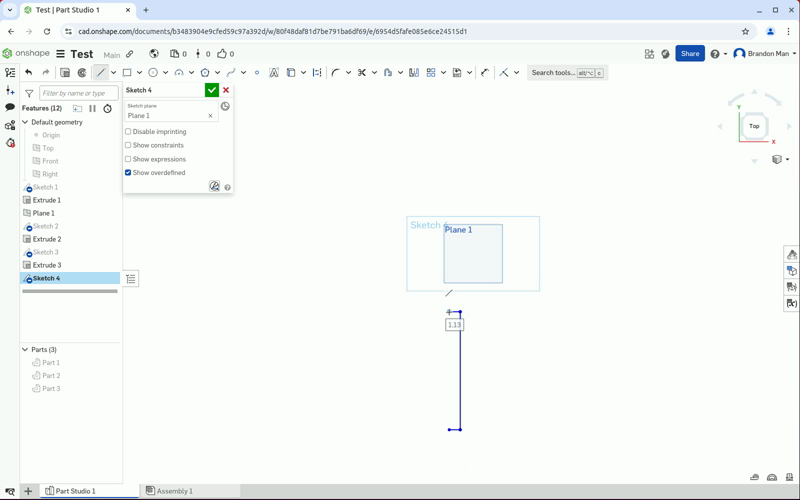
scroll(-6)
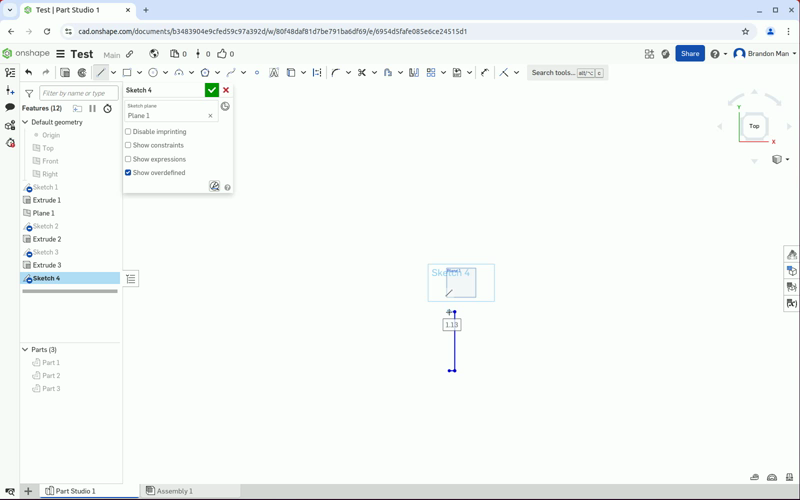
key_up(shift)
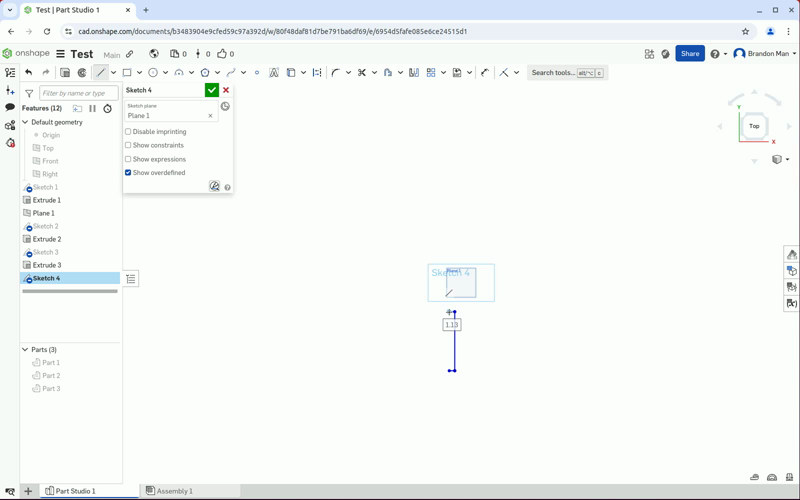
mouse_move(479, 311)
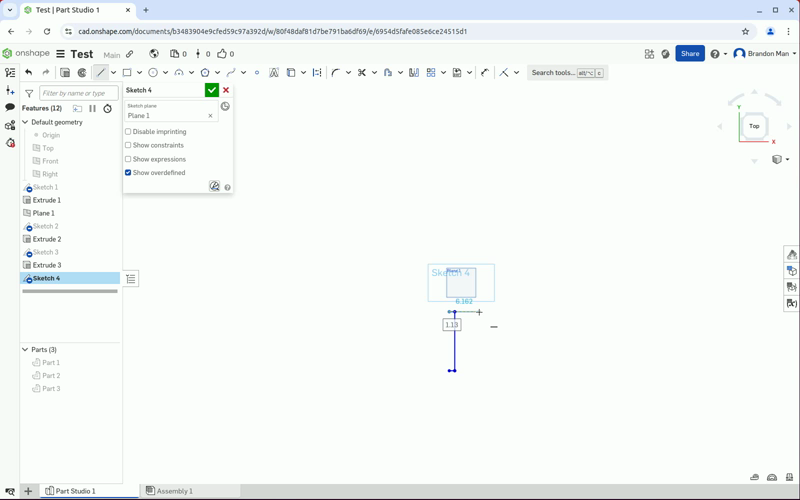
key_down(shift)
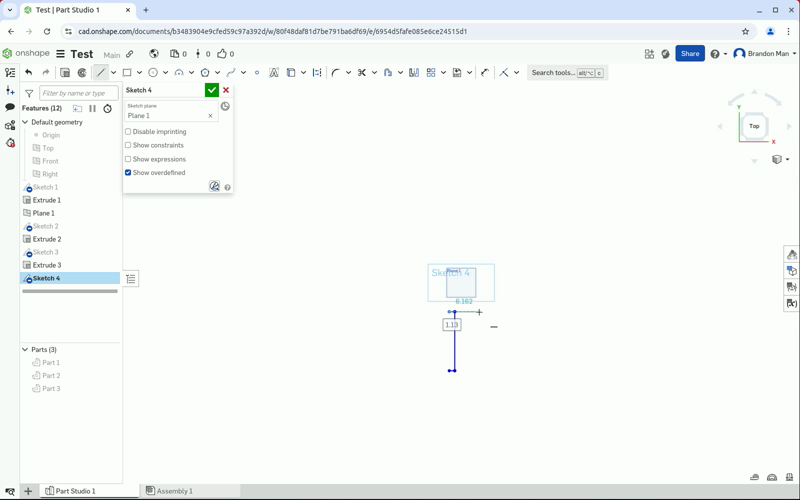
mouse_move(449, 370)
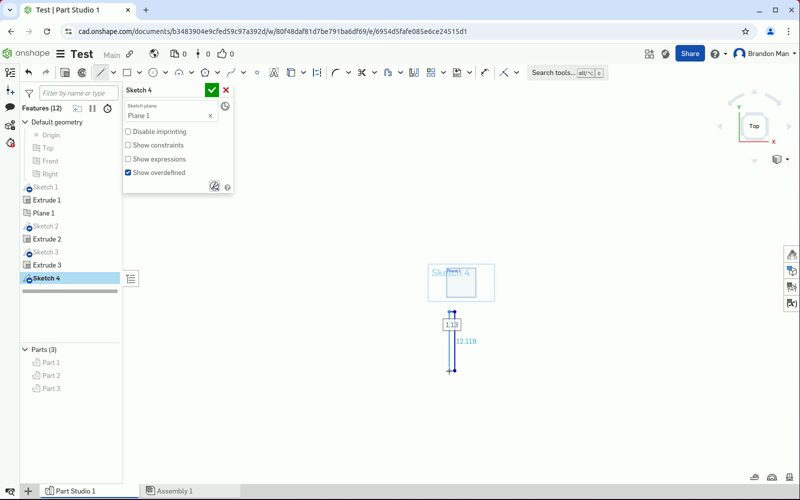
key_up(shift)
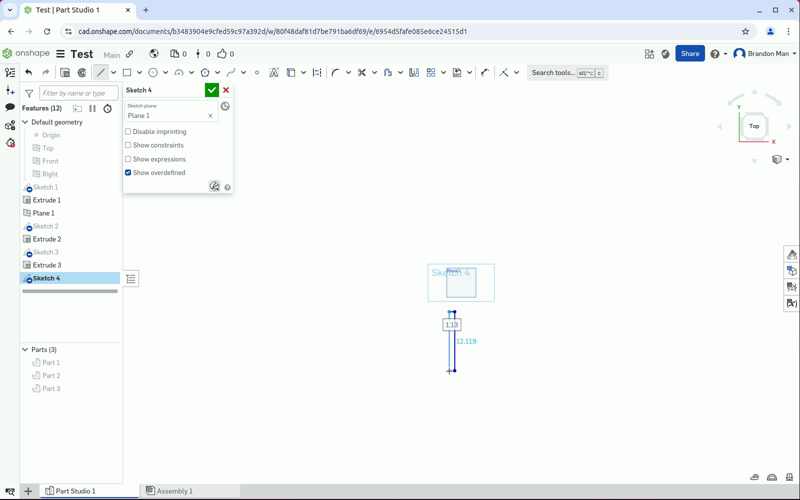
click(449, 370)
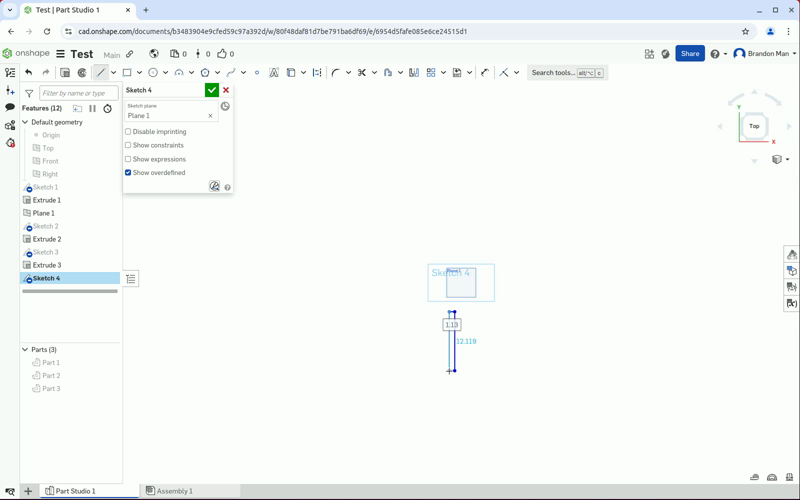
key(esc)
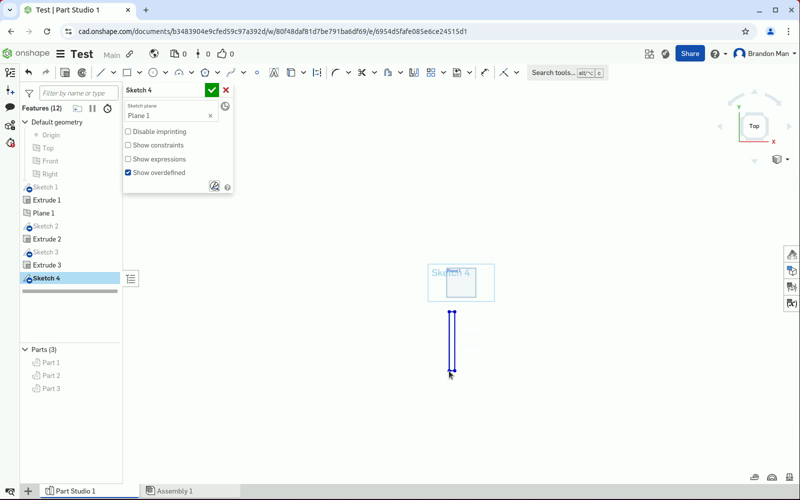
mouse_move(451, 327)
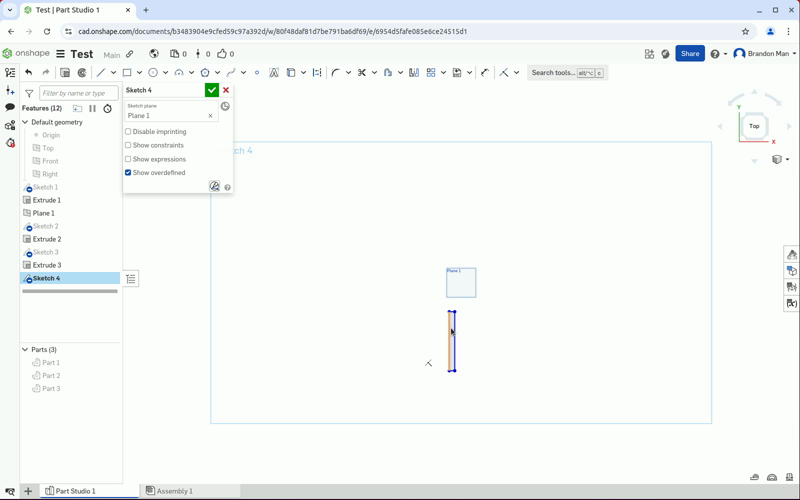
scroll(6)
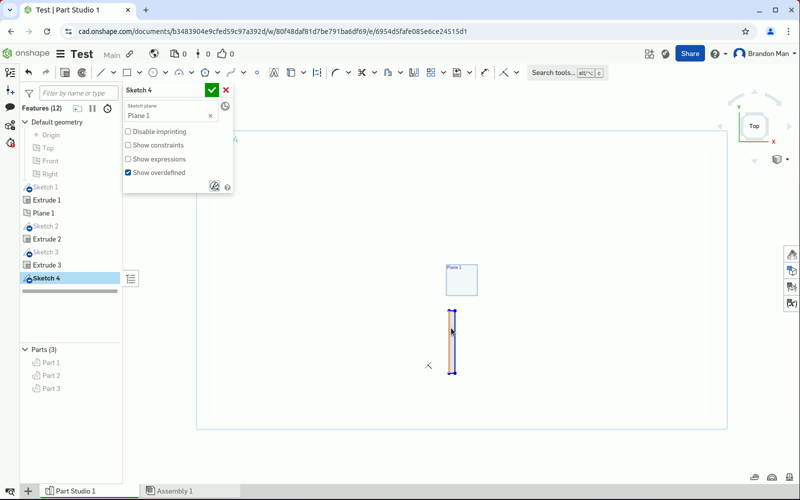
scroll(6)
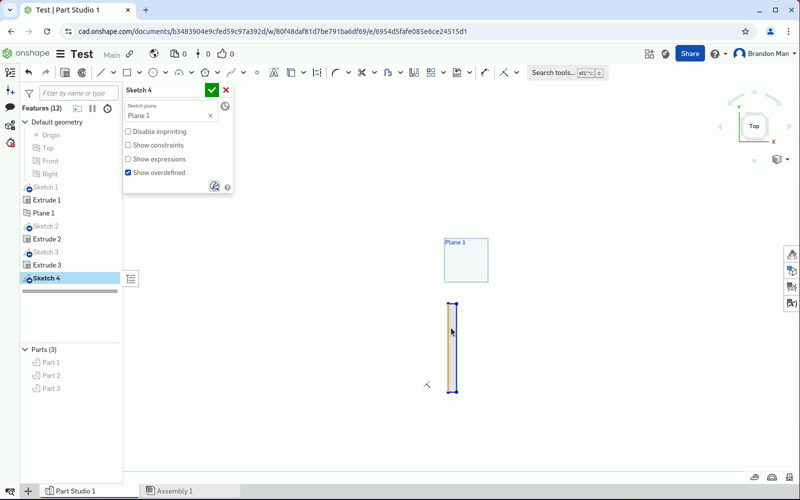
scroll(6)
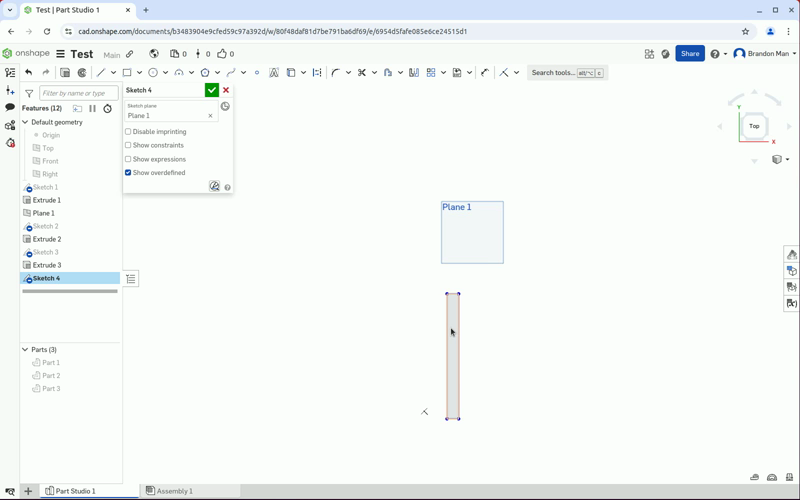
scroll(6)
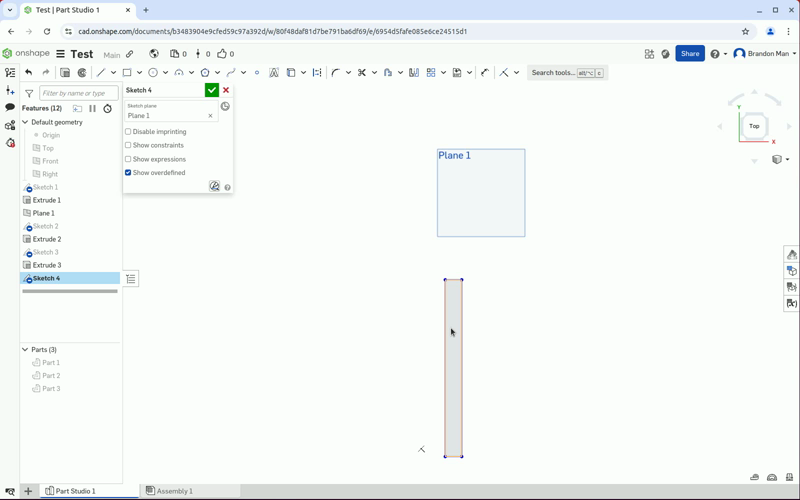
scroll(6)
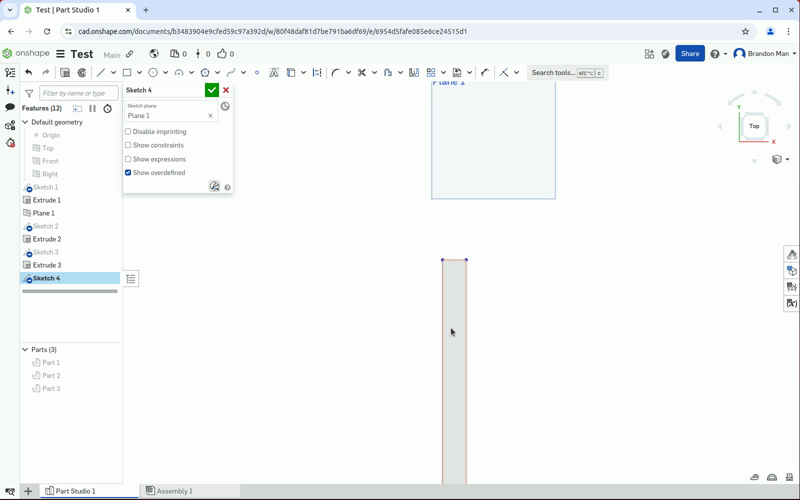
scroll(6)
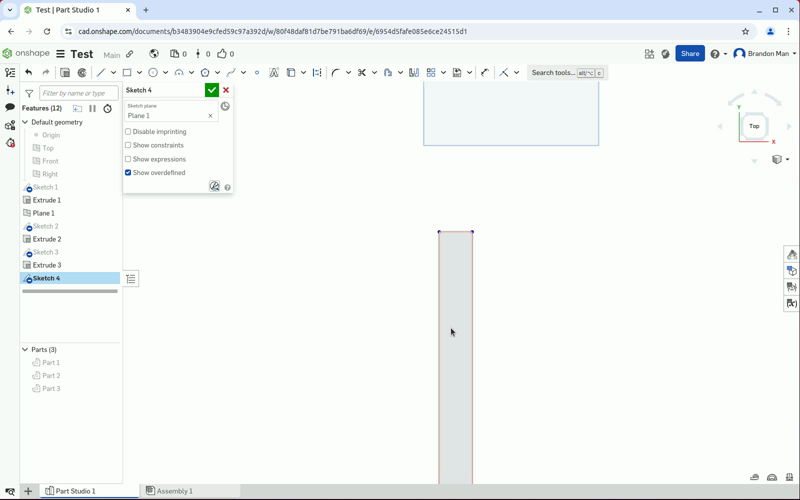
scroll(6)
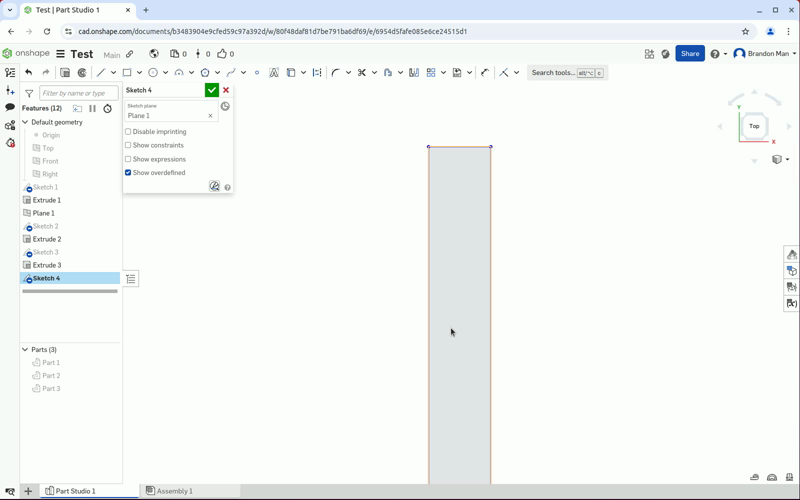
click(451, 327)
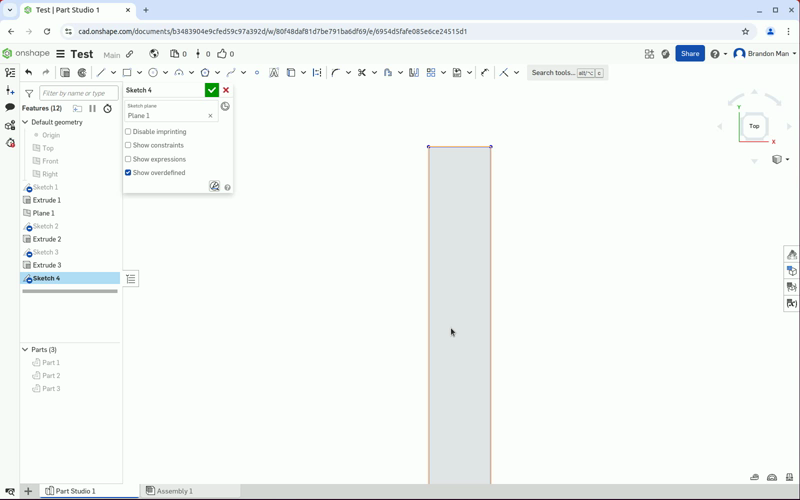
scroll(-6)
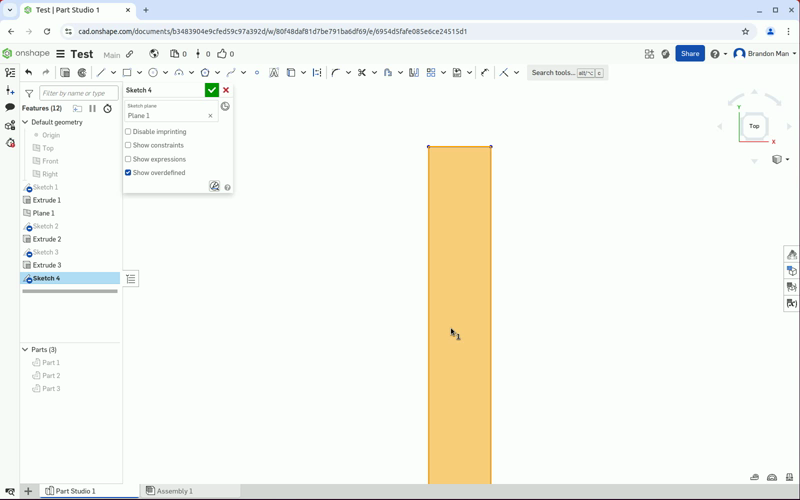
scroll(-6)
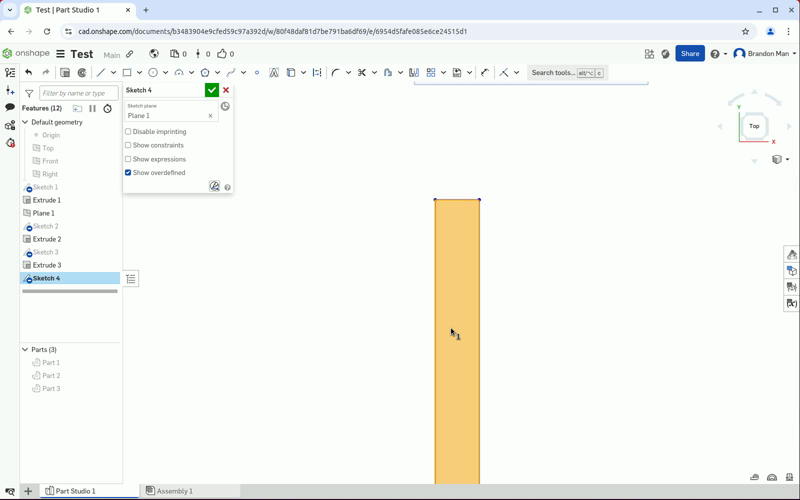
scroll(-6)
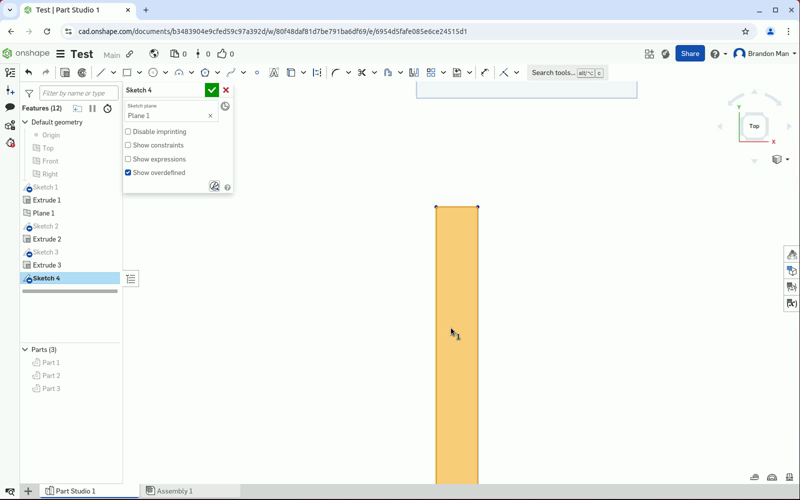
scroll(-6)
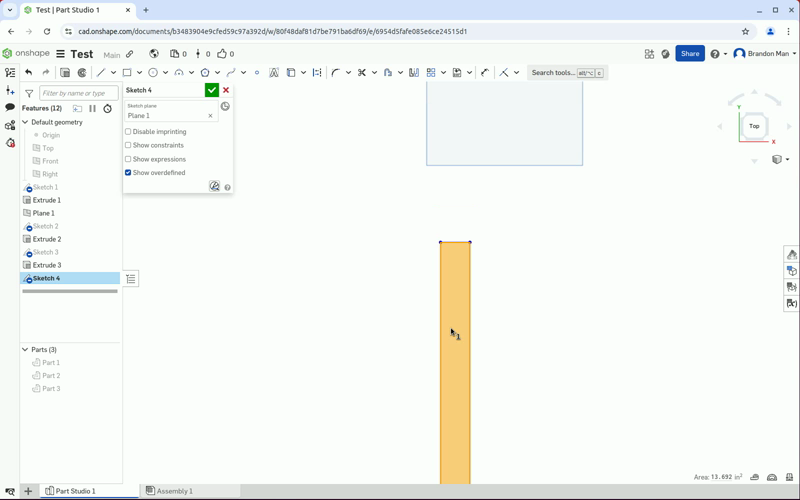
scroll(-6)
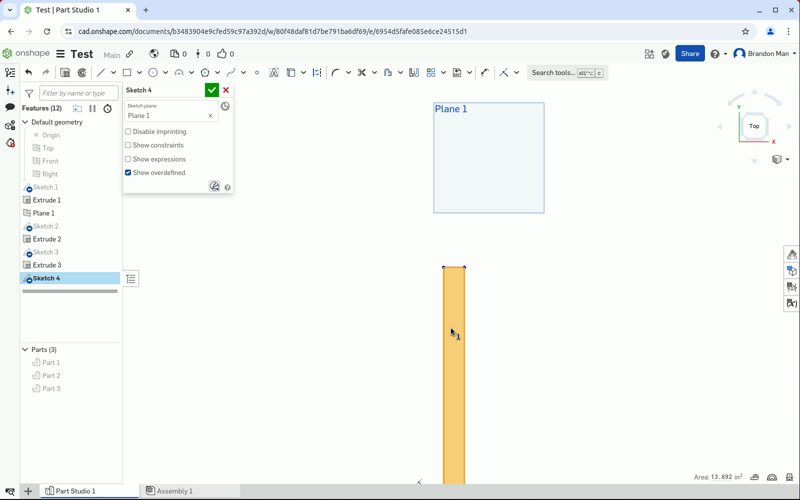
scroll(-6)
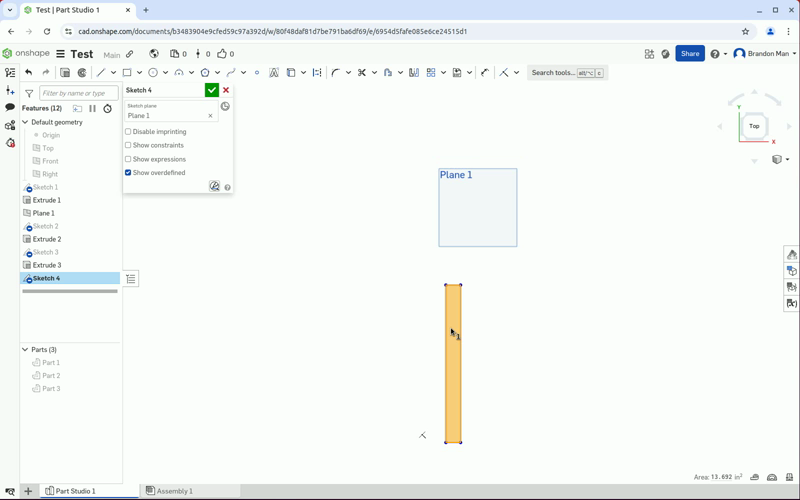
scroll(-6)
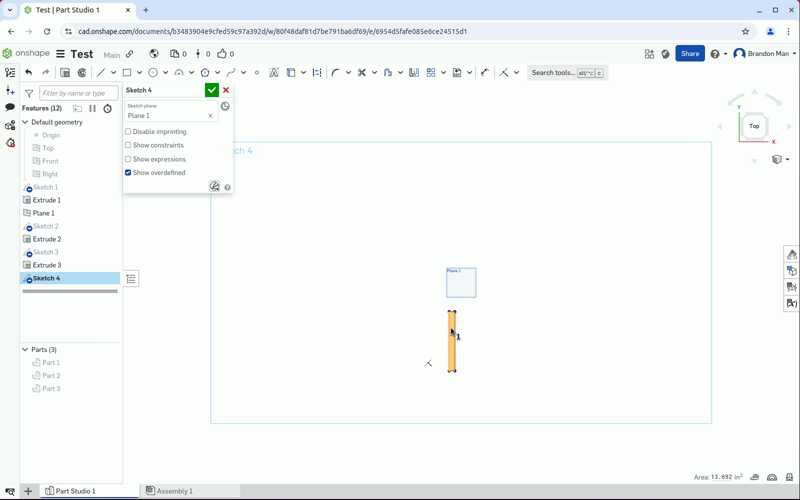
mouse_move(73, 352)
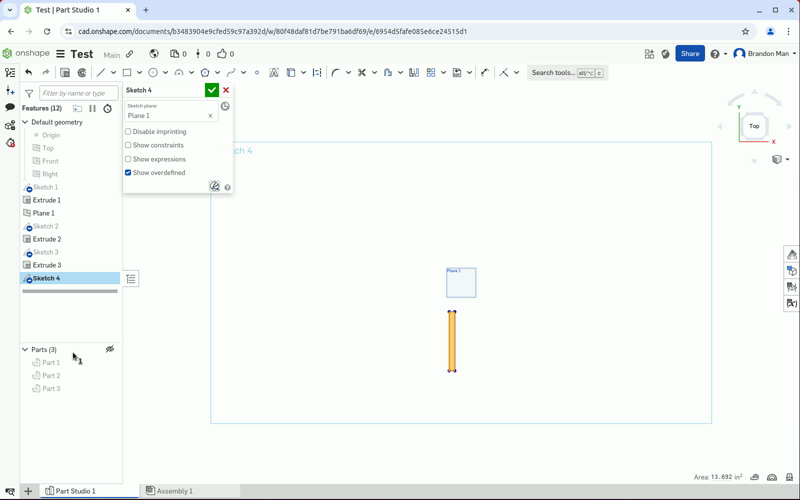
key(shift+y)
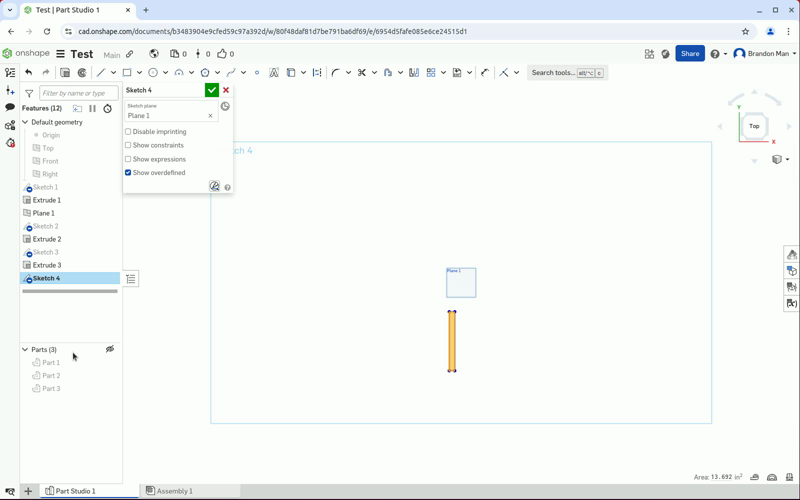
key(shift+e)
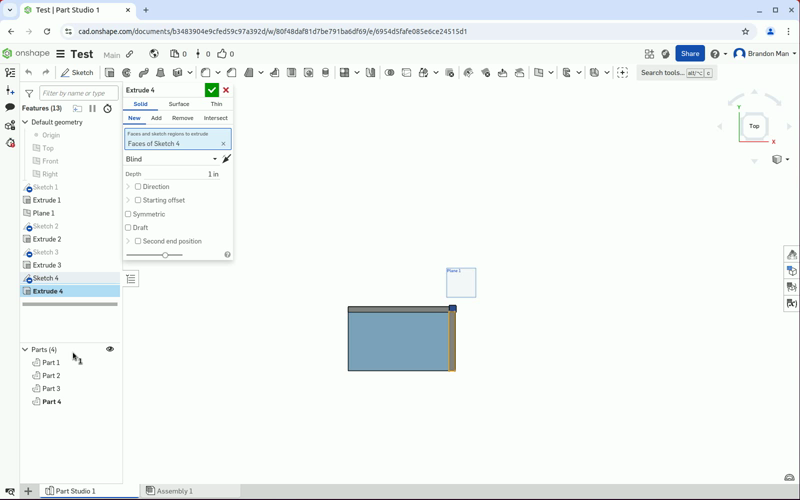
mouse_move(143, 106)
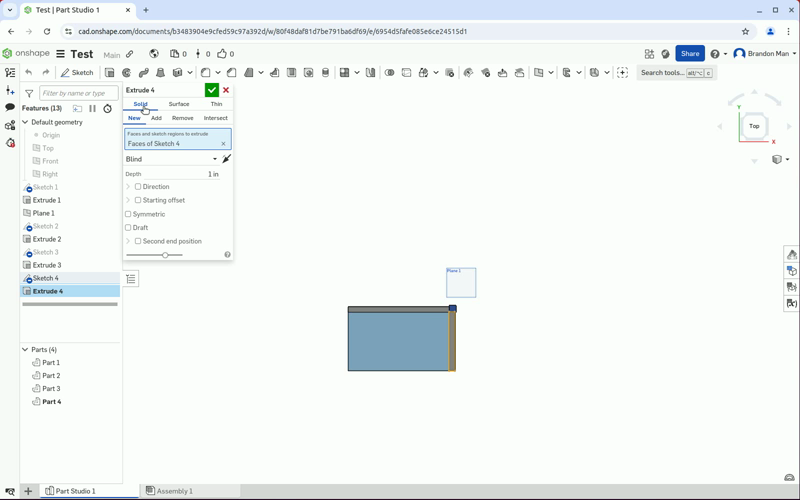
click(143, 106)
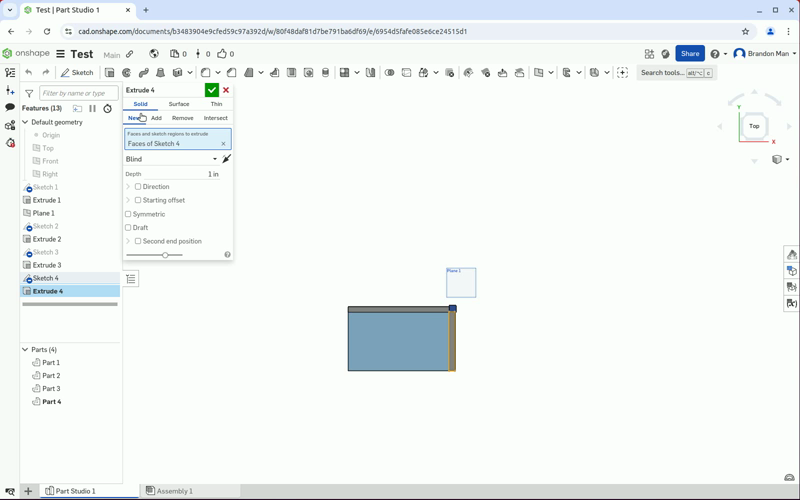
mouse_move(137, 120)
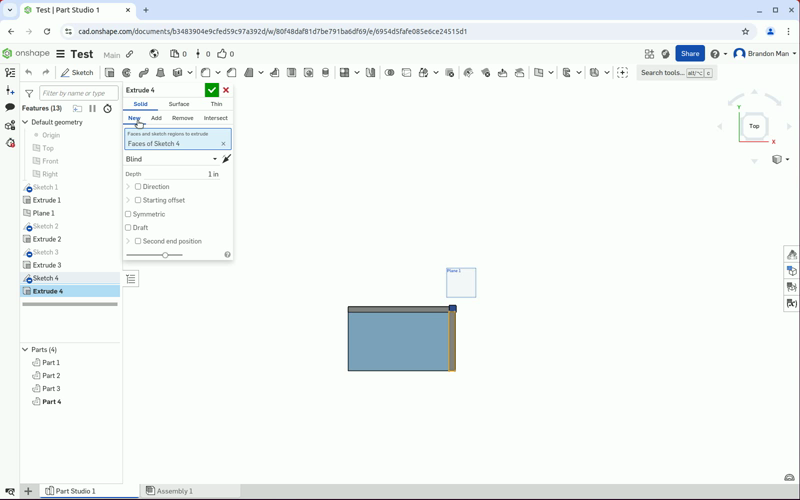
click(137, 120)
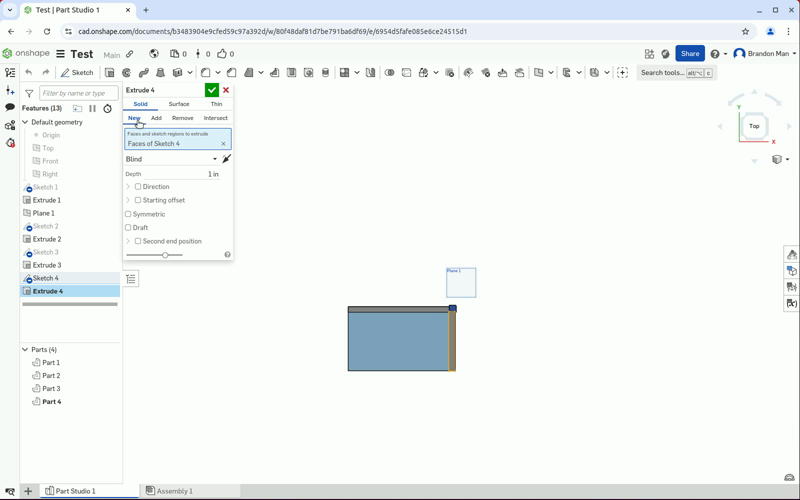
key(tab, 4)
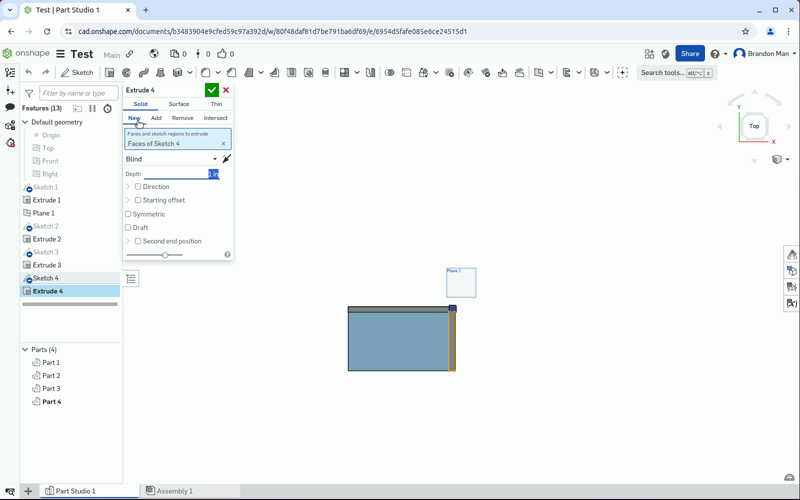
text(7.703)
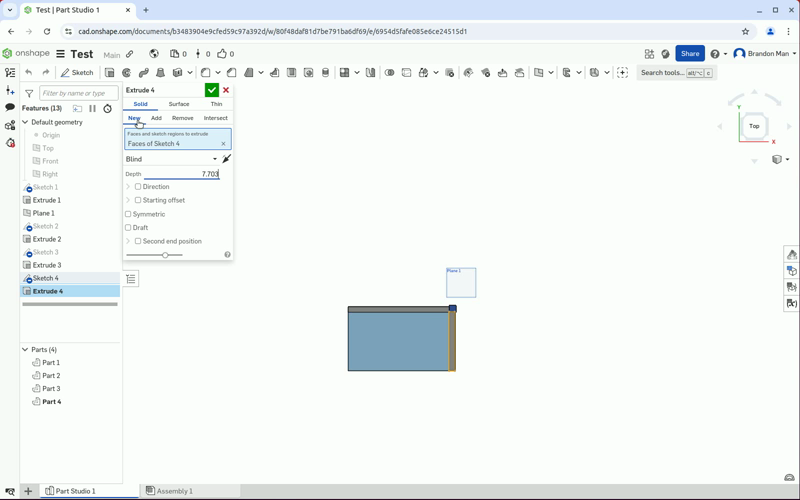
key(enter)
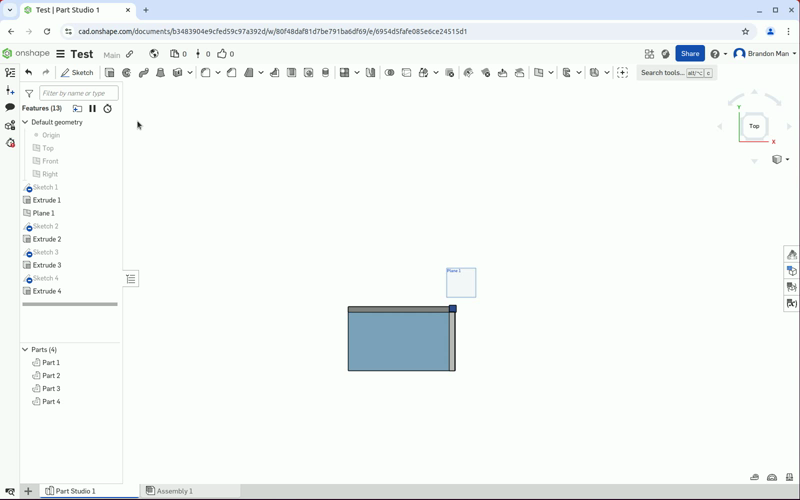
key(shift+h)
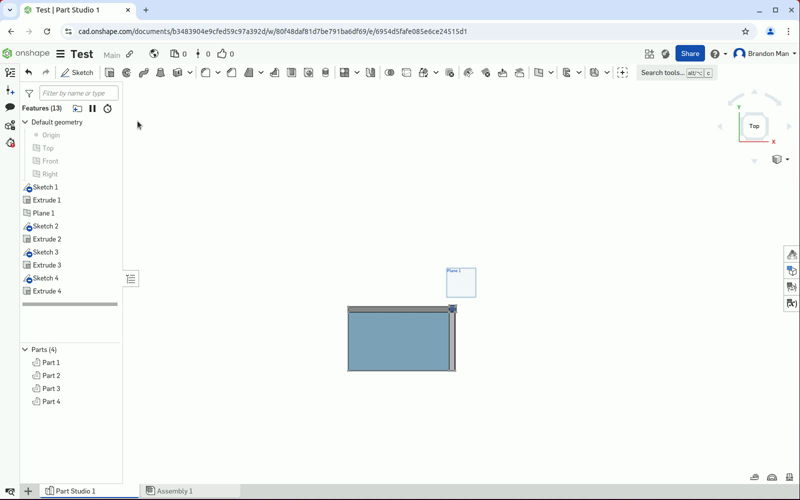
key(shift+h)
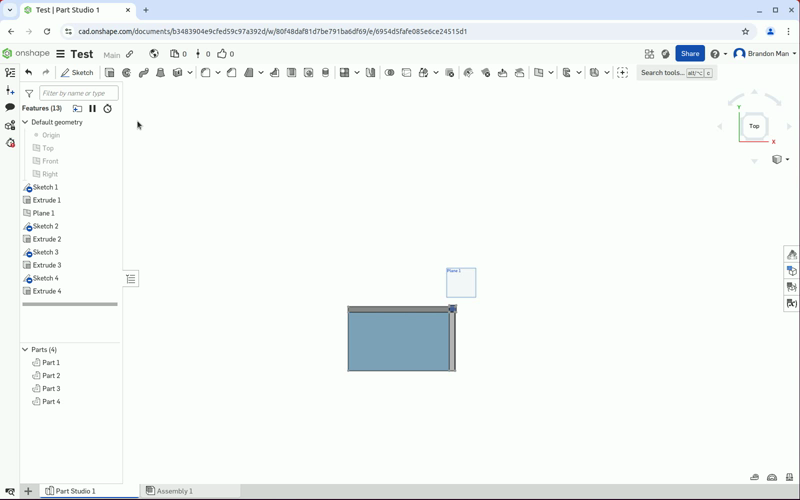
key(shift+7)
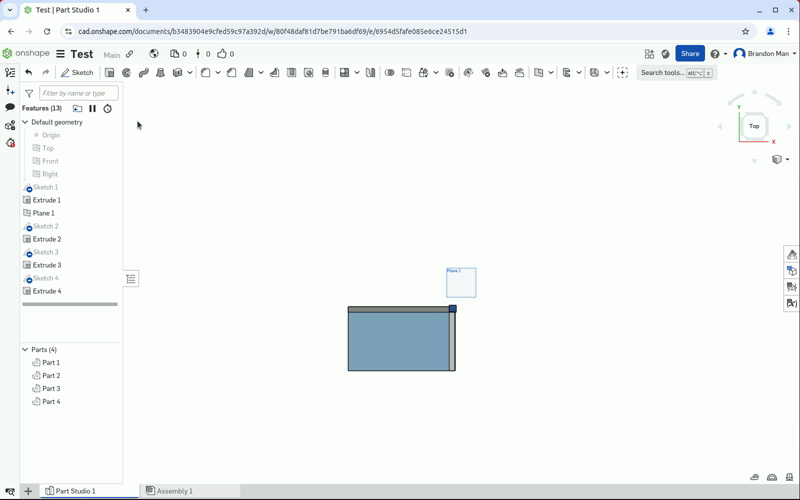
key(up, 3)
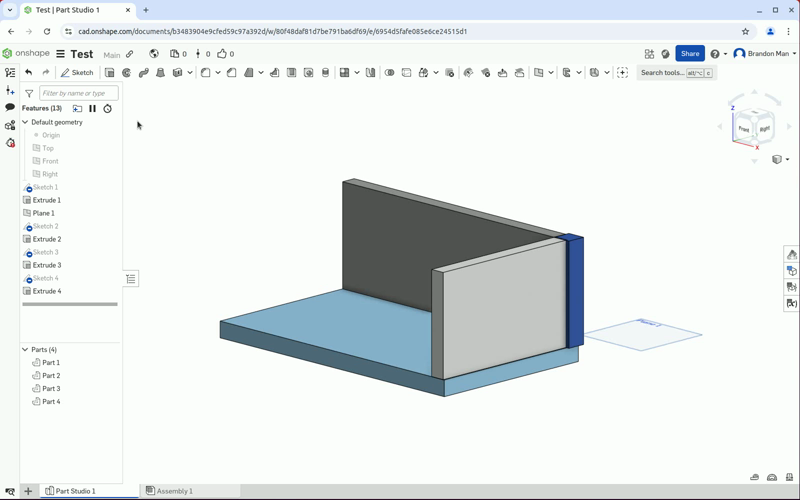
key(left, 3)
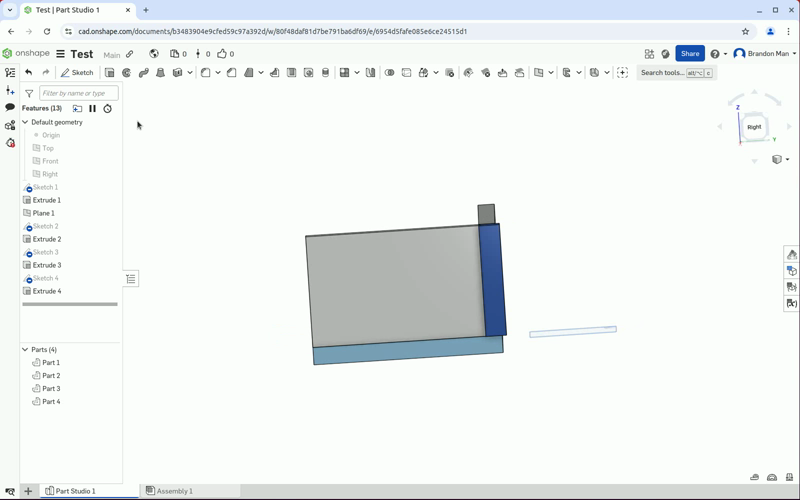
key(right, 3)
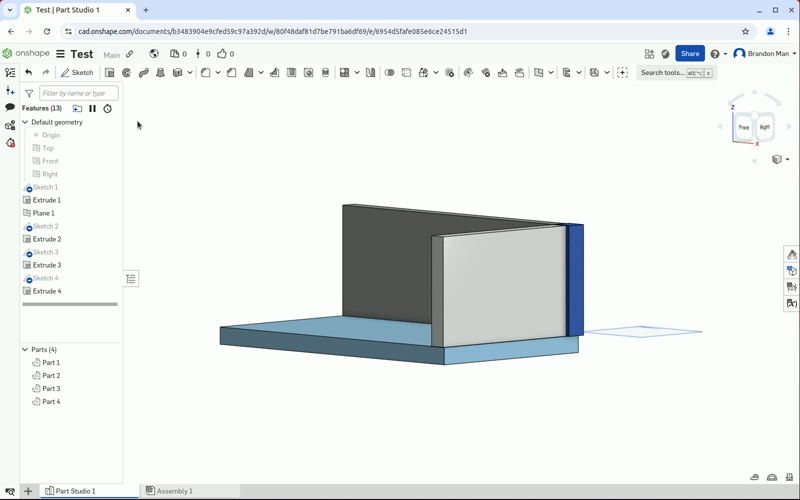
key(down, 3)
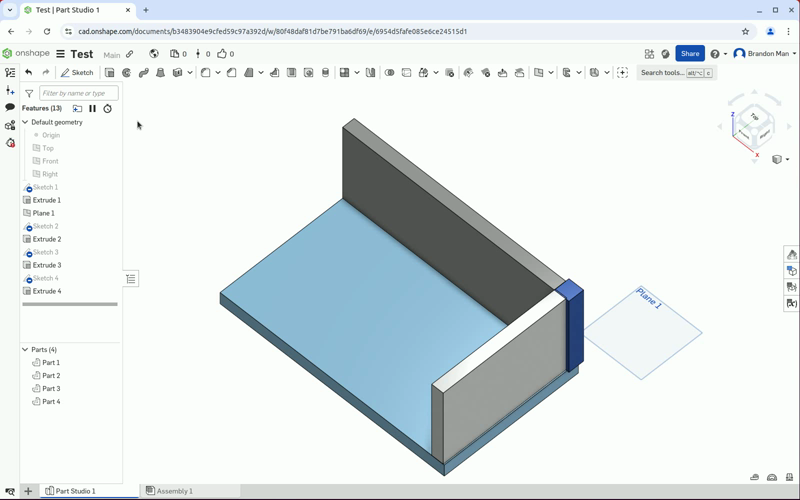
mouse_move(73, 189)
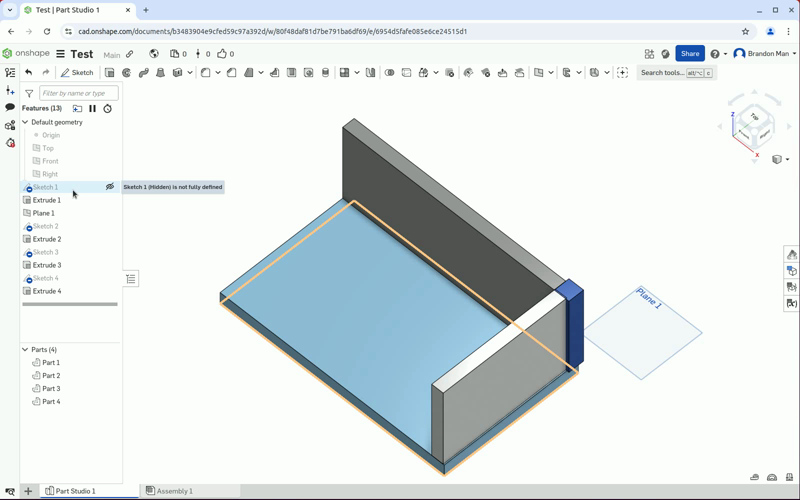
click(73, 189)